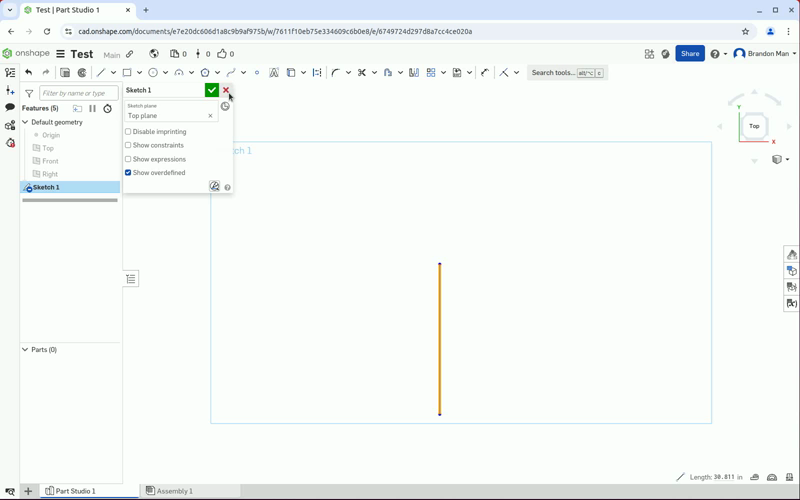
key(shift+h)
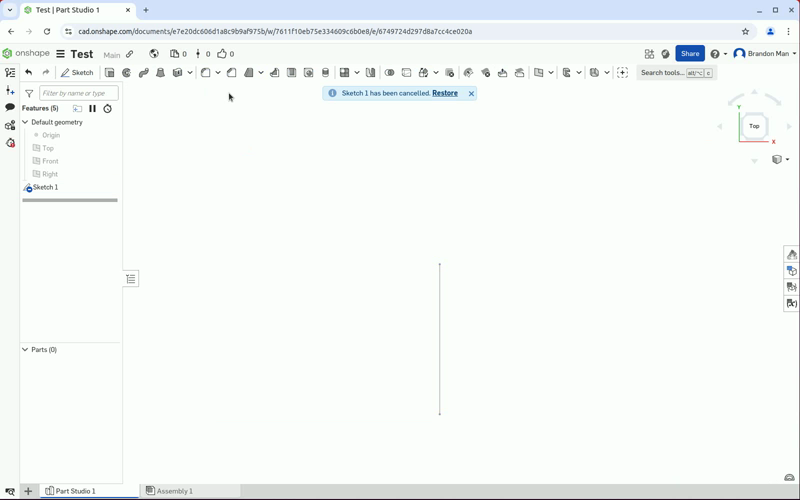
key(shift+s)
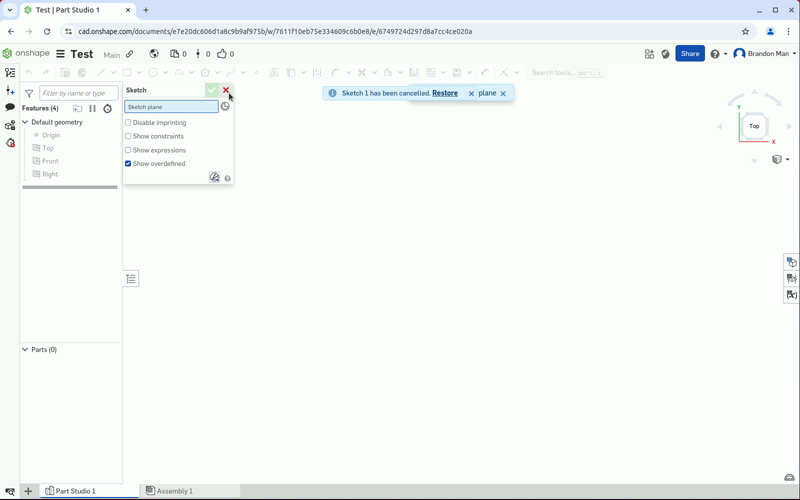
mouse_move(73, 150)
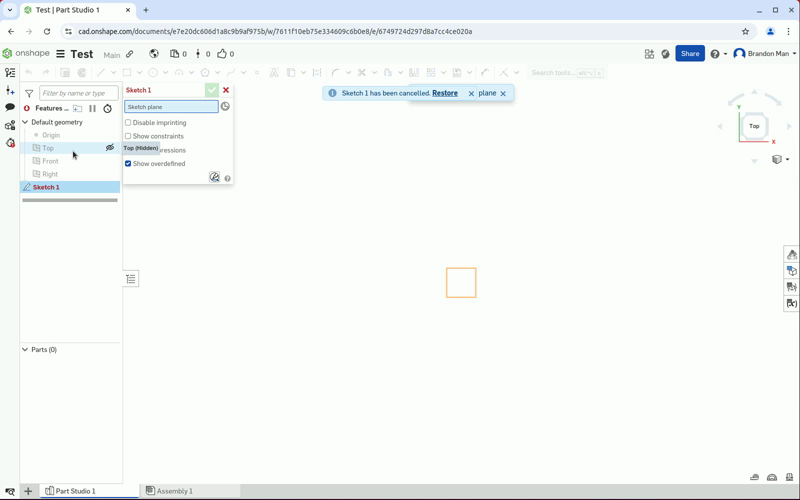
click(73, 150)
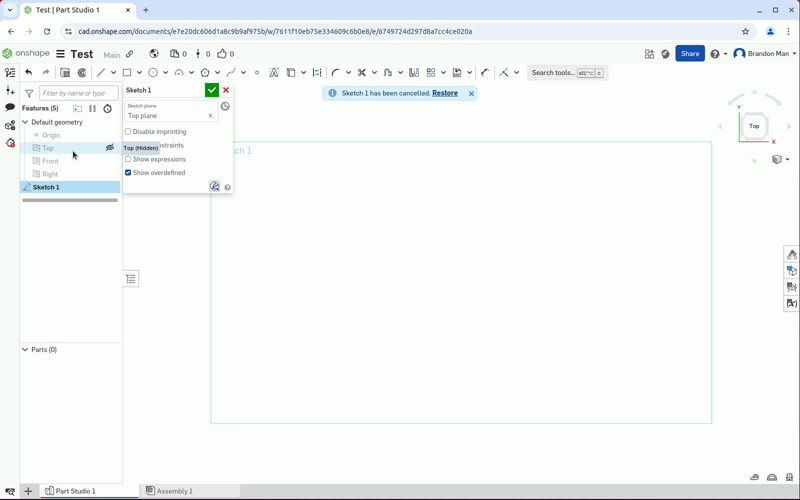
mouse_move(73, 352)
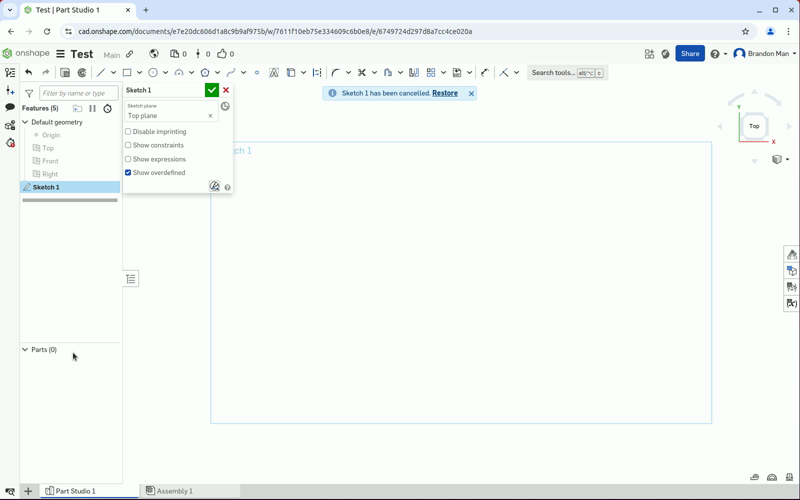
key(y)
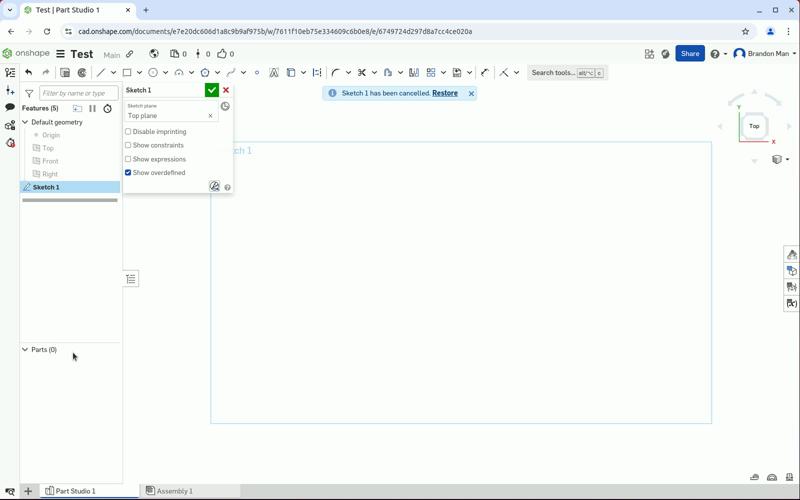
key(l)
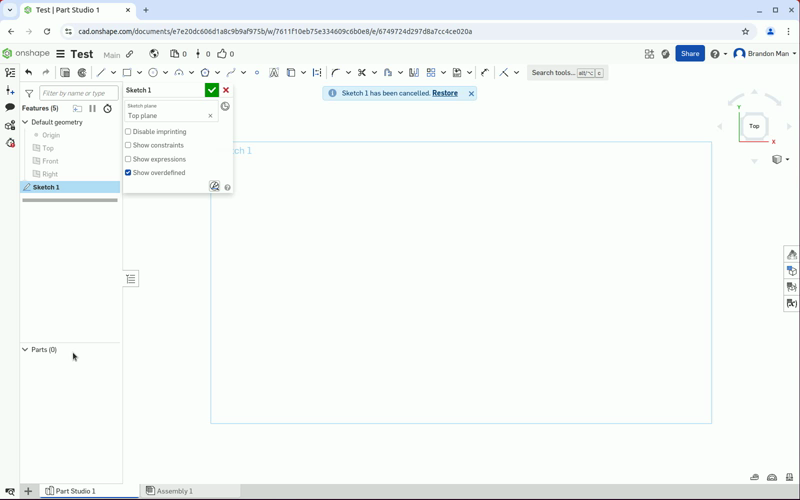
key_down(shift)
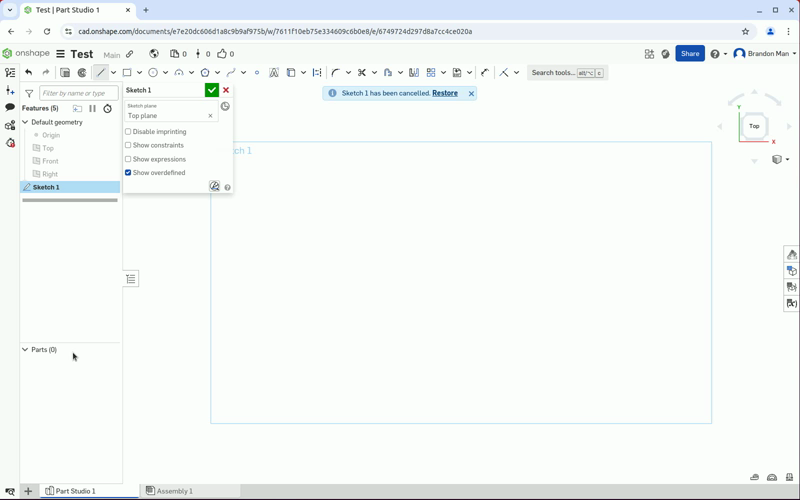
mouse_move(348, 217)
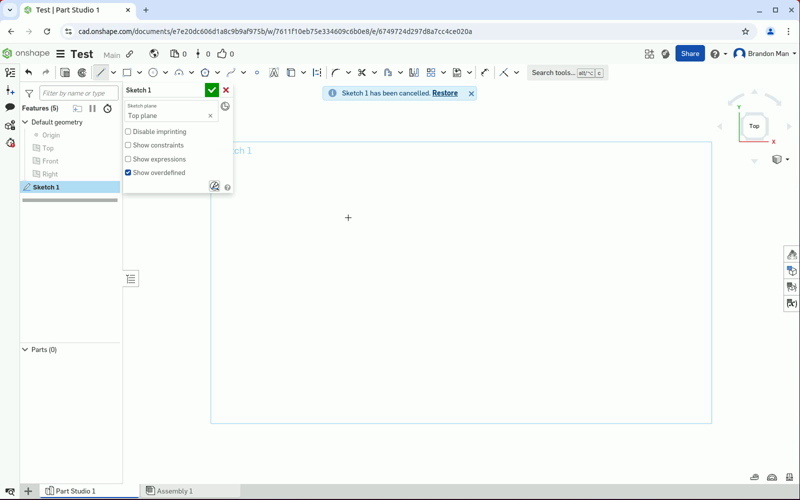
click(348, 217)
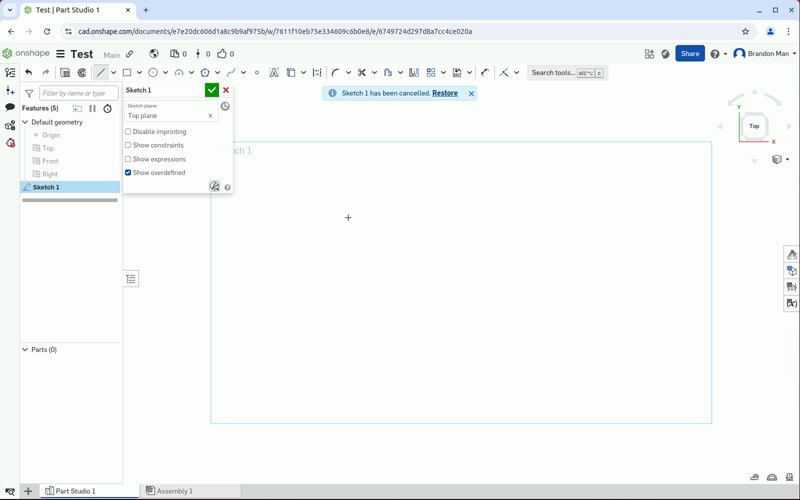
key_up(shift)
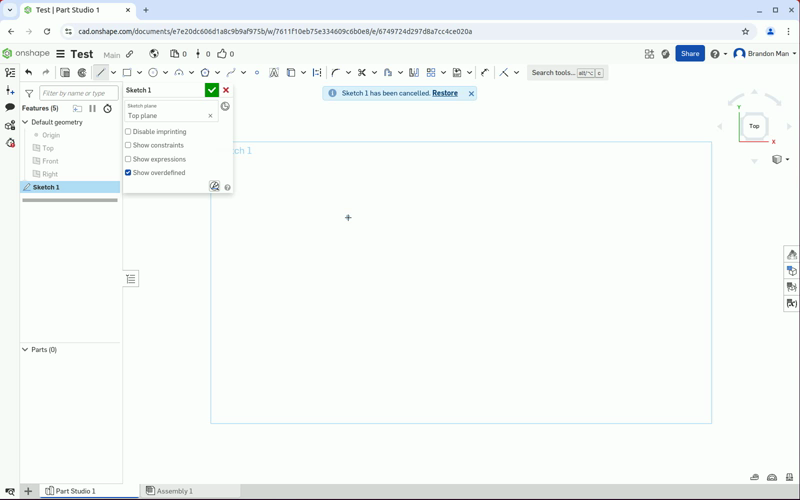
key_down(shift)
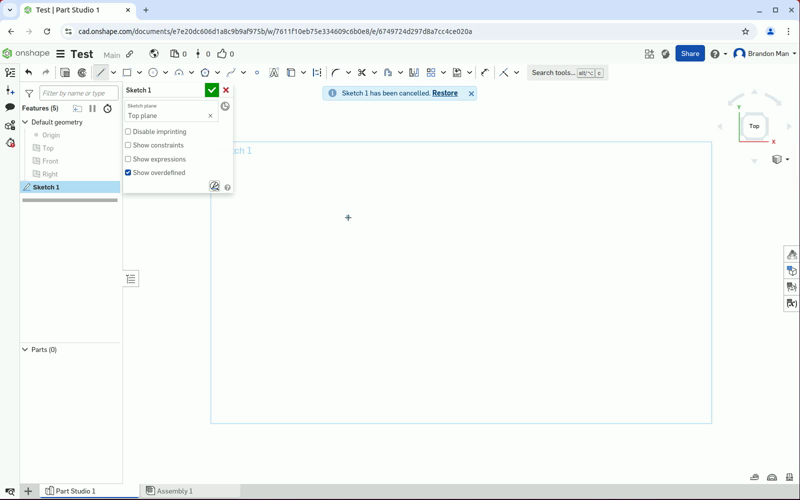
mouse_move(378, 217)
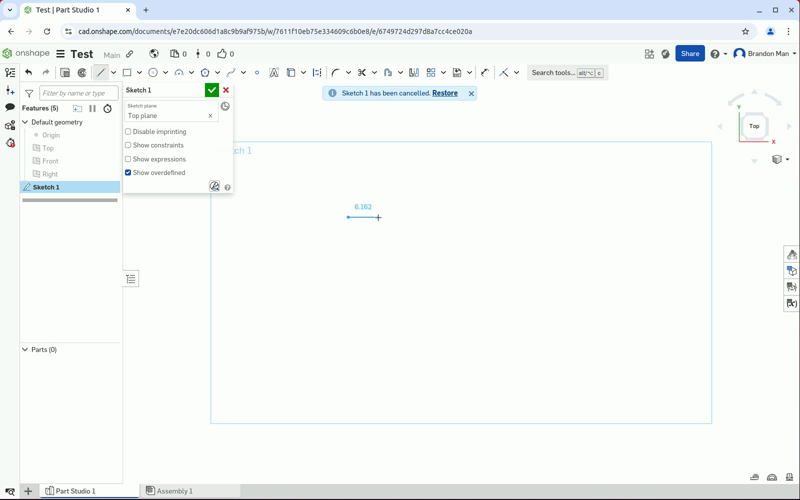
mouse_move(352, 217)
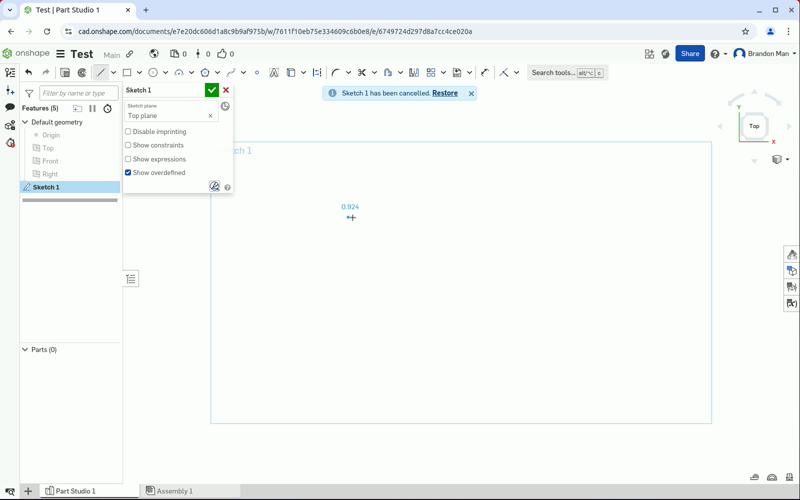
scroll(6)
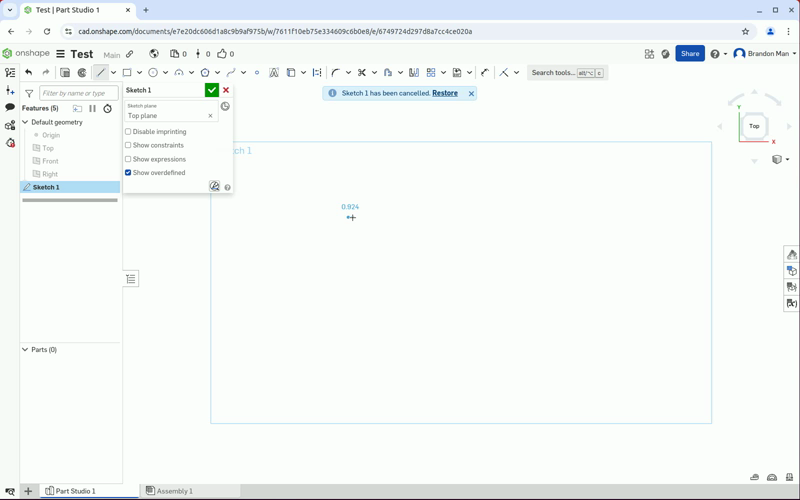
scroll(6)
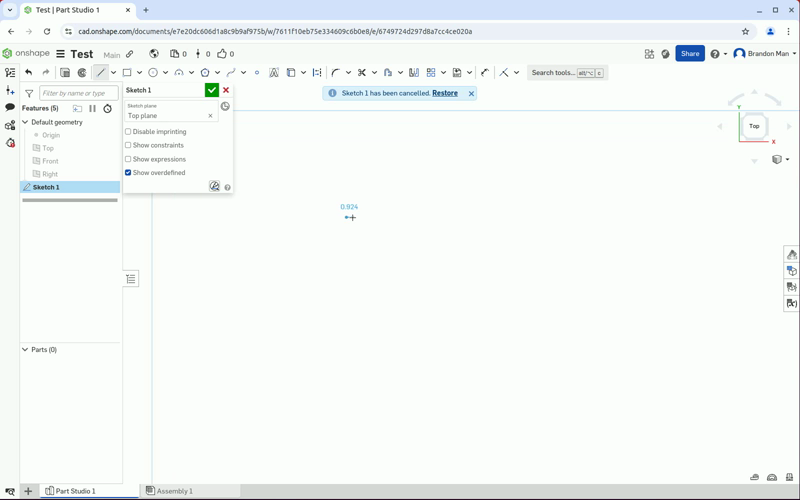
scroll(6)
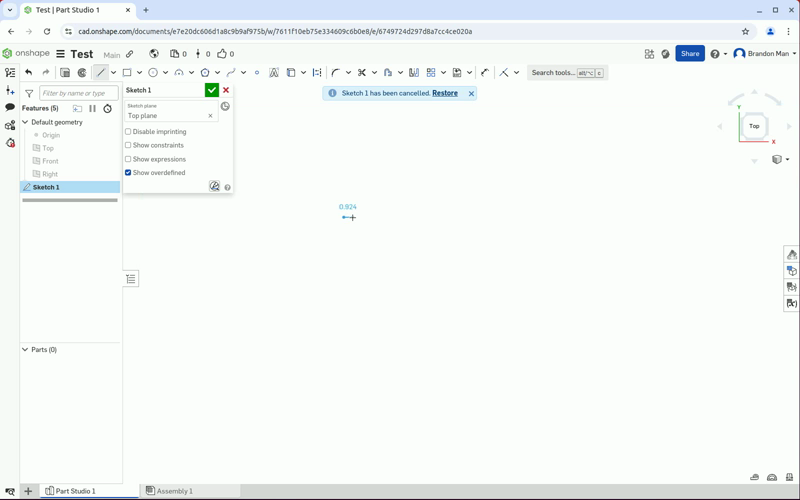
scroll(6)
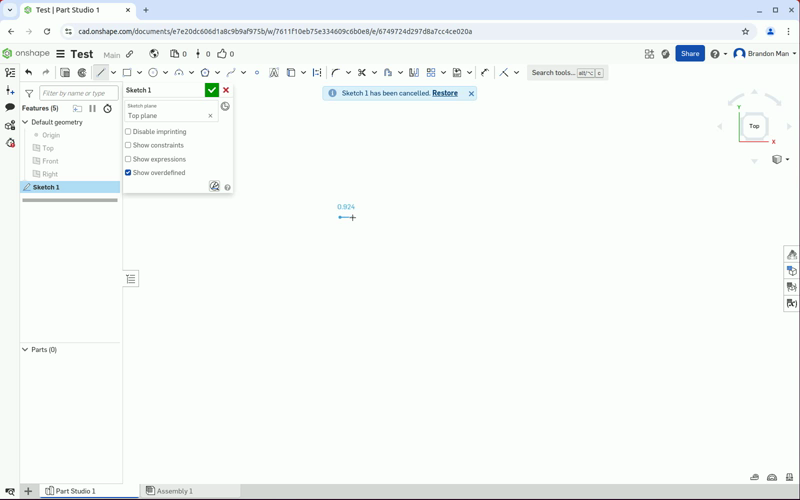
scroll(6)
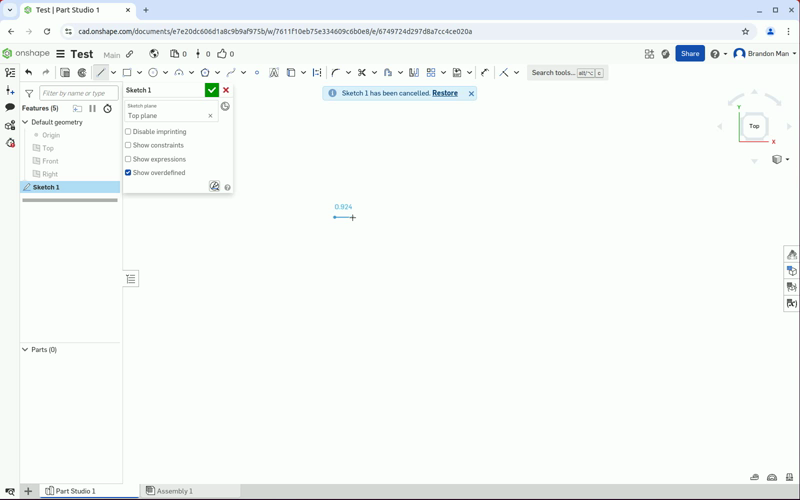
scroll(6)
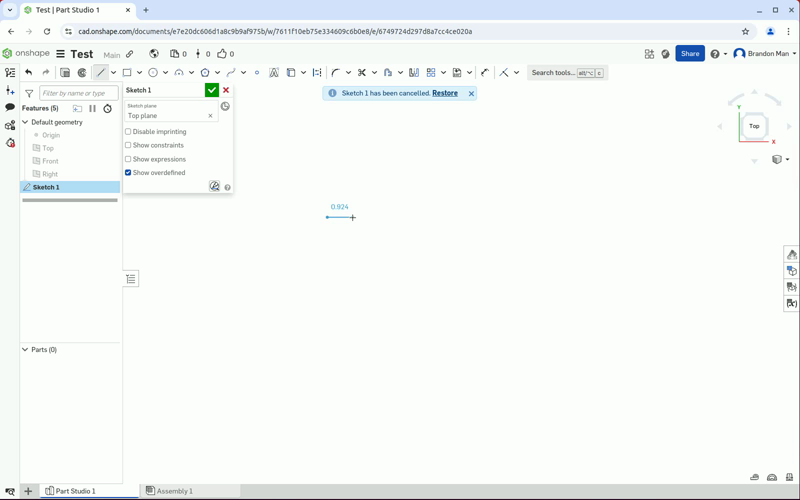
scroll(6)
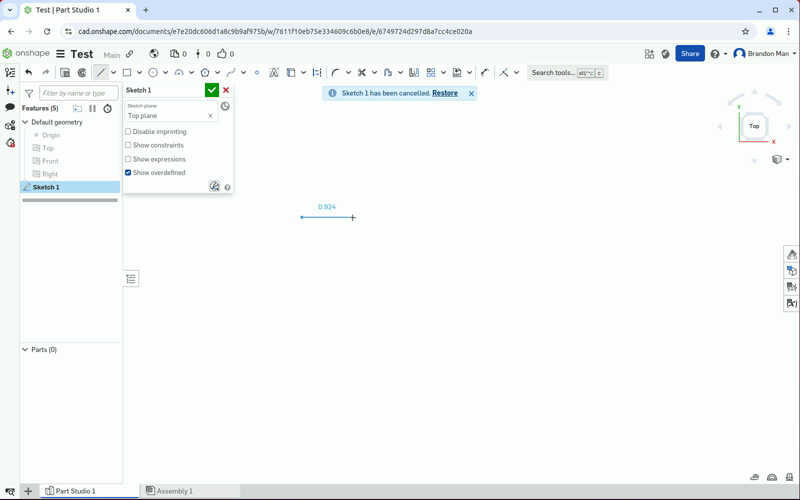
click(352, 217)
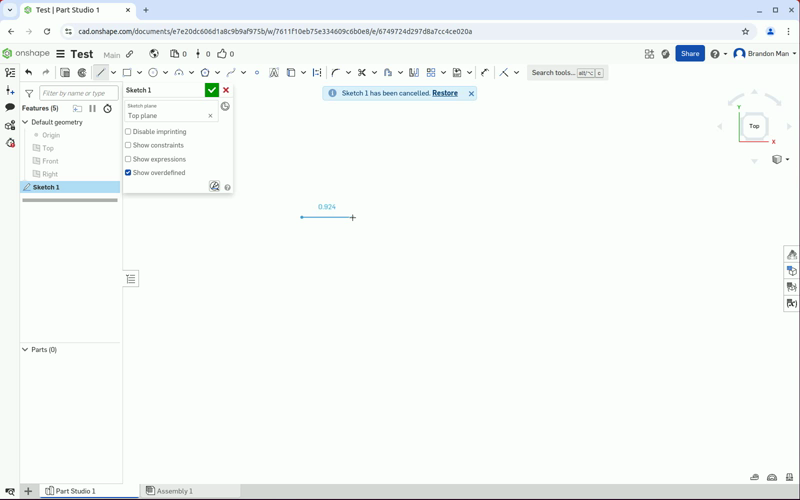
scroll(-6)
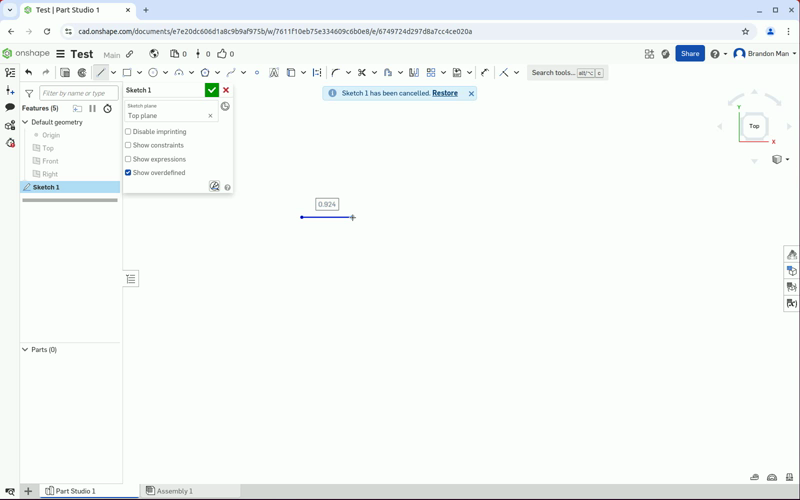
scroll(-6)
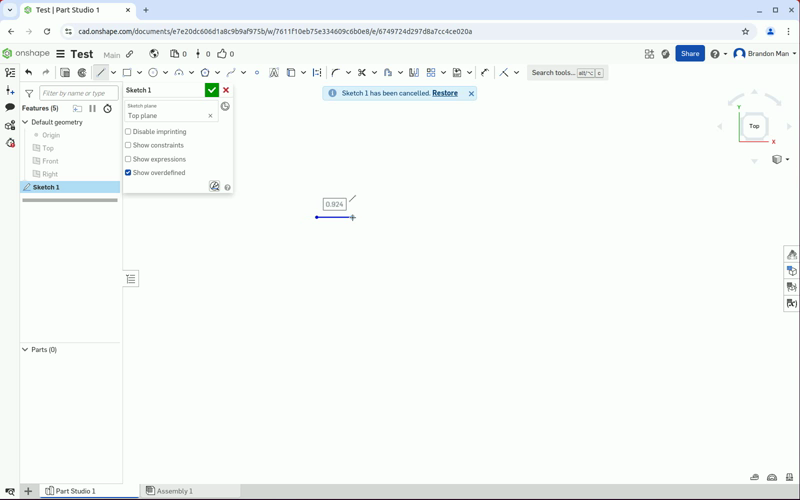
scroll(-6)
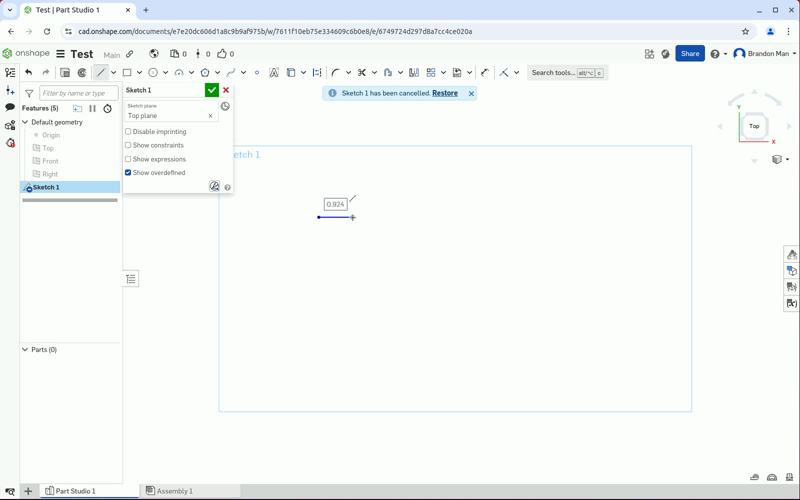
scroll(-6)
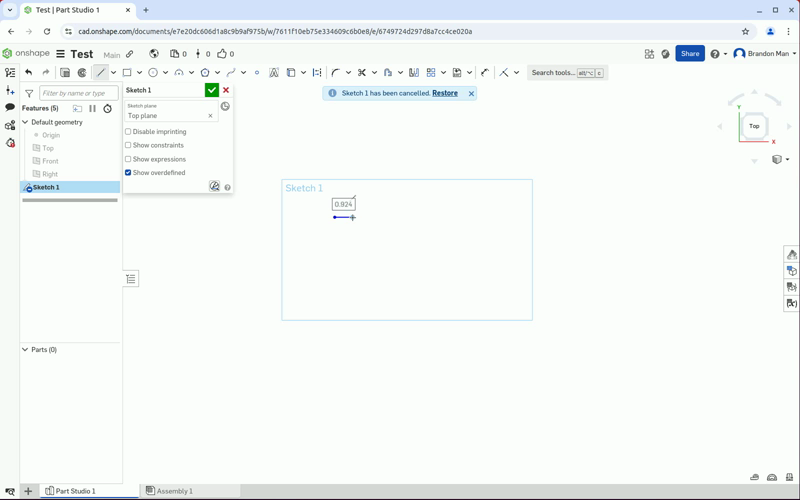
scroll(-6)
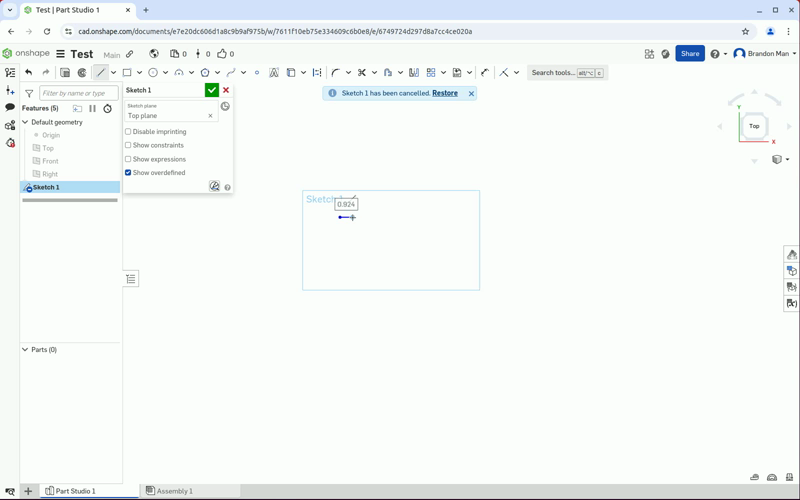
scroll(-6)
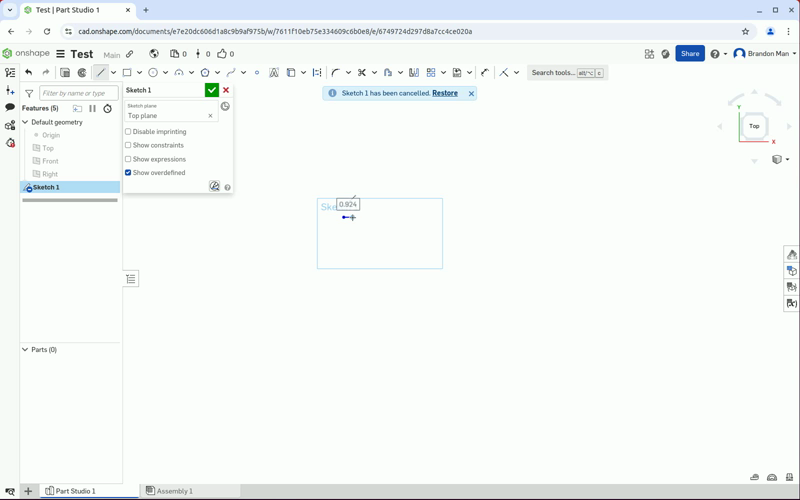
scroll(-6)
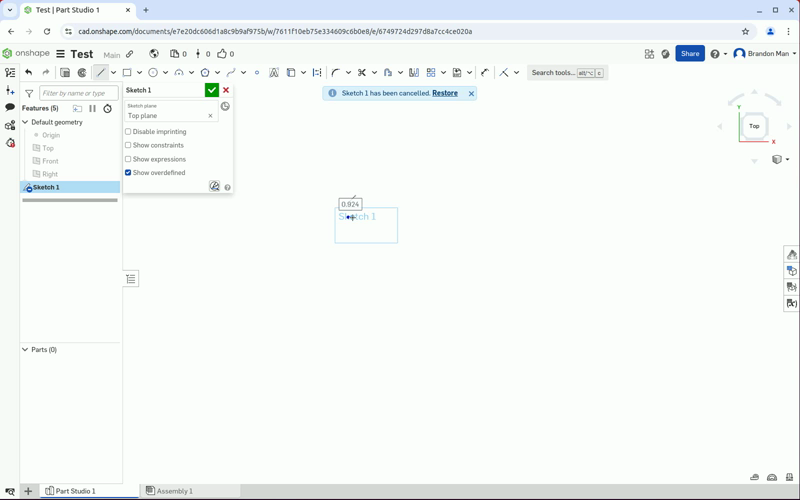
key_up(shift)
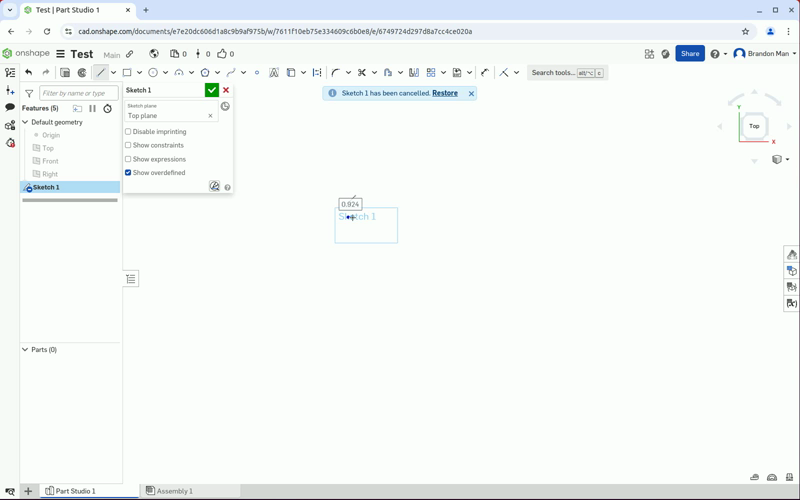
key_down(shift)
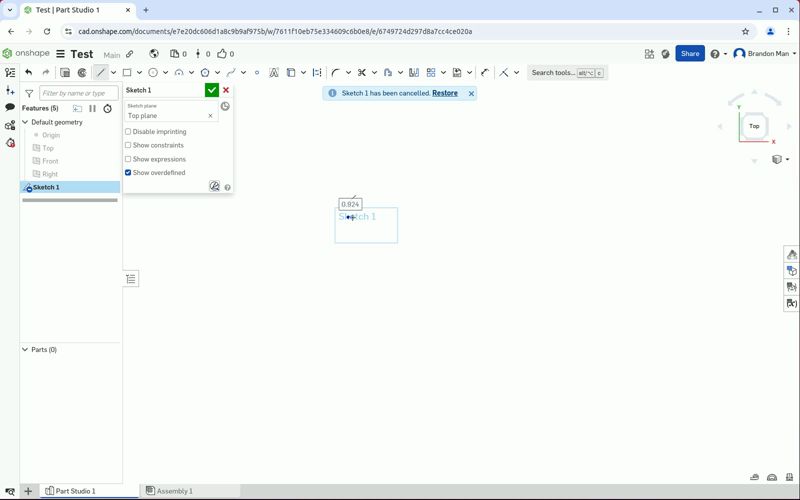
mouse_move(558, 217)
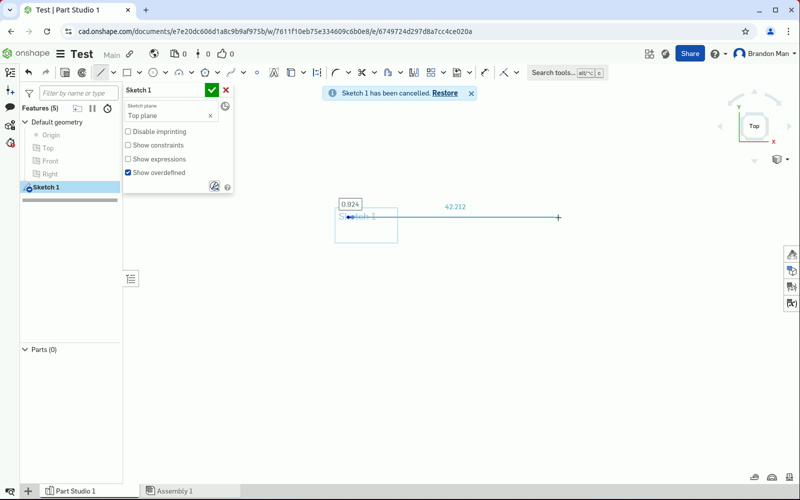
click(558, 217)
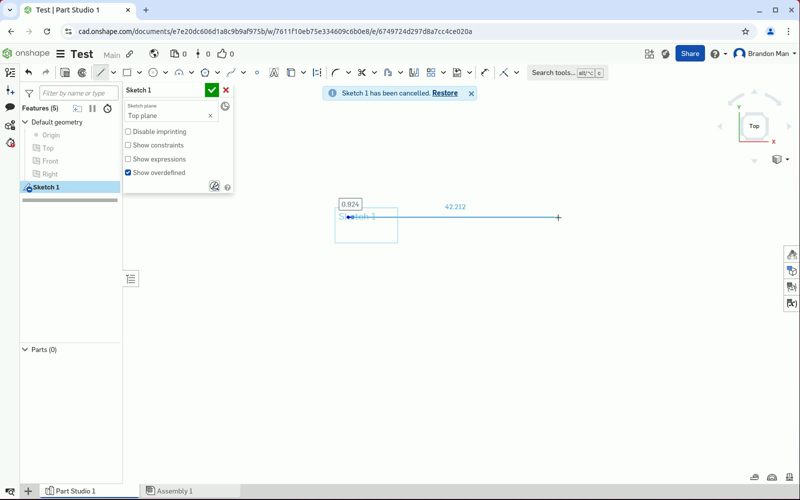
key_up(shift)
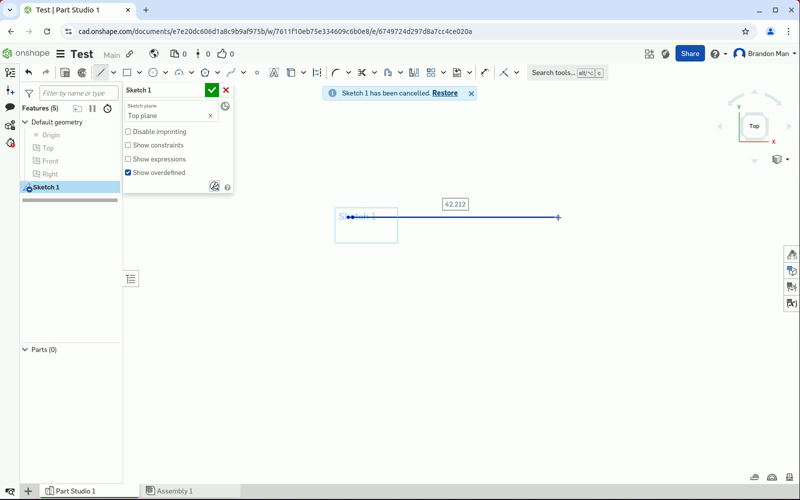
key_down(shift)
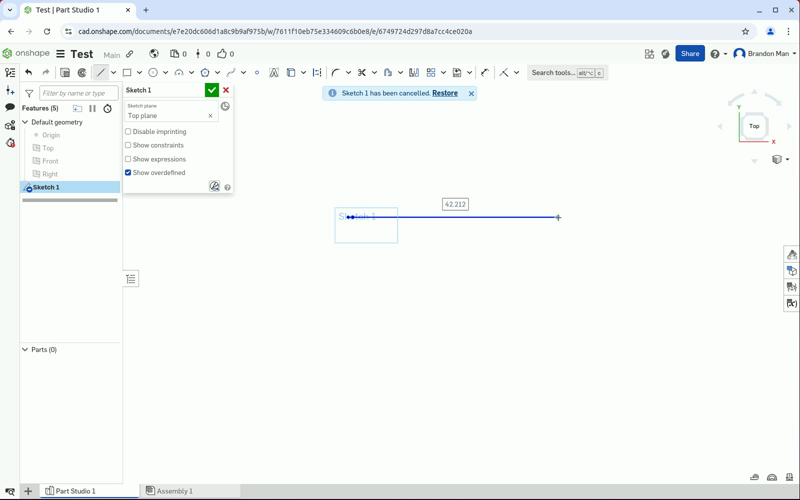
mouse_move(588, 217)
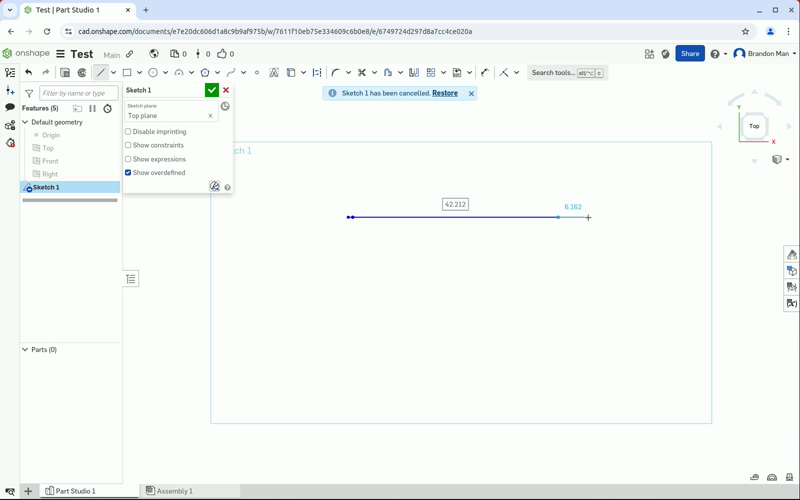
mouse_move(562, 217)
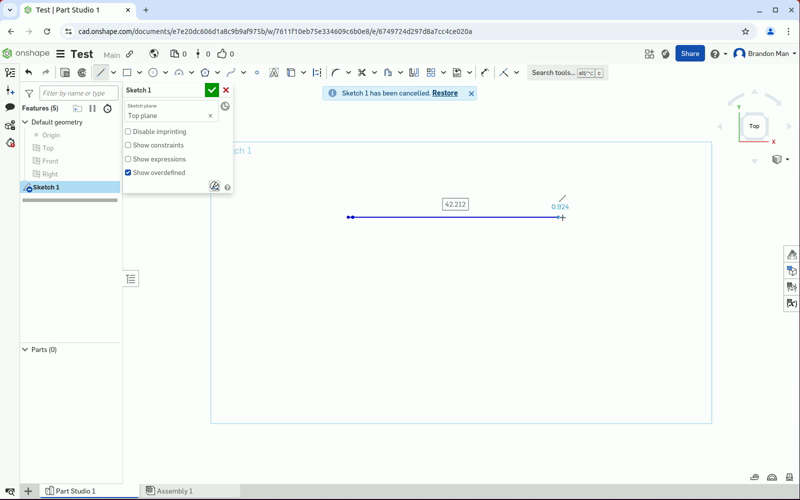
scroll(6)
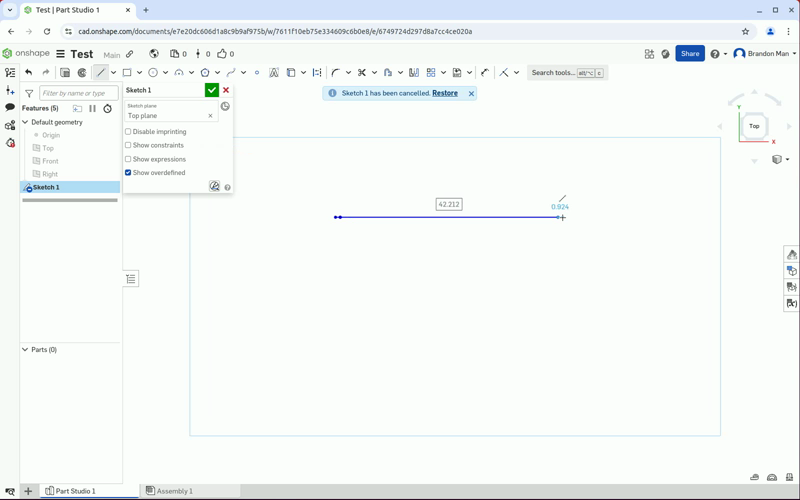
scroll(6)
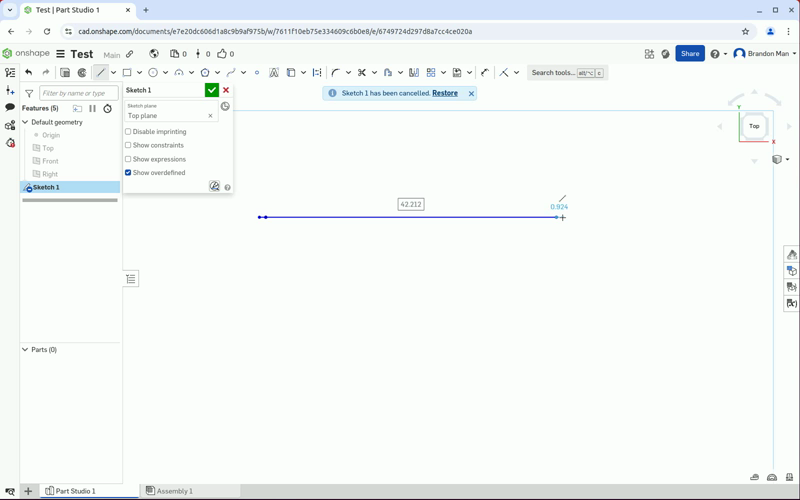
scroll(6)
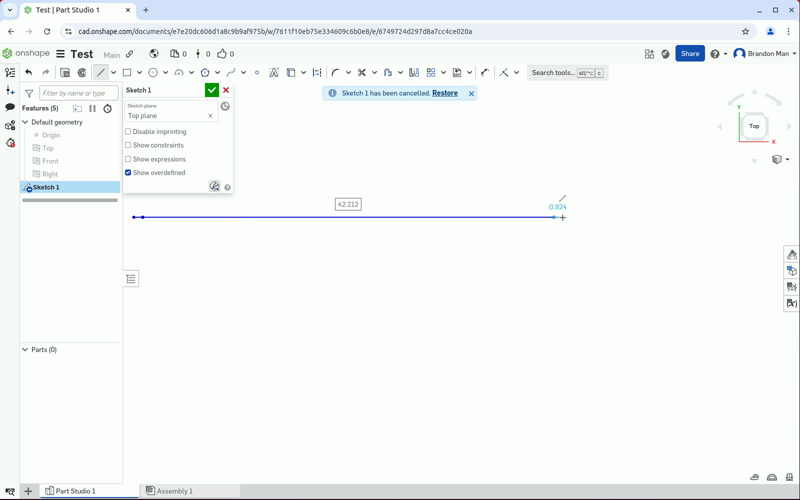
scroll(6)
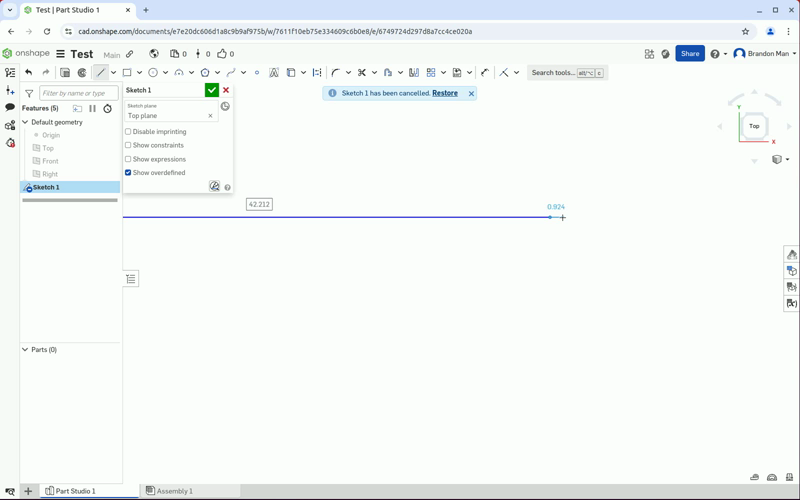
scroll(6)
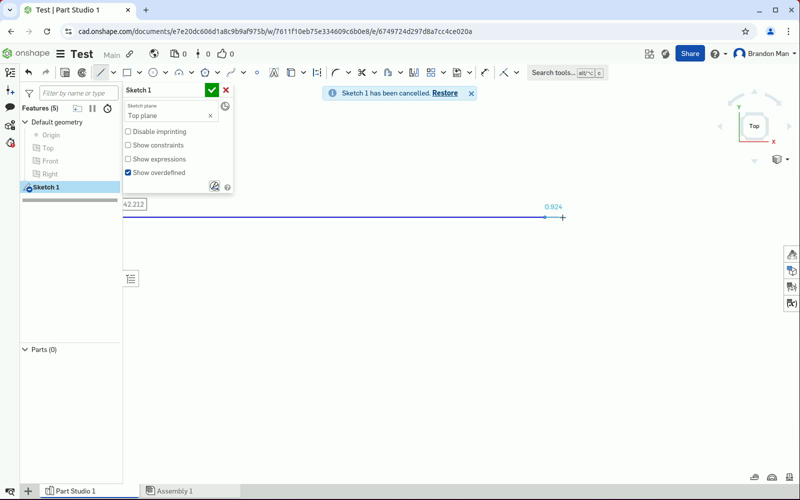
scroll(6)
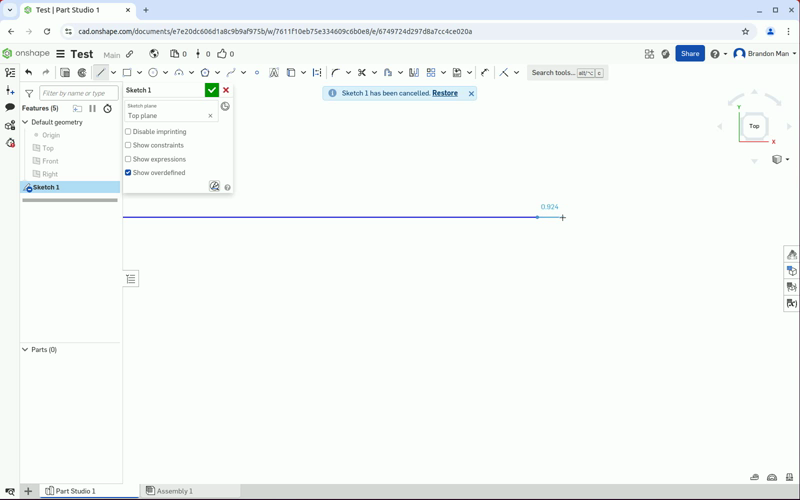
scroll(6)
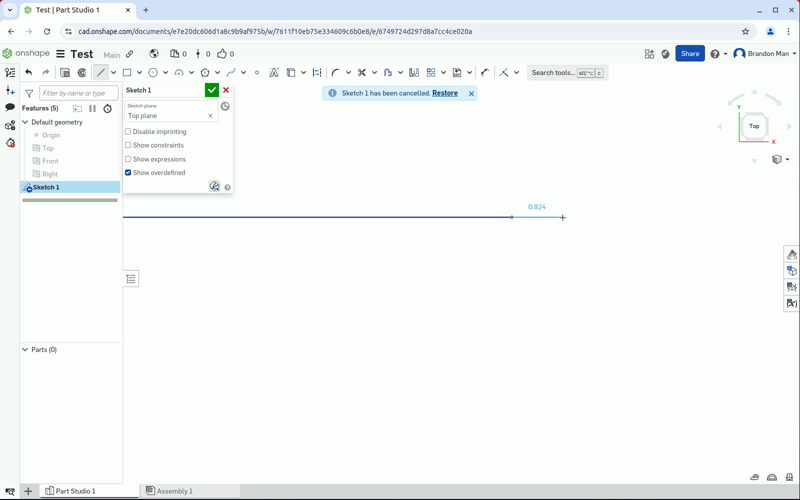
click(562, 217)
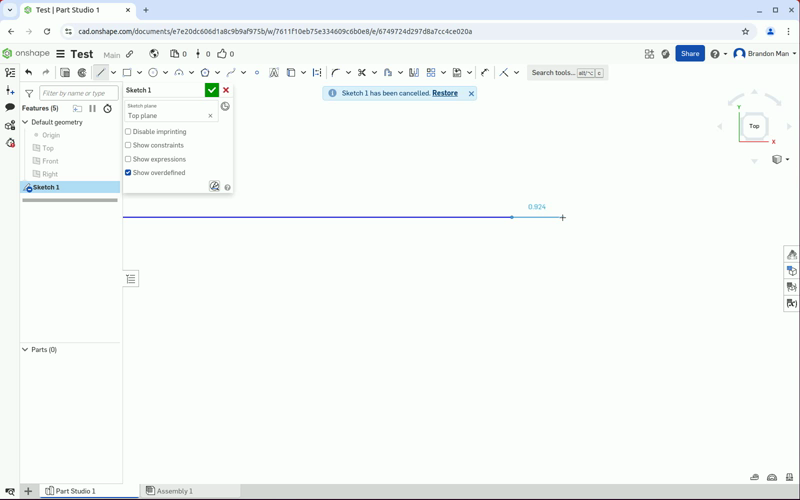
scroll(-6)
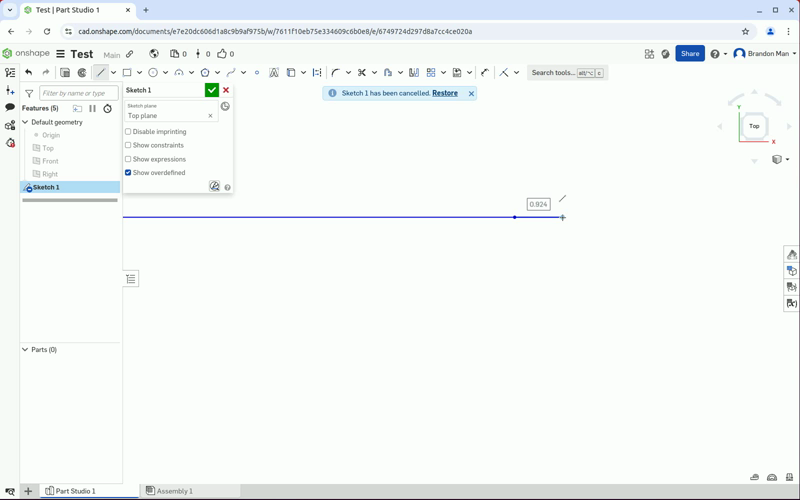
scroll(-6)
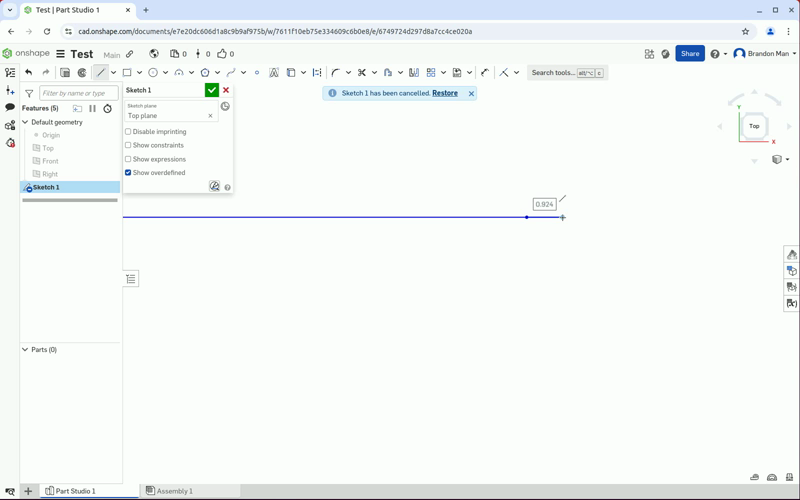
scroll(-6)
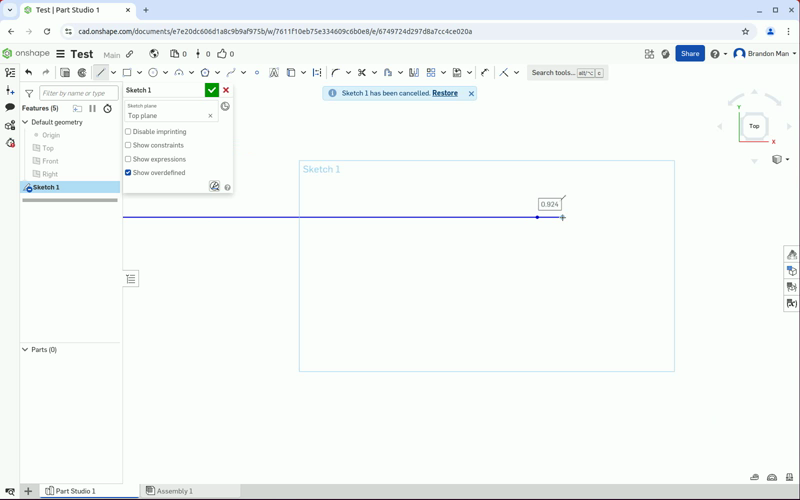
scroll(-6)
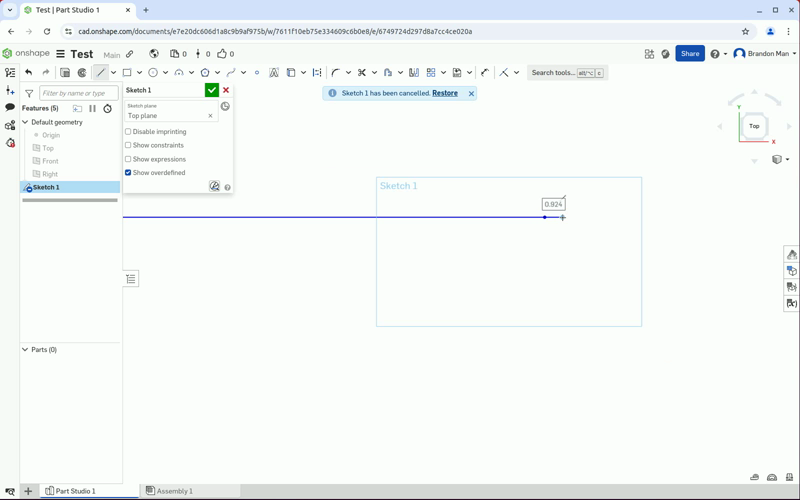
scroll(-6)
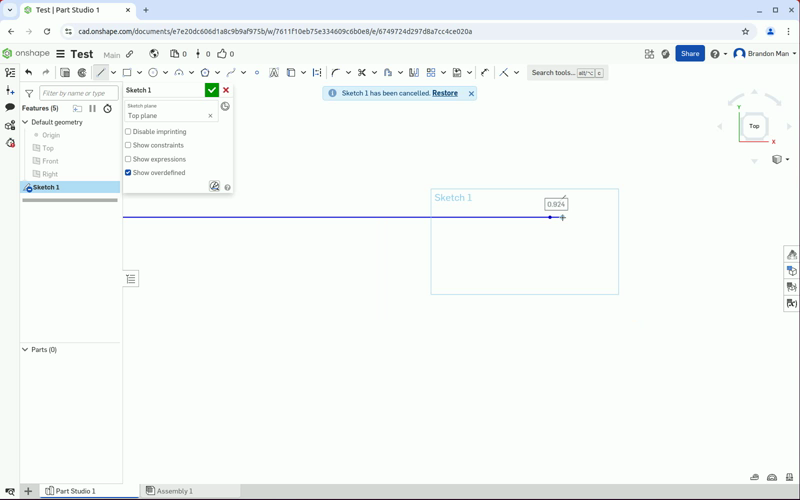
scroll(-6)
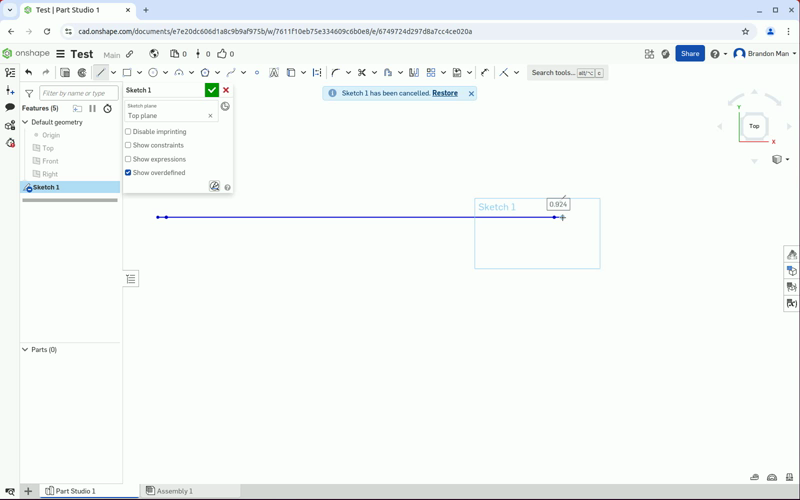
scroll(-6)
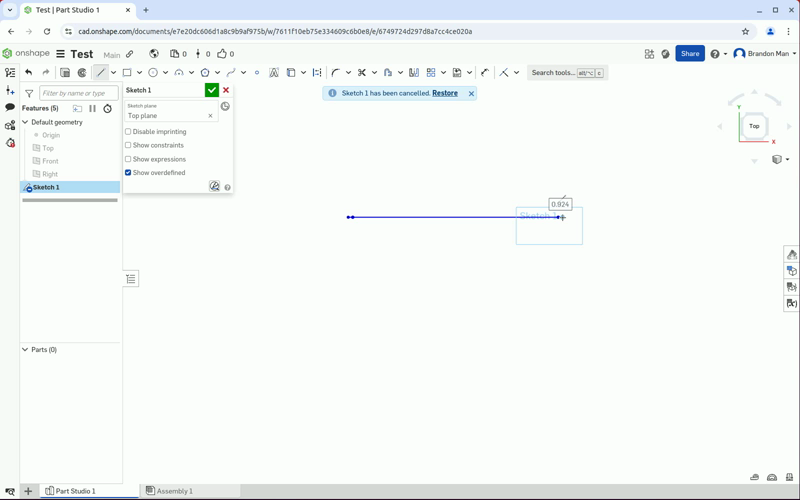
key_up(shift)
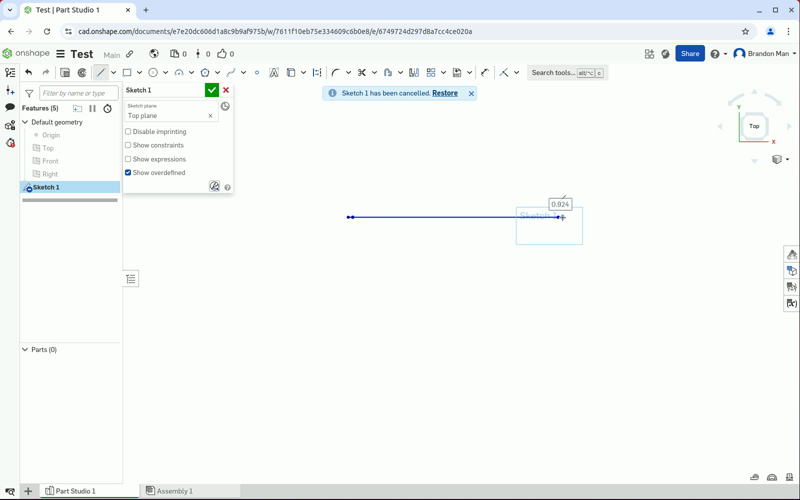
key_down(shift)
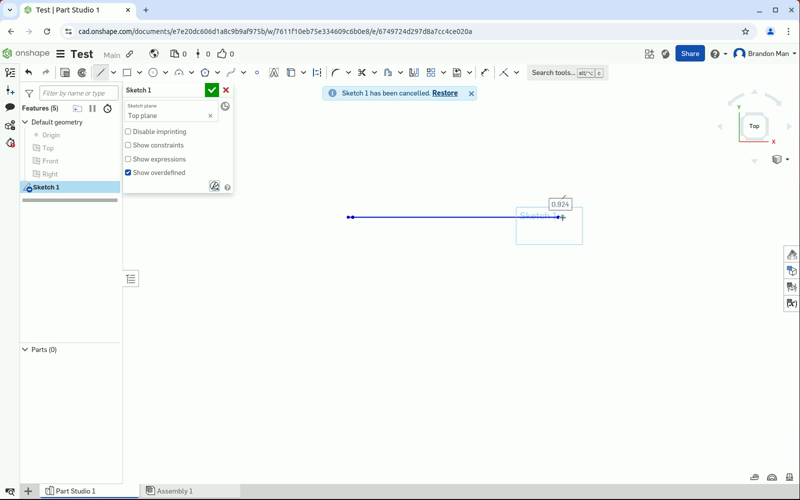
mouse_move(589, 217)
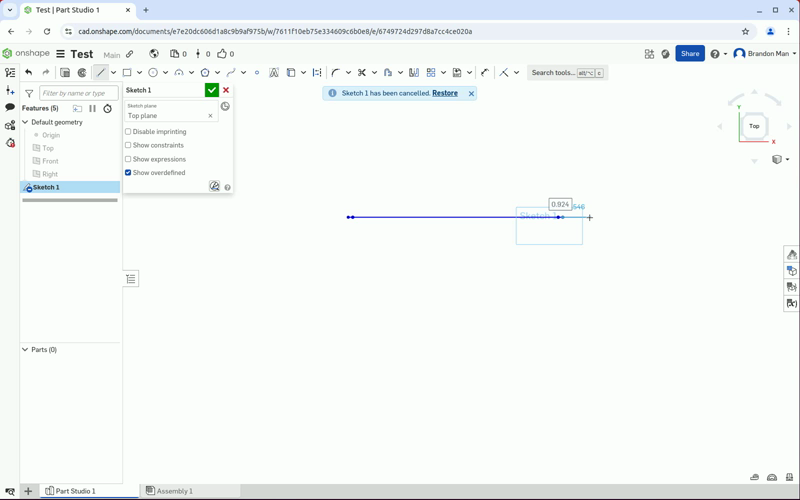
mouse_move(562, 212)
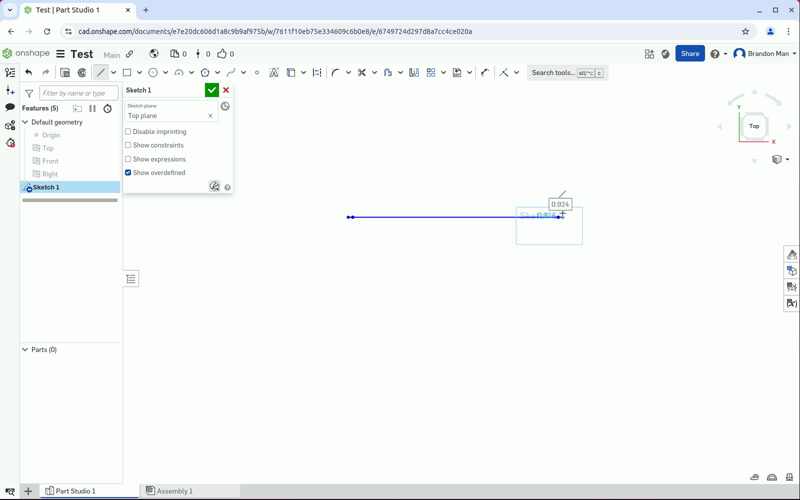
scroll(6)
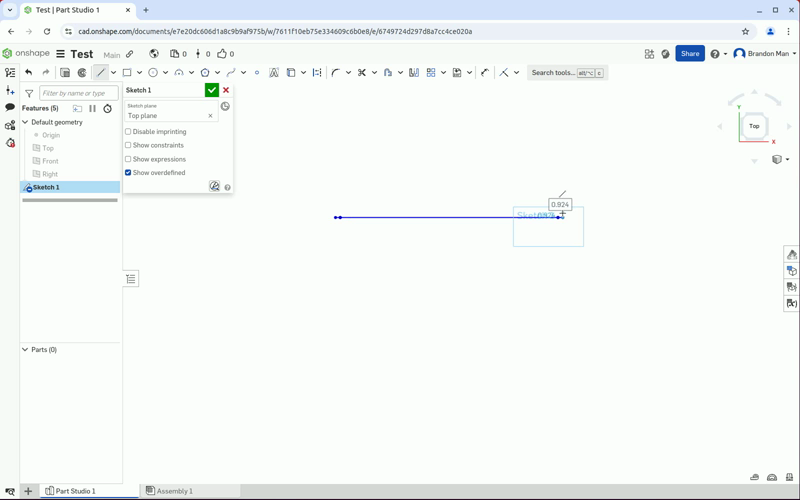
scroll(6)
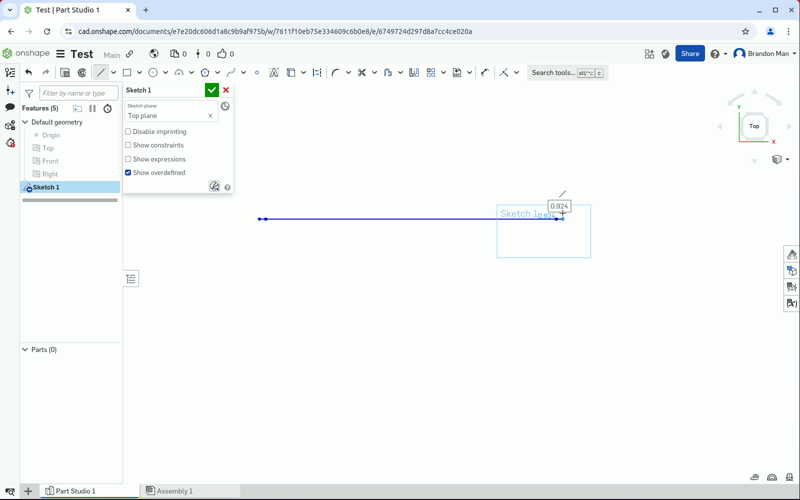
scroll(6)
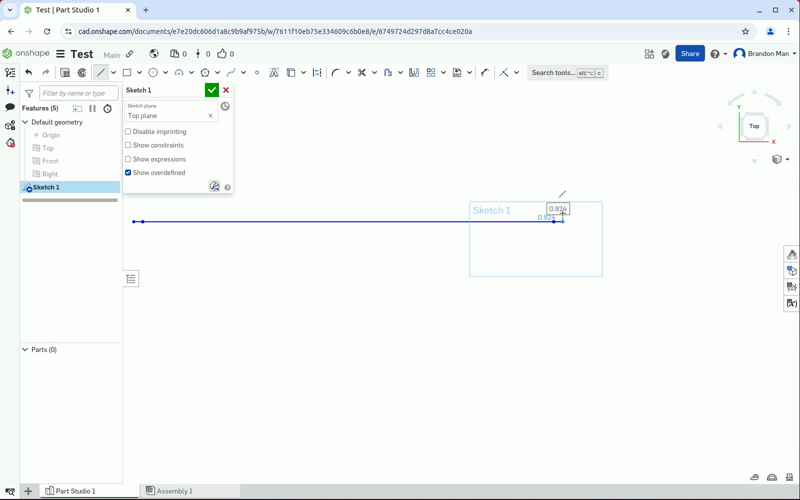
scroll(6)
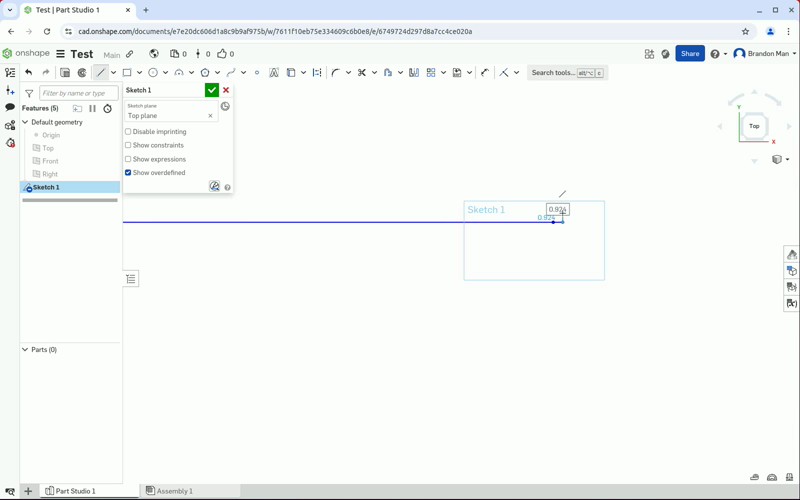
scroll(6)
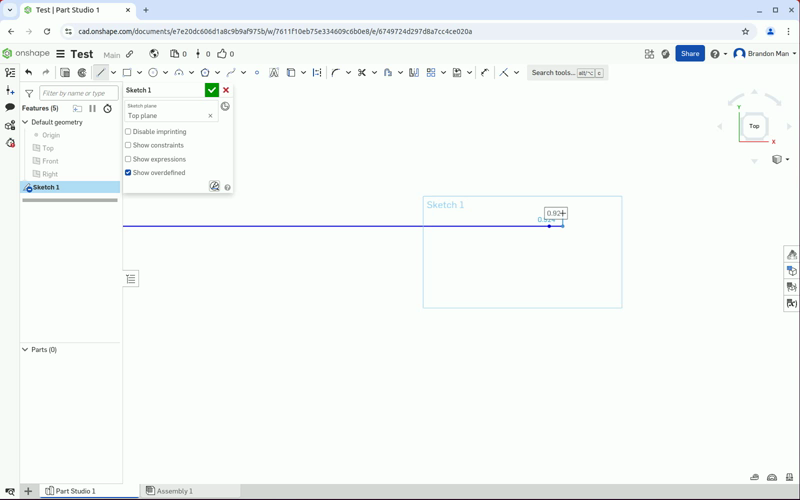
scroll(6)
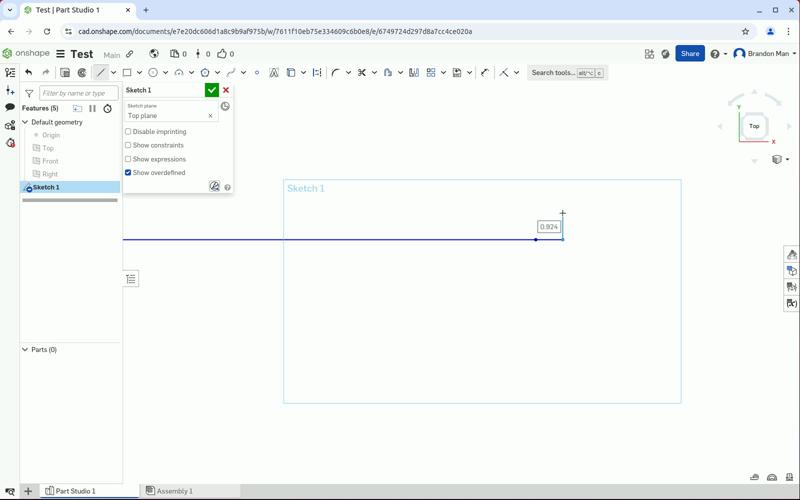
scroll(6)
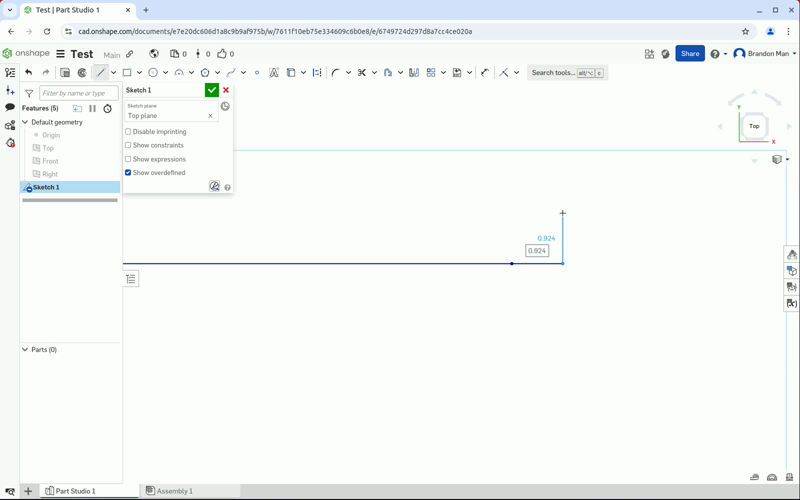
click(562, 212)
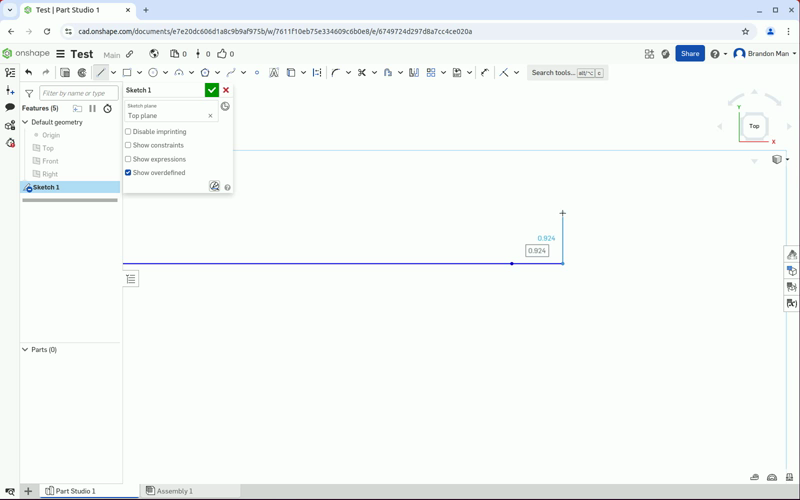
scroll(-6)
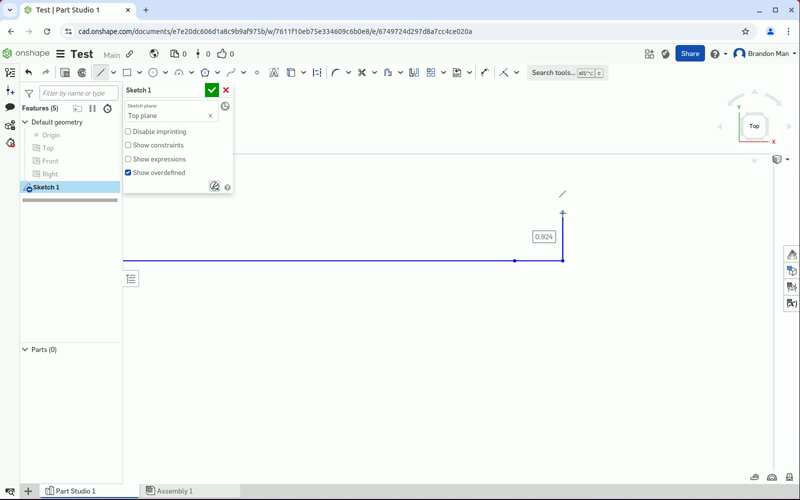
scroll(-6)
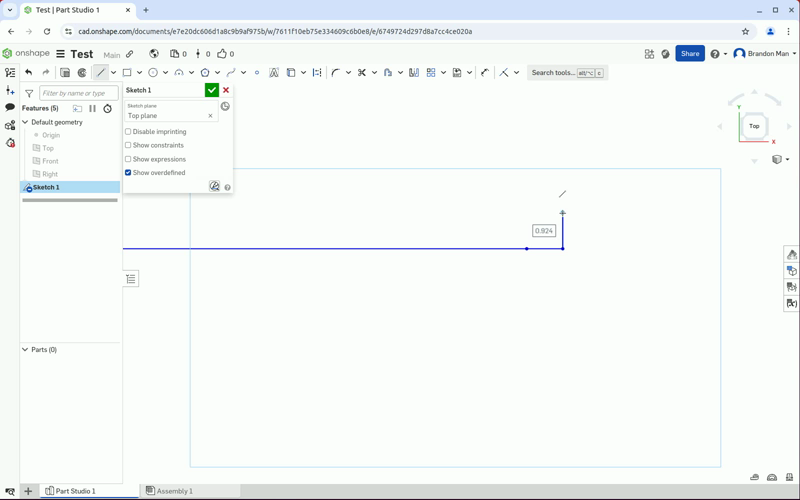
scroll(-6)
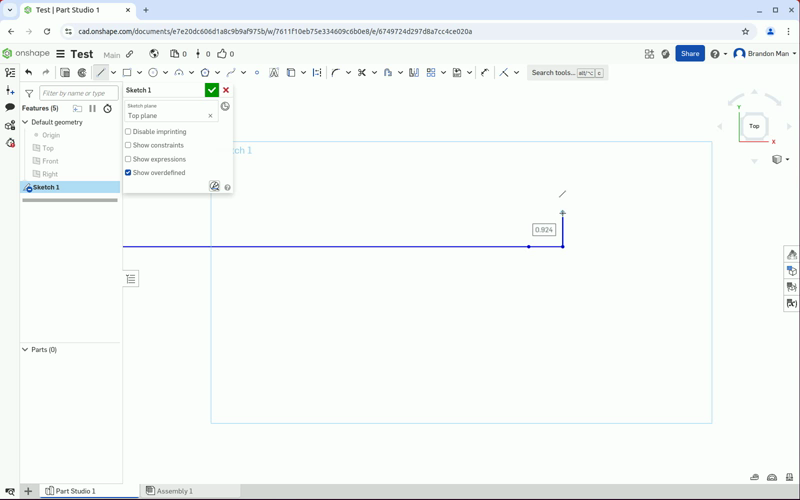
scroll(-6)
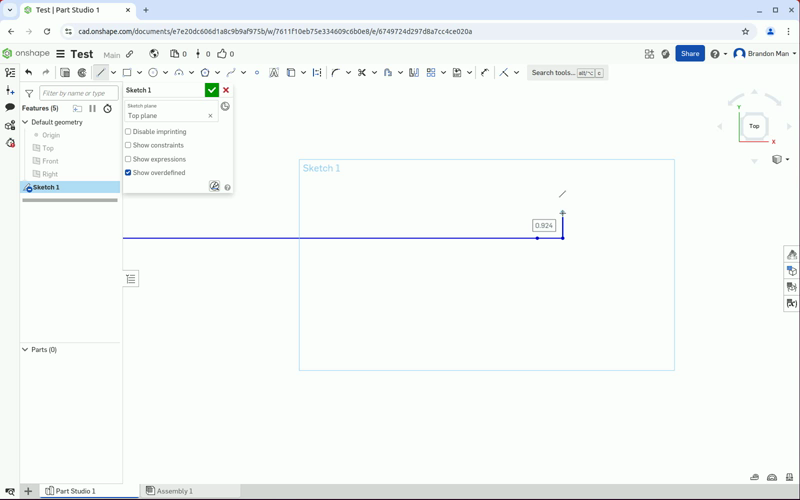
scroll(-6)
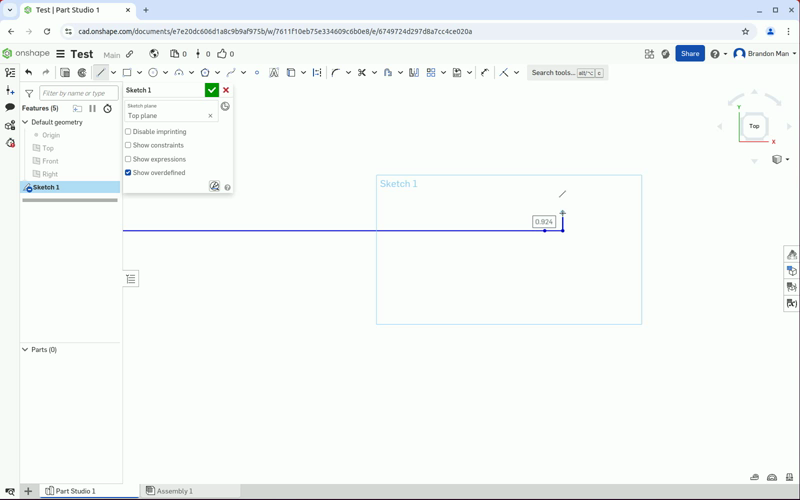
scroll(-6)
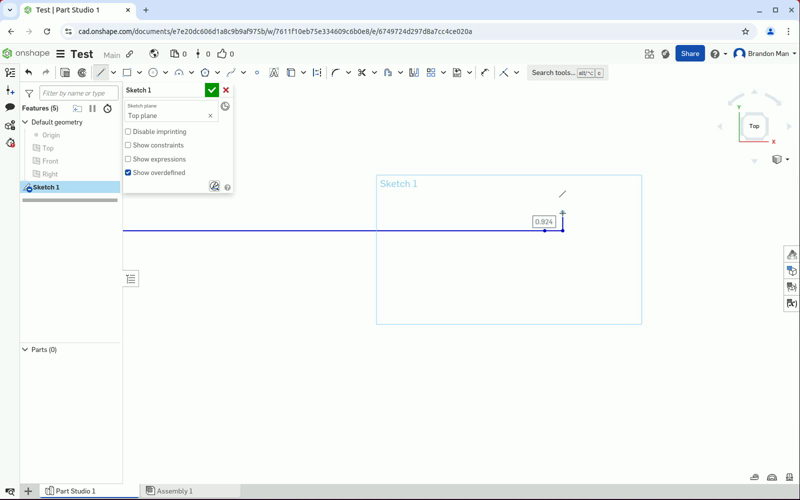
scroll(-6)
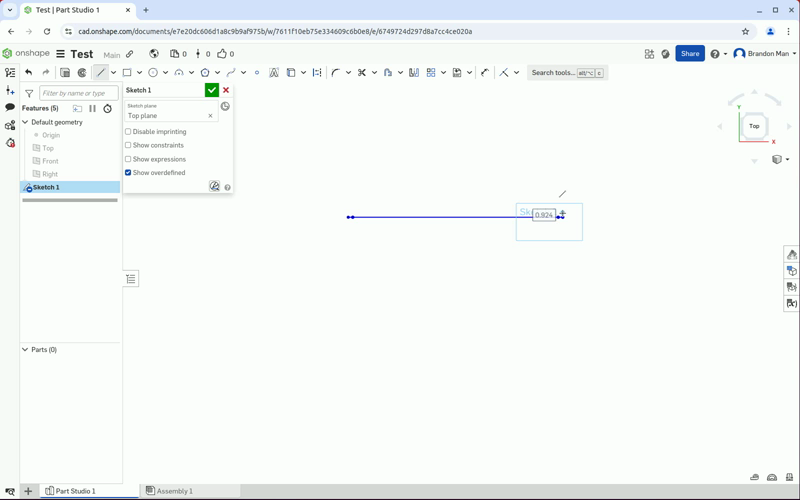
key_up(shift)
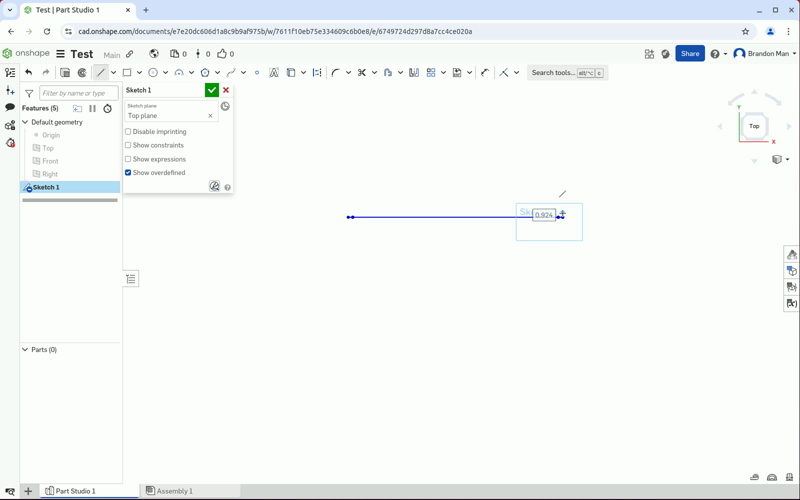
key_down(shift)
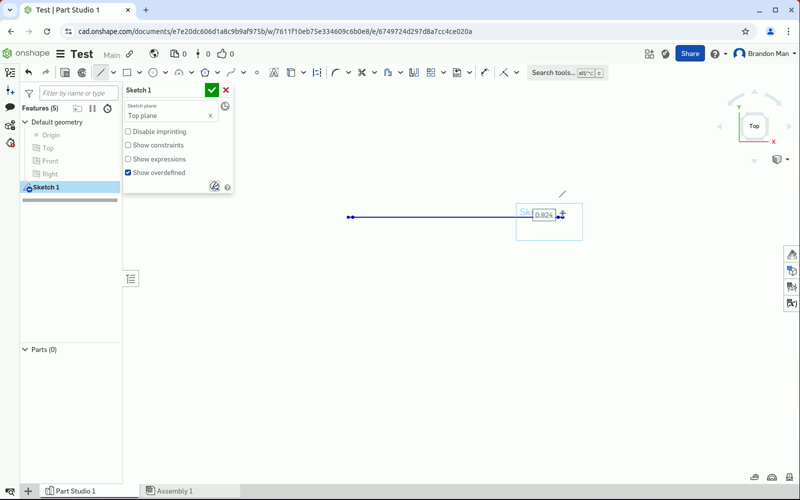
mouse_move(348, 212)
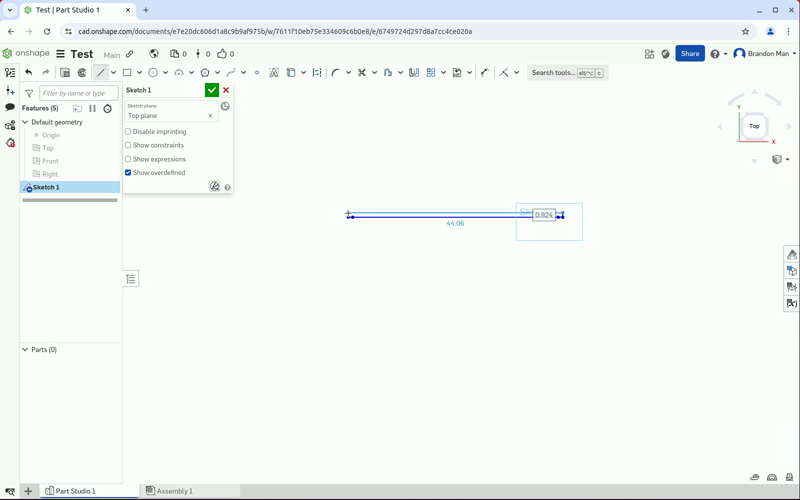
click(348, 212)
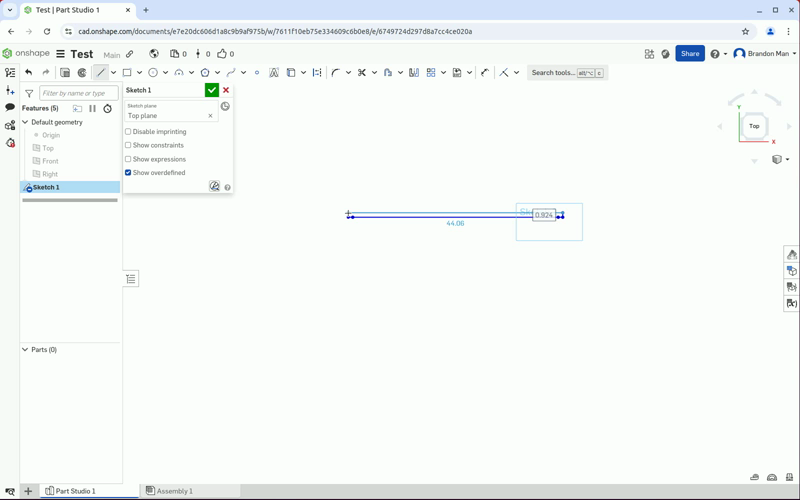
key_up(shift)
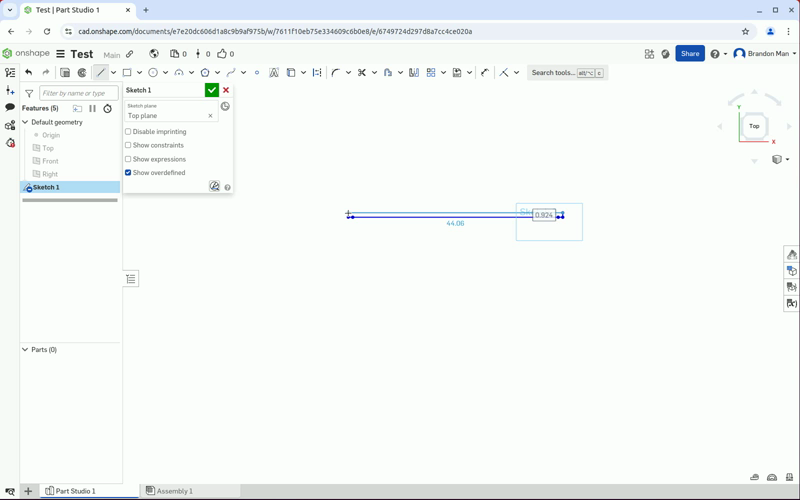
mouse_move(378, 212)
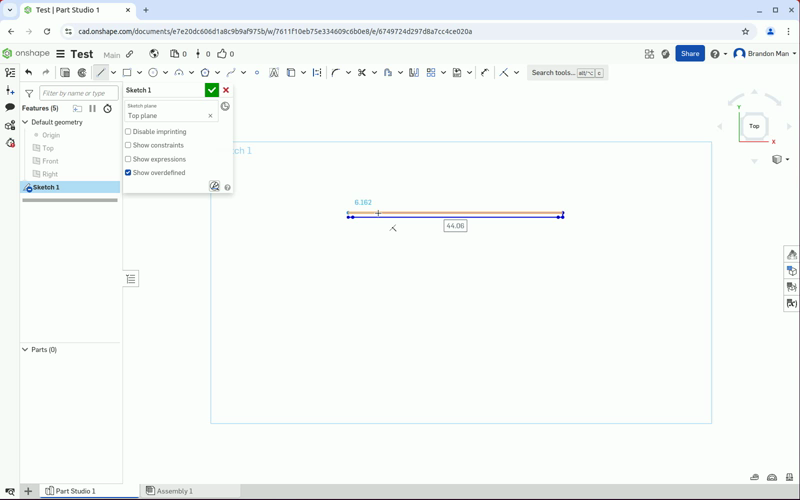
key_down(shift)
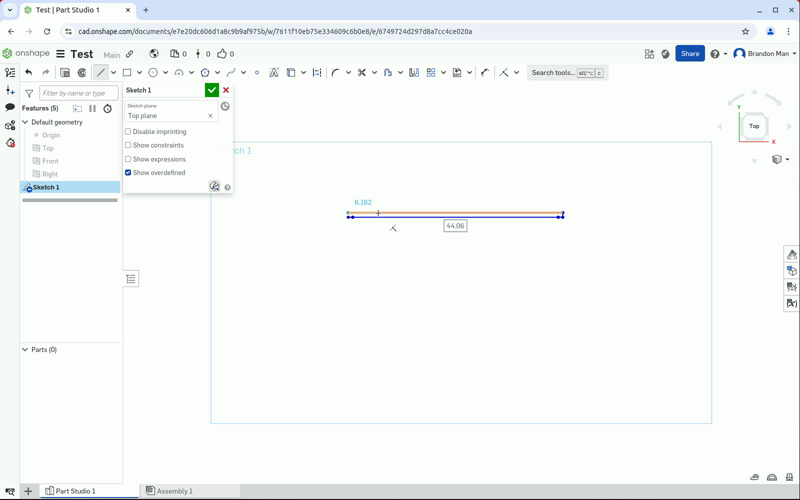
mouse_move(348, 217)
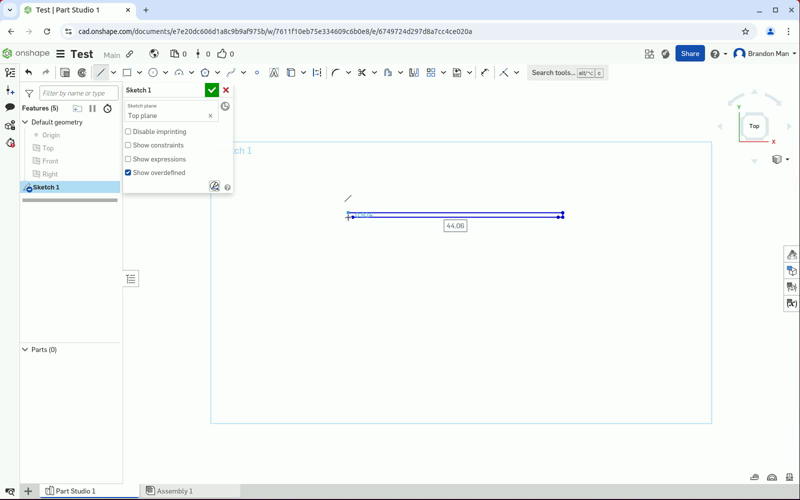
scroll(6)
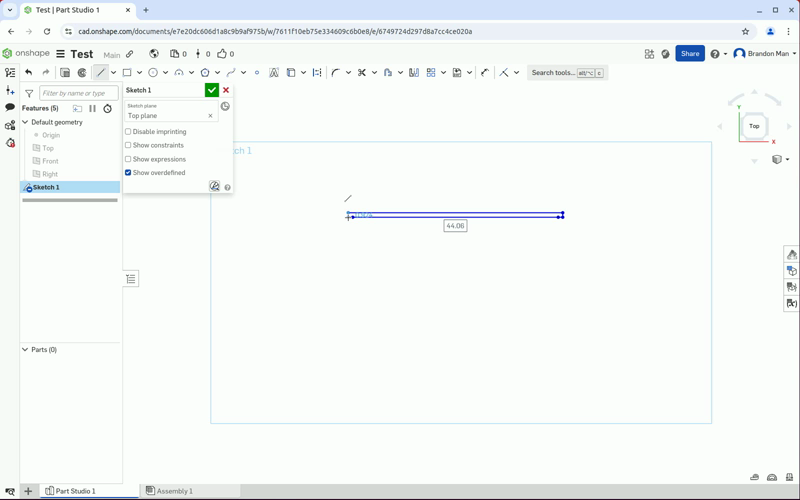
scroll(6)
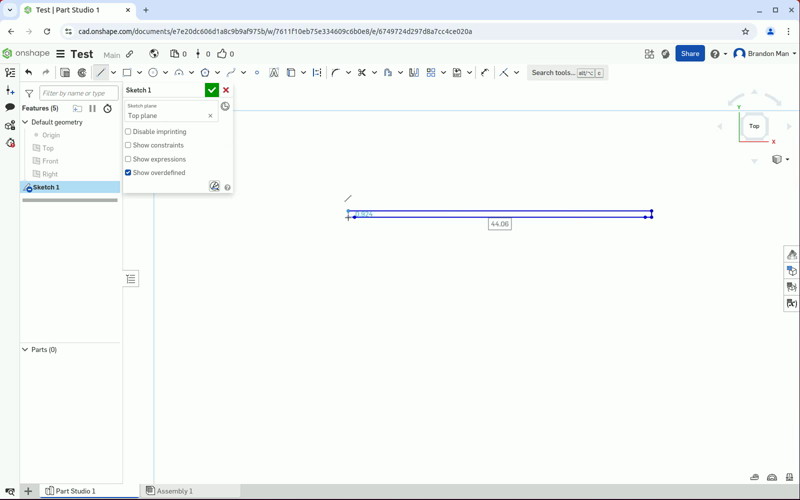
scroll(6)
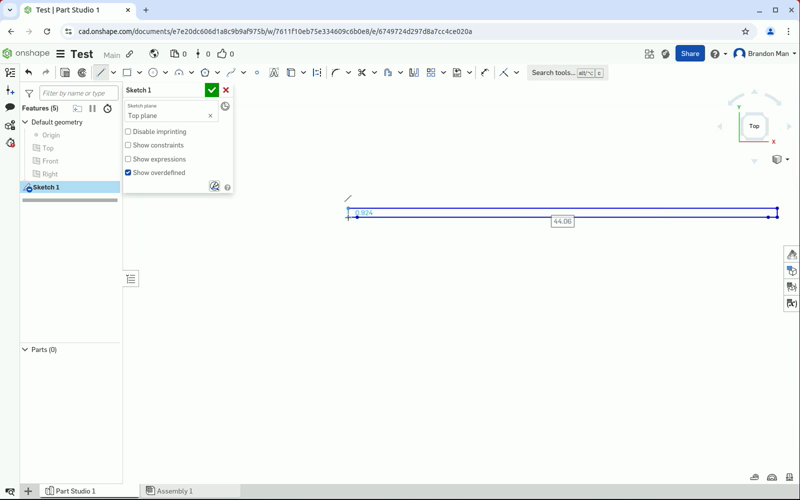
scroll(6)
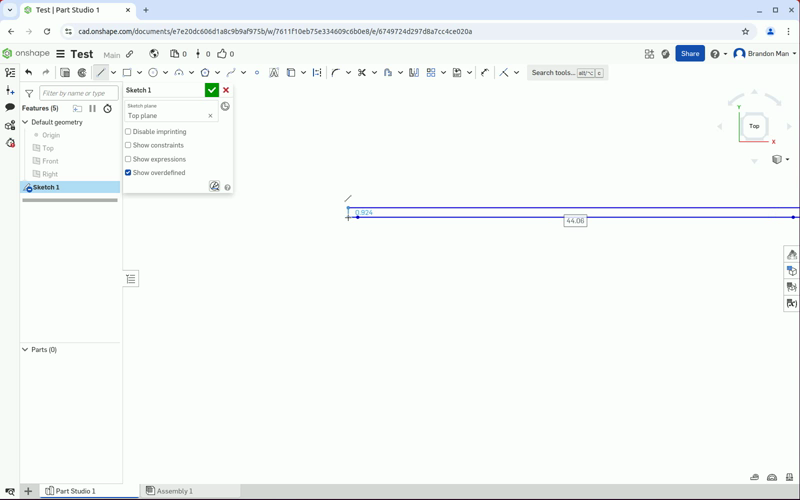
scroll(6)
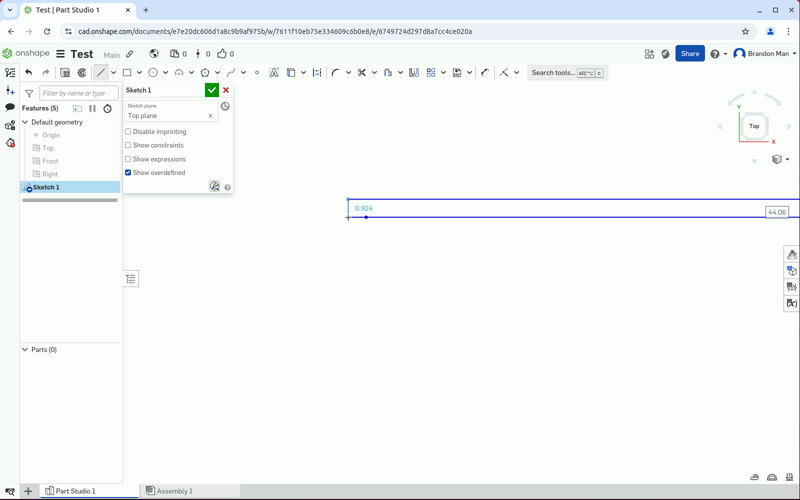
scroll(6)
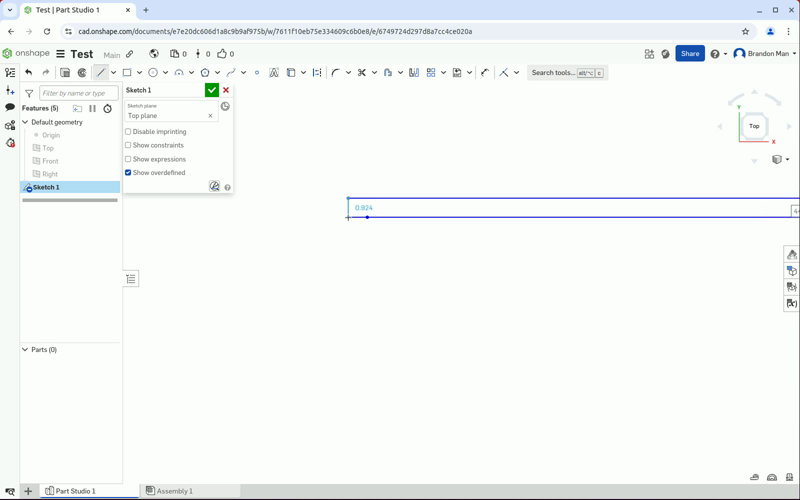
scroll(6)
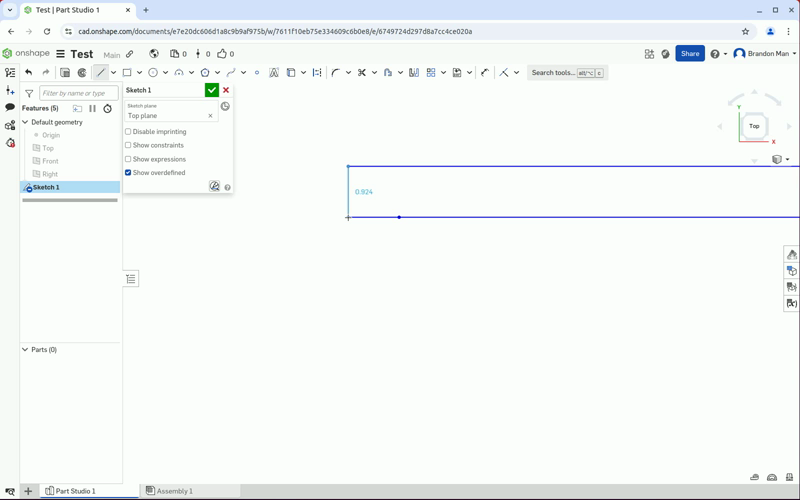
key_up(shift)
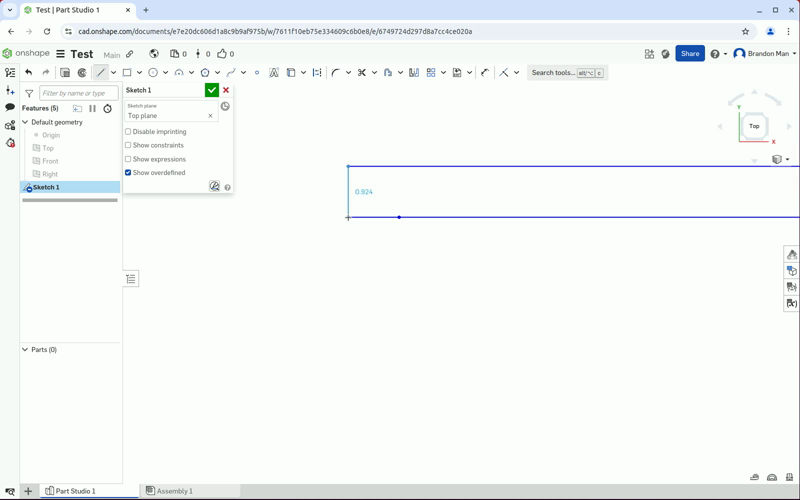
click(348, 217)
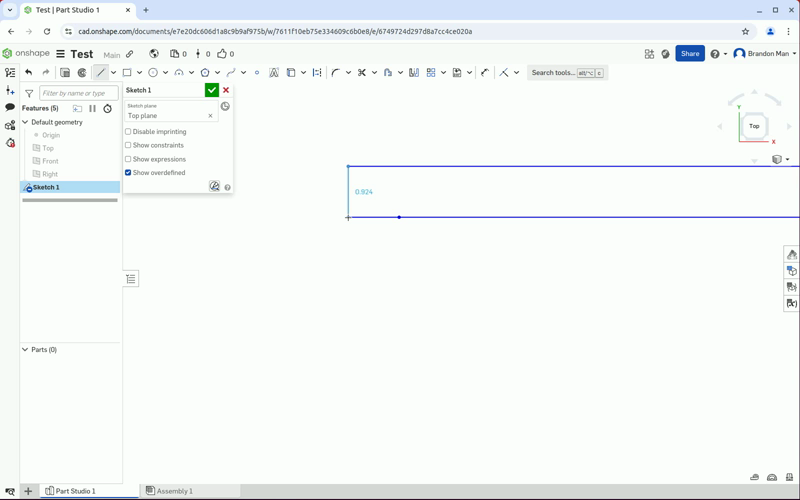
scroll(-6)
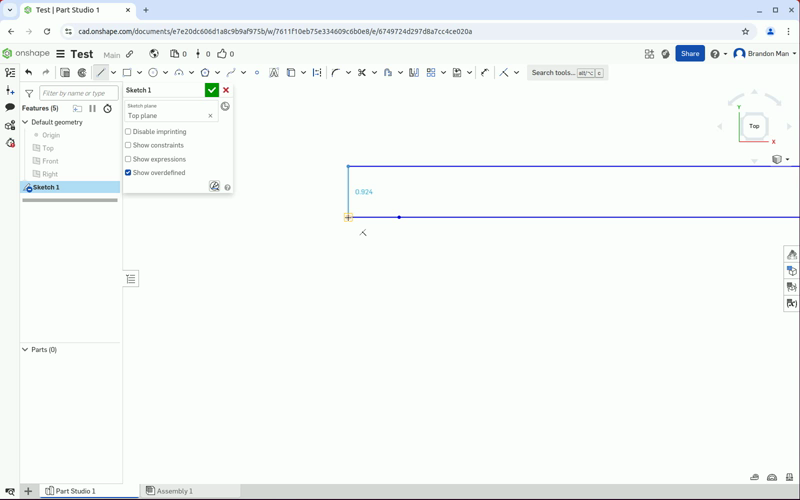
scroll(-6)
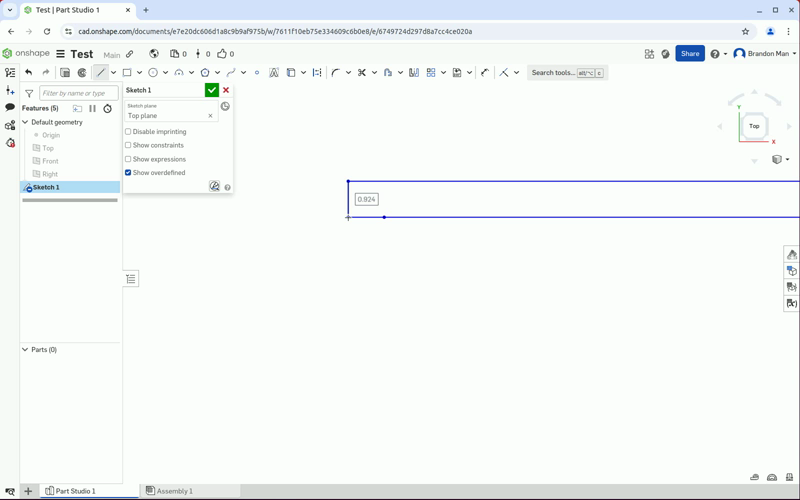
scroll(-6)
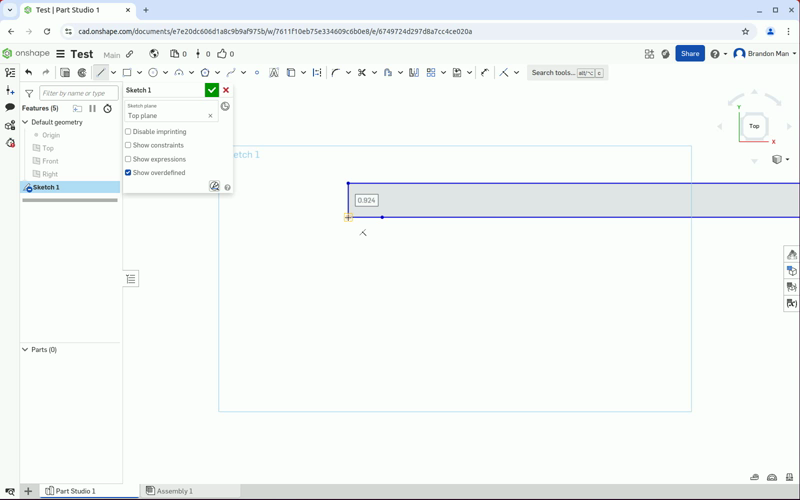
scroll(-6)
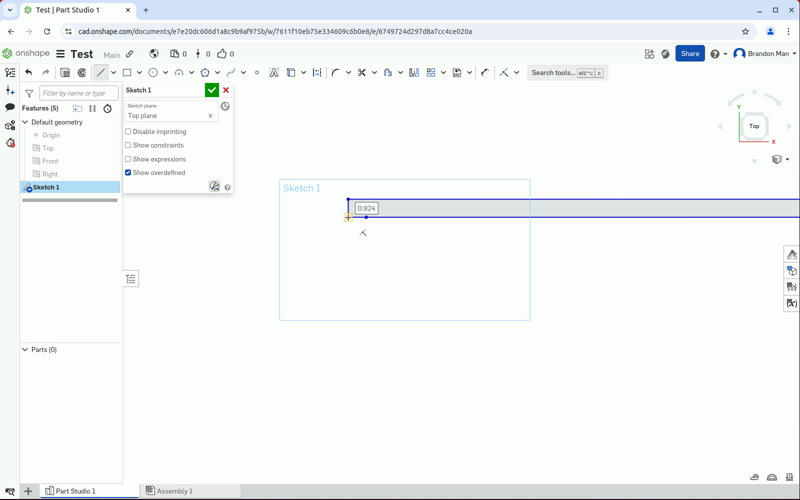
scroll(-6)
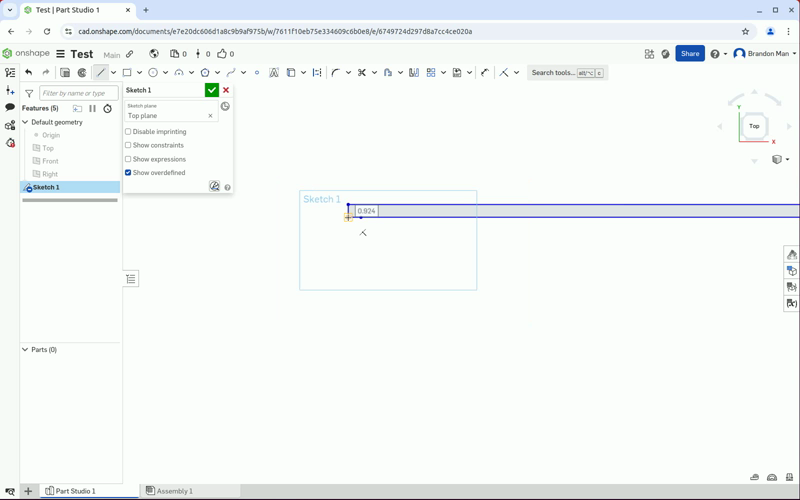
scroll(-6)
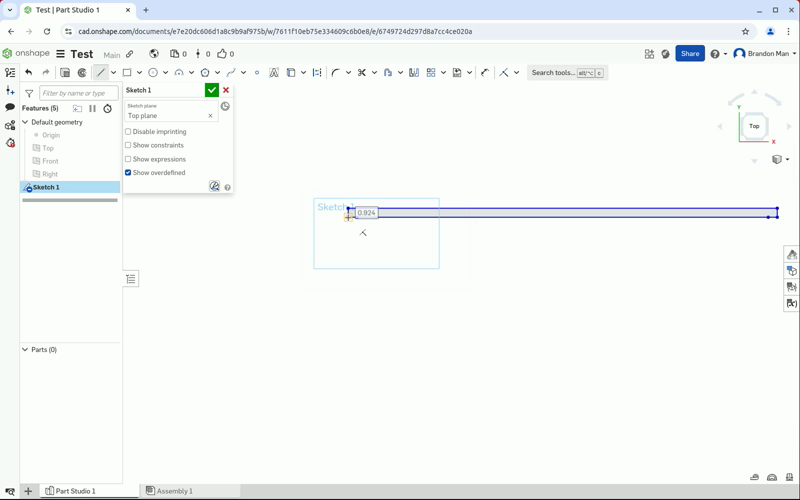
scroll(-6)
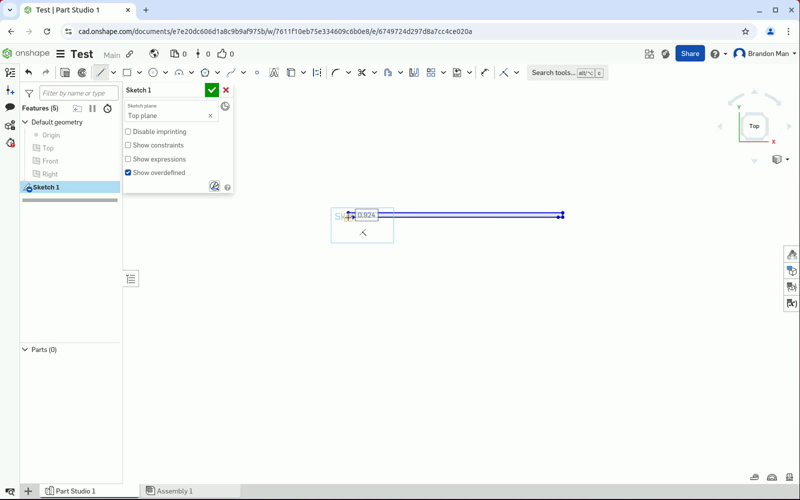
key(esc)
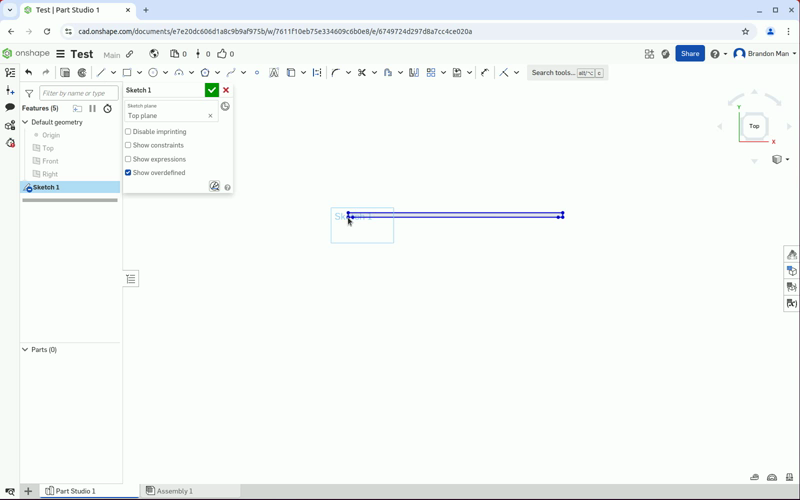
mouse_move(514, 213)
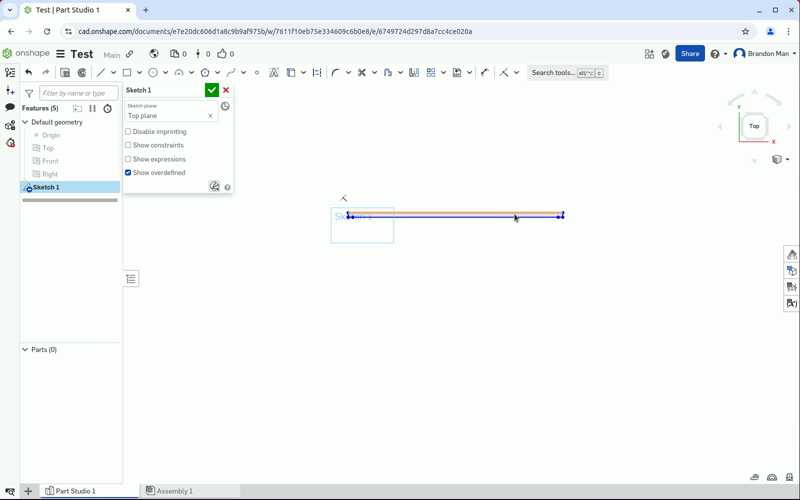
scroll(6)
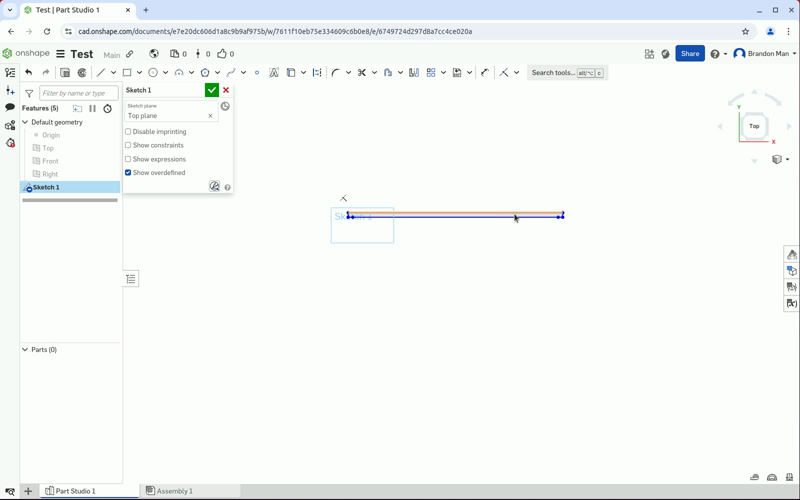
scroll(6)
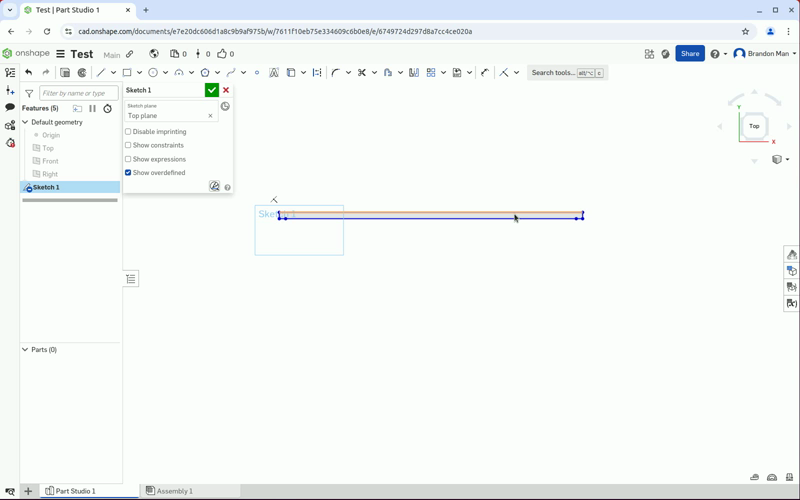
scroll(6)
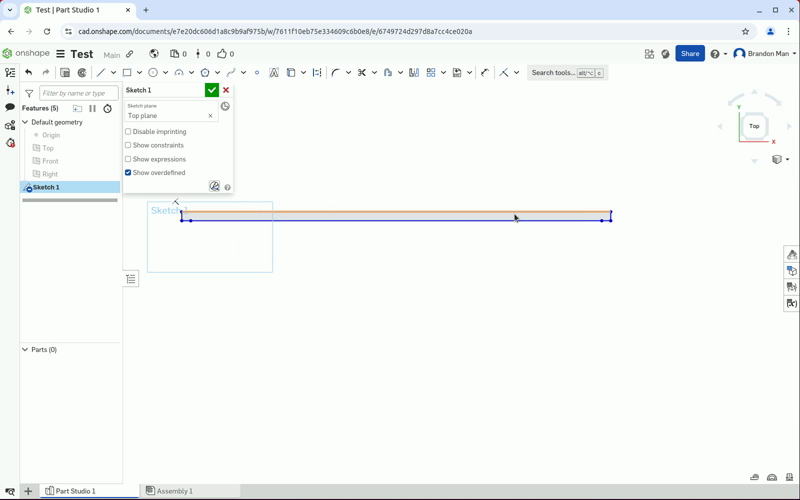
scroll(6)
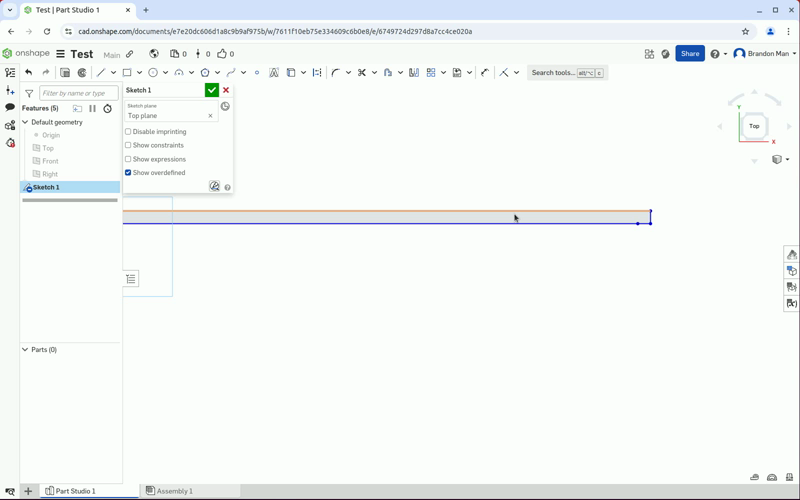
scroll(6)
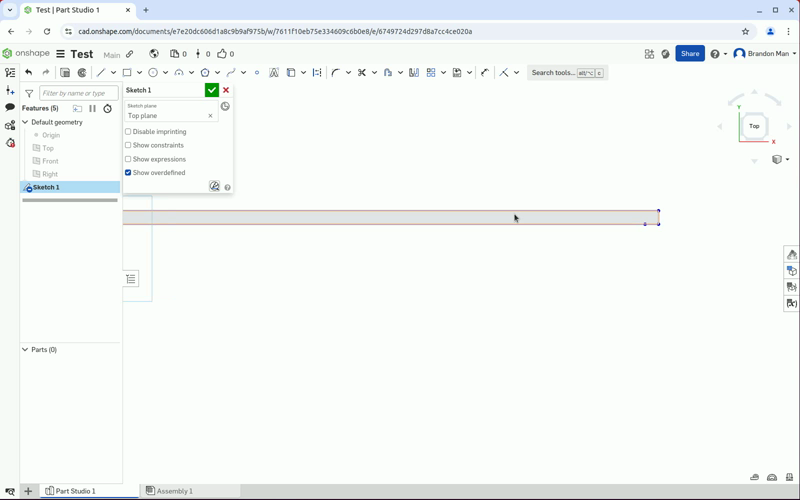
scroll(6)
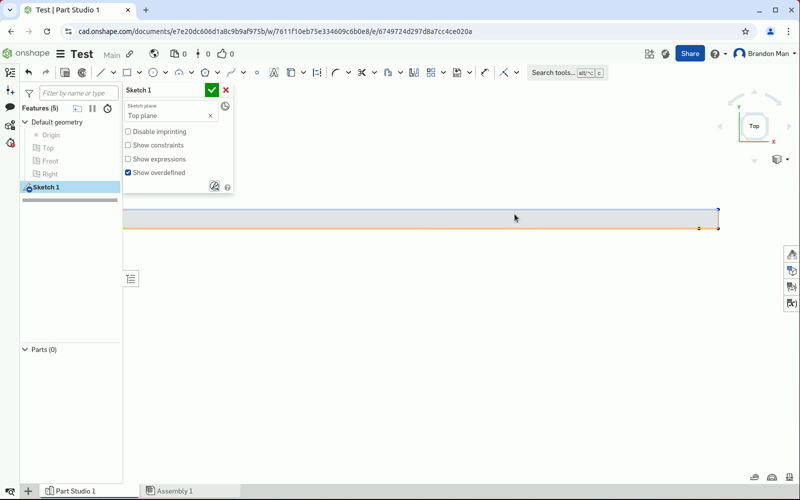
scroll(6)
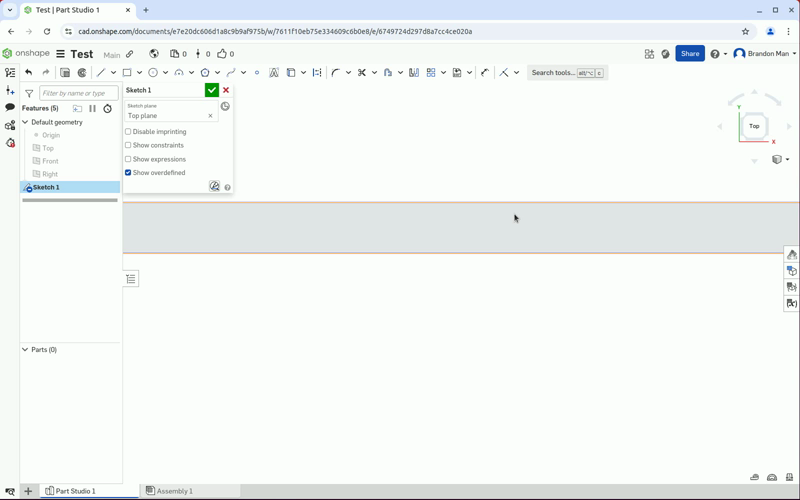
click(514, 213)
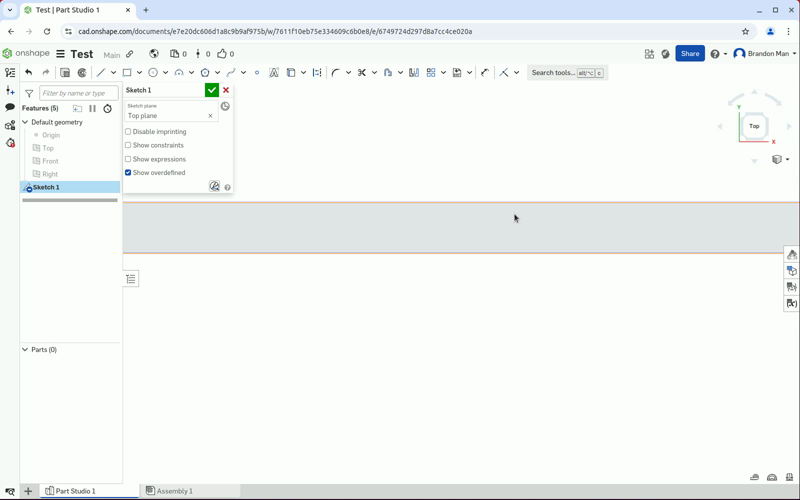
scroll(-6)
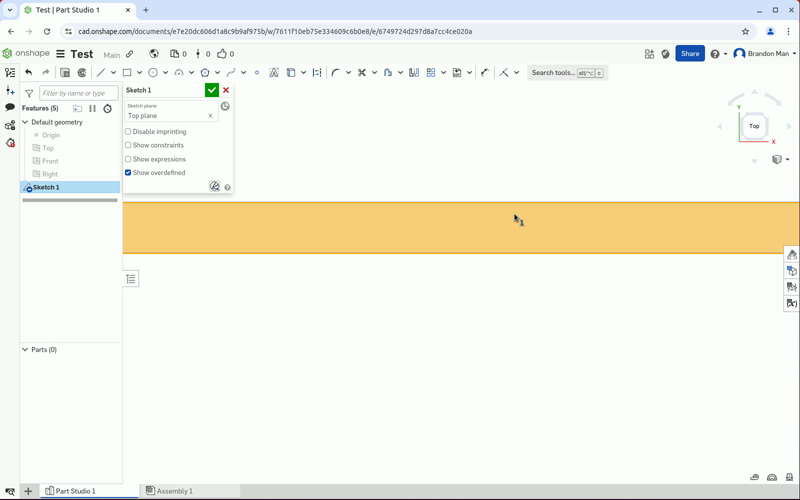
scroll(-6)
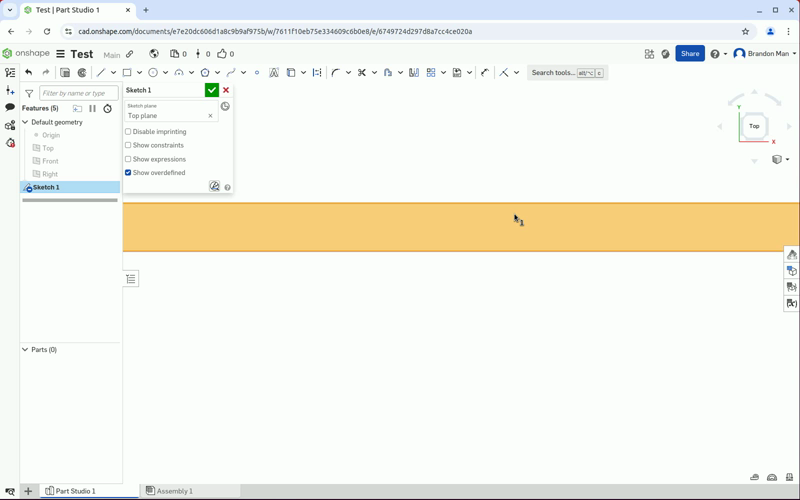
scroll(-6)
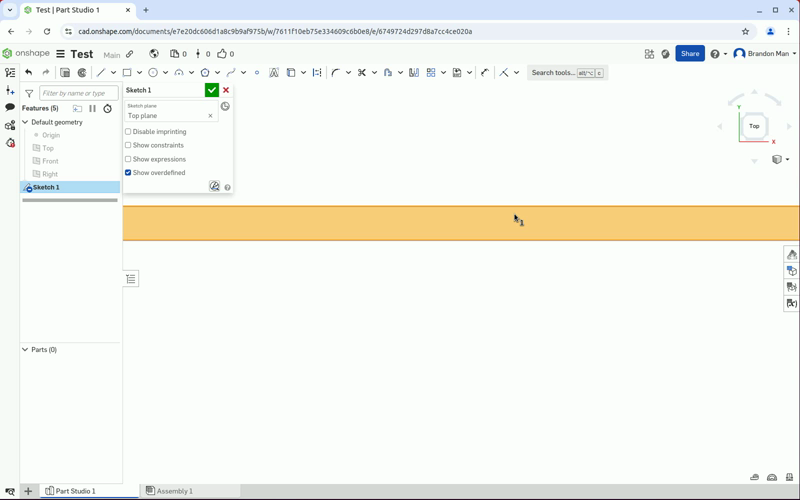
scroll(-6)
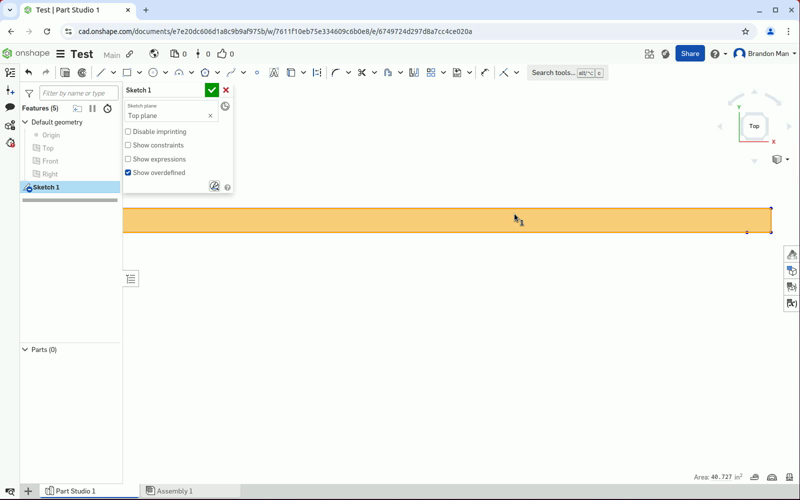
scroll(-6)
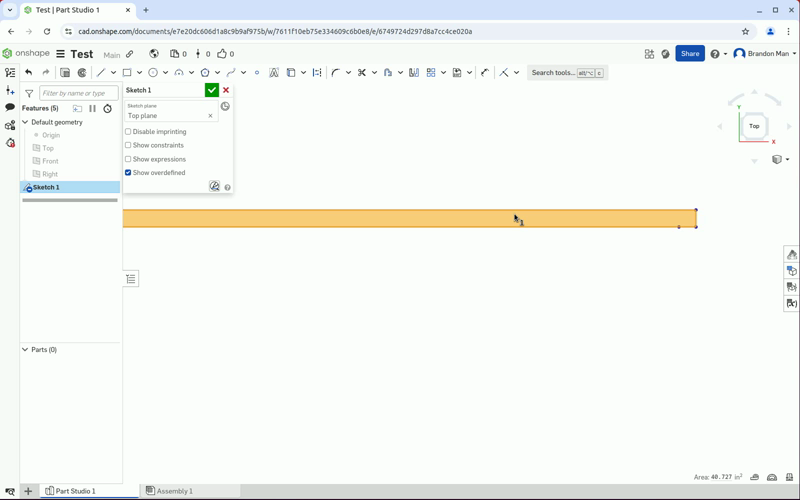
scroll(-6)
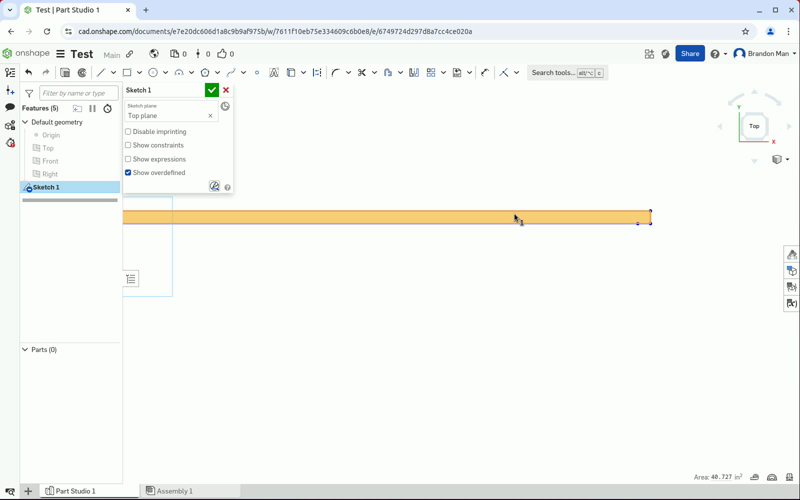
scroll(-6)
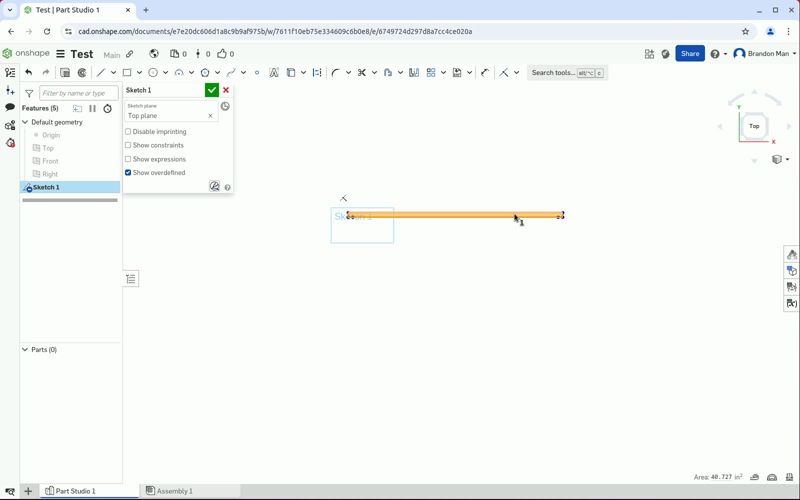
mouse_move(73, 352)
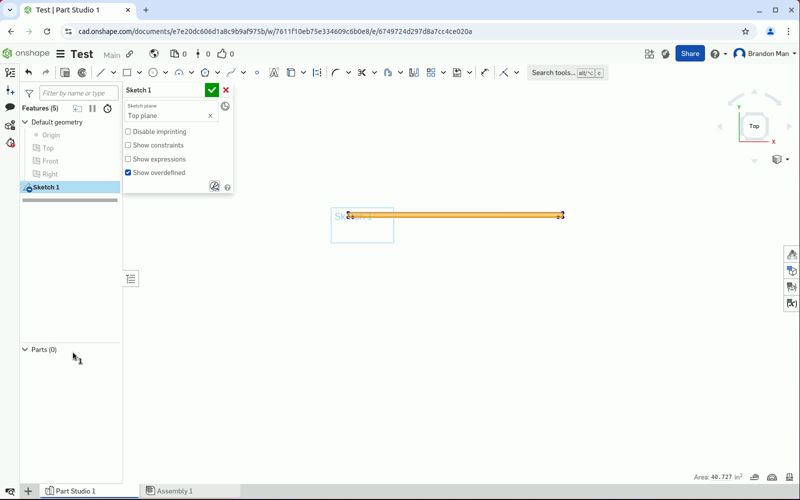
key(shift+y)
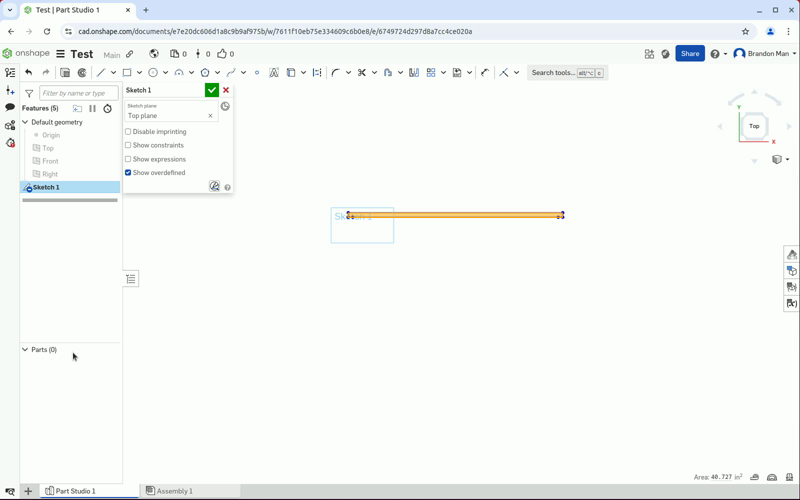
key(shift+e)
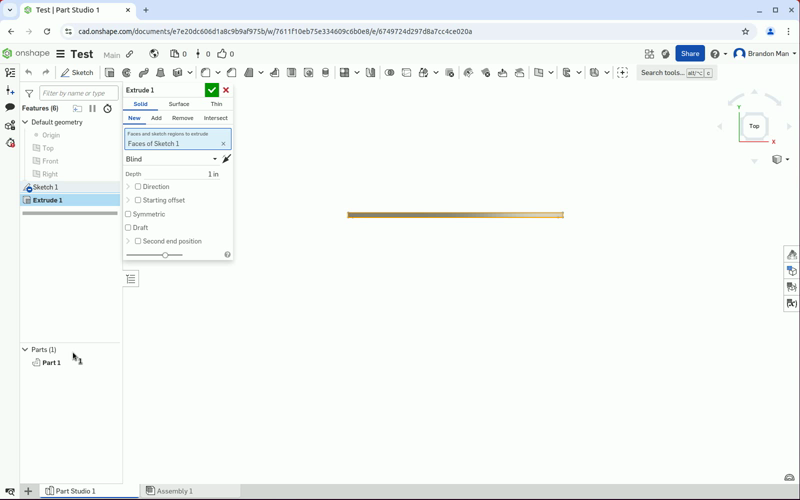
mouse_move(143, 106)
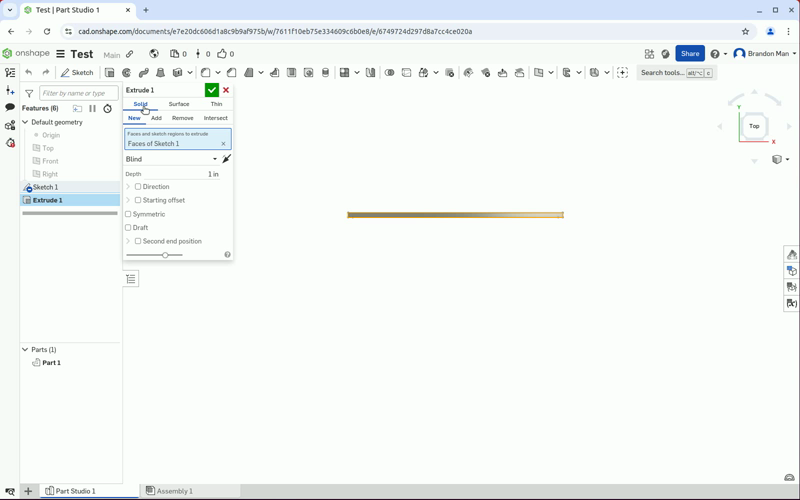
click(143, 106)
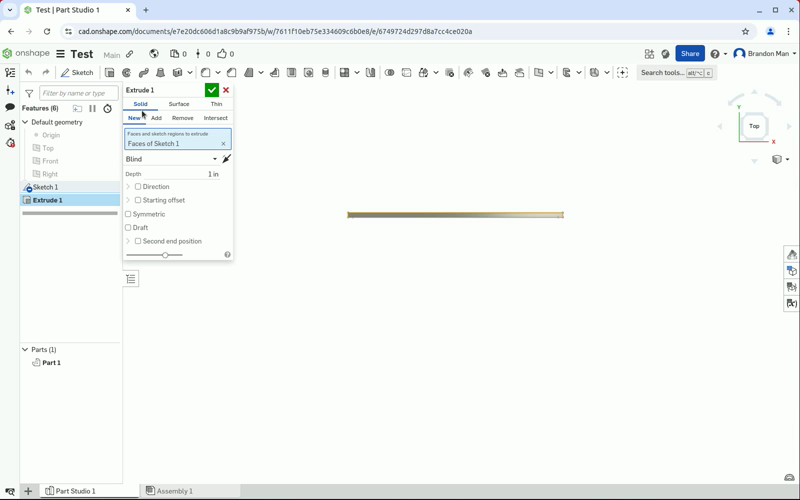
mouse_move(137, 120)
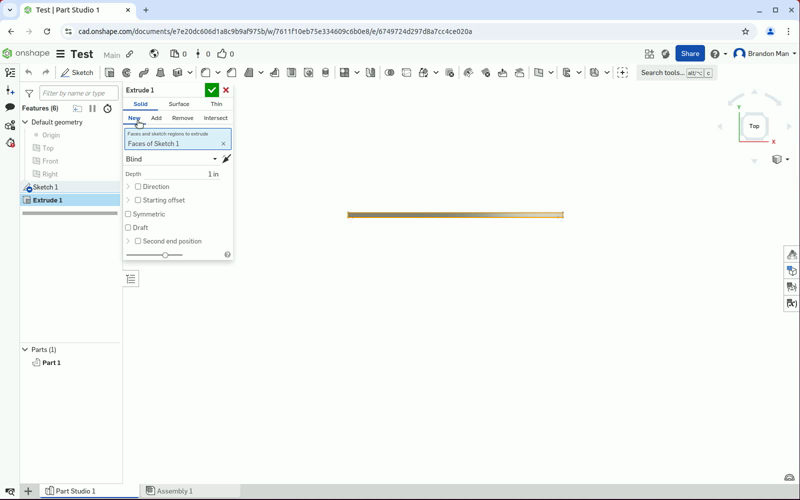
click(137, 120)
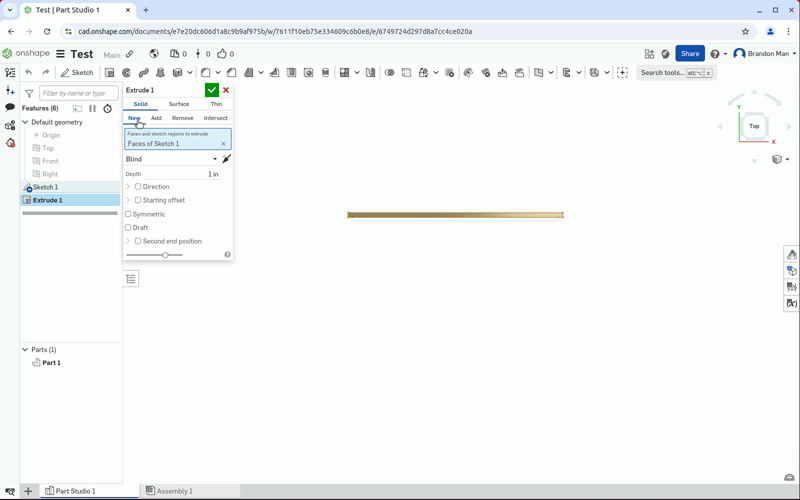
key(tab, 4)
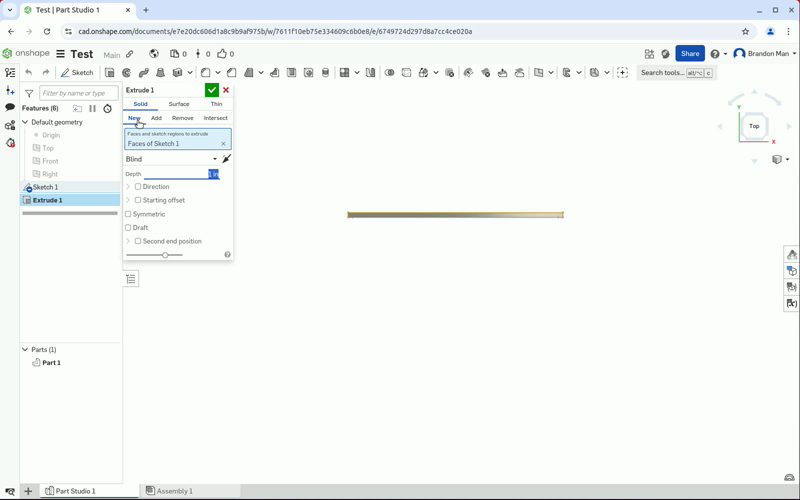
text(0.722)
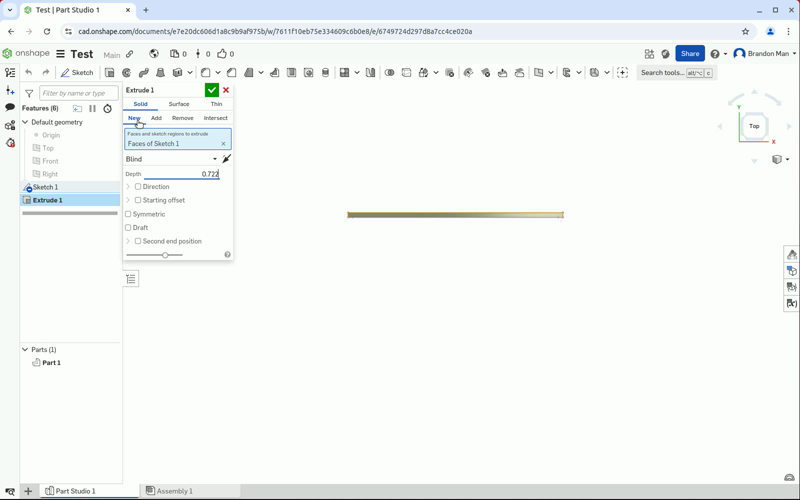
key(enter)
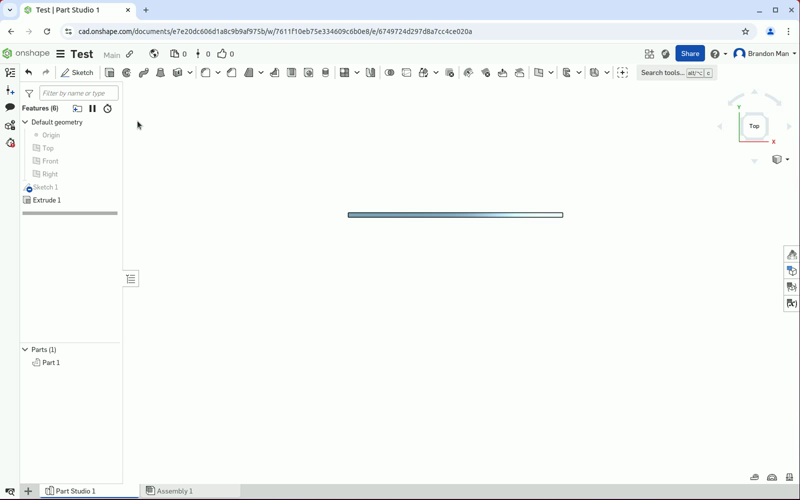
key(shift+h)
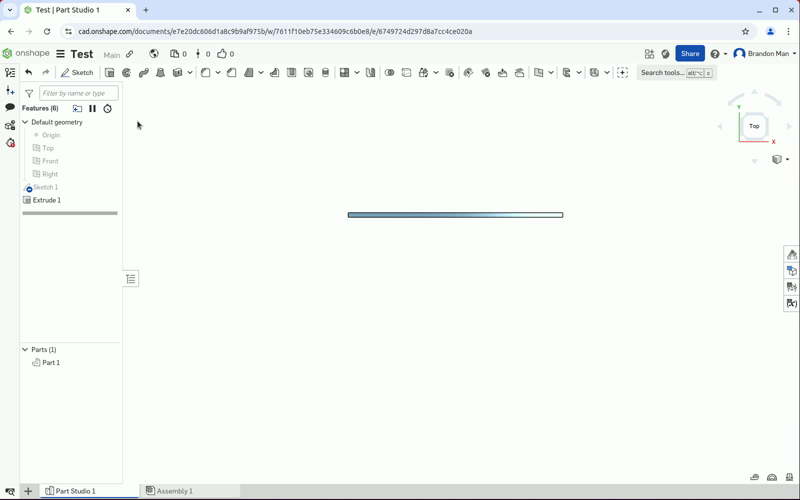
key(shift+h)
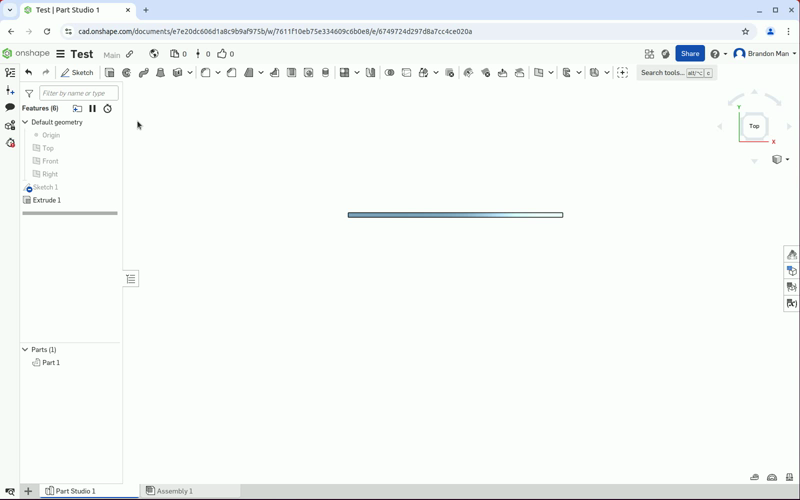
mouse_move(73, 189)
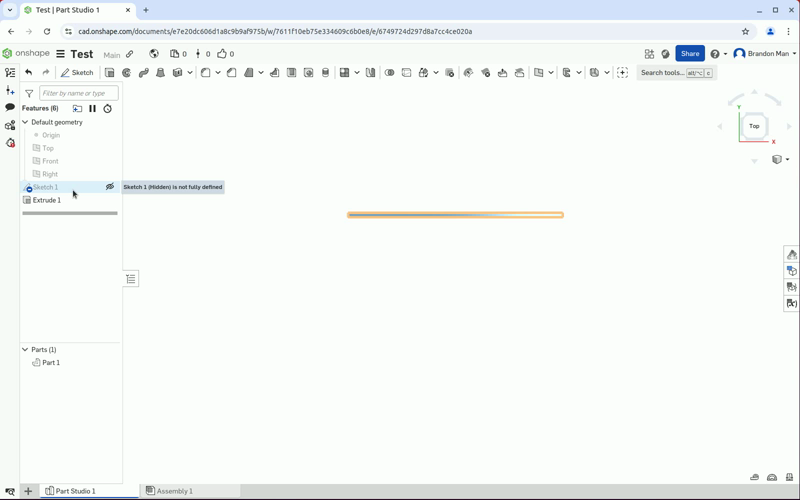
click(73, 189)
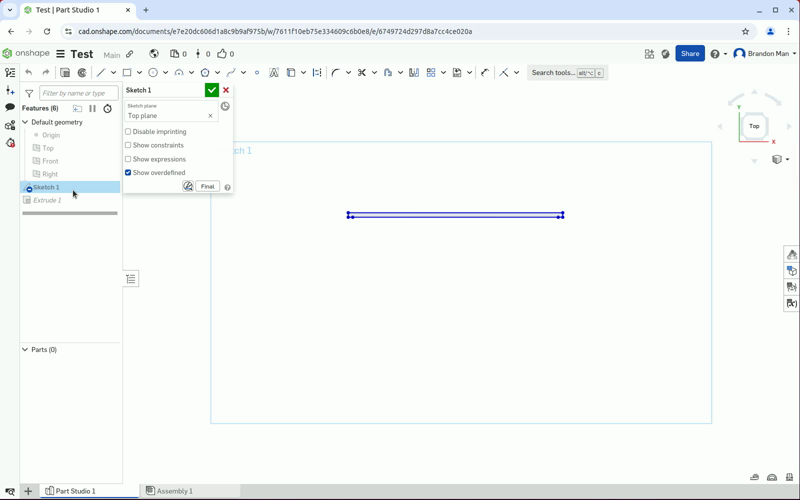
mouse_move(229, 92)
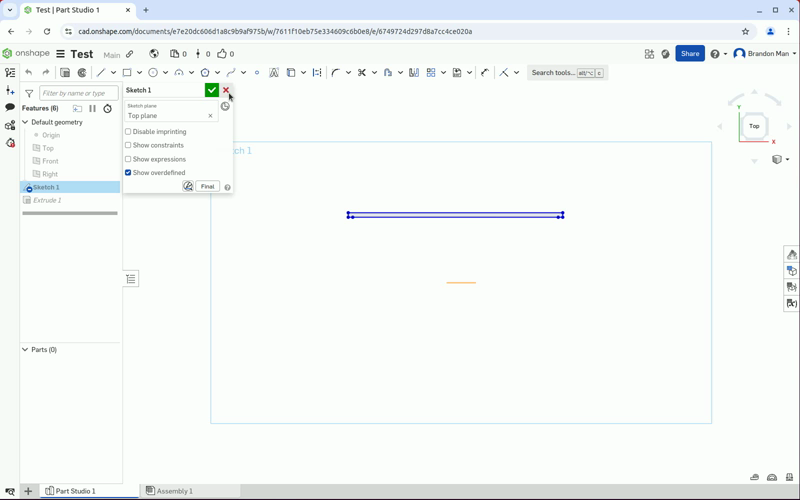
click(229, 92)
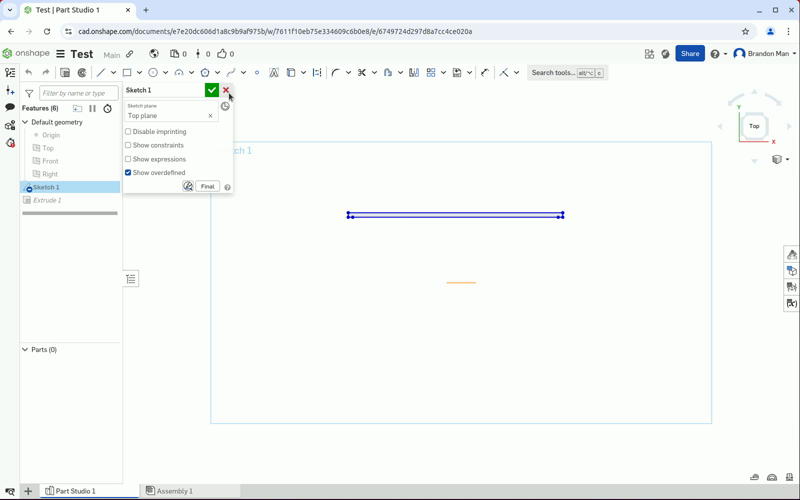
key(shift+s)
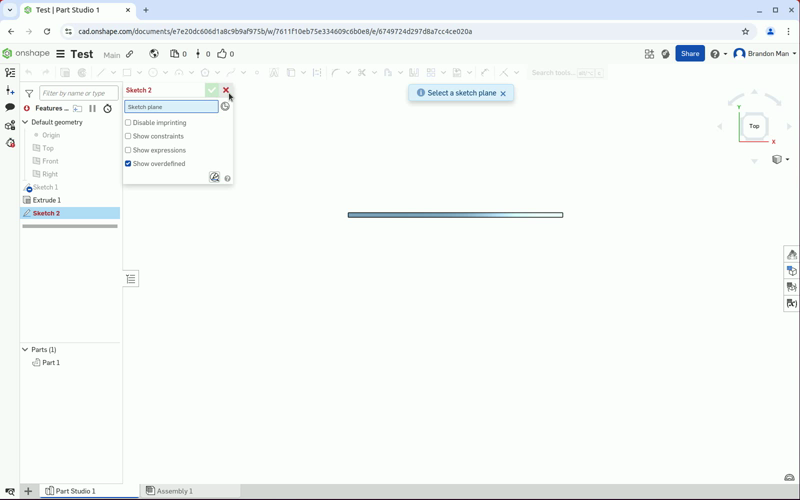
mouse_move(73, 150)
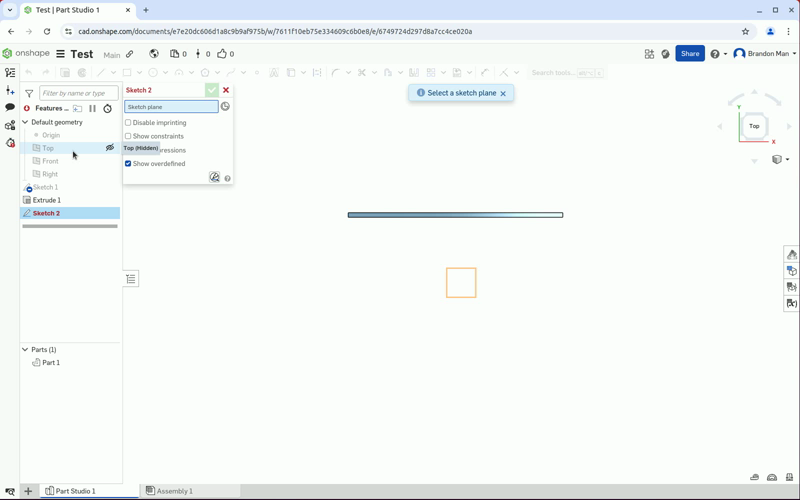
click(73, 150)
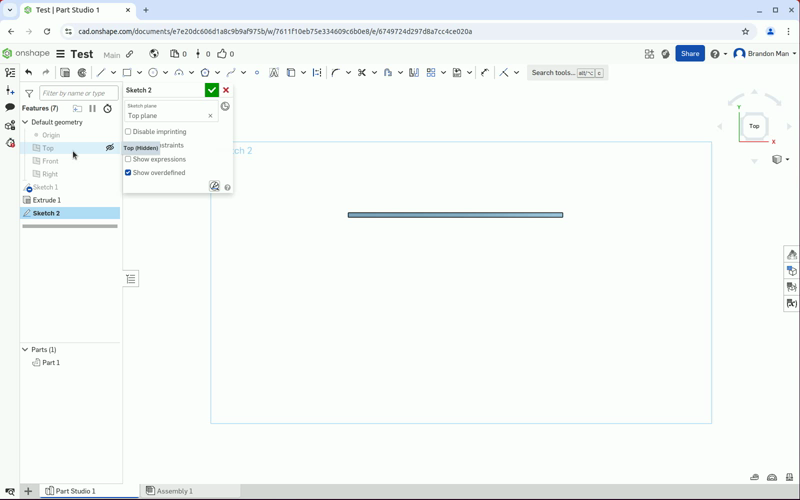
mouse_move(73, 352)
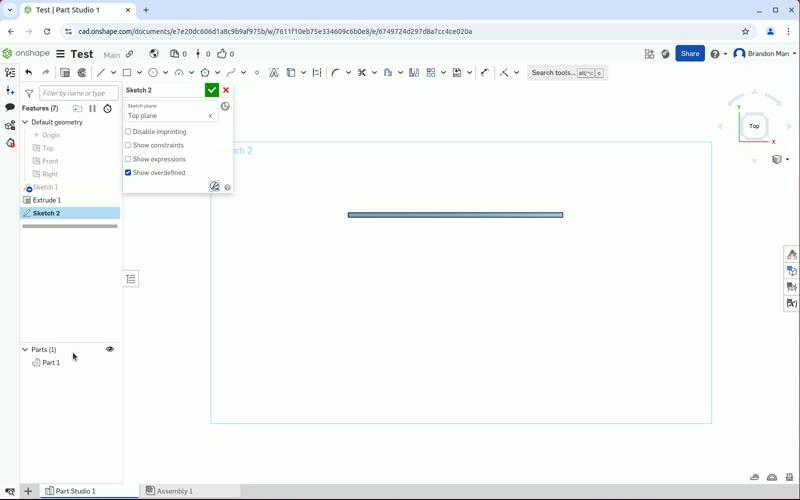
key(y)
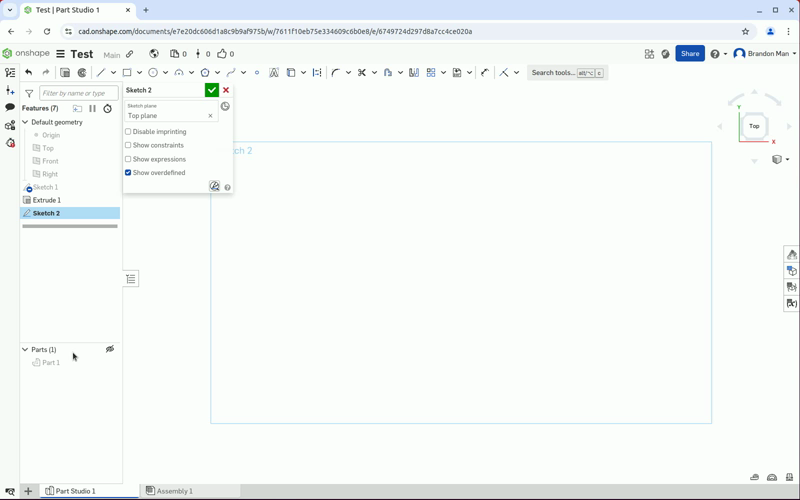
key(l)
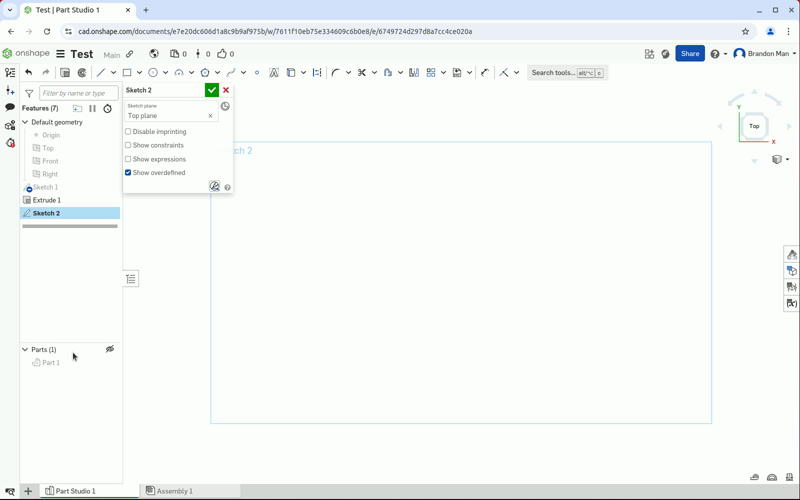
key_down(shift)
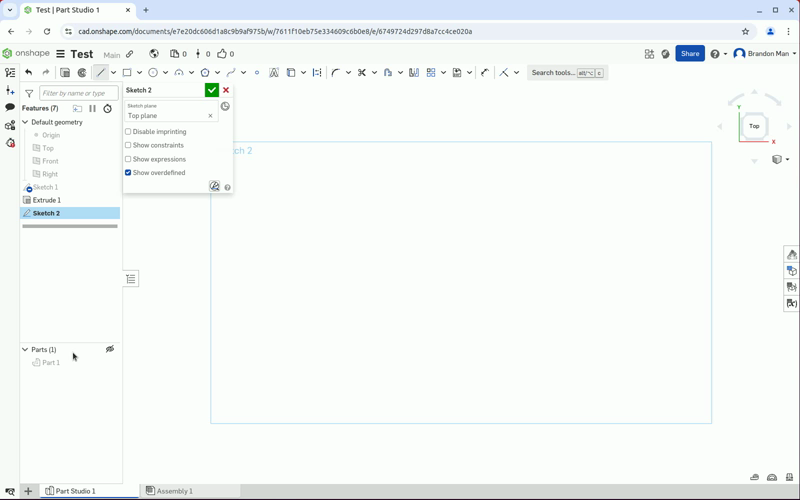
mouse_move(560, 309)
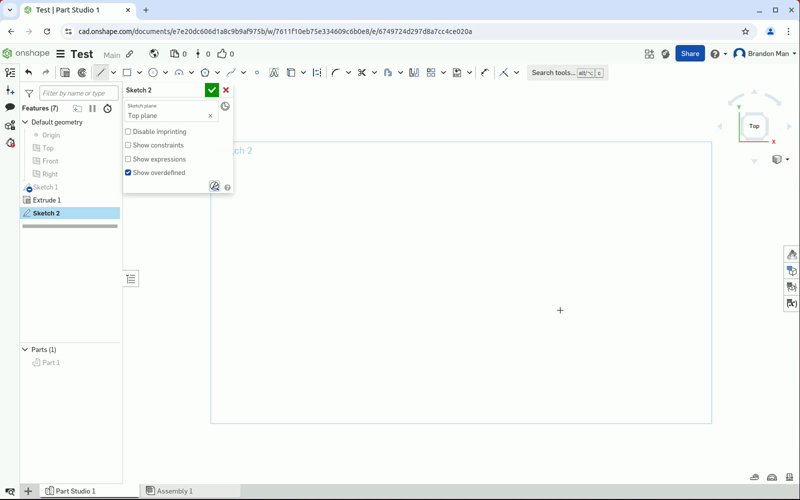
click(560, 309)
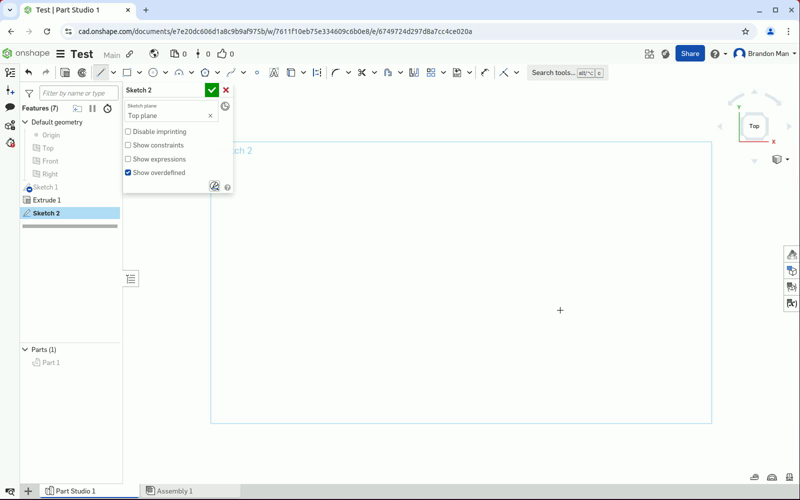
key_up(shift)
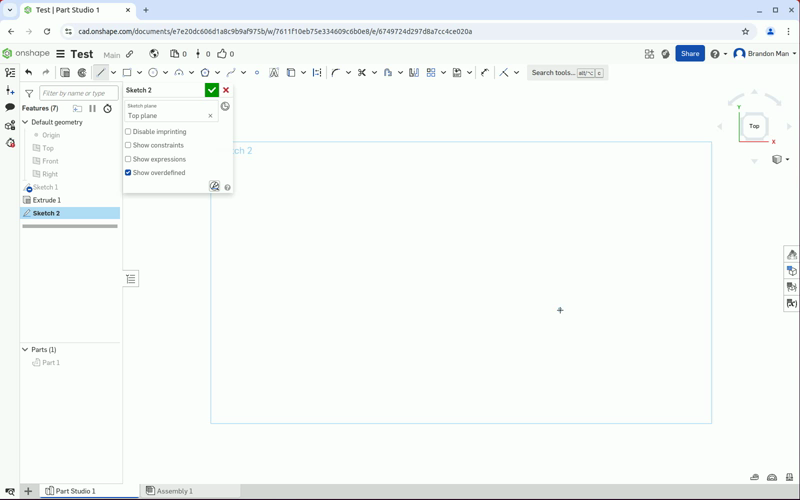
key_down(shift)
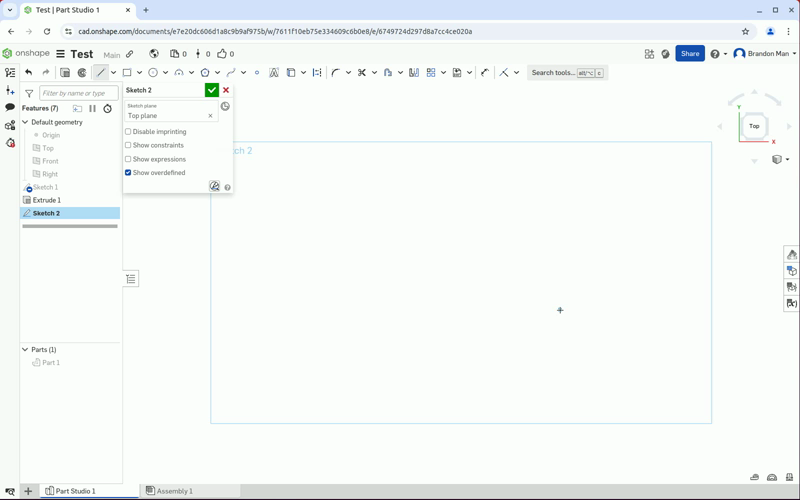
mouse_move(589, 309)
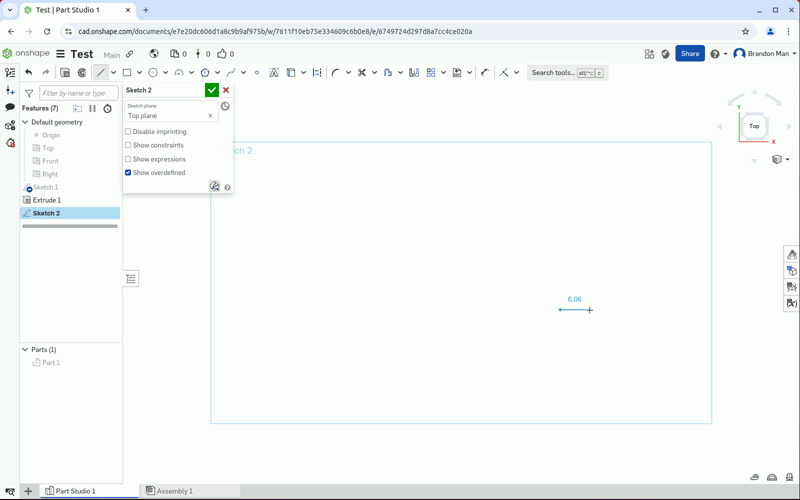
mouse_move(564, 309)
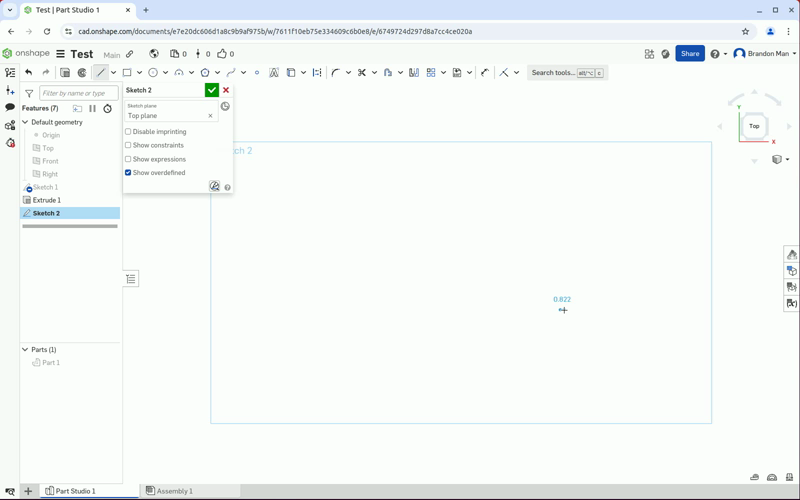
scroll(6)
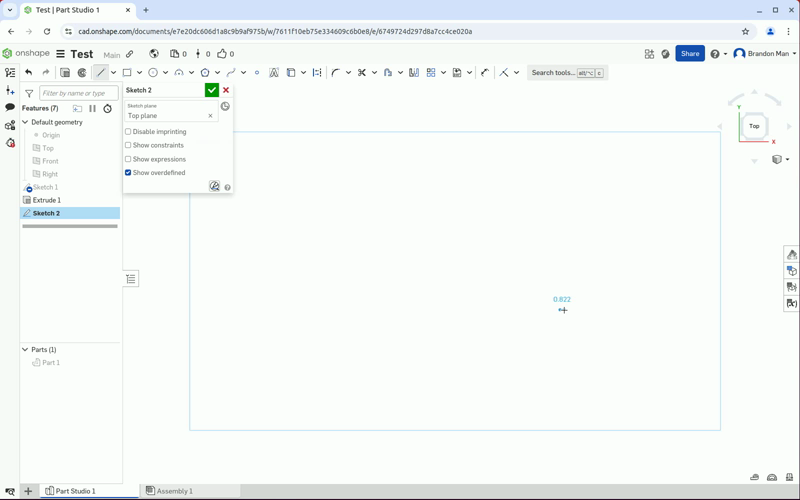
scroll(6)
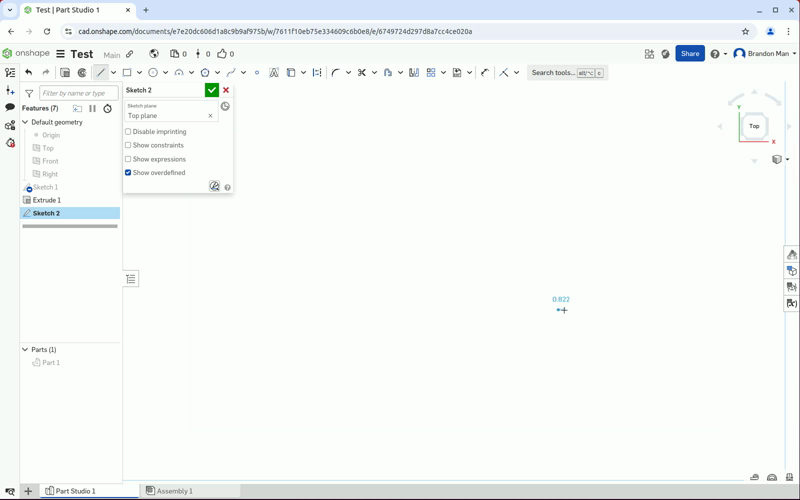
scroll(6)
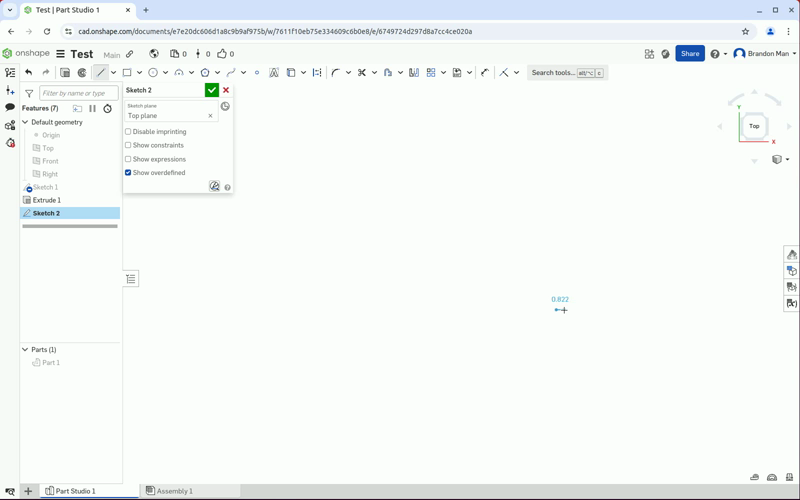
scroll(6)
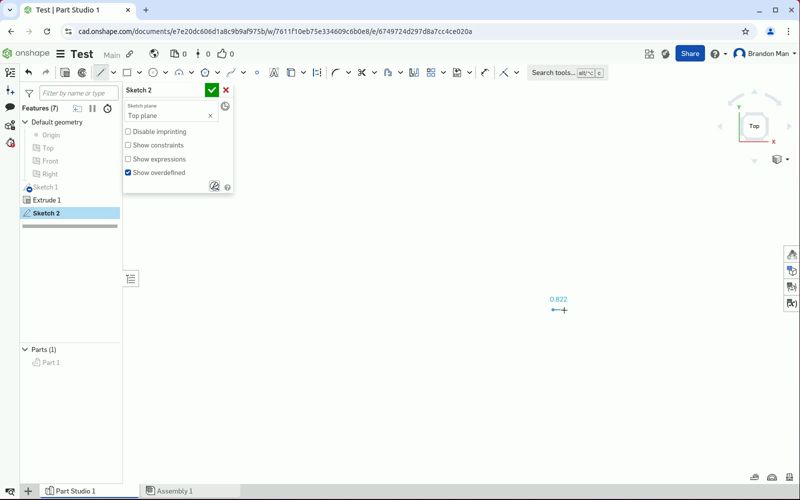
scroll(6)
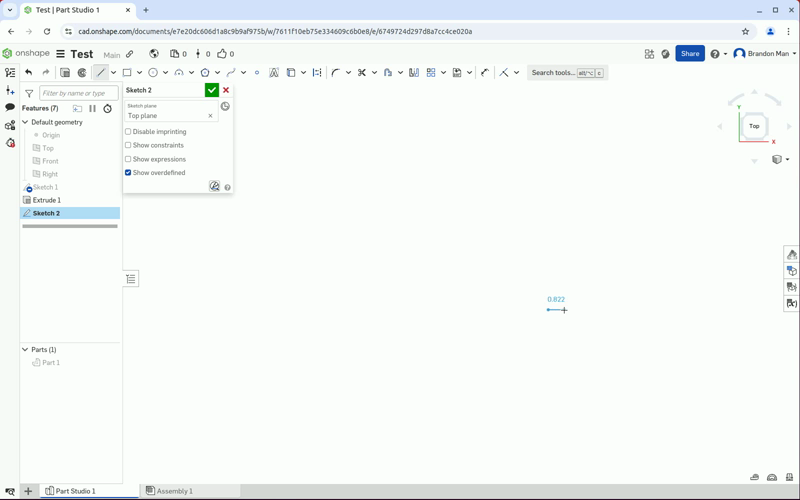
scroll(6)
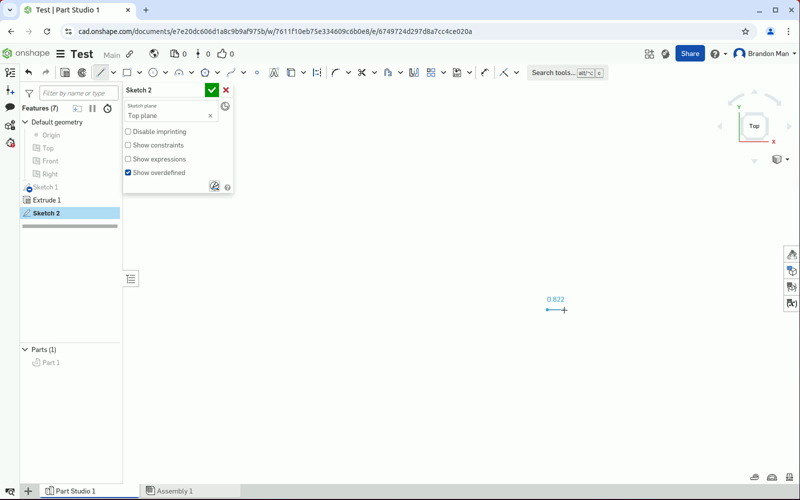
scroll(6)
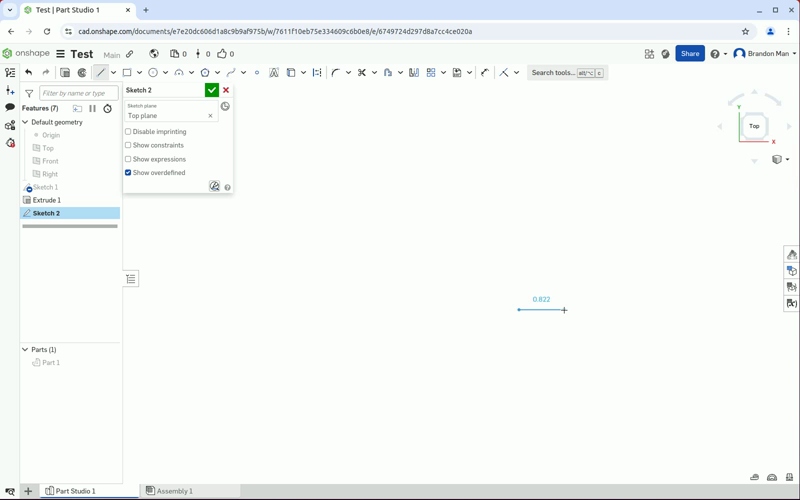
click(564, 309)
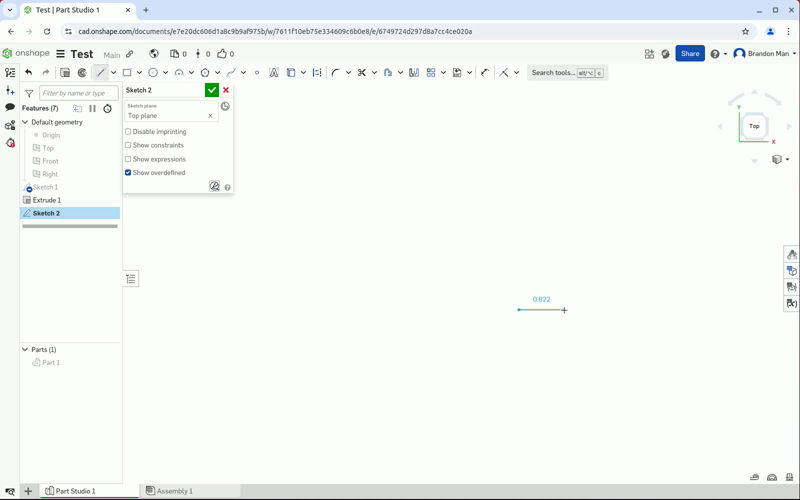
scroll(-6)
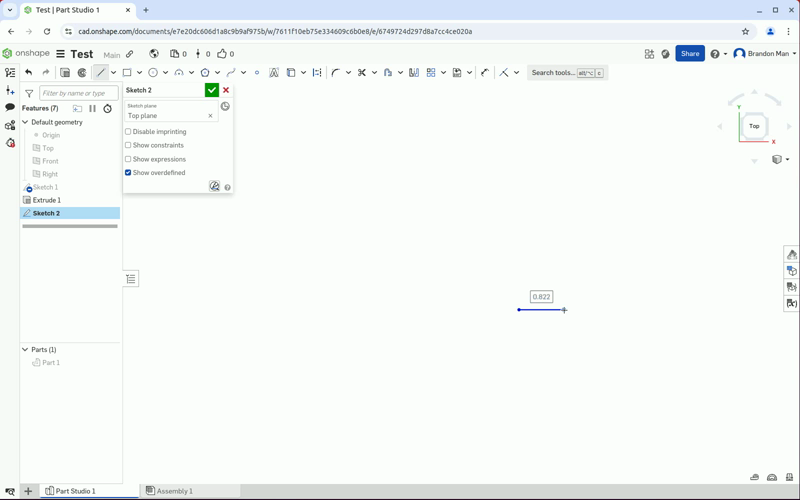
scroll(-6)
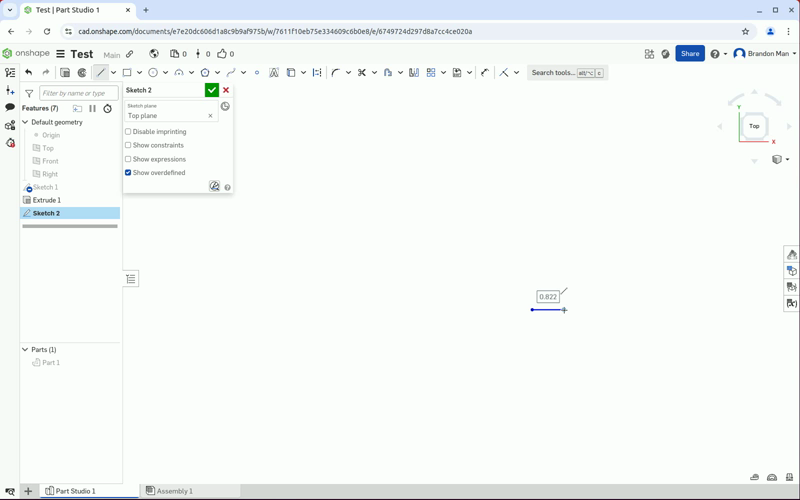
scroll(-6)
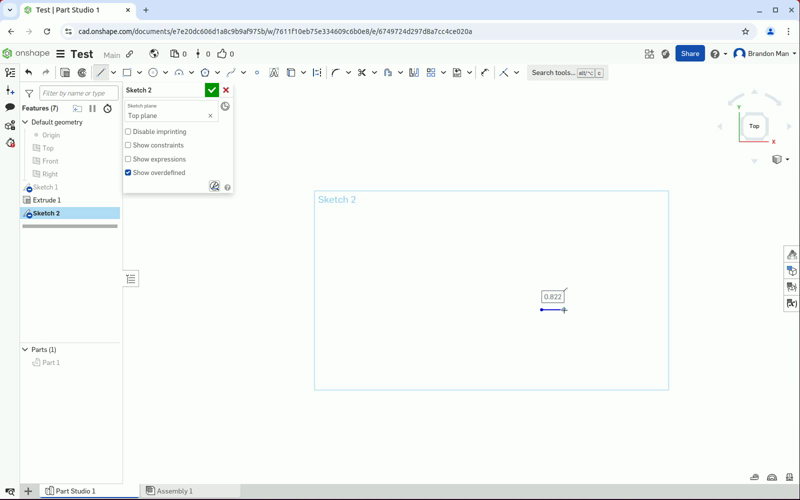
scroll(-6)
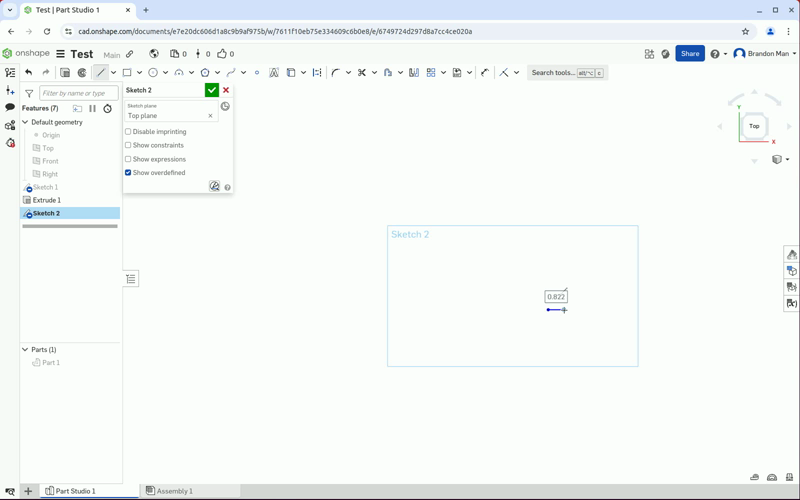
scroll(-6)
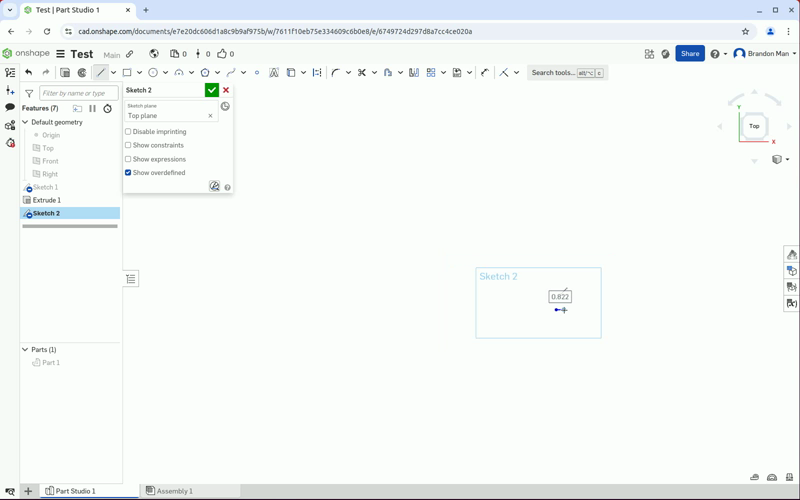
scroll(-6)
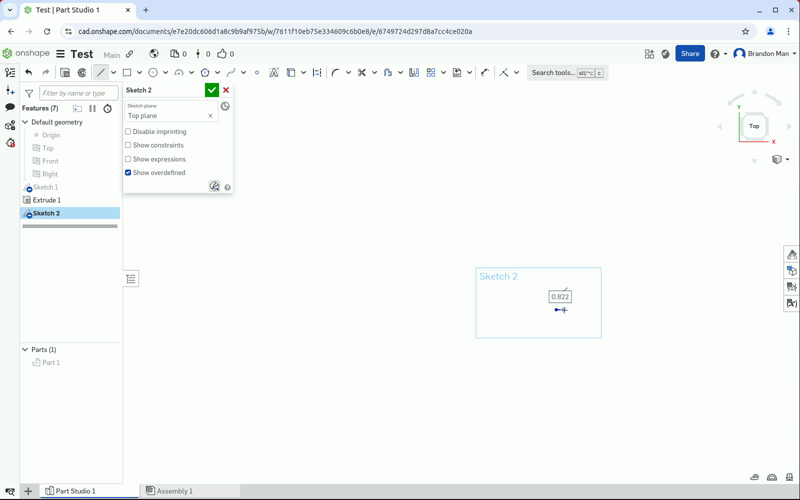
scroll(-6)
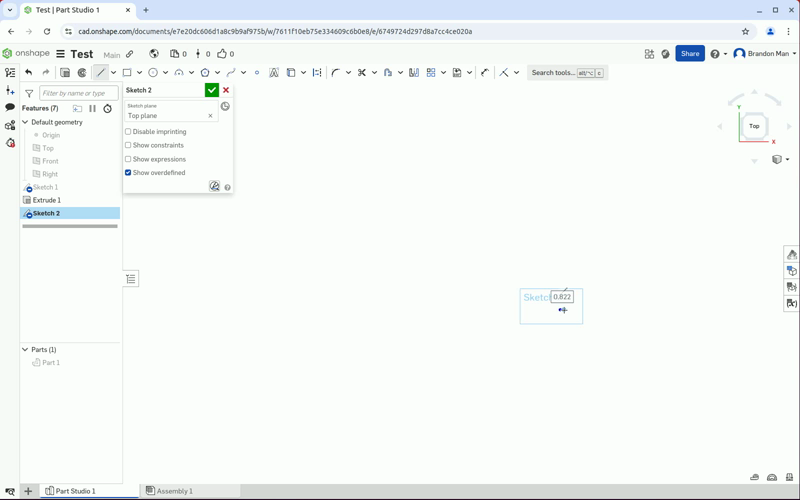
key_up(shift)
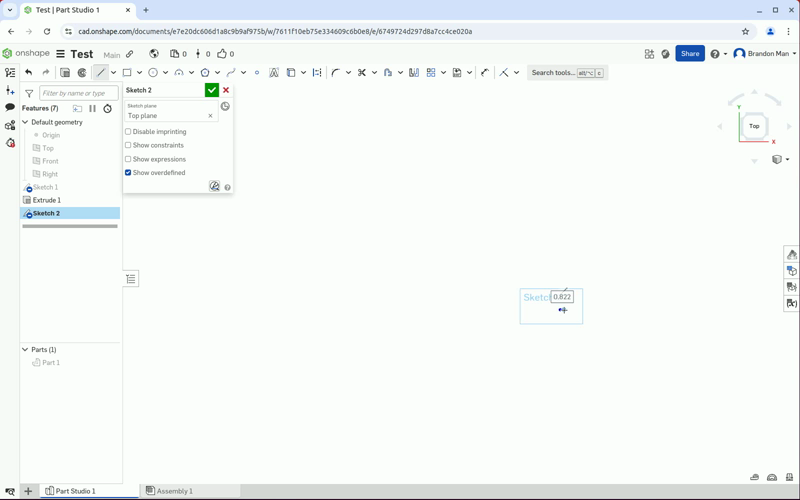
key_down(shift)
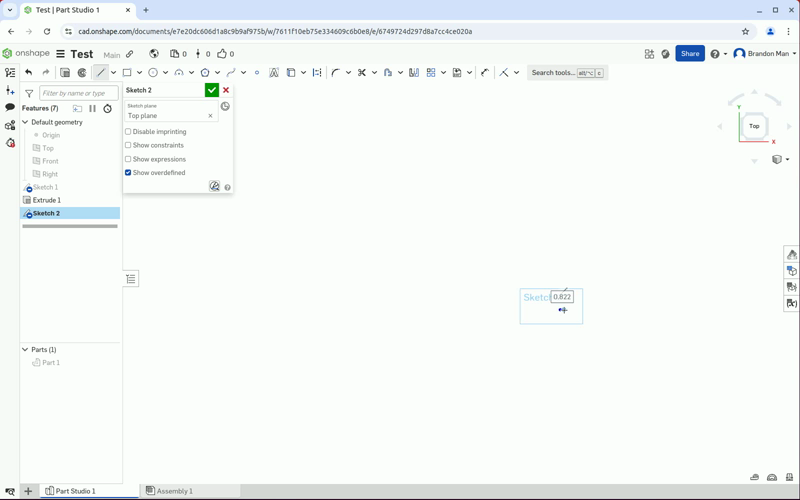
mouse_move(564, 217)
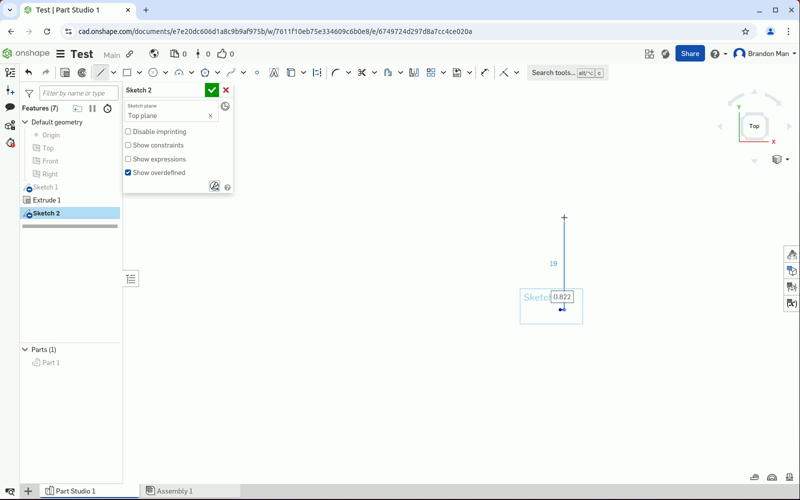
click(564, 217)
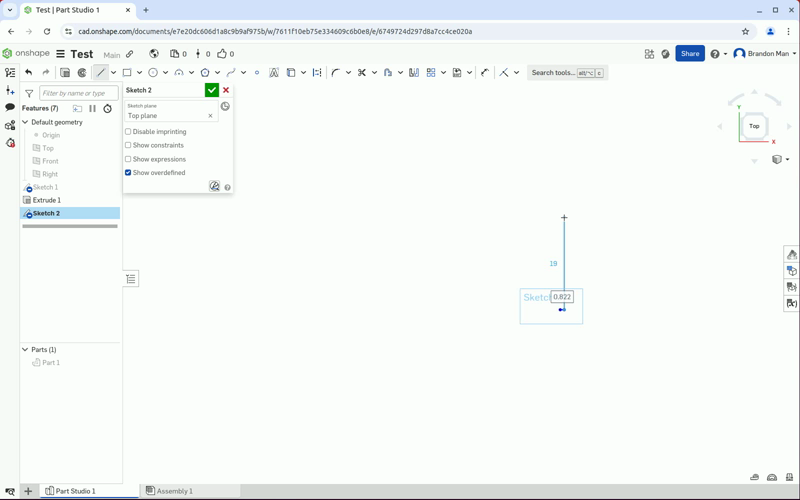
key_up(shift)
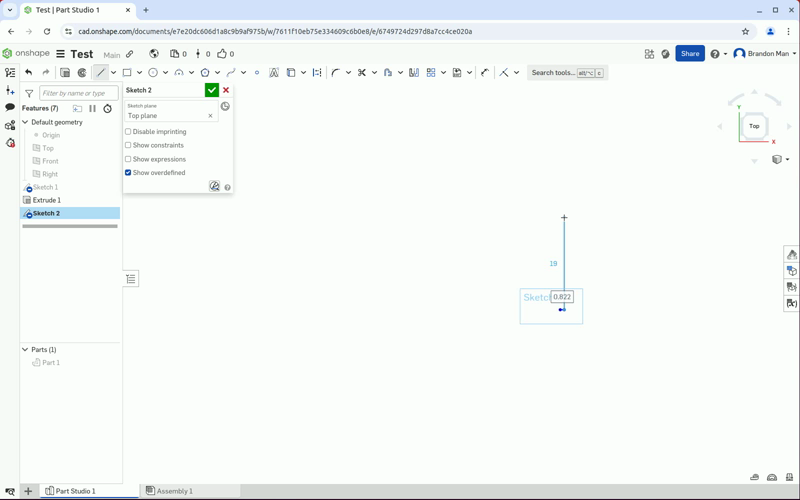
key_down(shift)
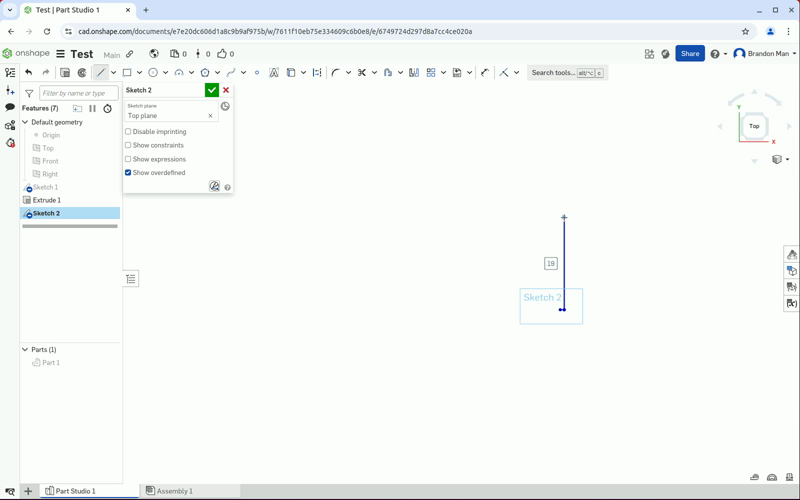
mouse_move(589, 217)
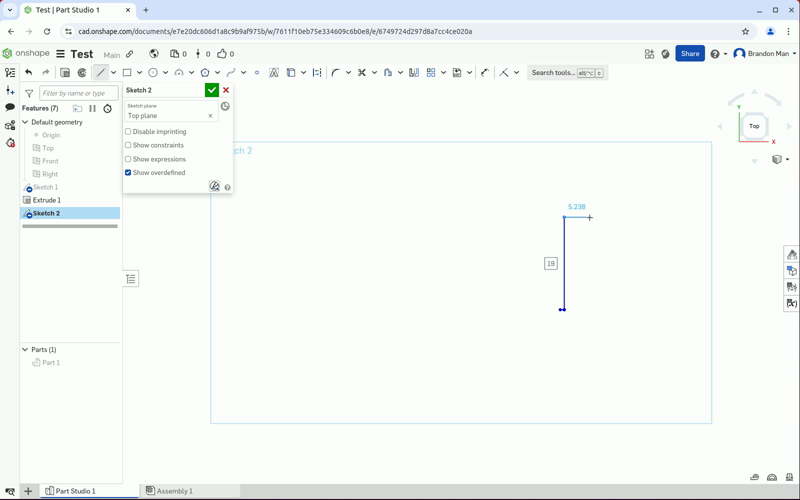
mouse_move(560, 217)
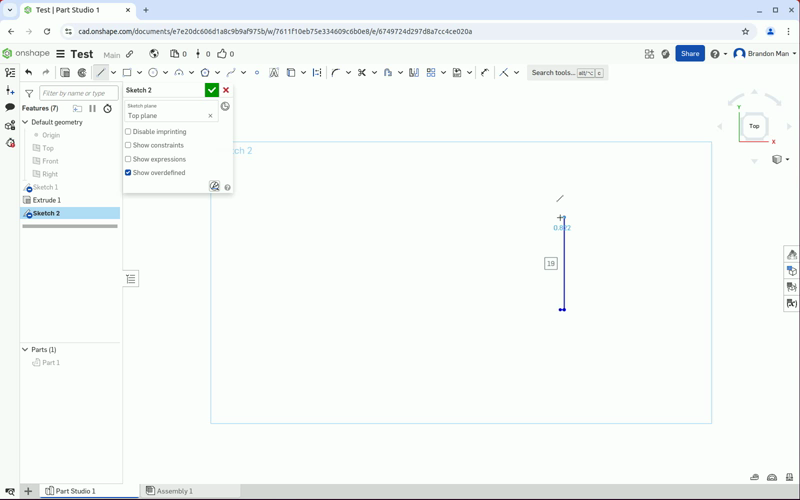
scroll(6)
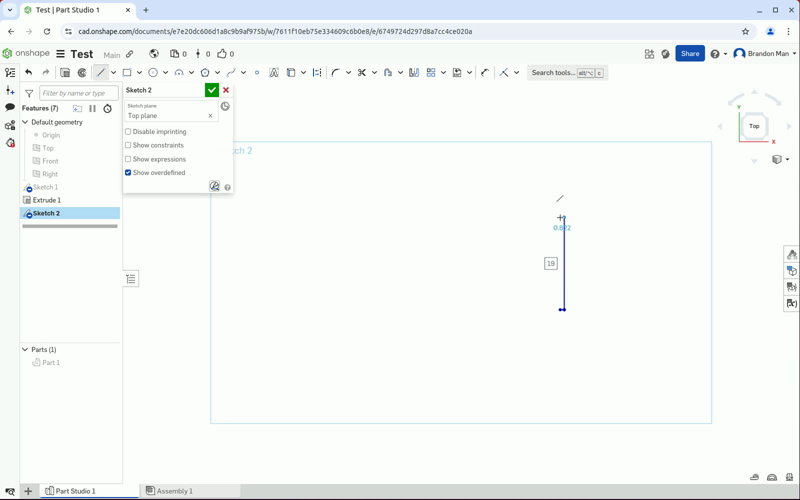
scroll(6)
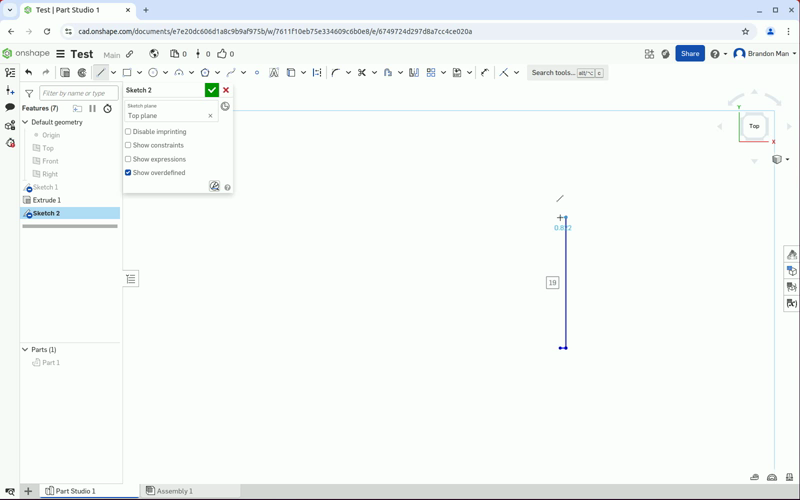
scroll(6)
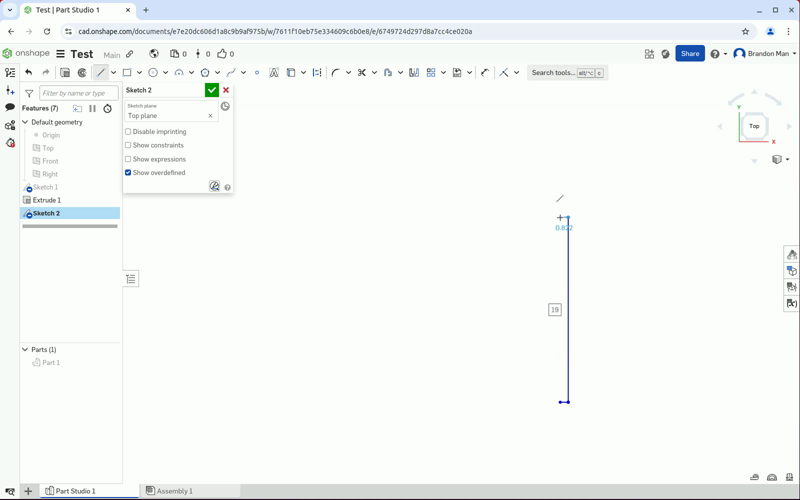
scroll(6)
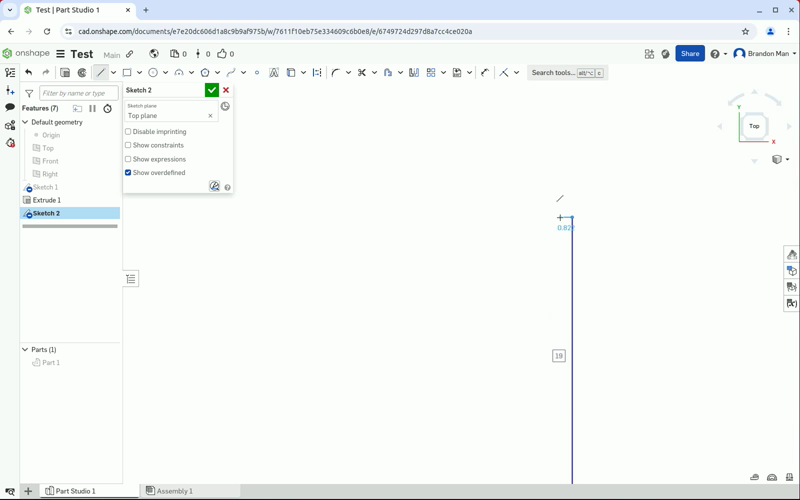
scroll(6)
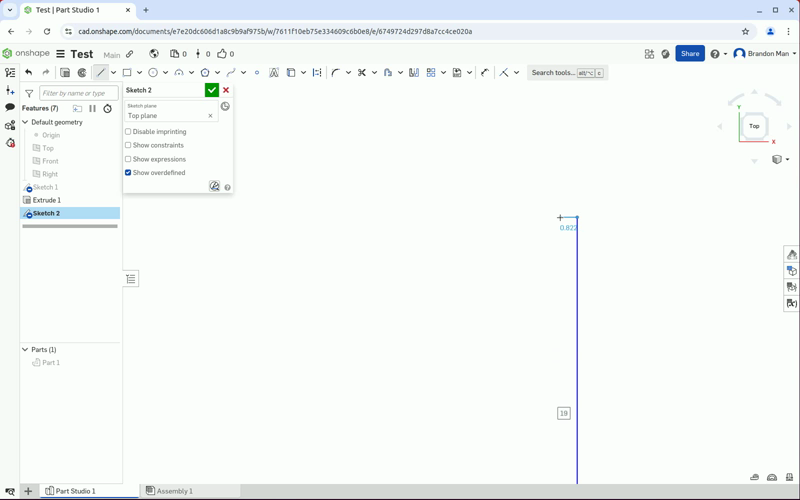
scroll(6)
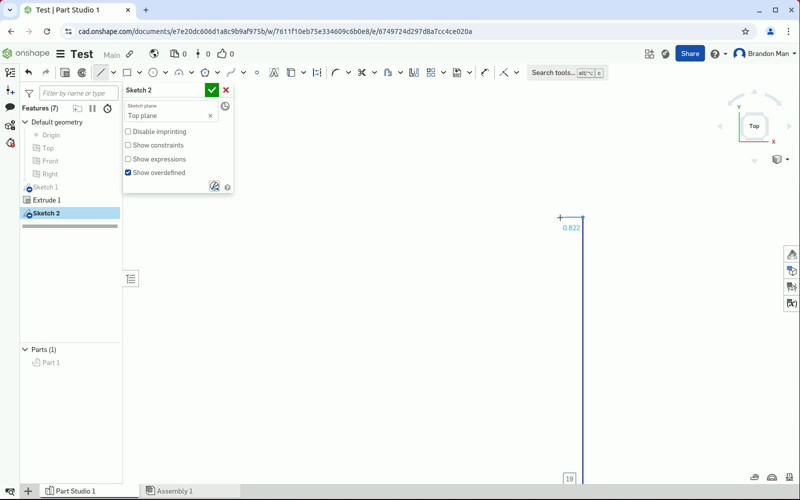
scroll(6)
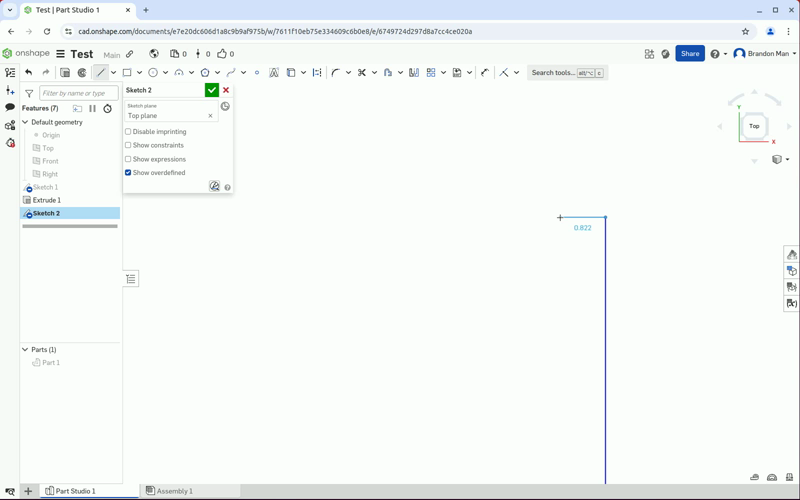
click(560, 217)
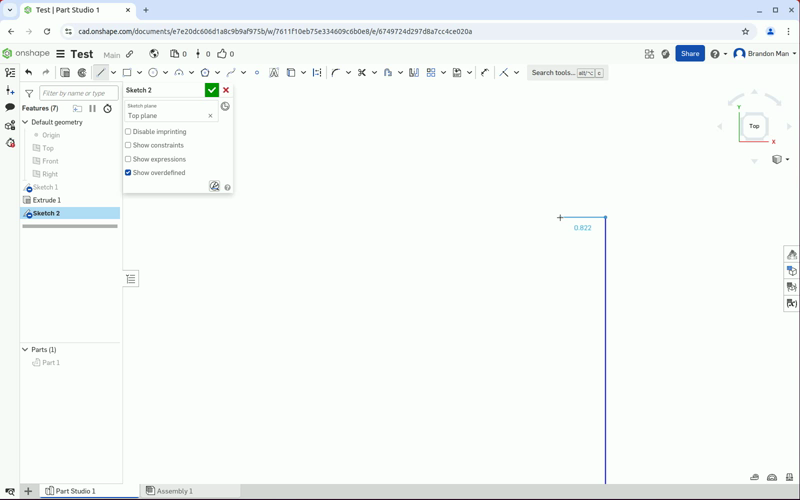
scroll(-6)
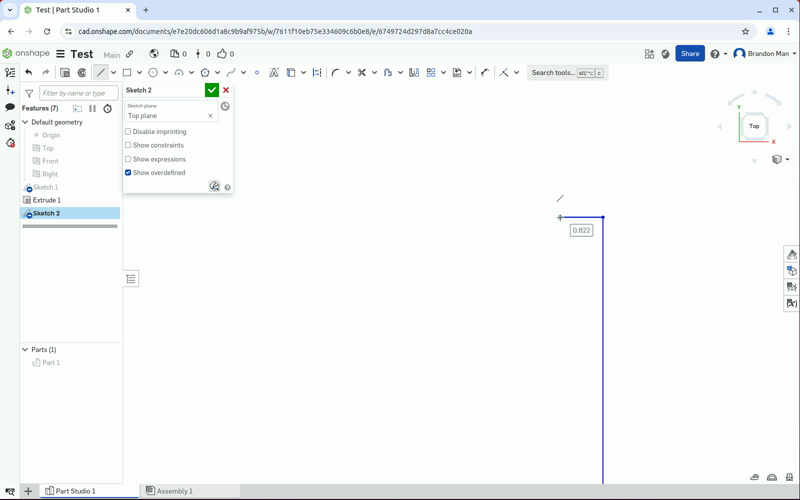
scroll(-6)
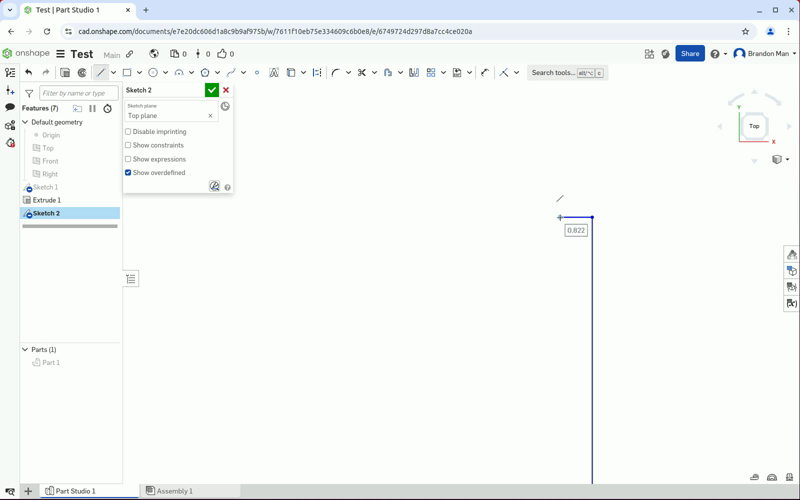
scroll(-6)
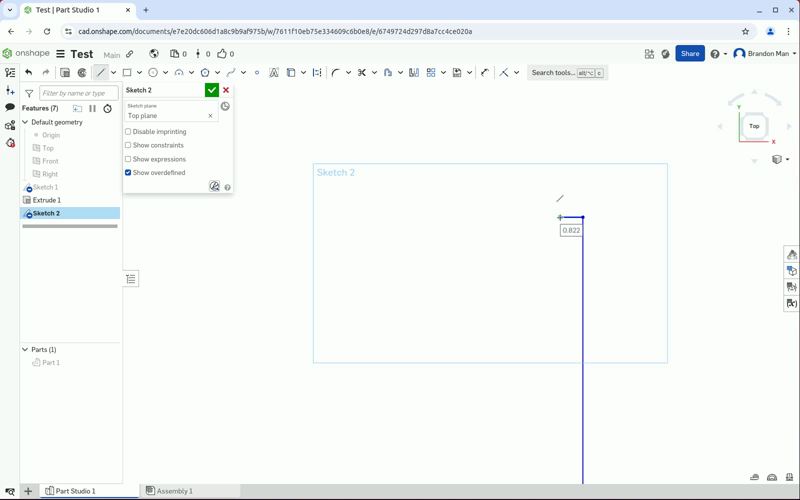
scroll(-6)
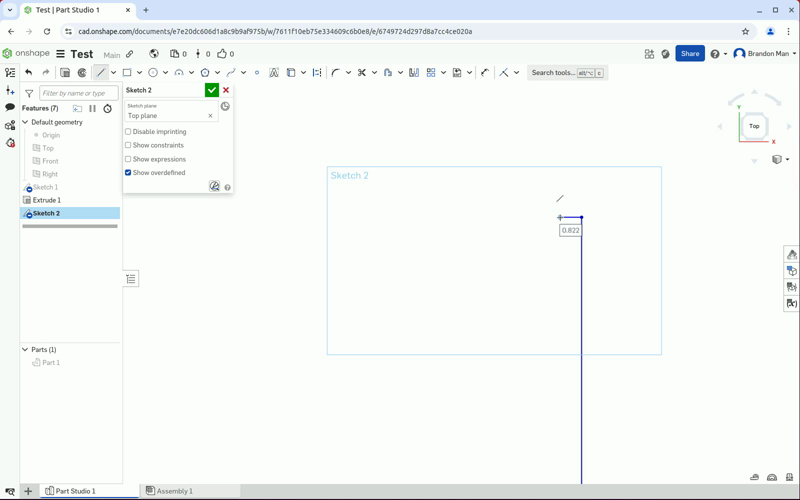
scroll(-6)
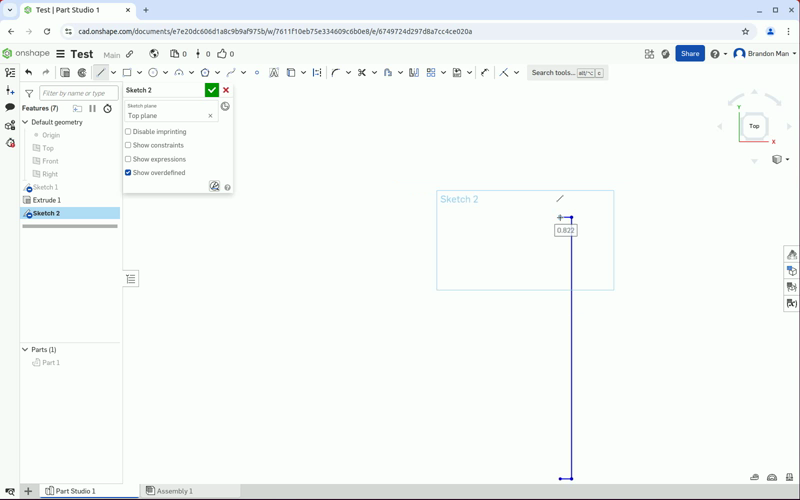
scroll(-6)
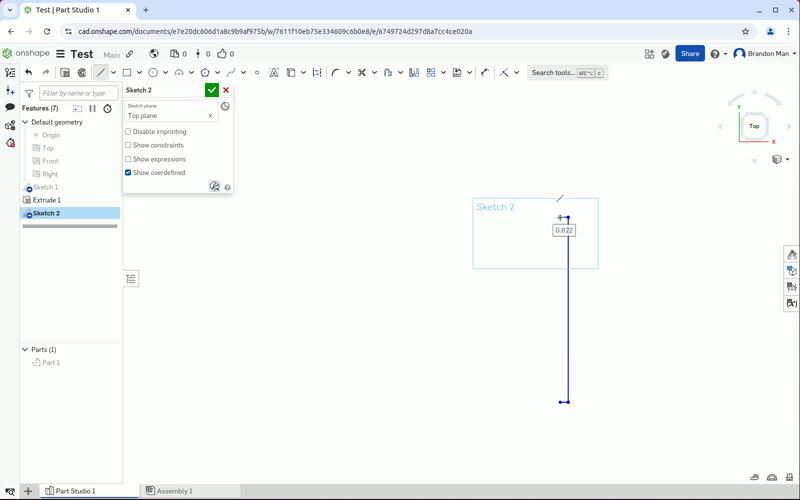
scroll(-6)
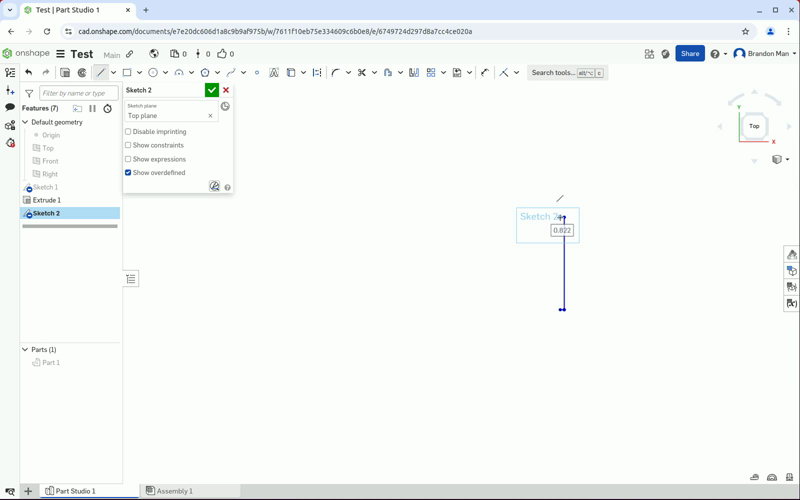
key_up(shift)
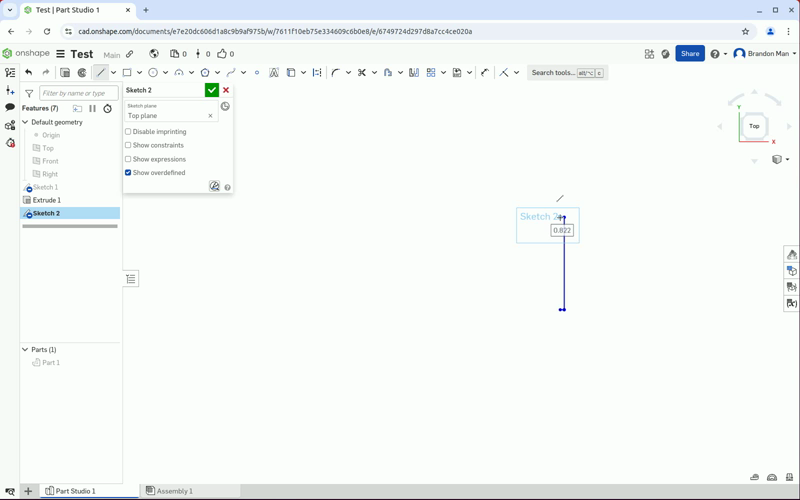
key_down(shift)
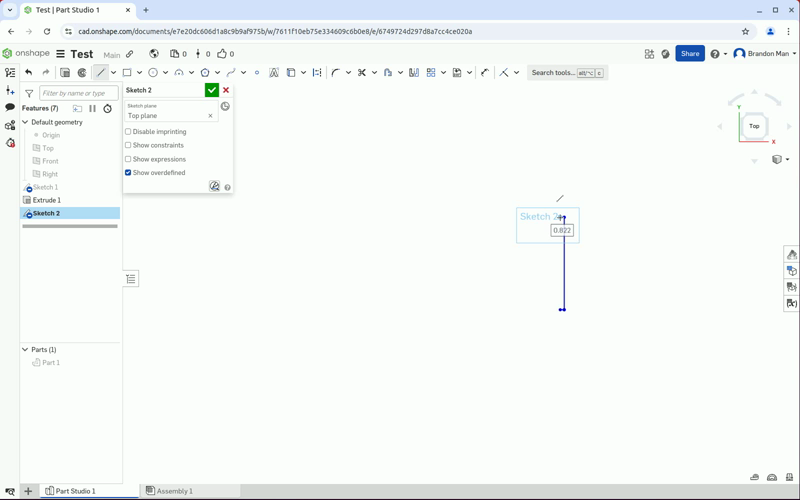
mouse_move(560, 309)
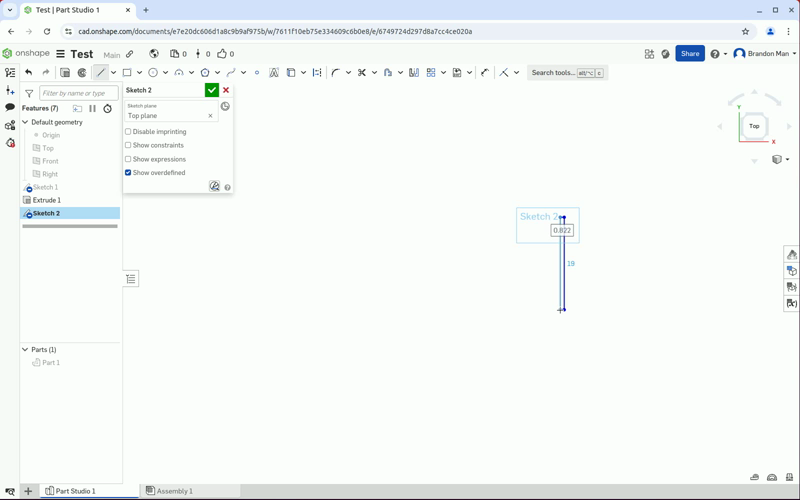
scroll(6)
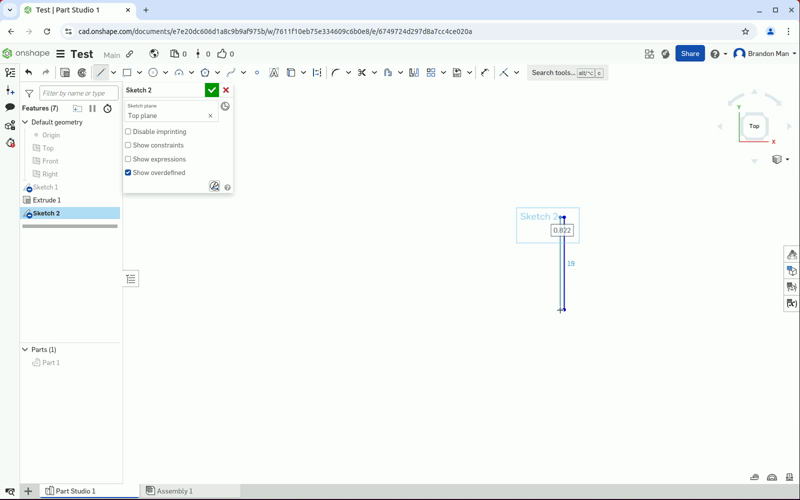
scroll(6)
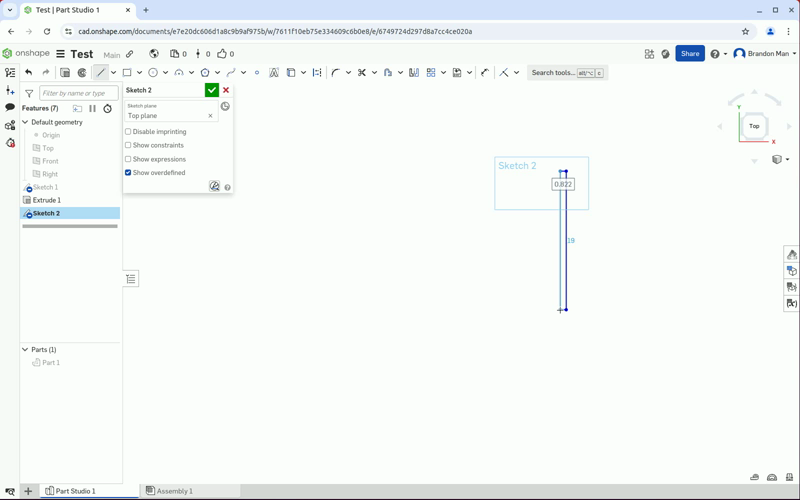
scroll(6)
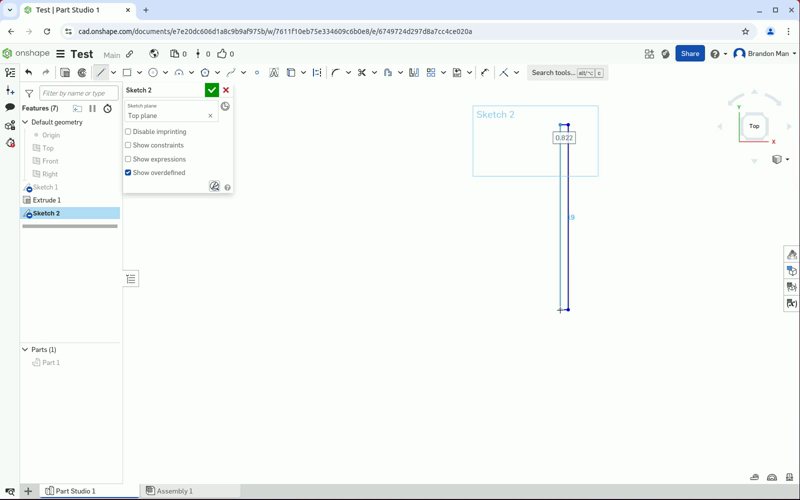
scroll(6)
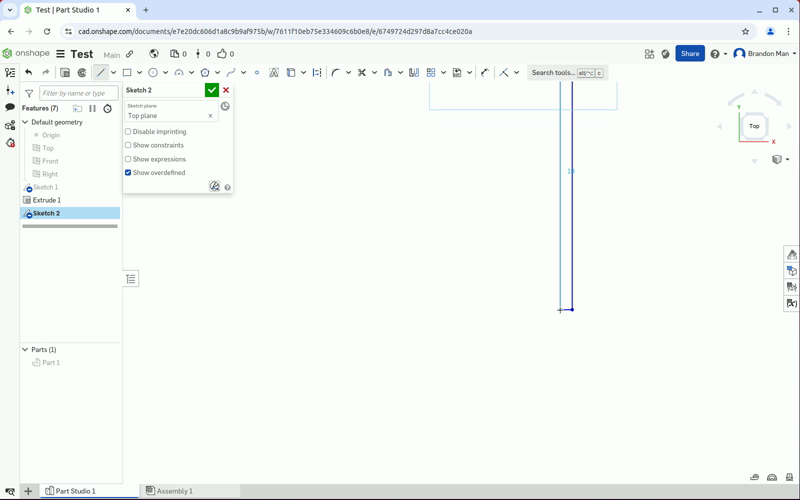
scroll(6)
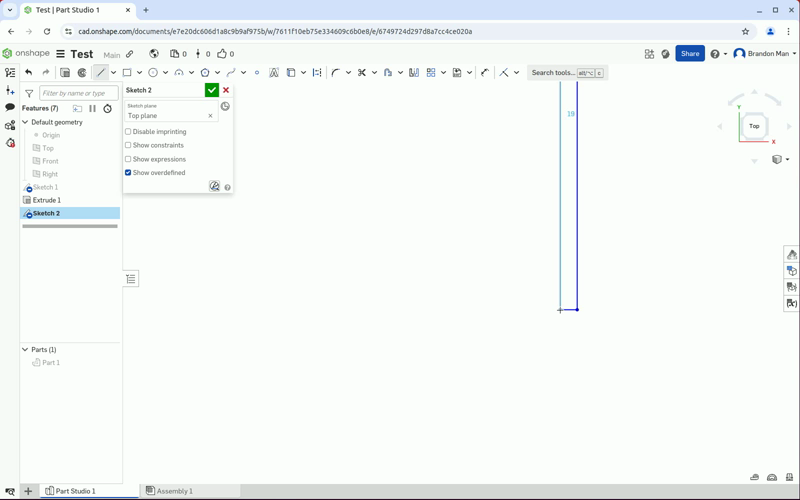
scroll(6)
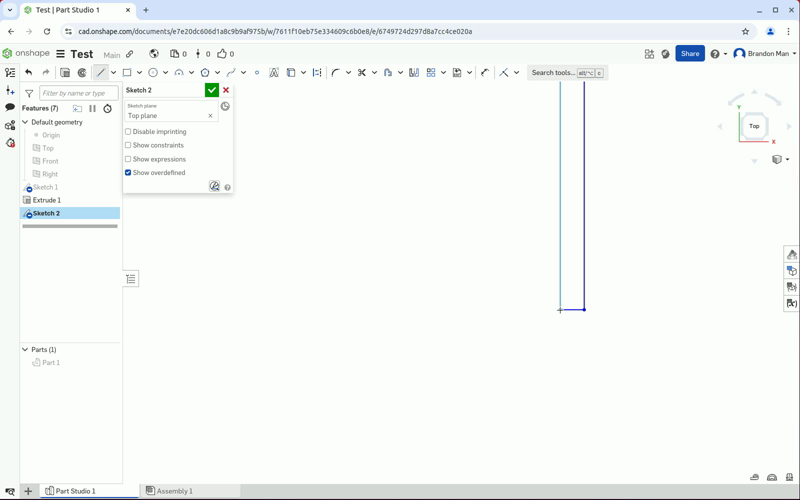
scroll(6)
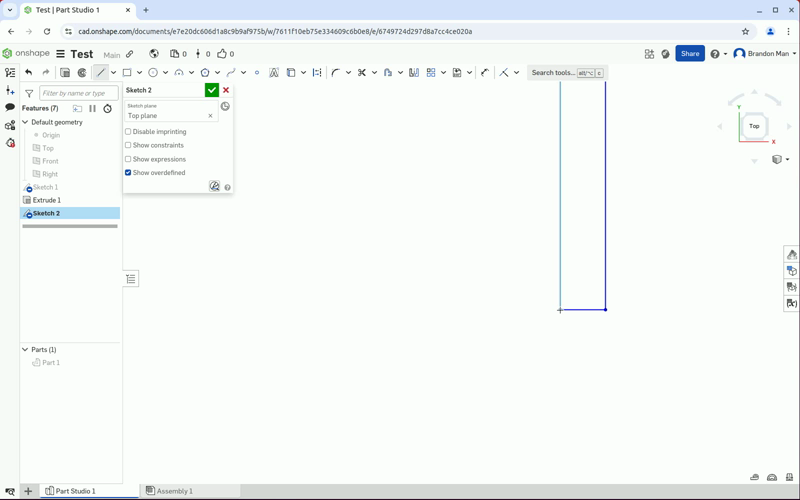
key_up(shift)
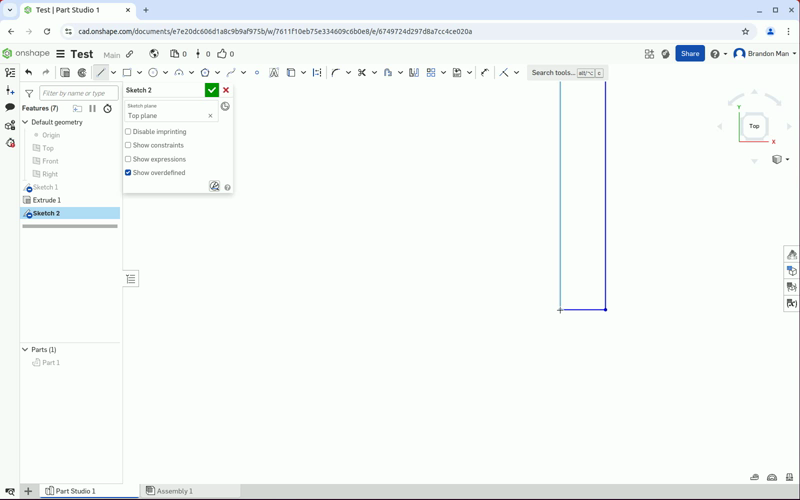
click(560, 309)
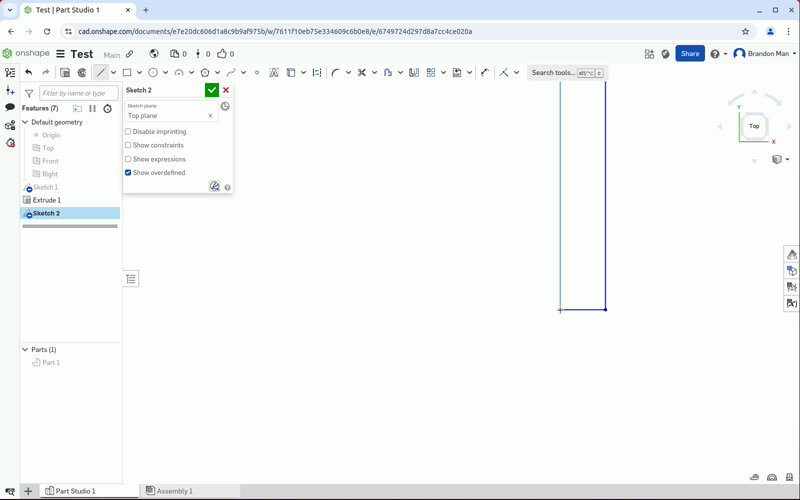
scroll(-6)
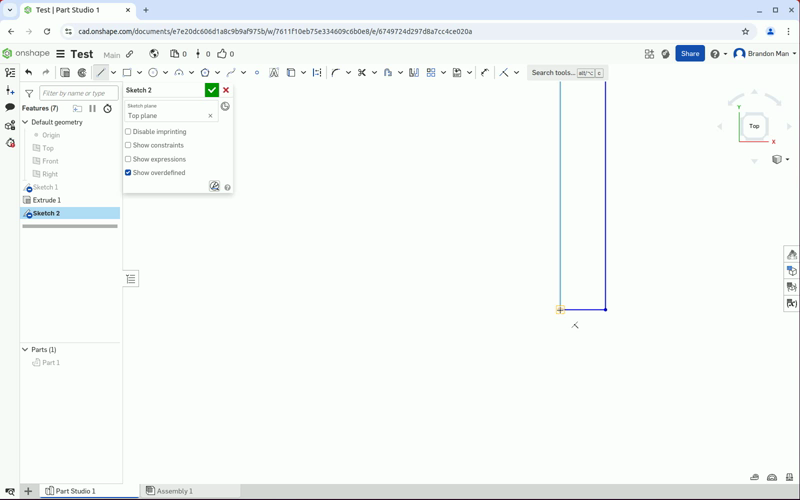
scroll(-6)
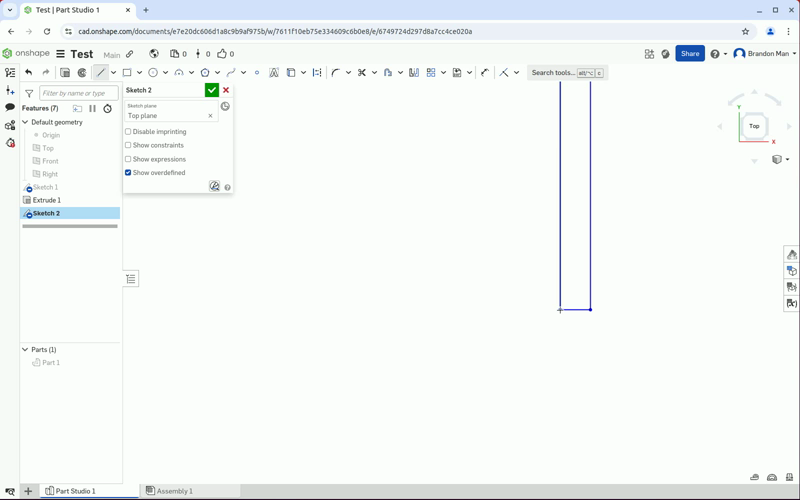
scroll(-6)
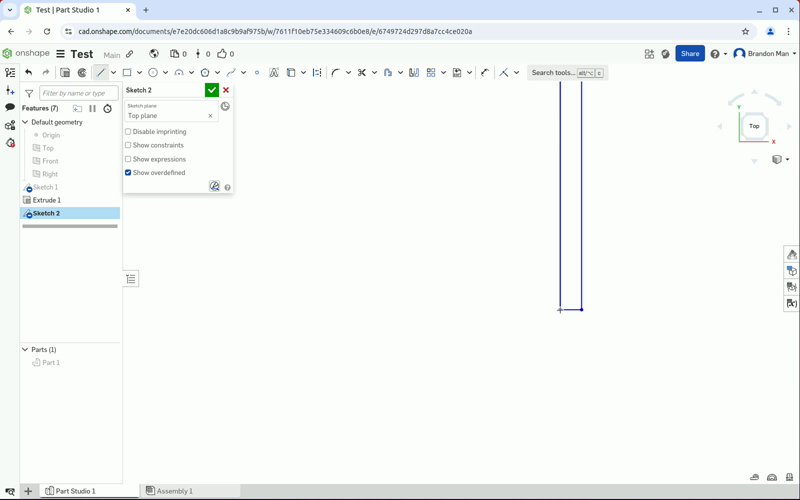
scroll(-6)
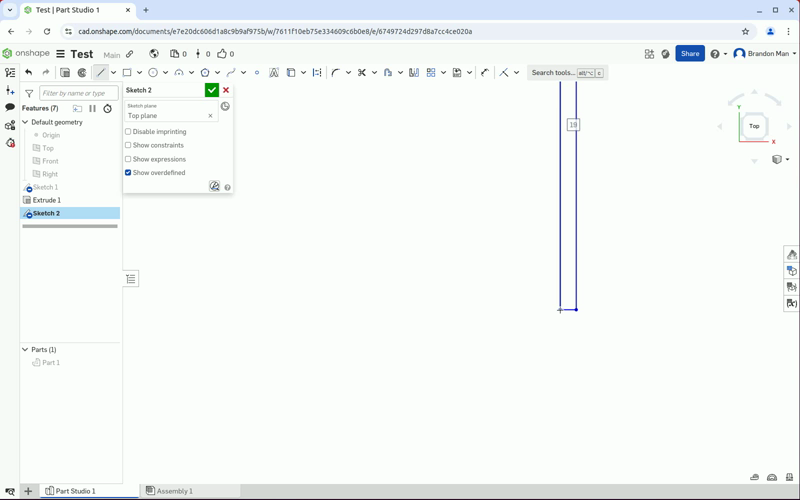
scroll(-6)
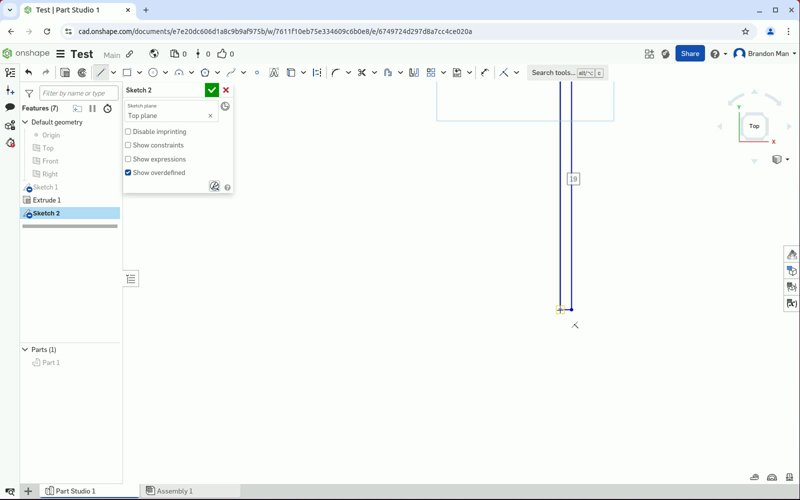
scroll(-6)
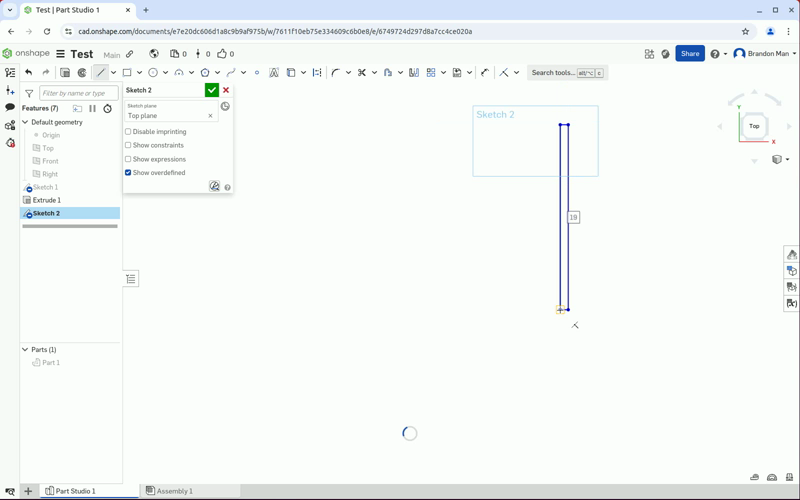
scroll(-6)
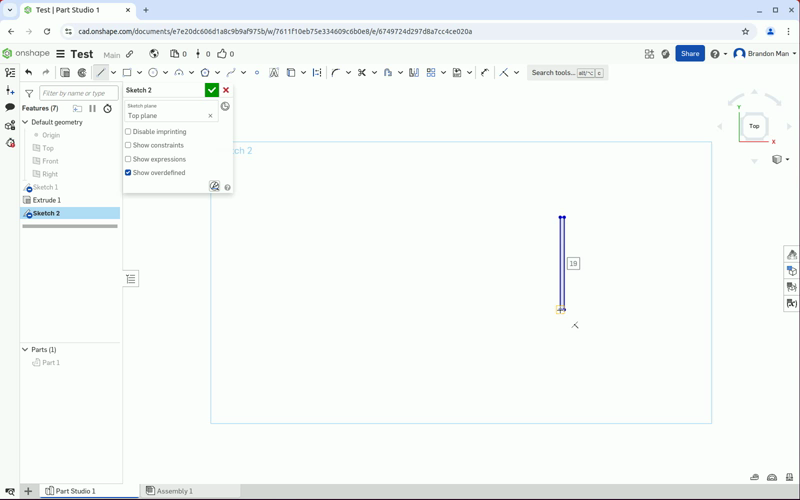
key(esc)
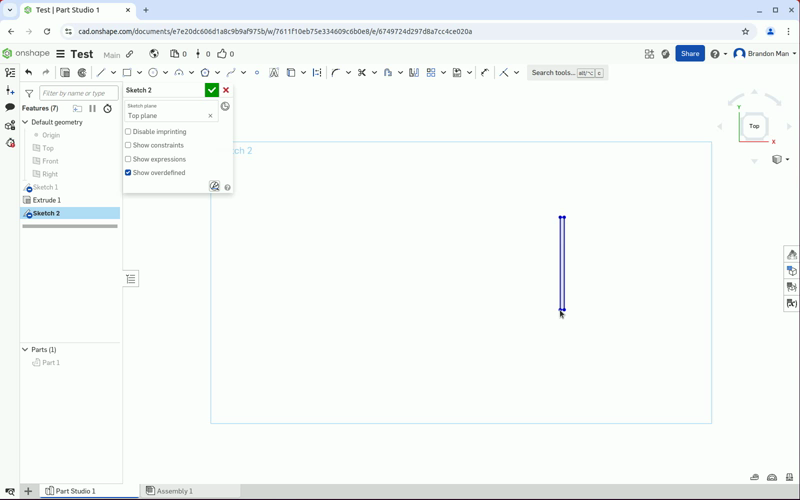
mouse_move(563, 297)
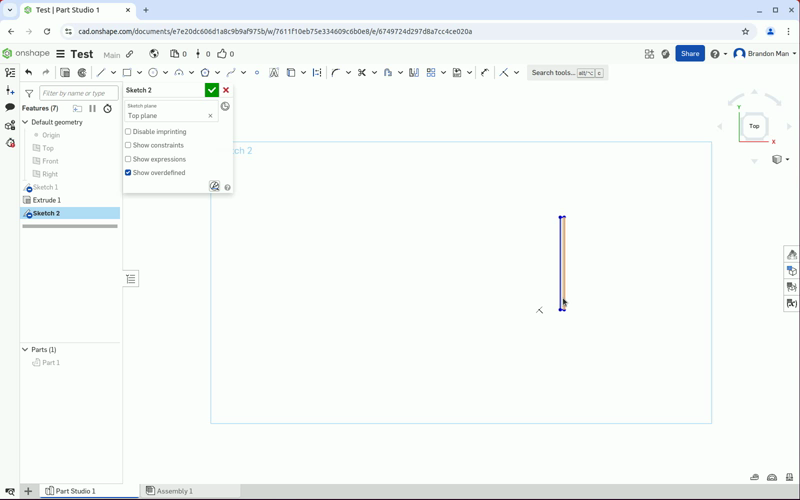
scroll(6)
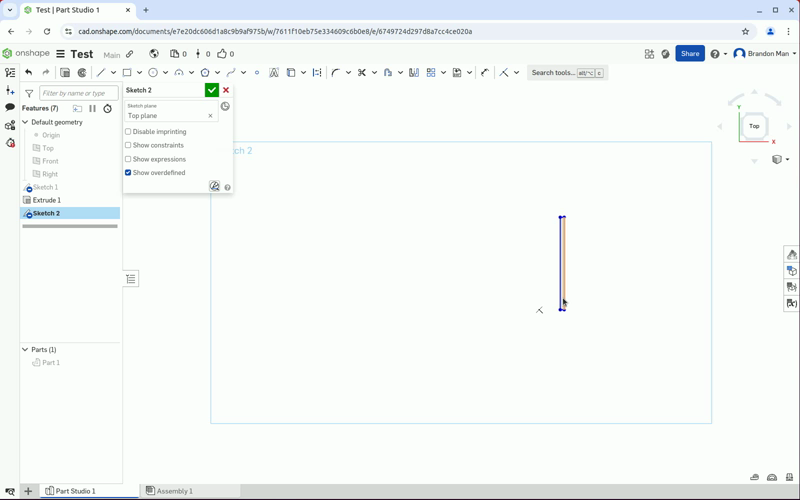
scroll(6)
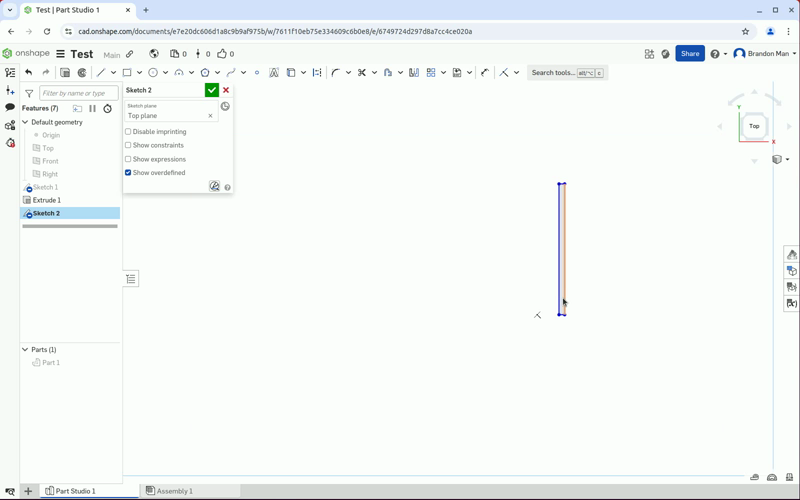
scroll(6)
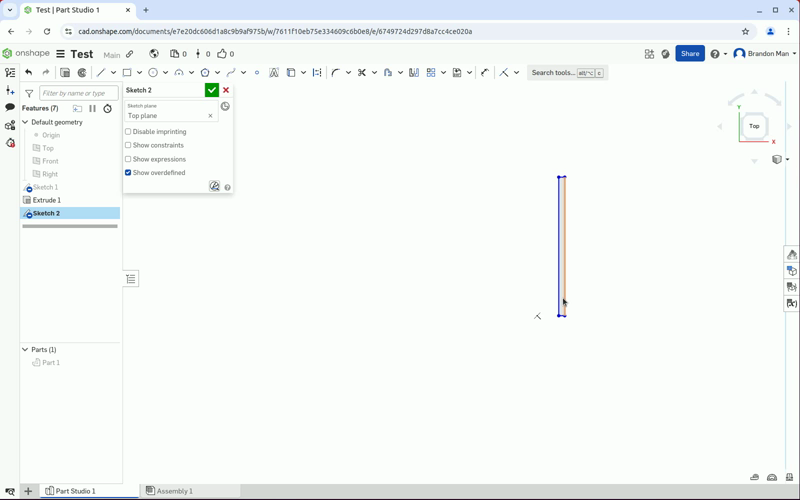
scroll(6)
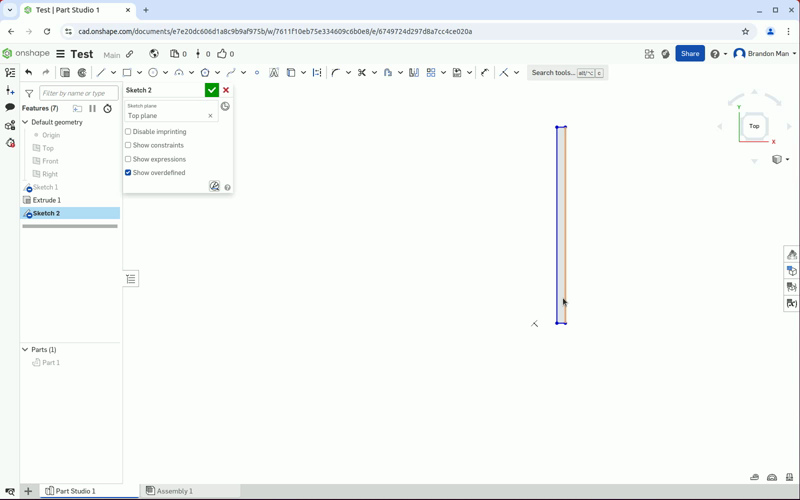
scroll(6)
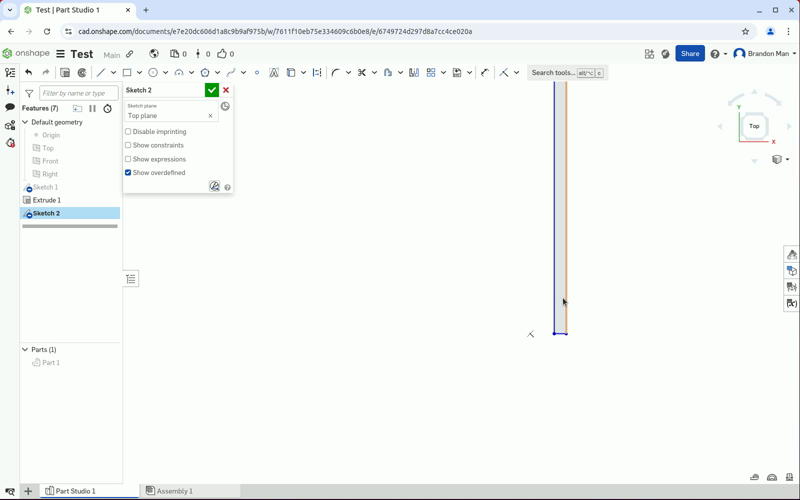
scroll(6)
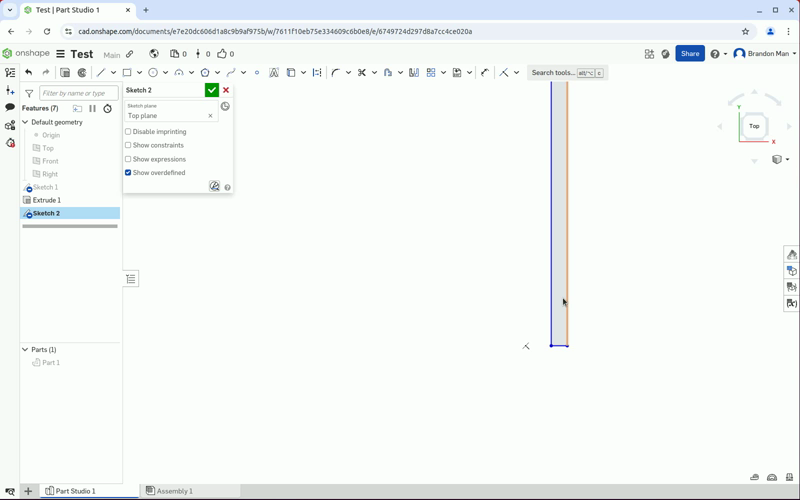
scroll(6)
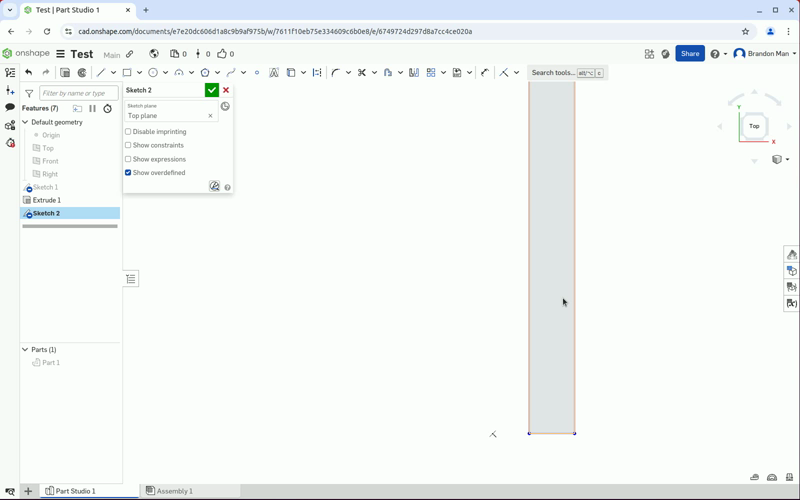
click(563, 297)
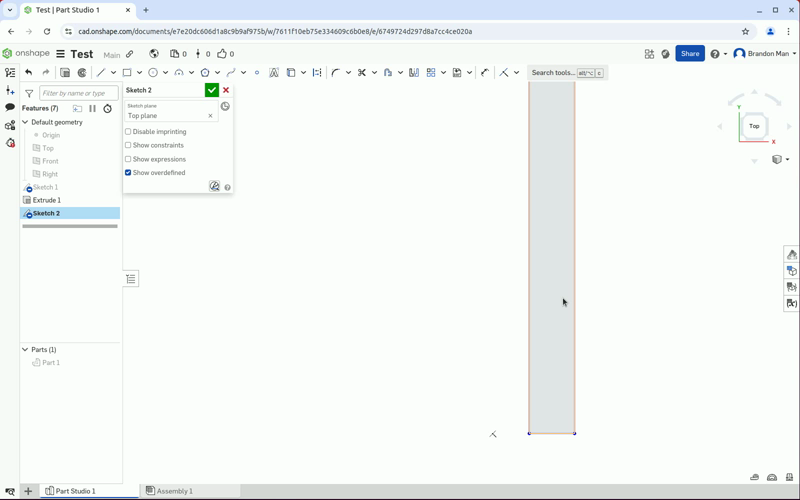
scroll(-6)
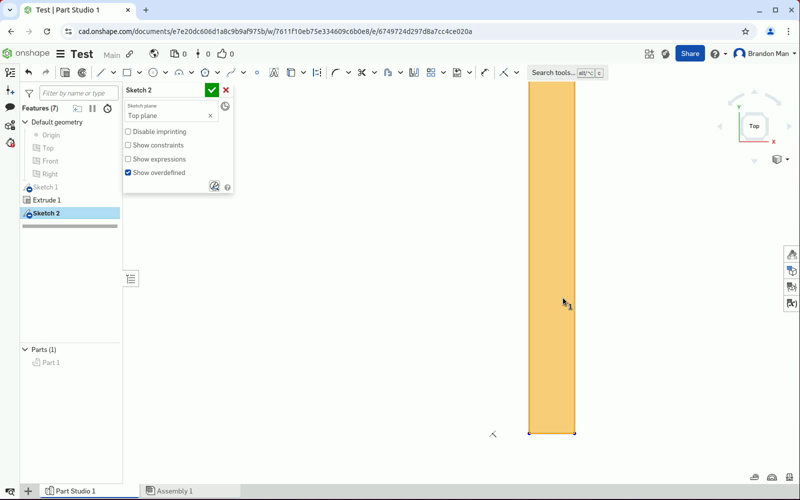
scroll(-6)
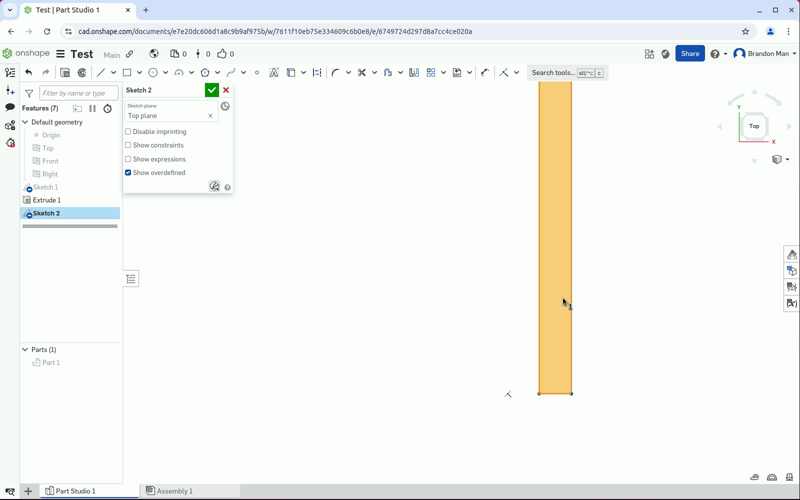
scroll(-6)
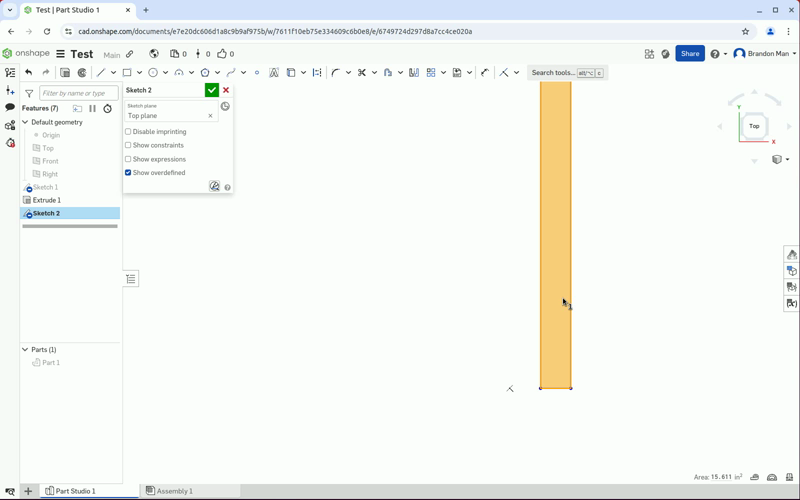
scroll(-6)
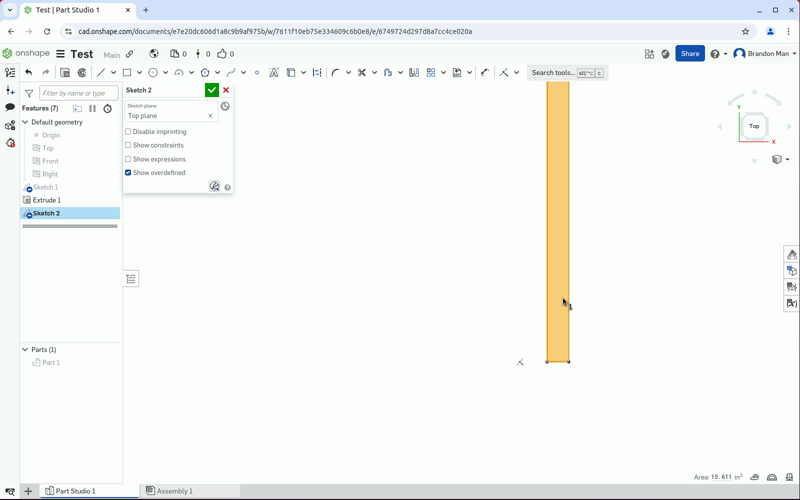
scroll(-6)
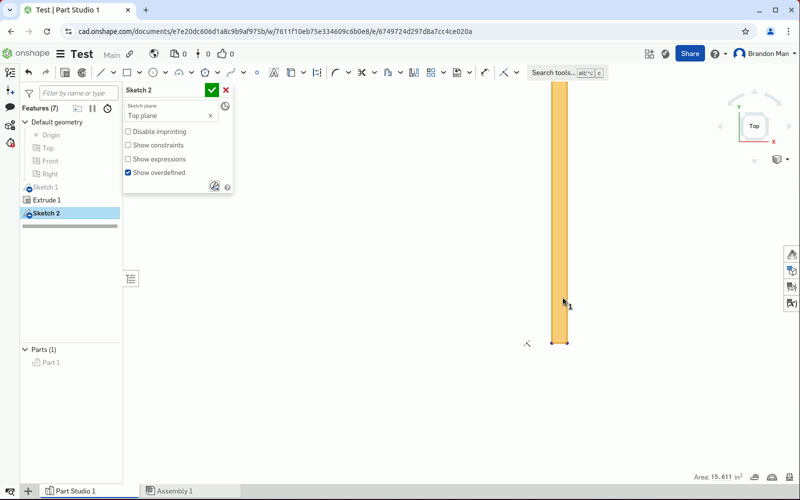
scroll(-6)
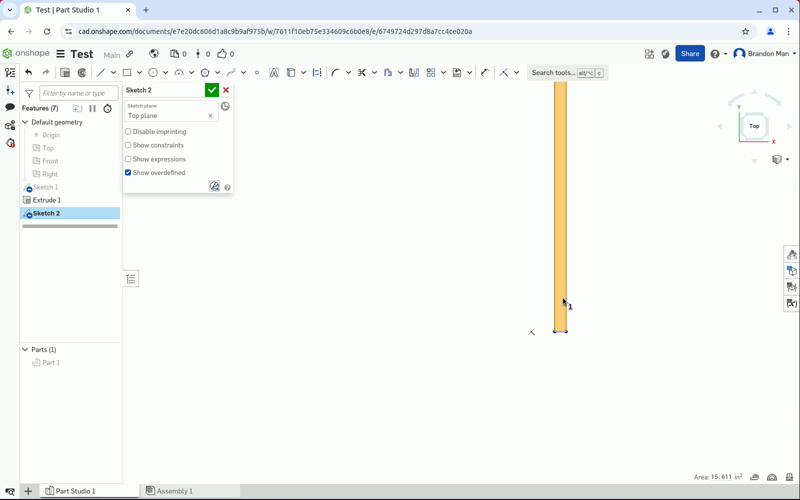
scroll(-6)
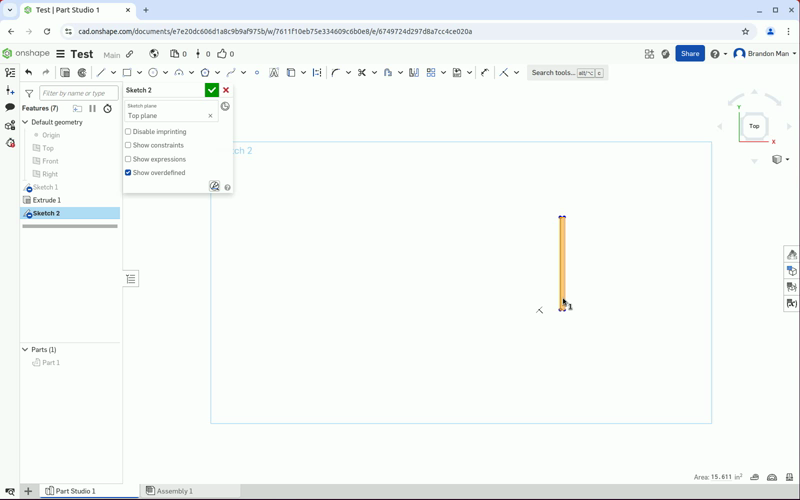
mouse_move(73, 352)
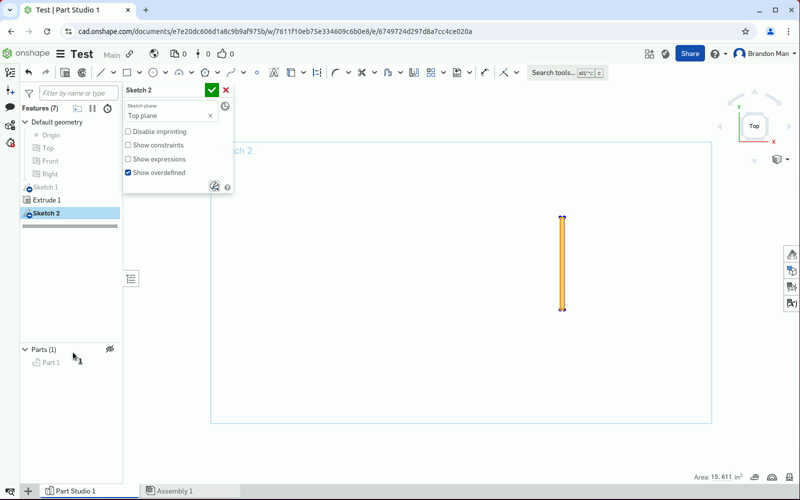
key(shift+y)
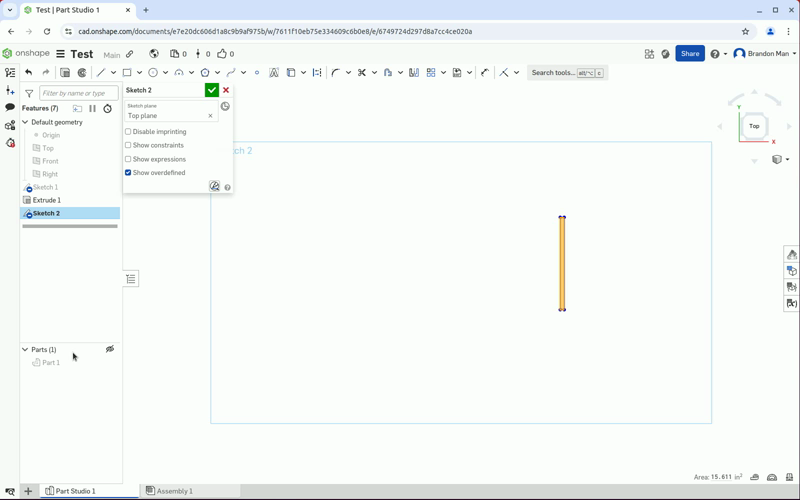
key(shift+e)
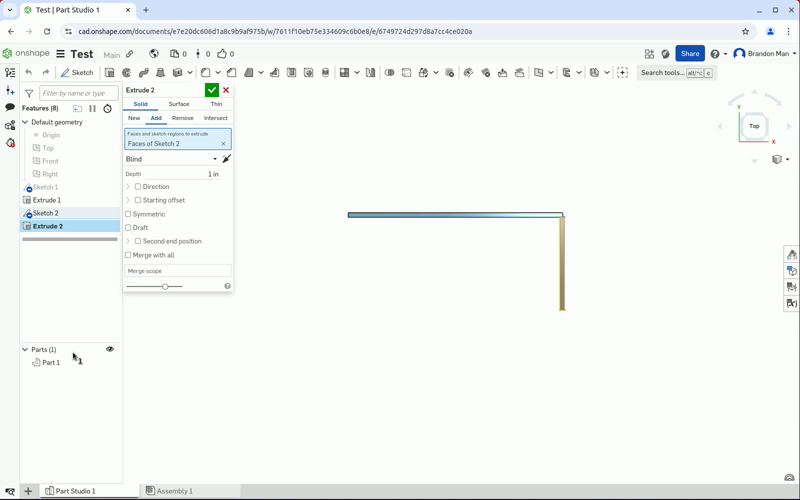
mouse_move(143, 106)
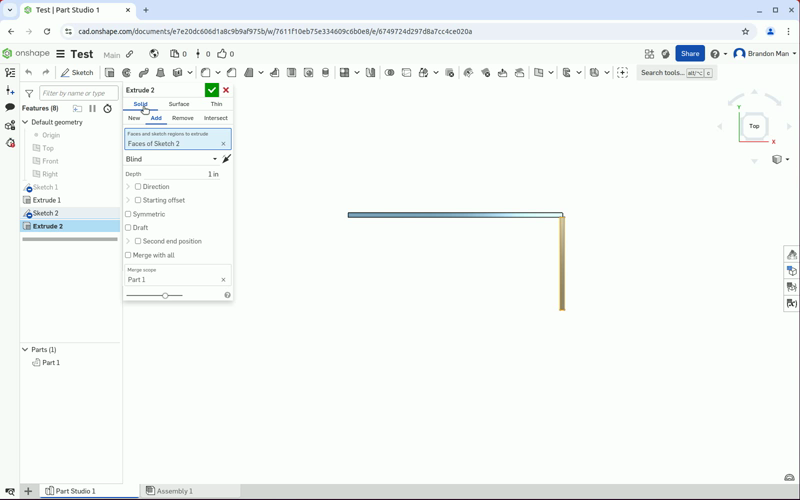
click(143, 106)
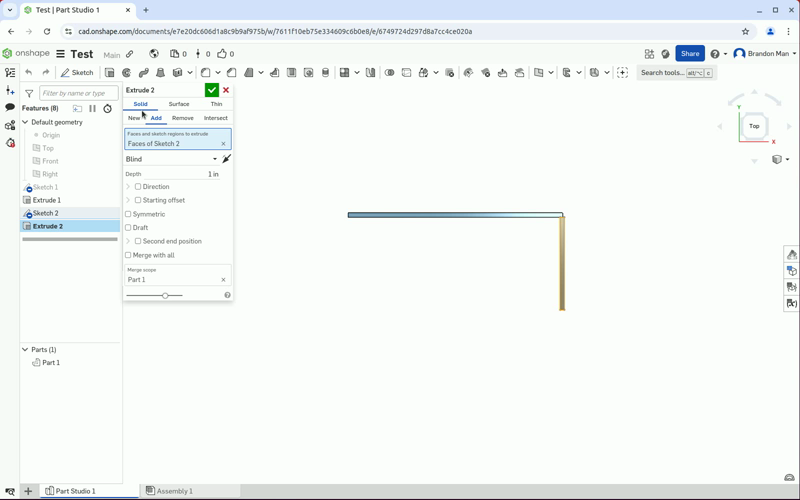
mouse_move(137, 120)
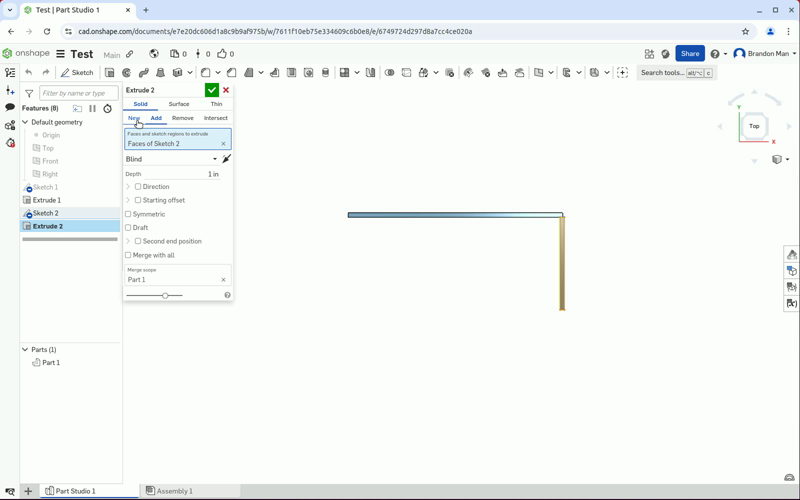
click(137, 120)
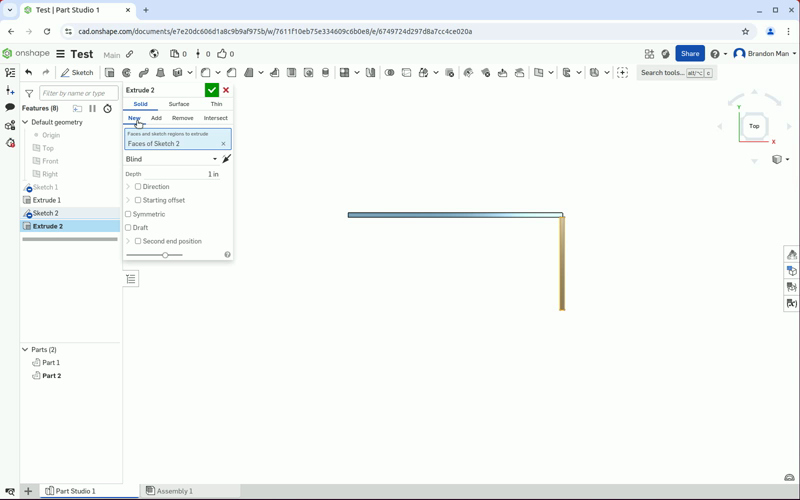
key(tab, 4)
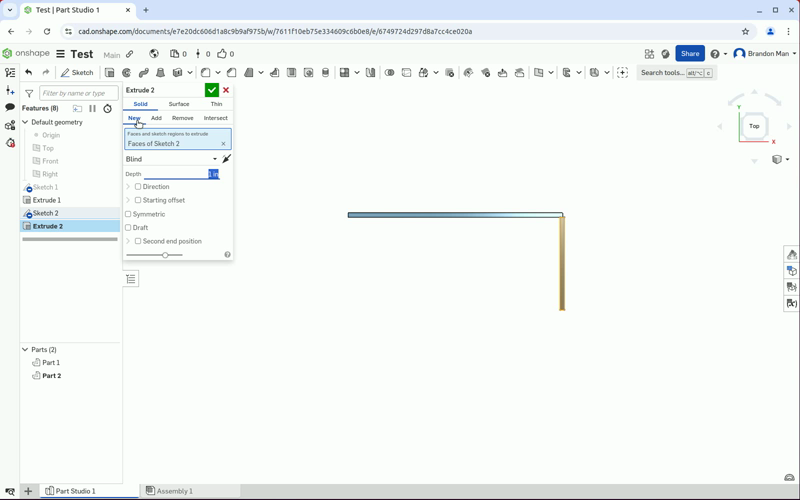
text(0.722)
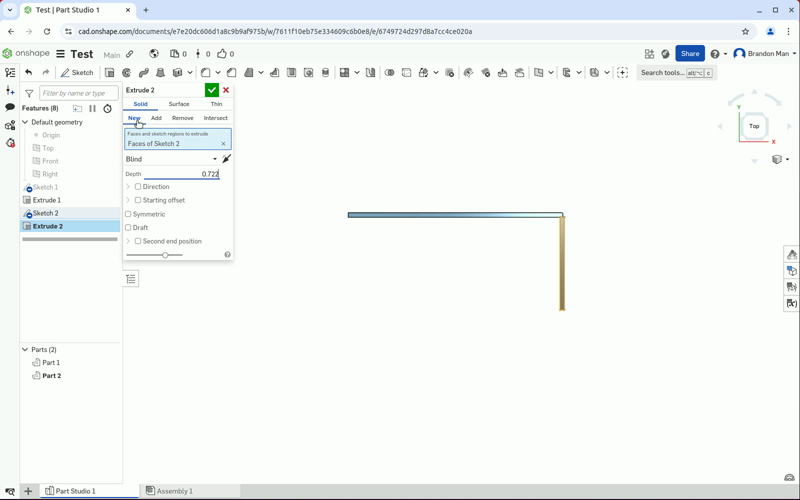
key(enter)
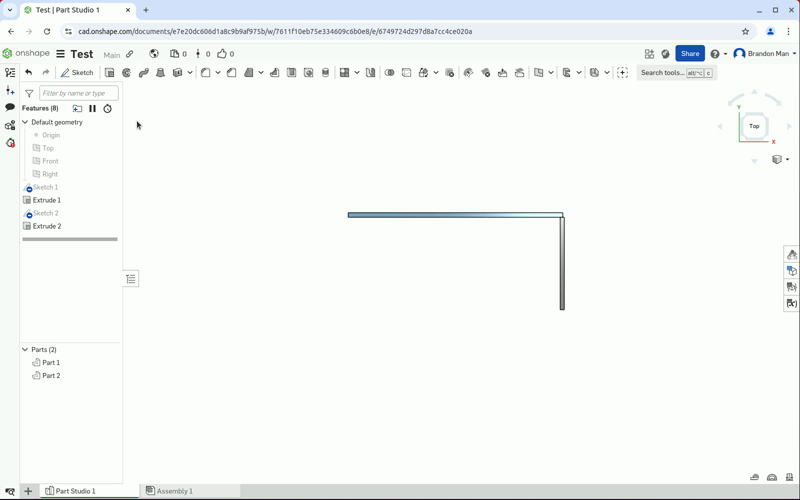
key(shift+h)
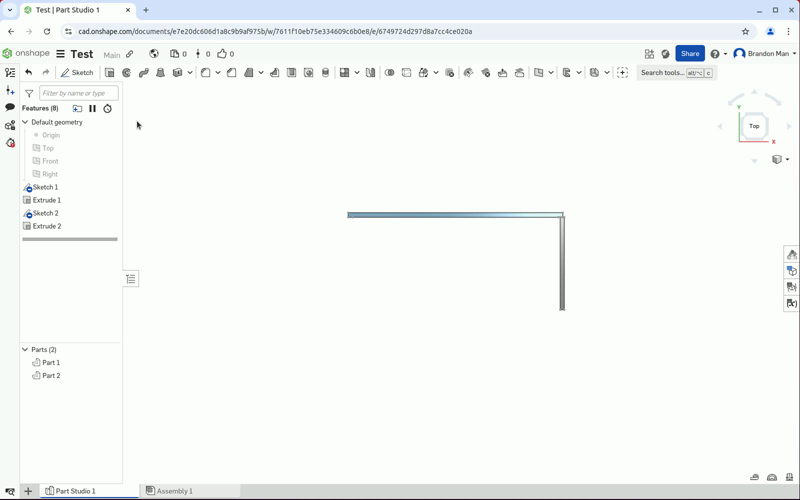
key(shift+h)
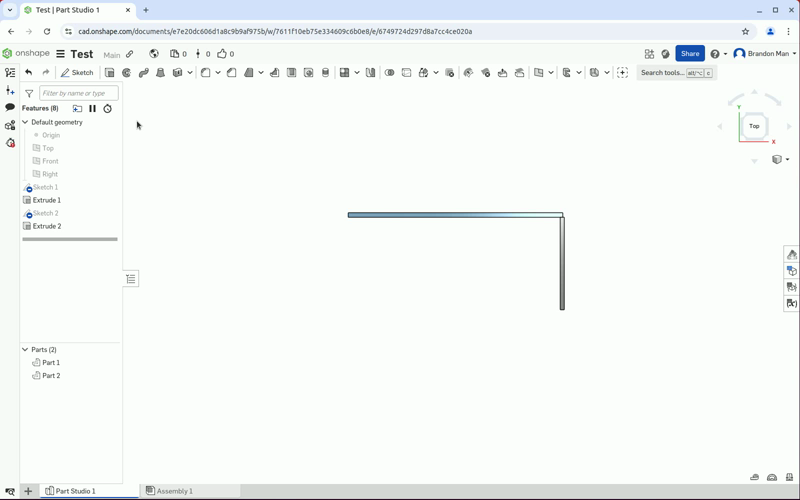
mouse_move(73, 189)
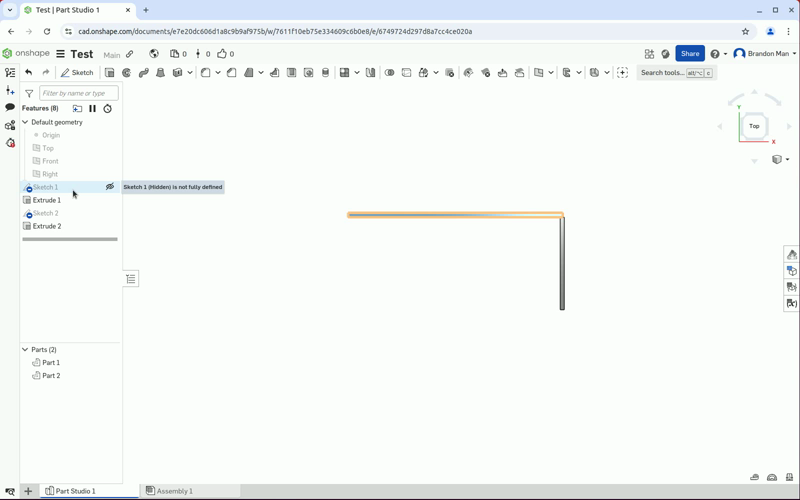
click(73, 189)
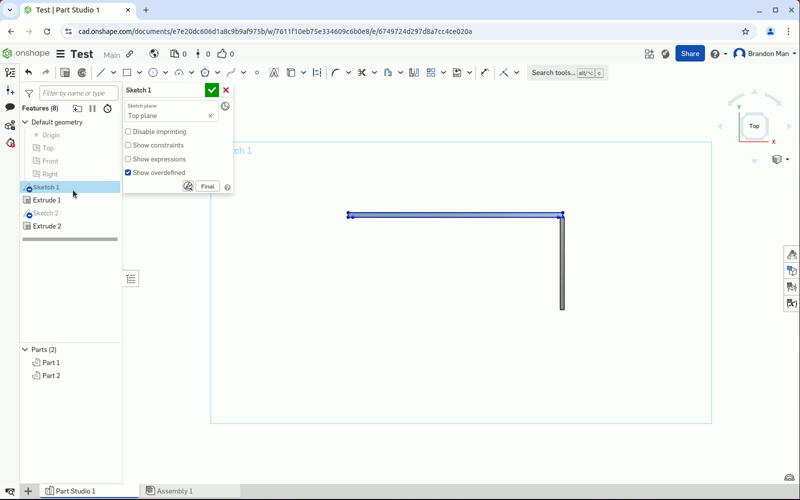
mouse_move(229, 92)
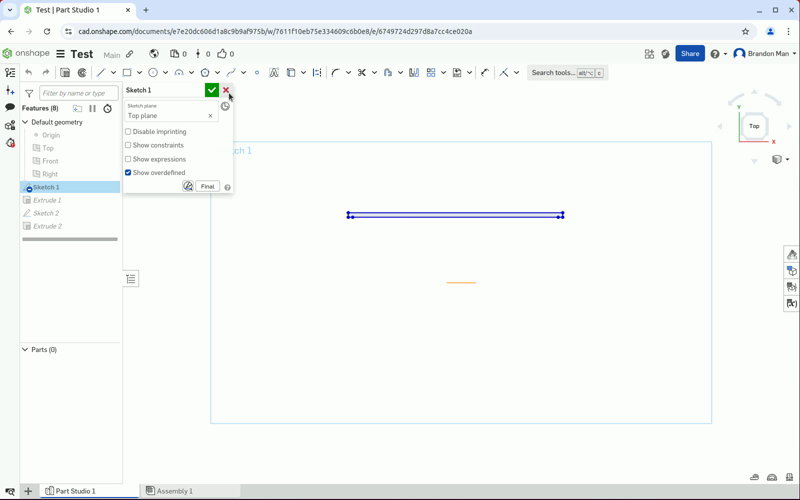
click(229, 92)
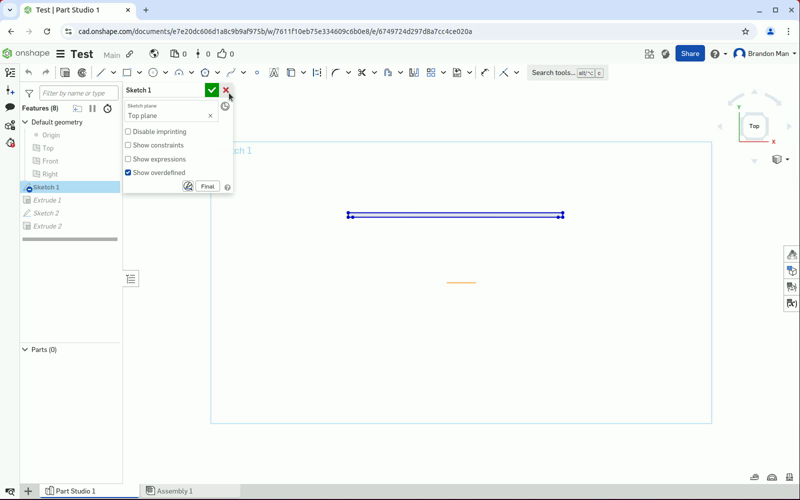
key(shift+s)
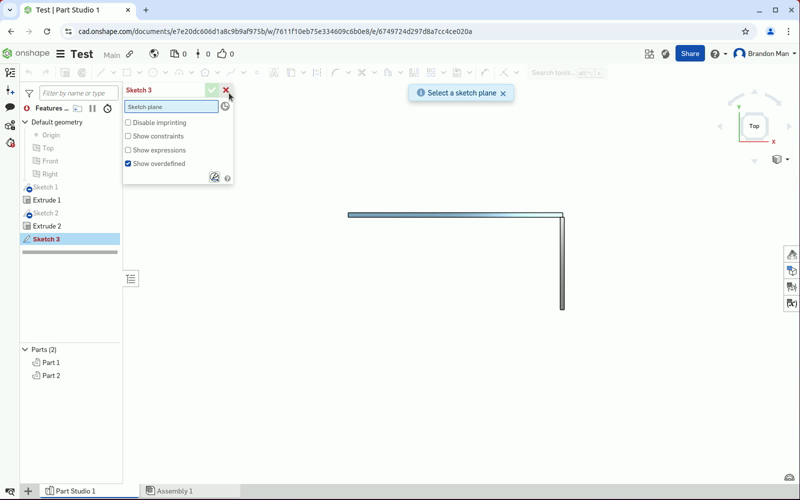
mouse_move(73, 150)
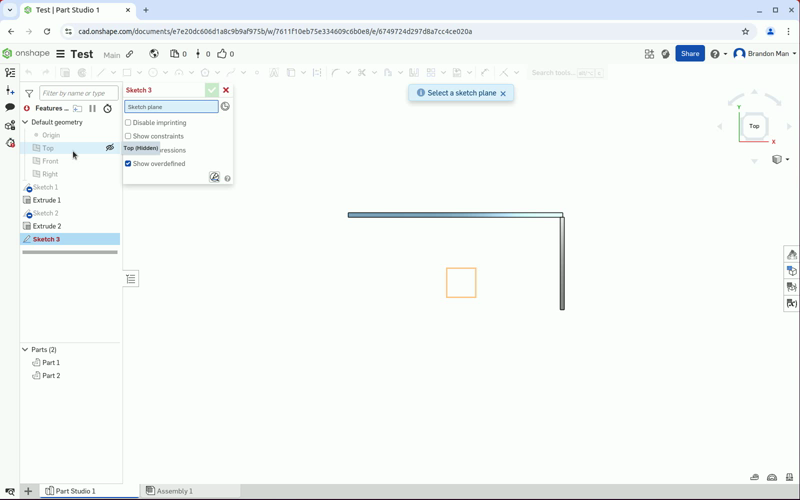
click(73, 150)
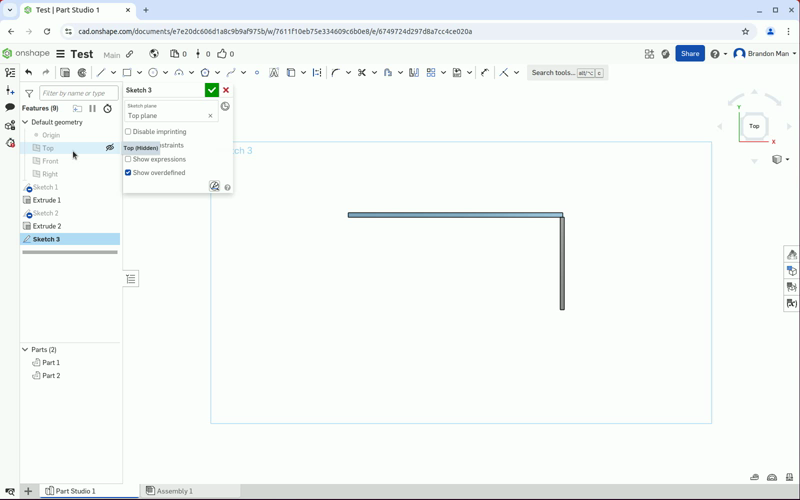
mouse_move(73, 352)
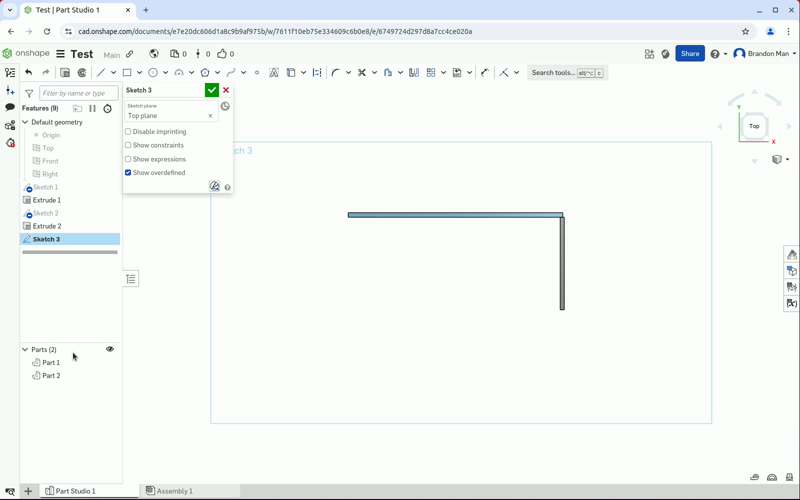
key(y)
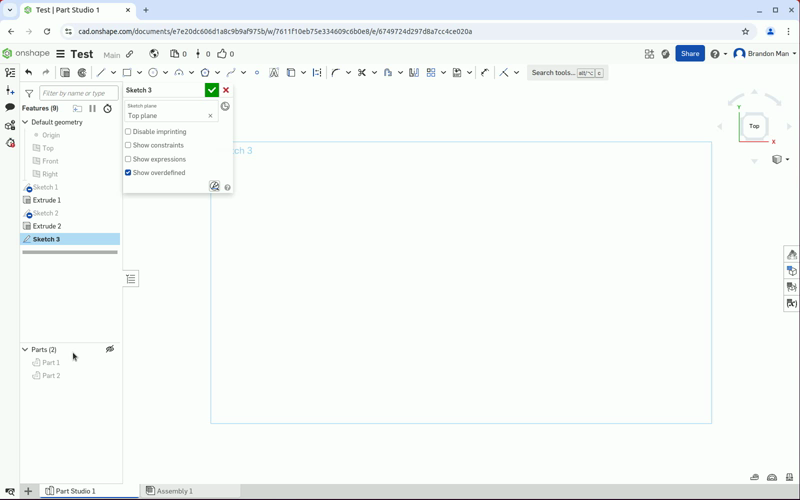
key(l)
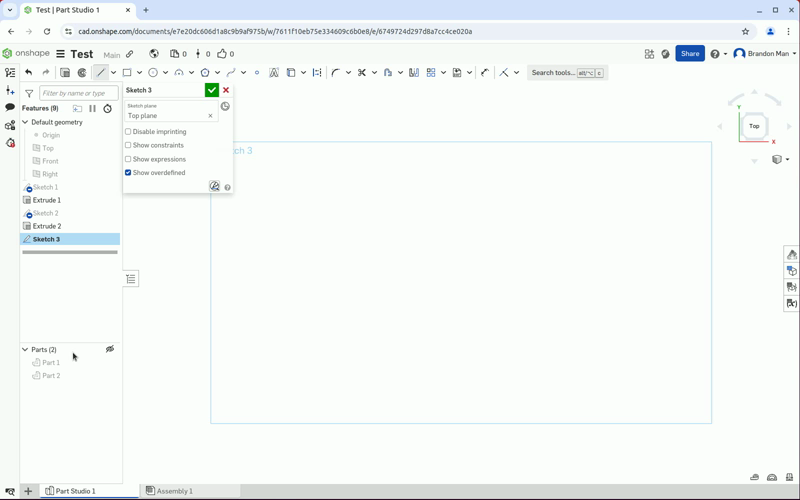
key_down(shift)
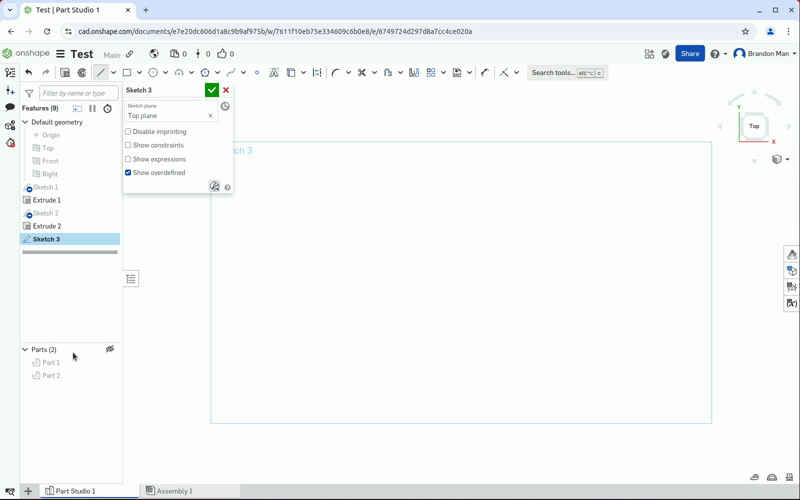
mouse_move(348, 309)
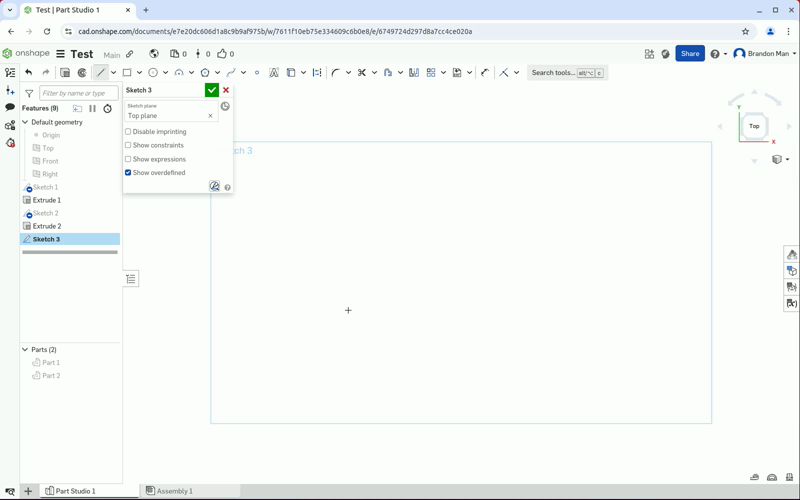
click(348, 309)
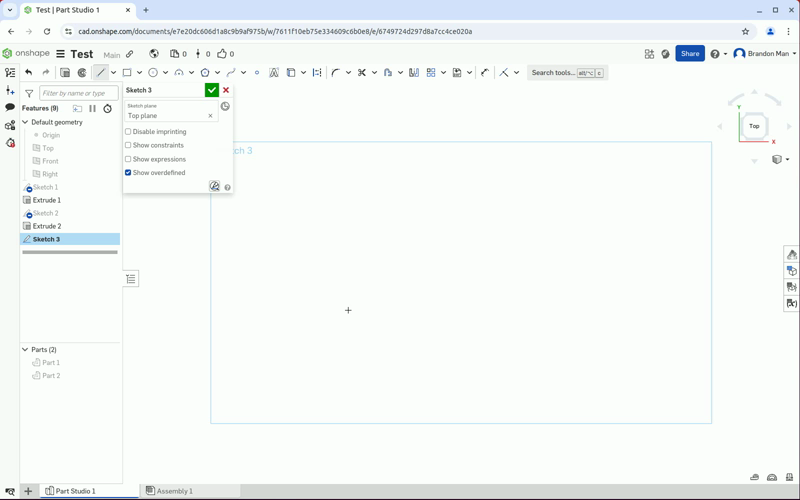
key_up(shift)
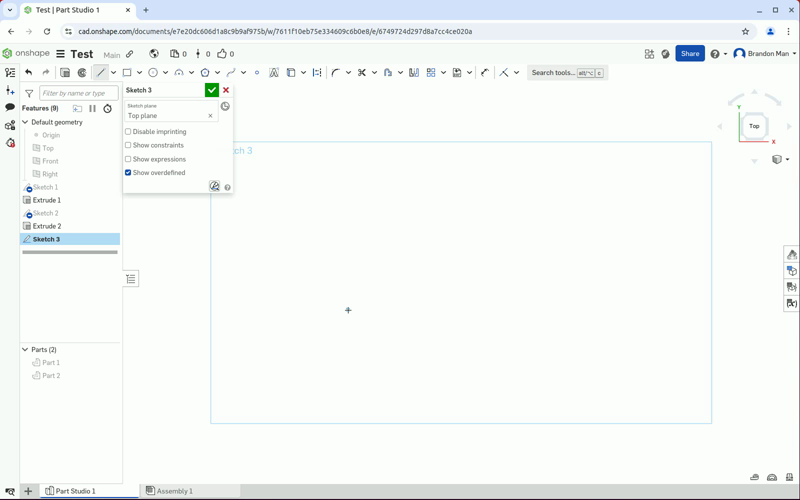
key_down(shift)
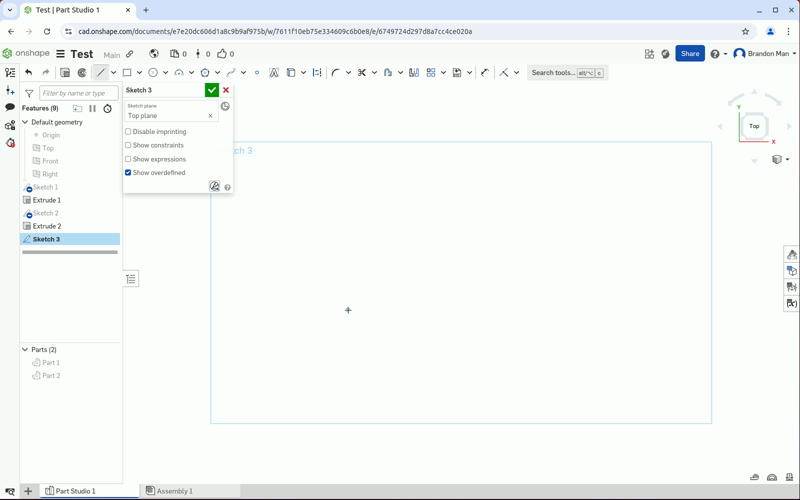
mouse_move(378, 309)
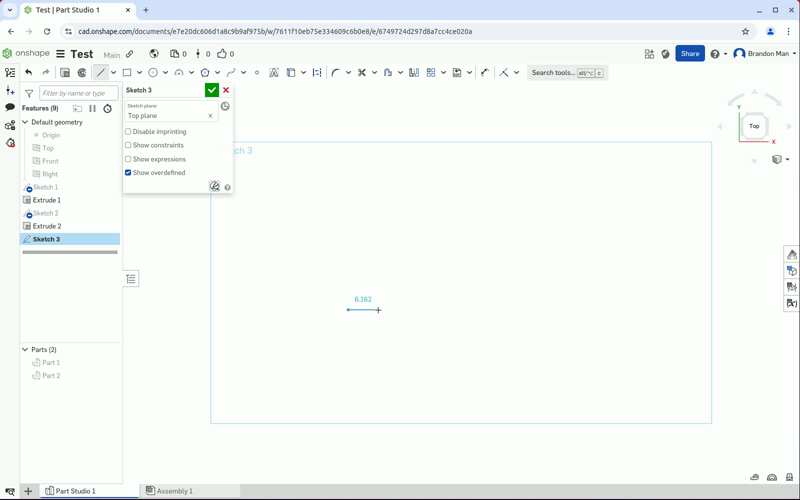
mouse_move(352, 309)
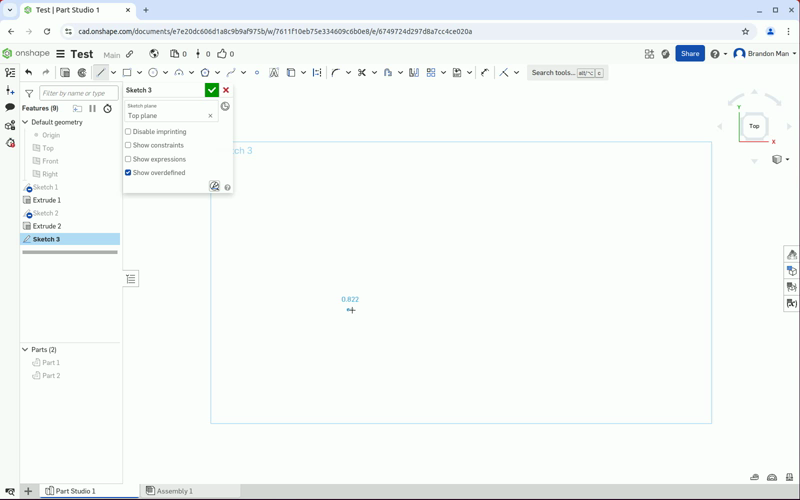
scroll(6)
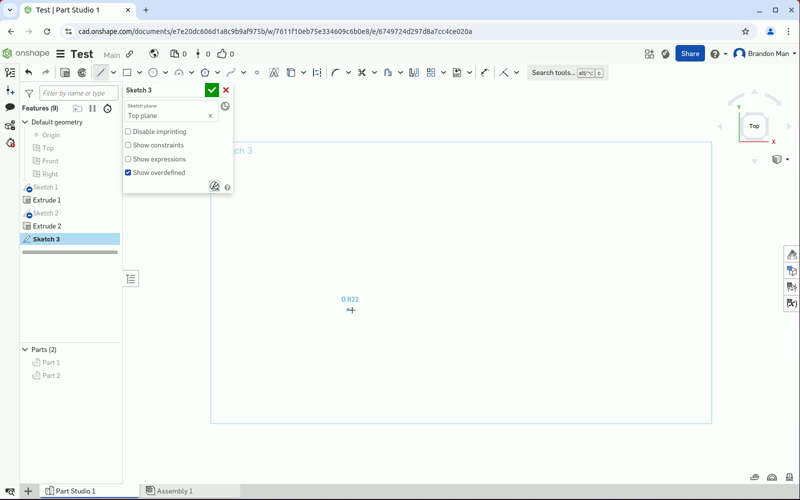
scroll(6)
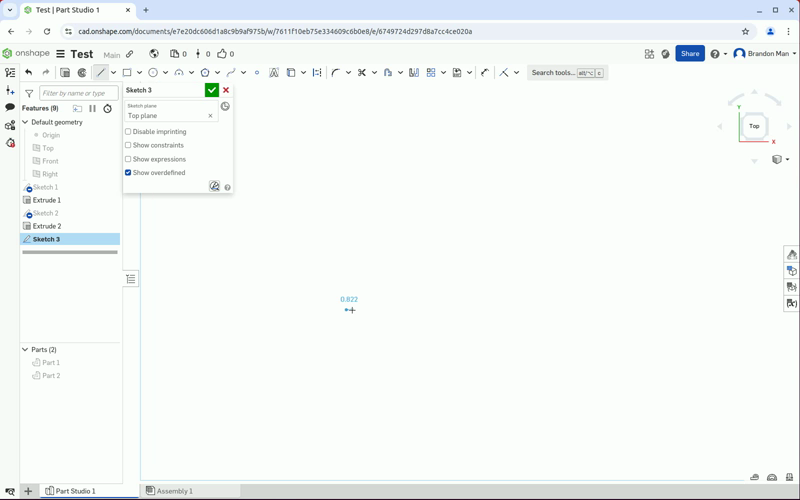
scroll(6)
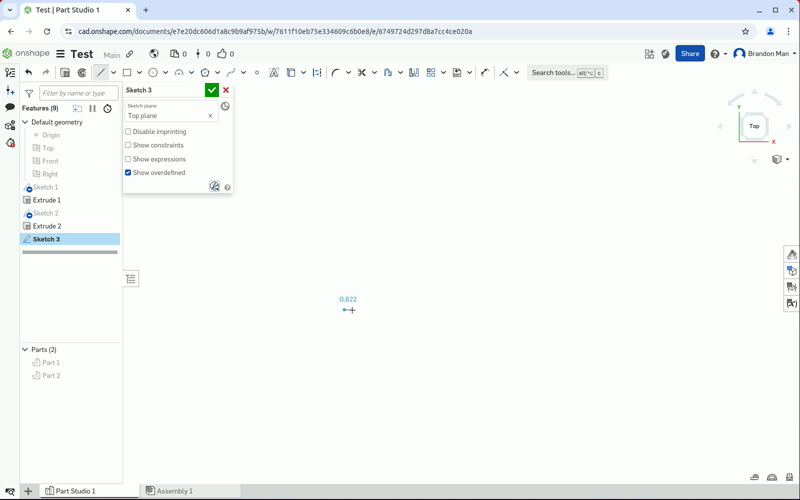
scroll(6)
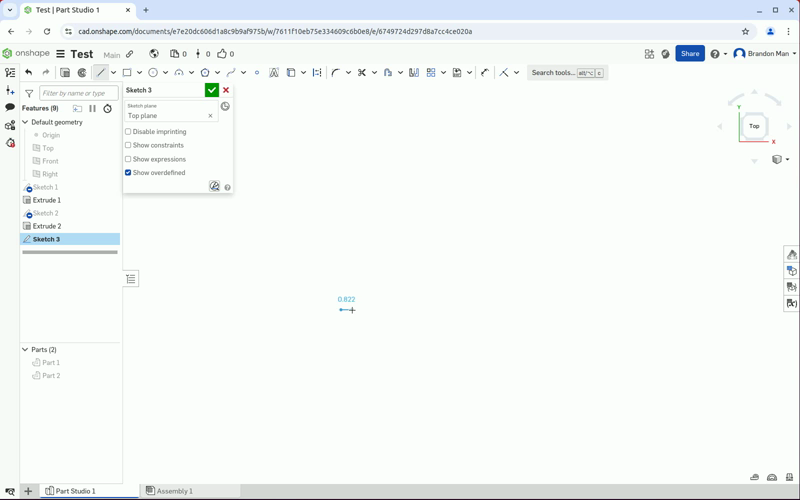
scroll(6)
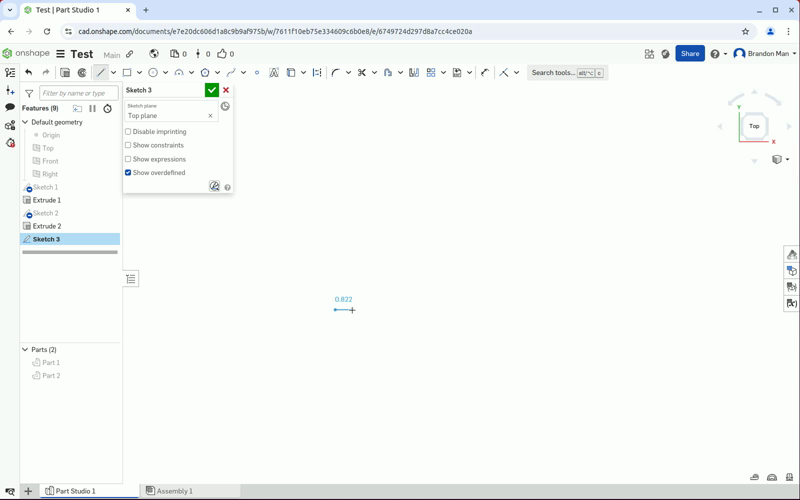
scroll(6)
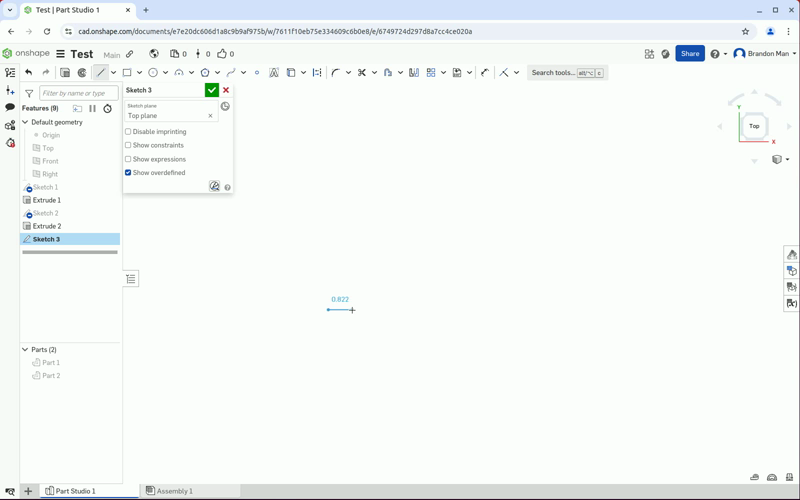
scroll(6)
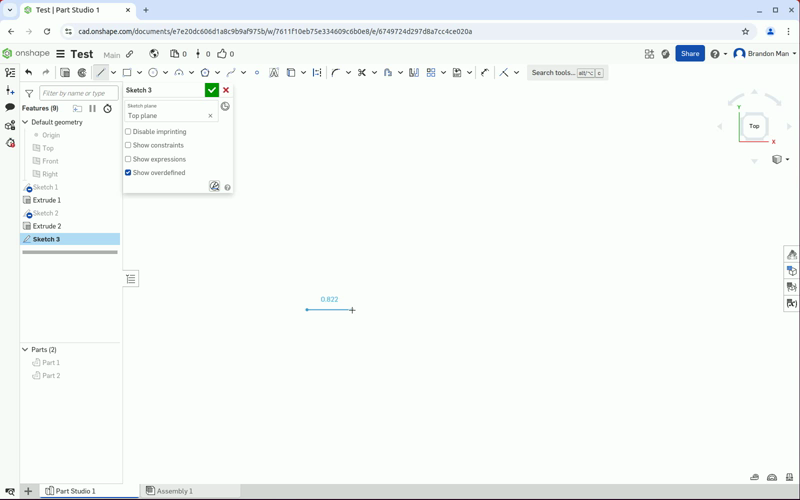
click(352, 309)
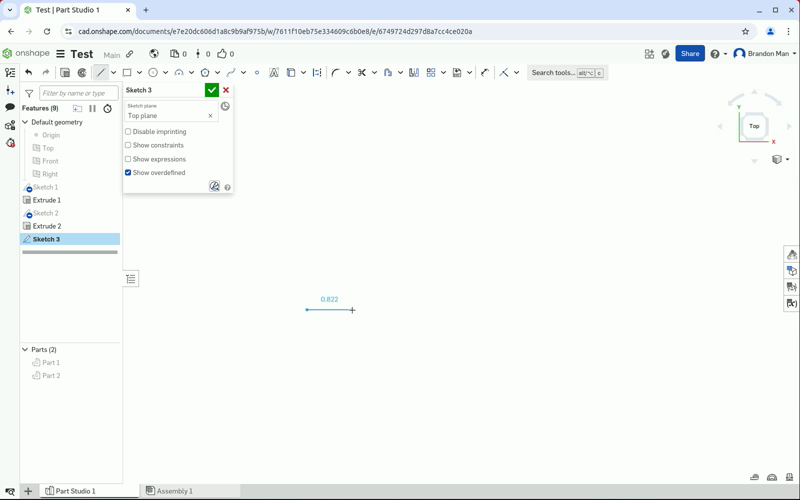
scroll(-6)
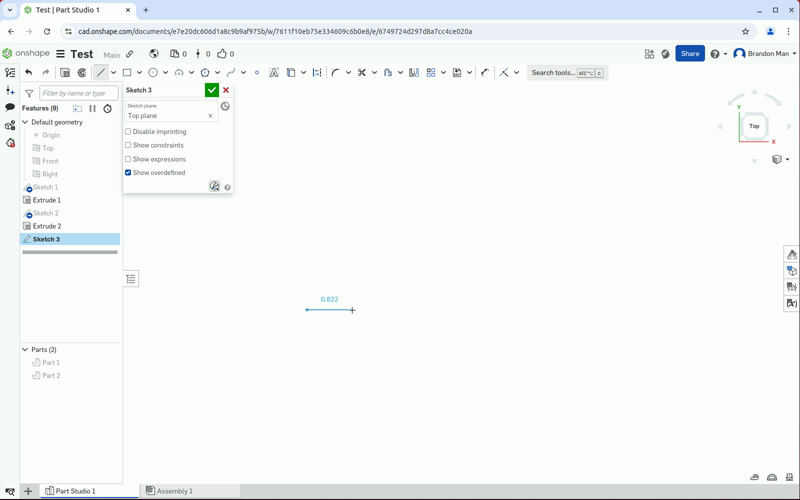
scroll(-6)
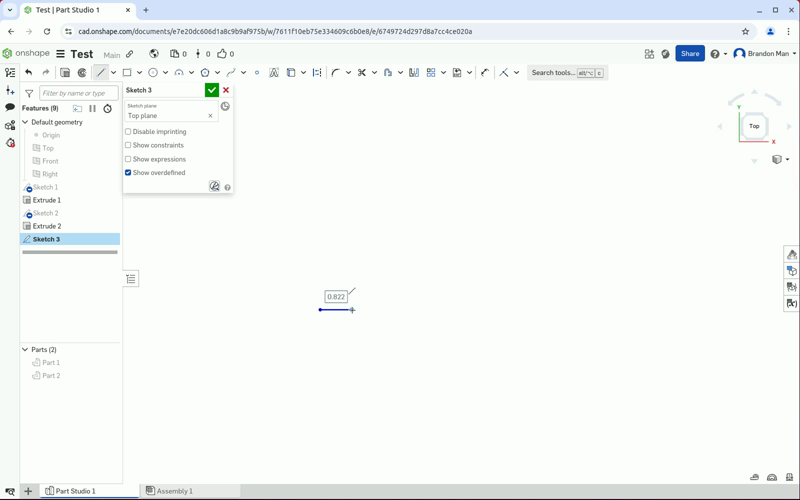
scroll(-6)
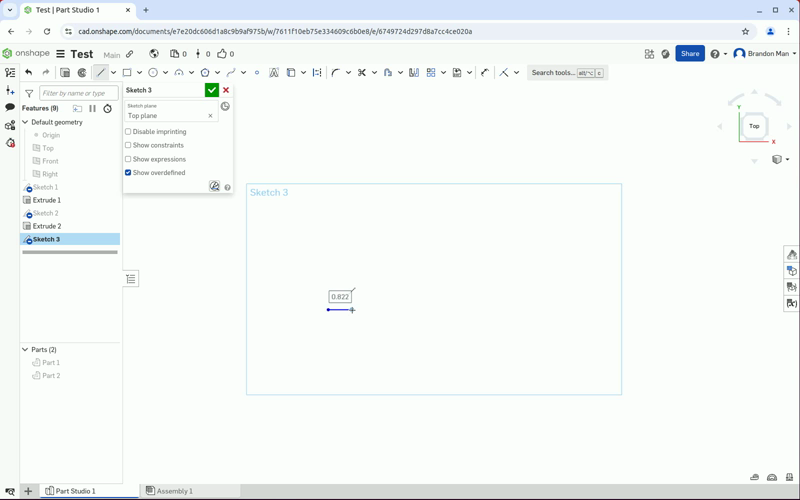
scroll(-6)
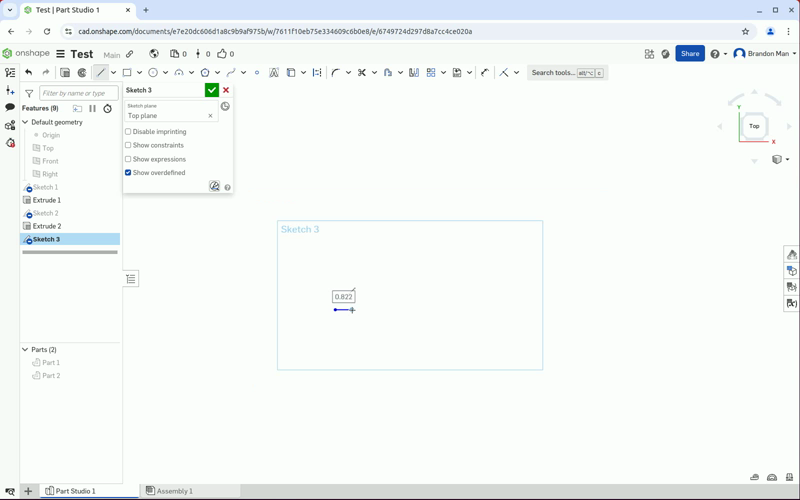
scroll(-6)
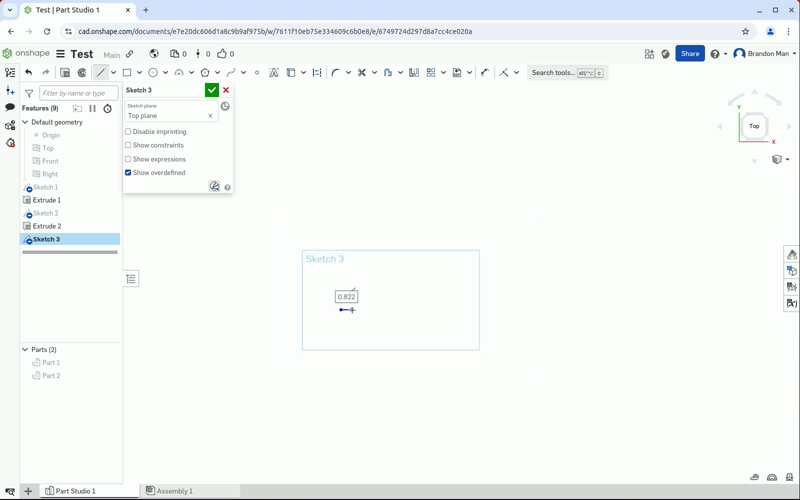
scroll(-6)
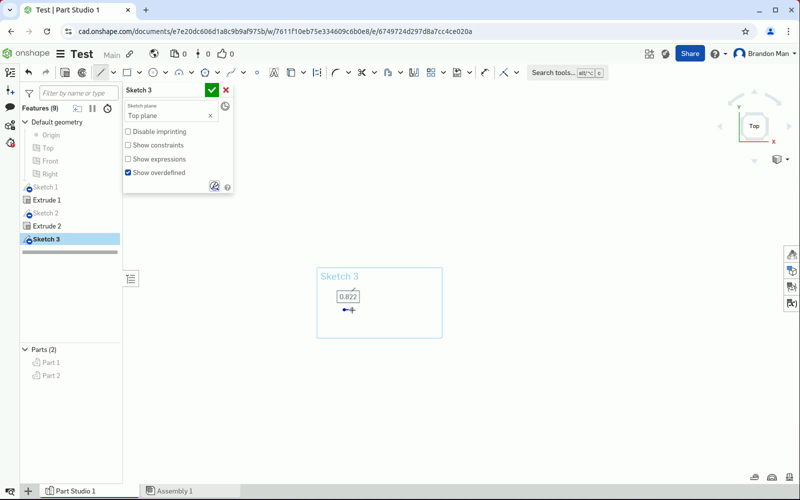
scroll(-6)
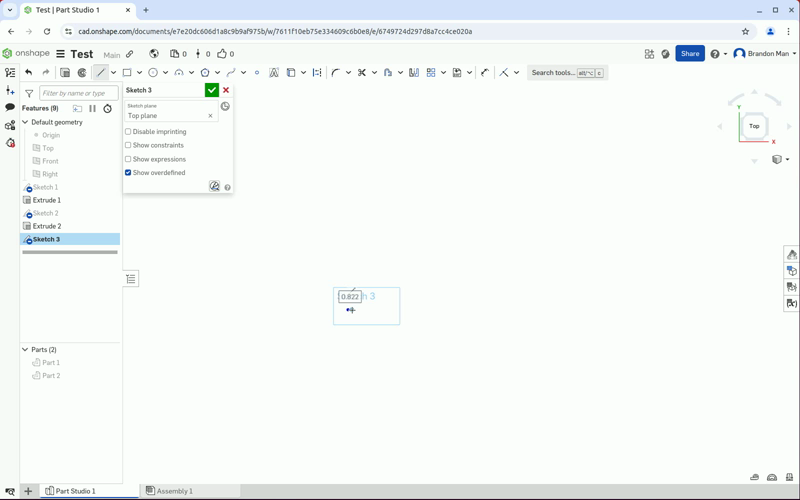
key_up(shift)
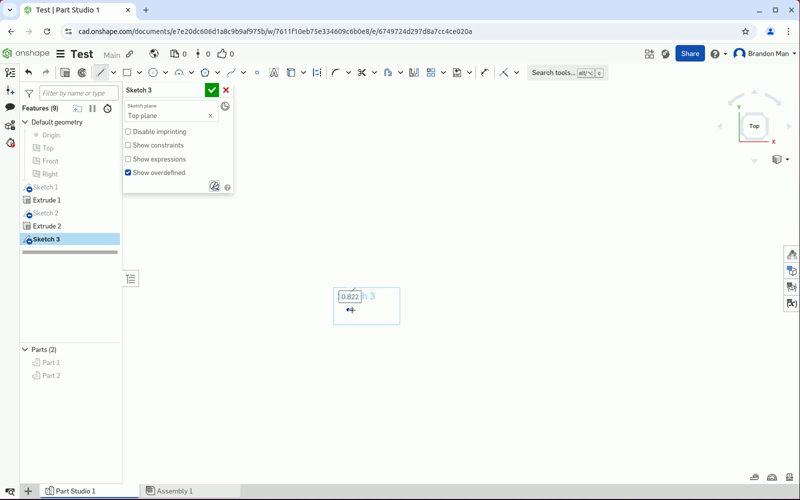
key_down(shift)
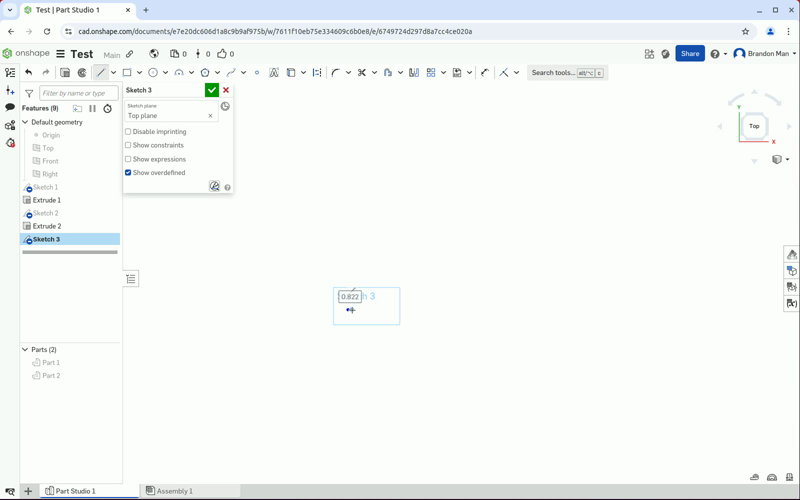
mouse_move(352, 217)
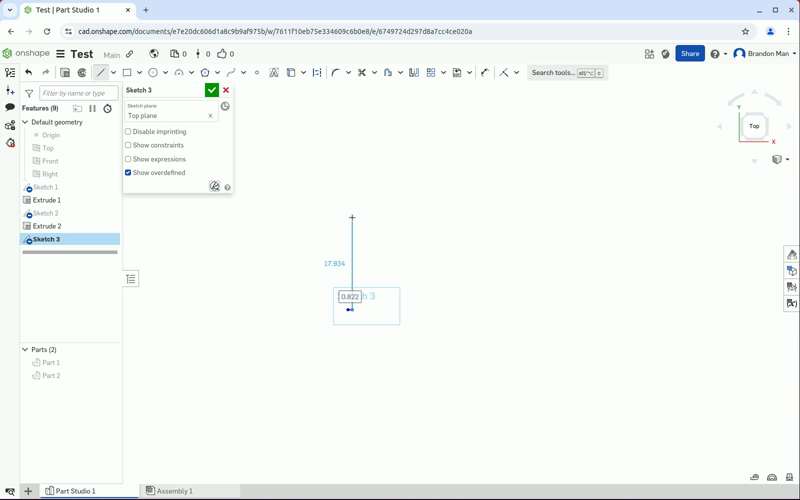
click(352, 217)
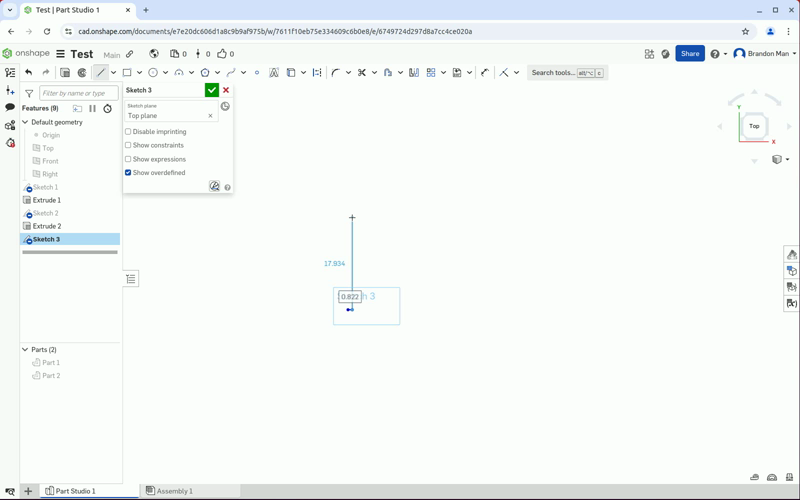
key_up(shift)
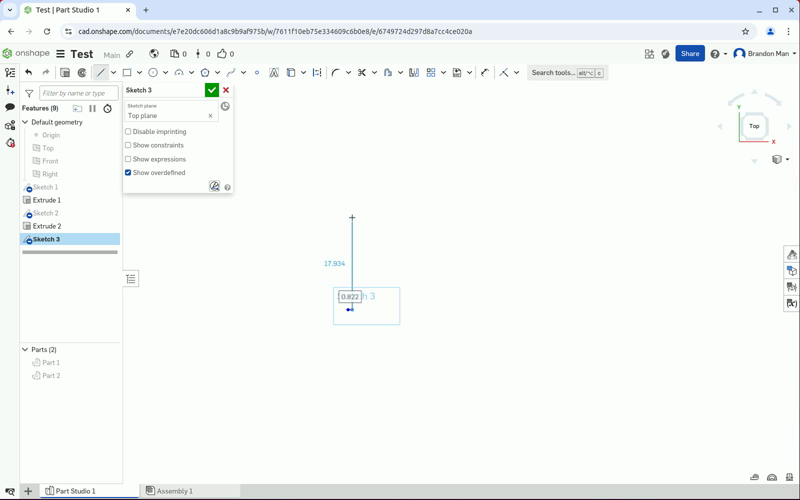
key_down(shift)
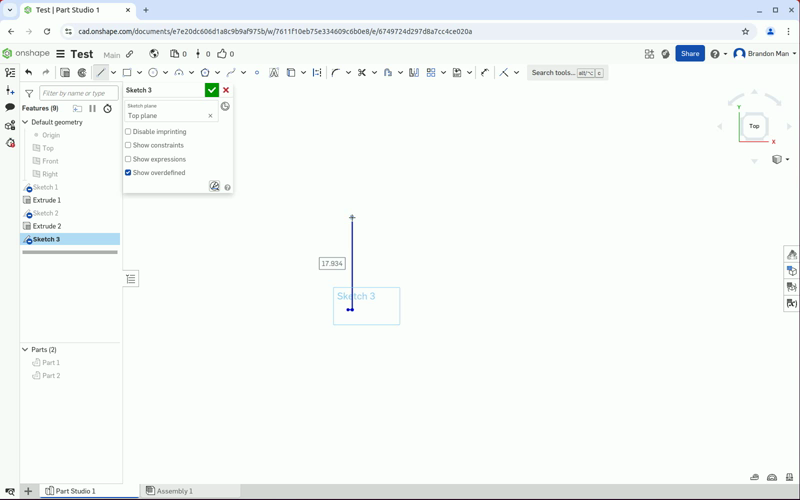
mouse_move(382, 217)
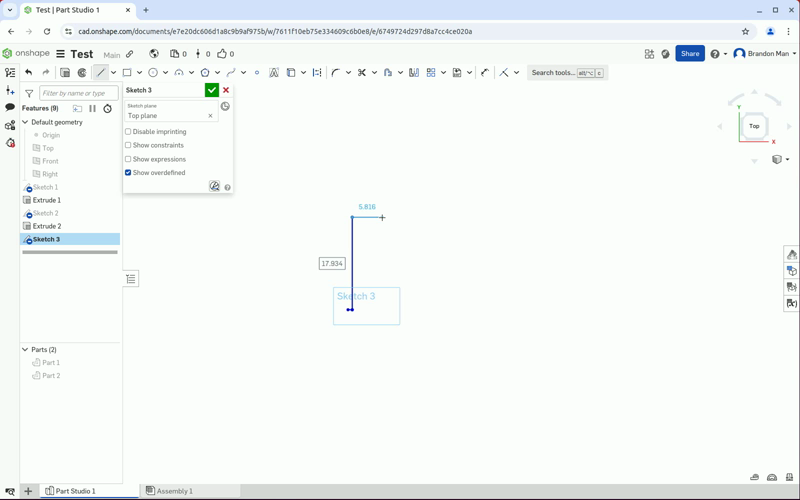
mouse_move(348, 217)
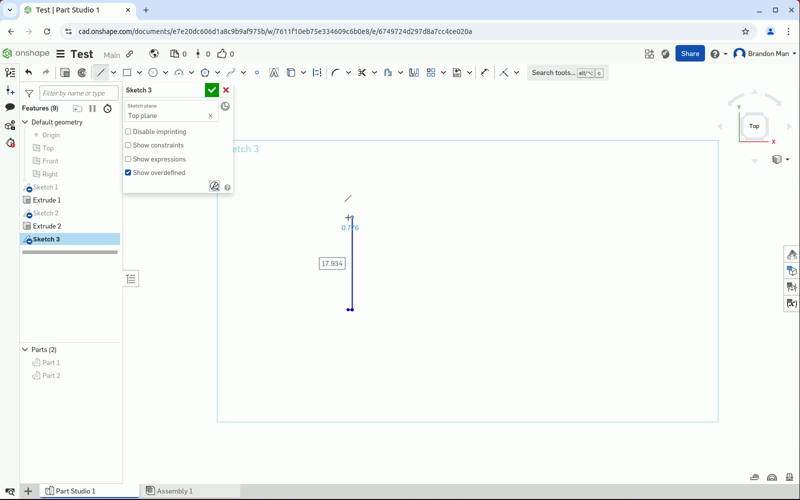
scroll(6)
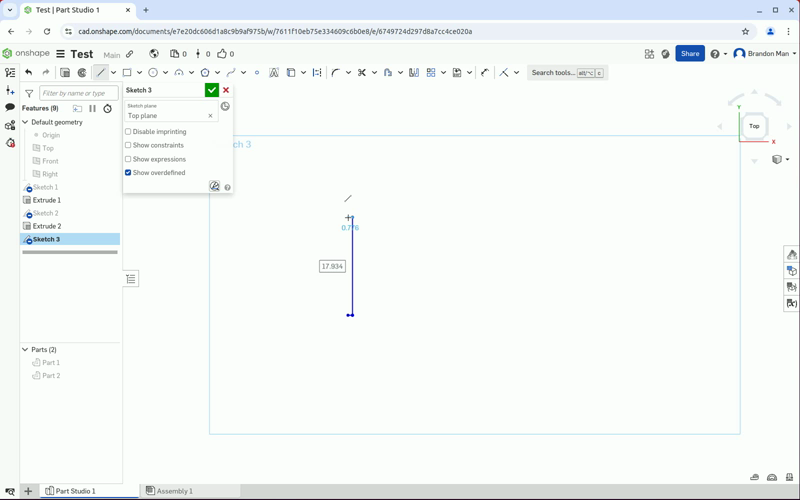
scroll(6)
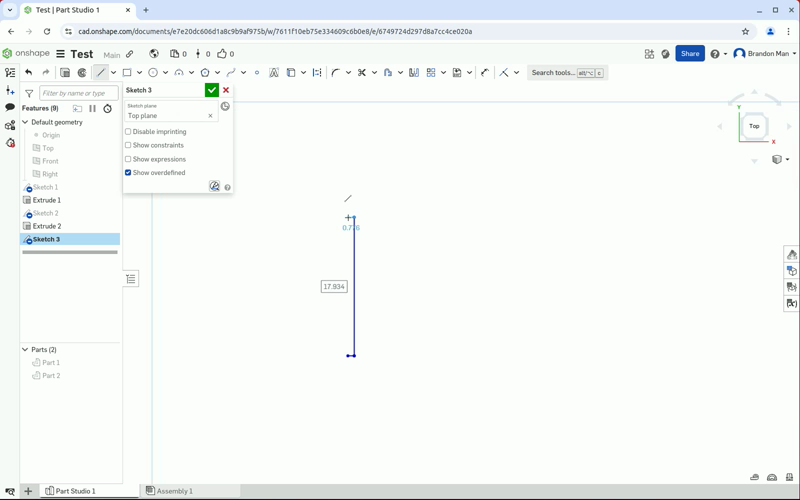
scroll(6)
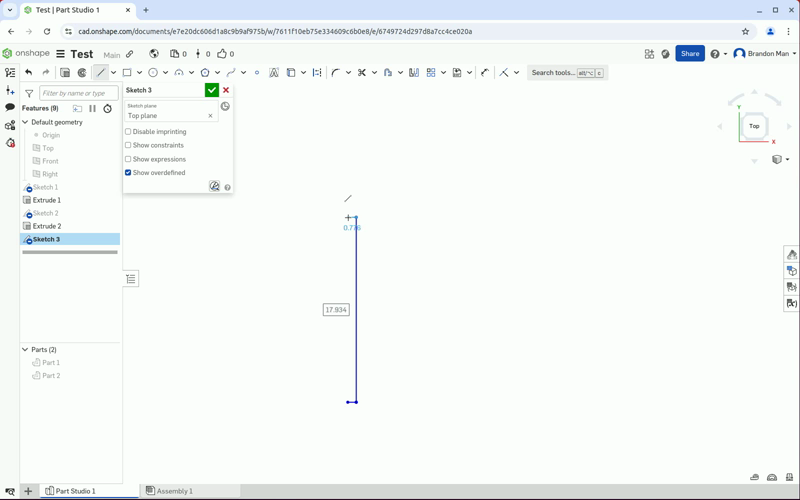
scroll(6)
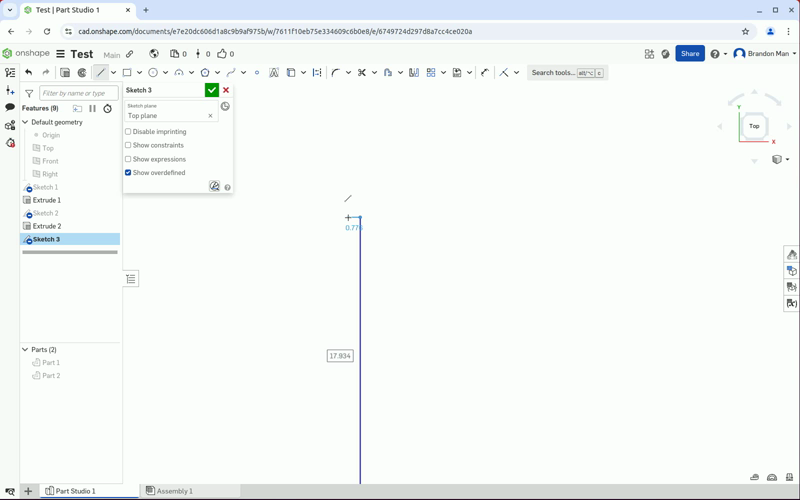
scroll(6)
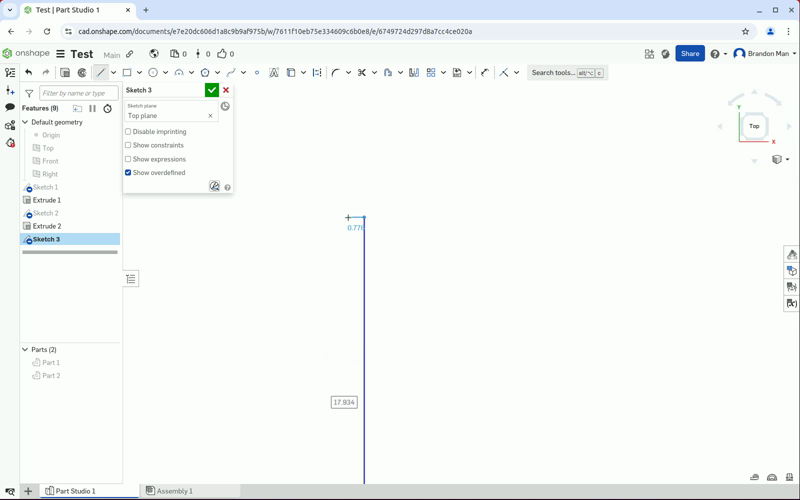
scroll(6)
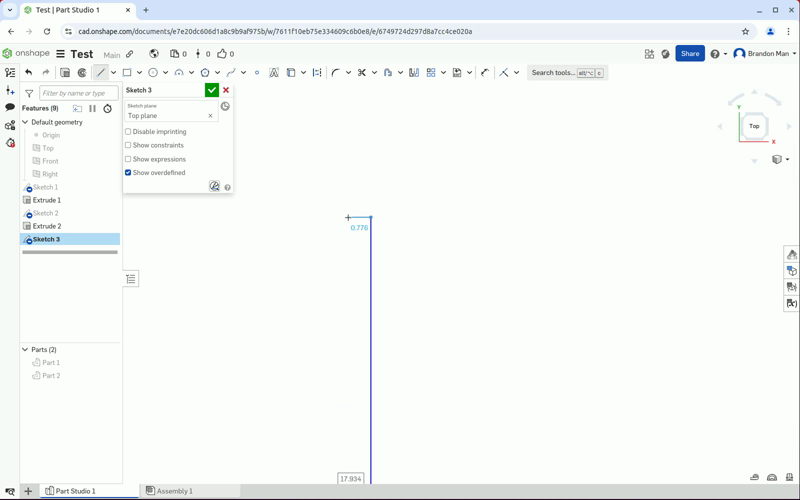
scroll(6)
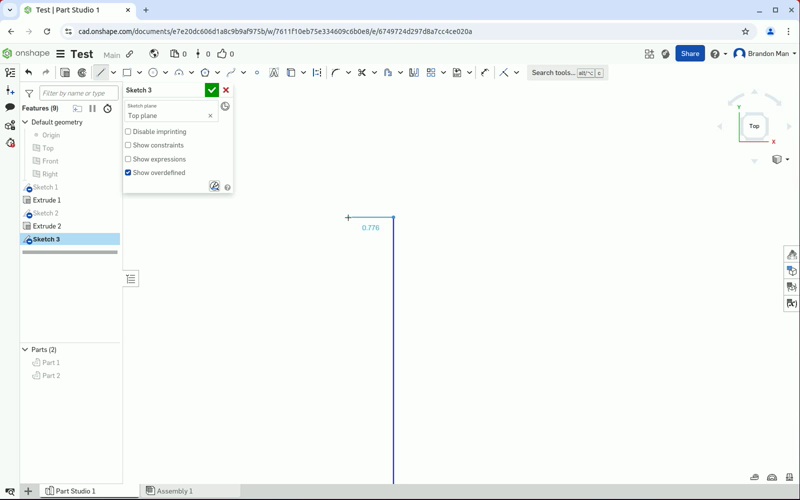
click(348, 217)
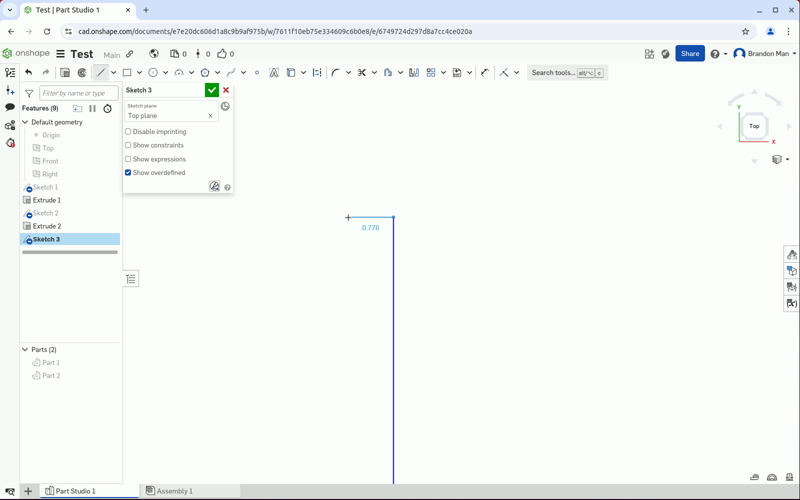
scroll(-6)
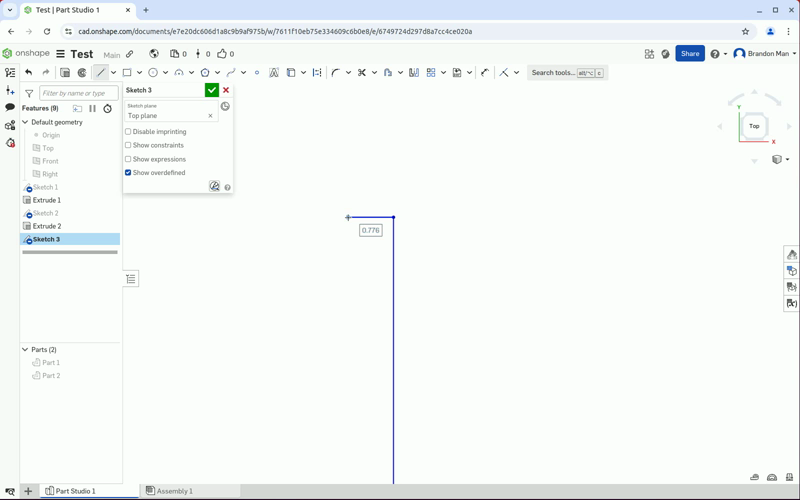
scroll(-6)
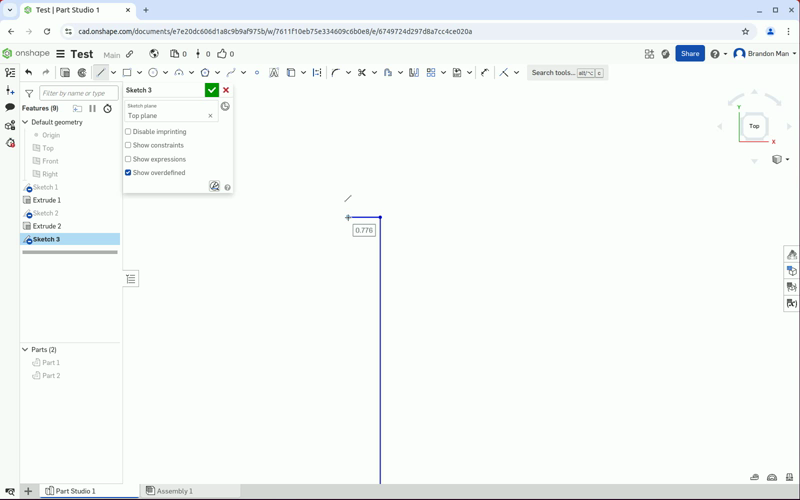
scroll(-6)
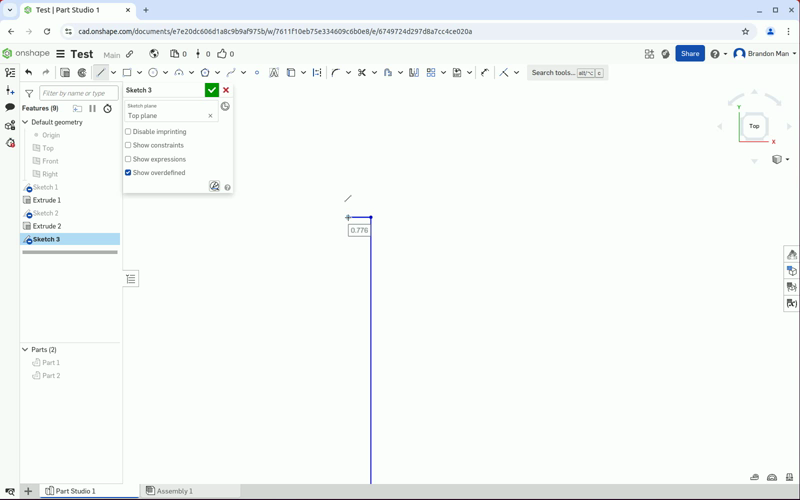
scroll(-6)
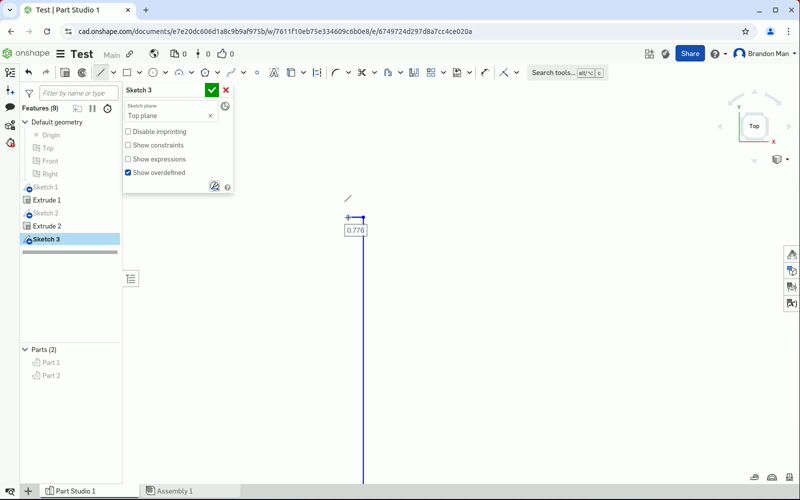
scroll(-6)
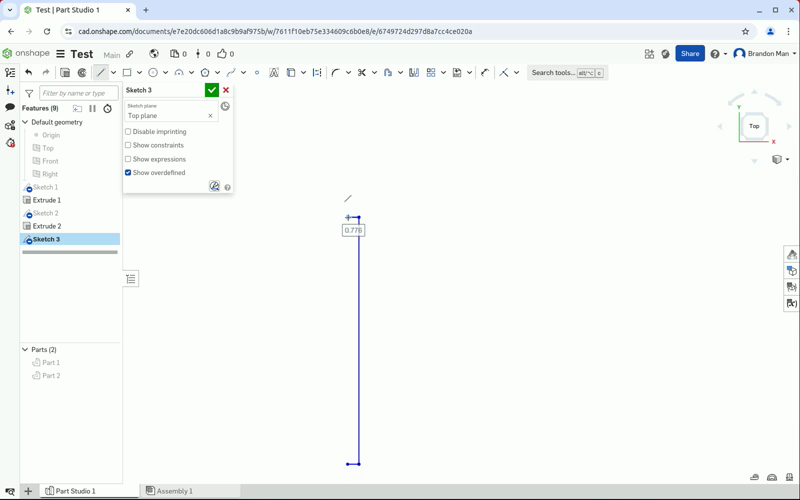
scroll(-6)
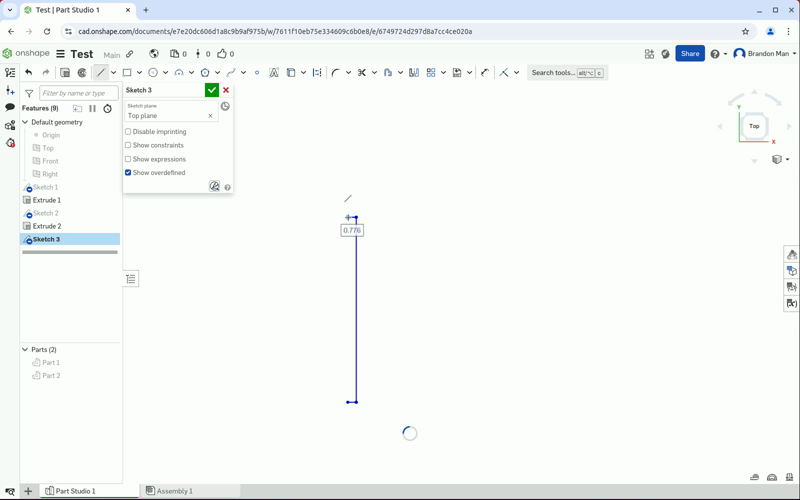
scroll(-6)
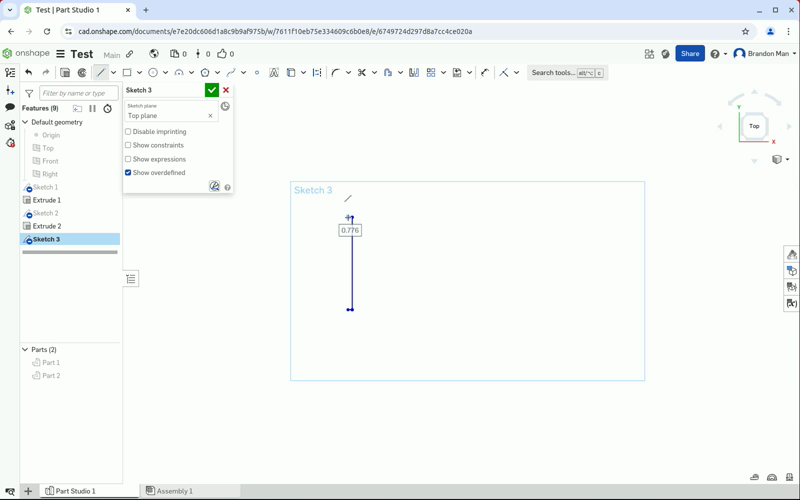
key_up(shift)
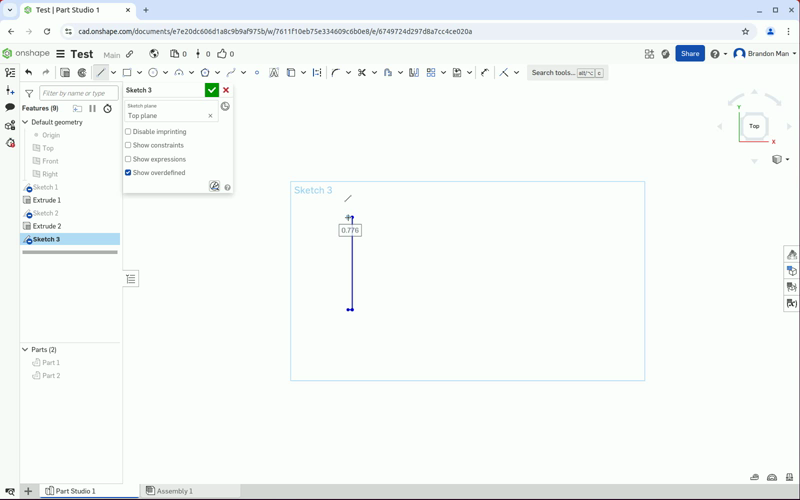
key_down(shift)
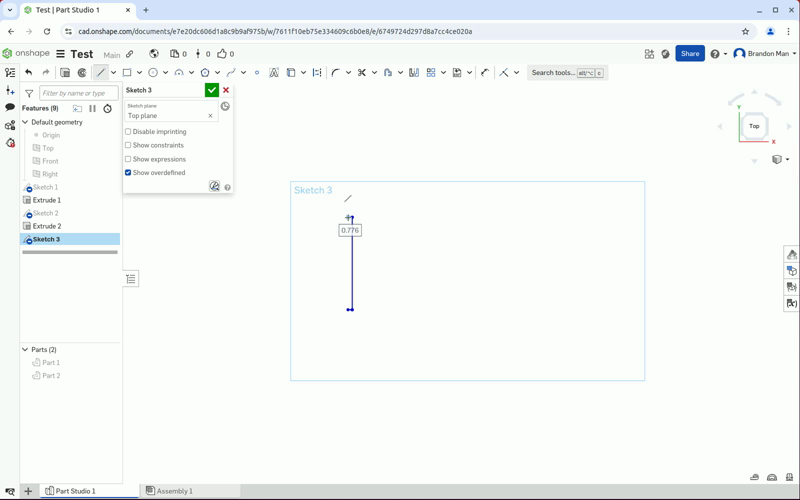
mouse_move(348, 309)
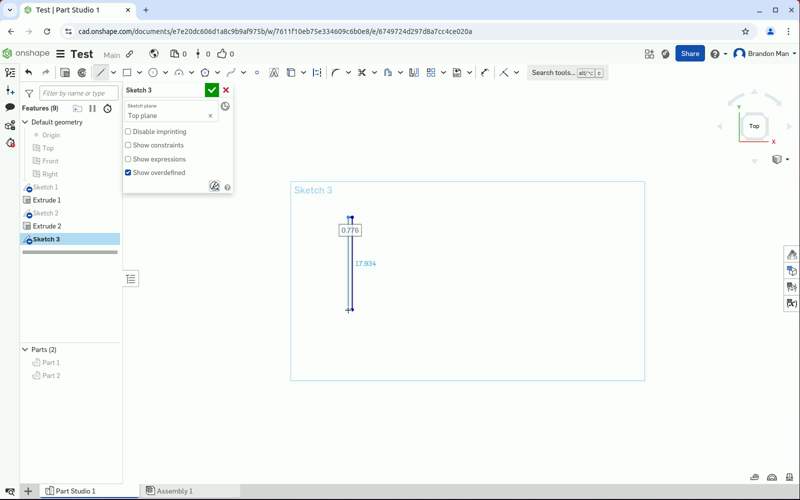
scroll(6)
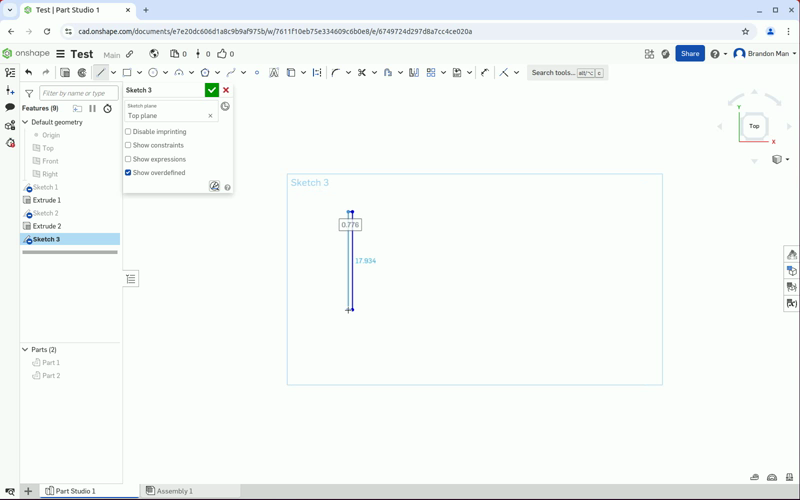
scroll(6)
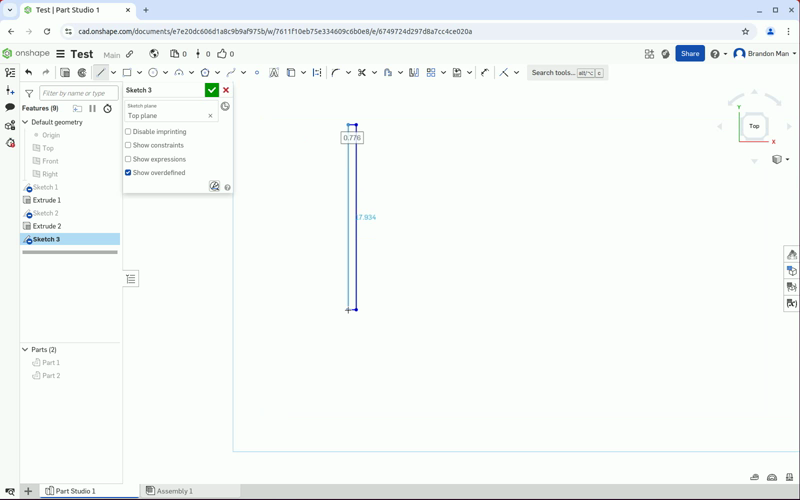
scroll(6)
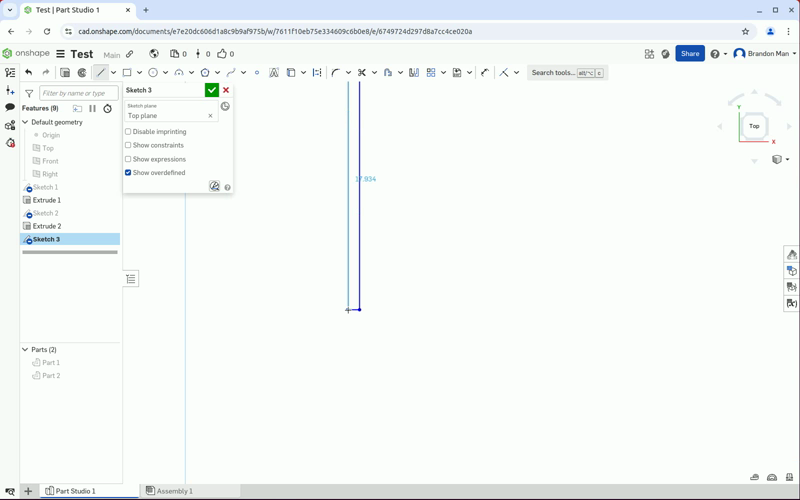
scroll(6)
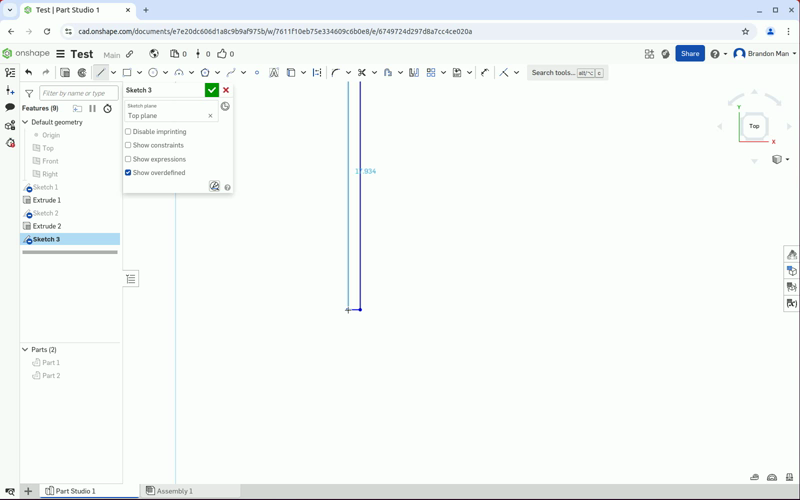
scroll(6)
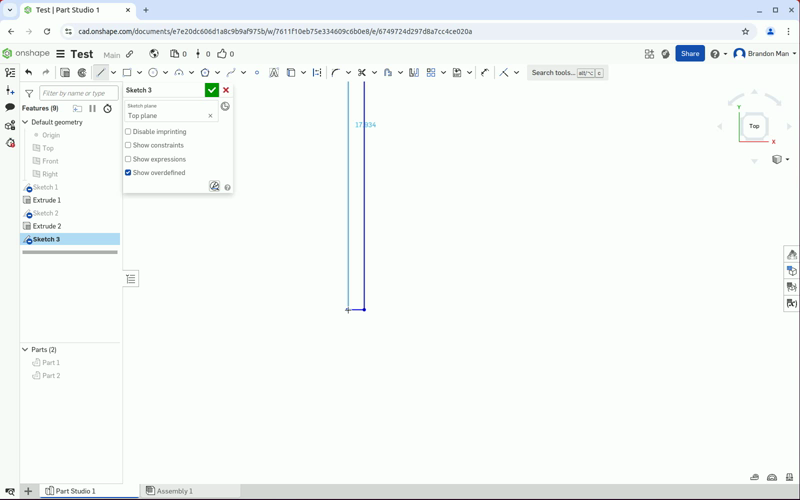
scroll(6)
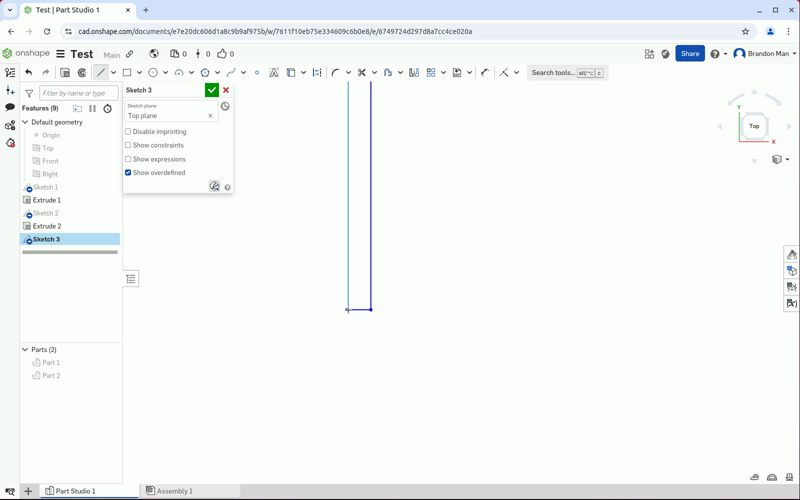
scroll(6)
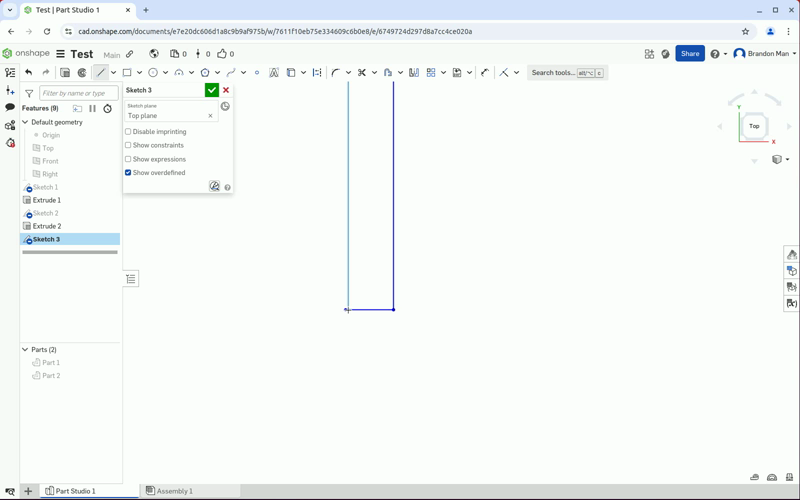
key_up(shift)
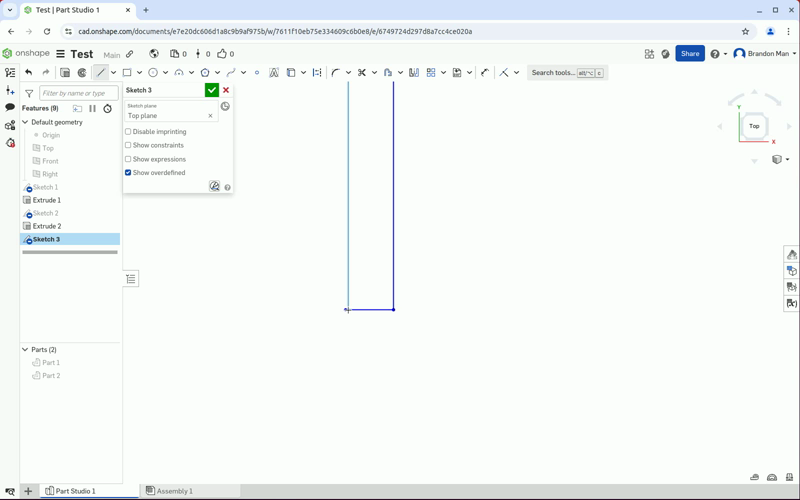
click(348, 309)
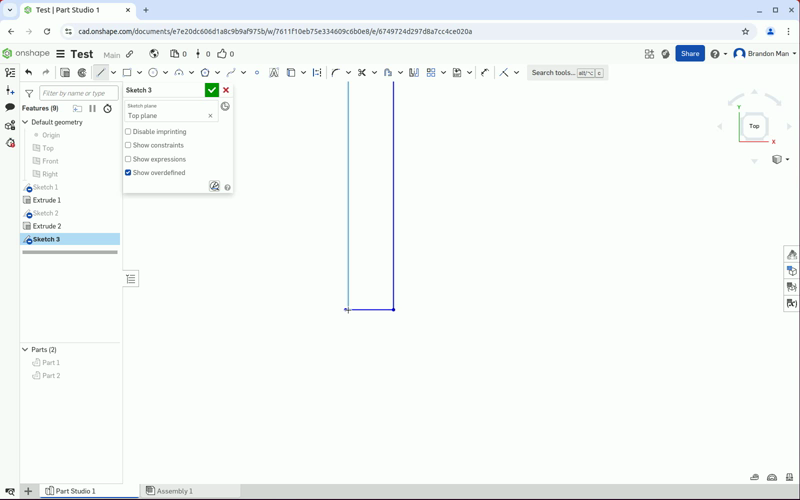
scroll(-6)
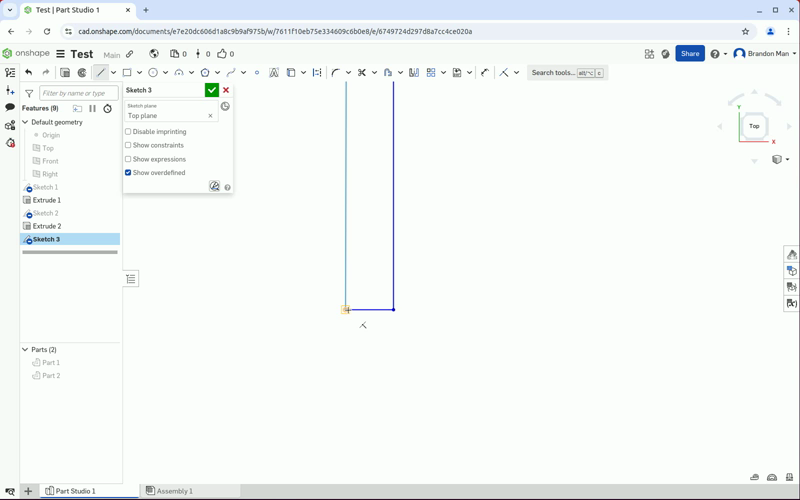
scroll(-6)
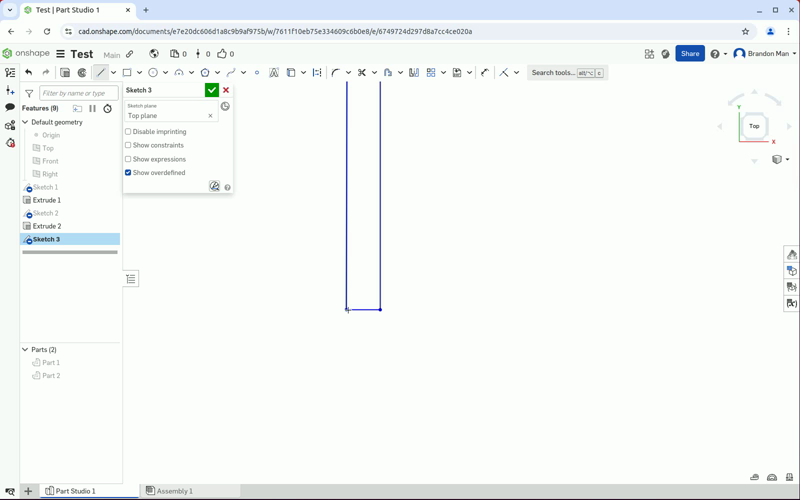
scroll(-6)
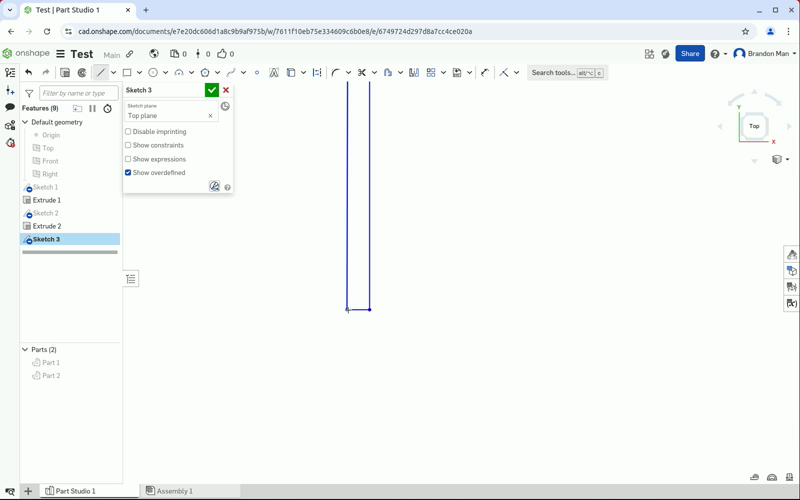
scroll(-6)
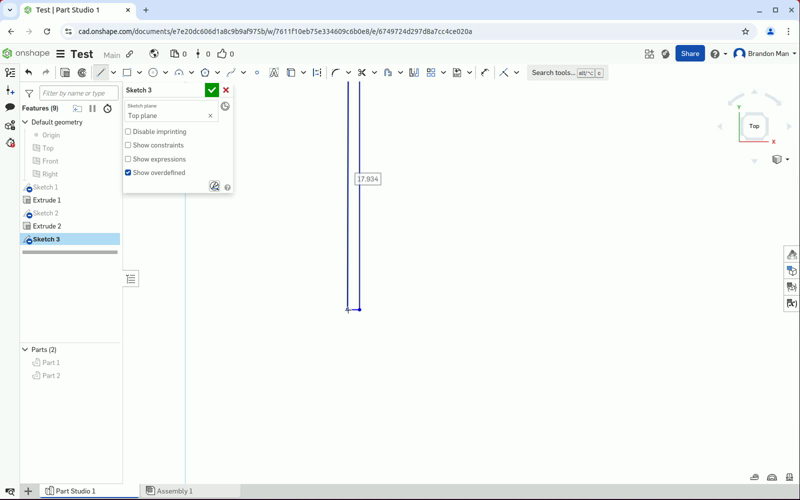
scroll(-6)
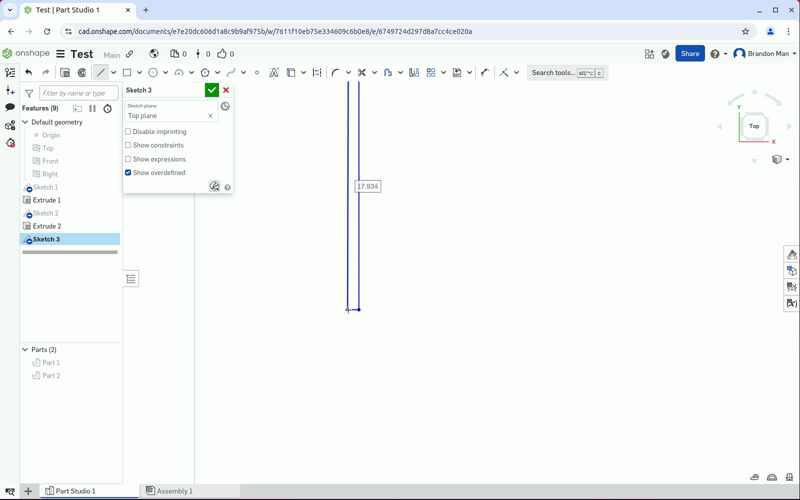
scroll(-6)
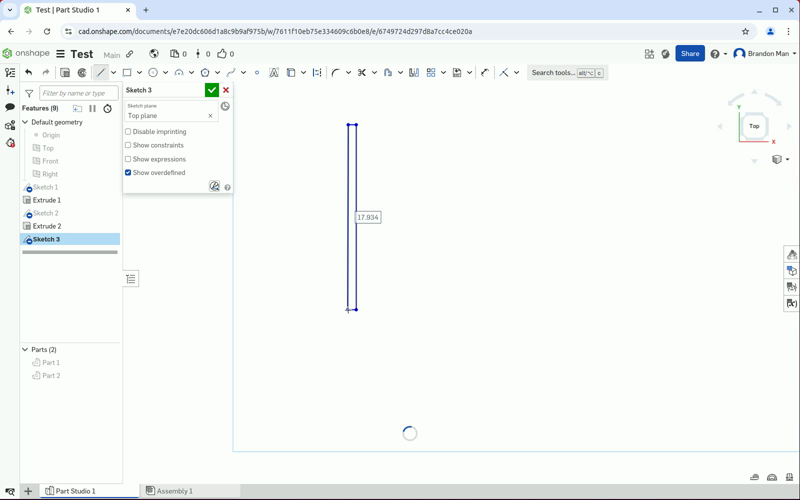
scroll(-6)
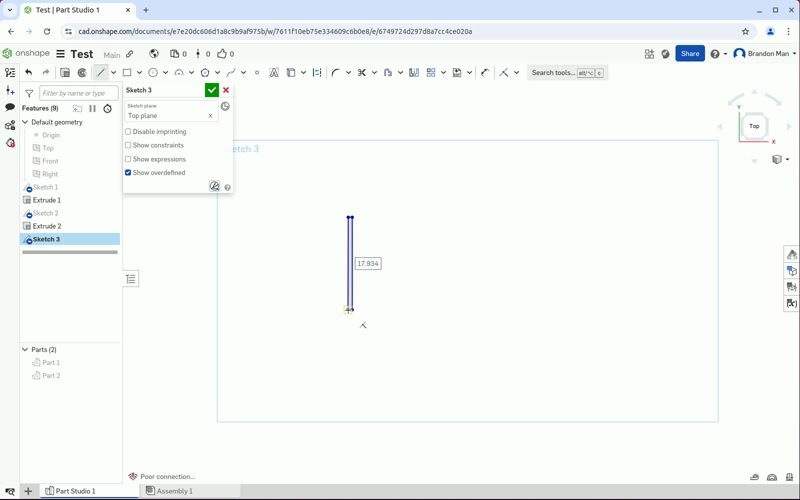
key(esc)
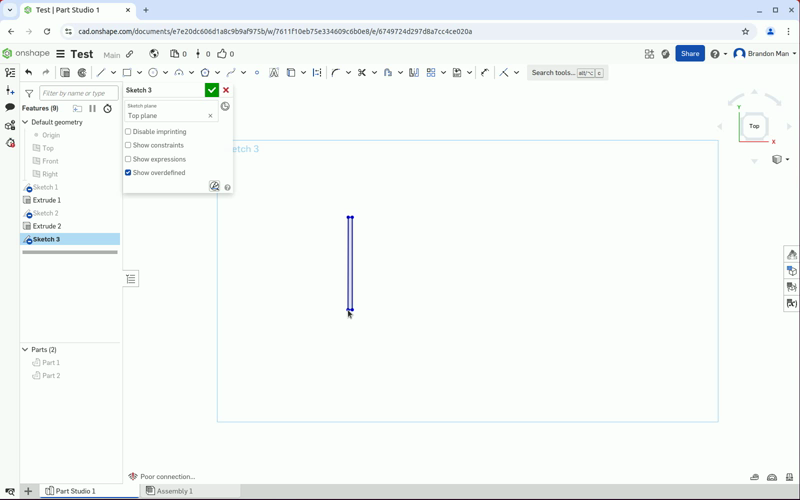
mouse_move(349, 290)
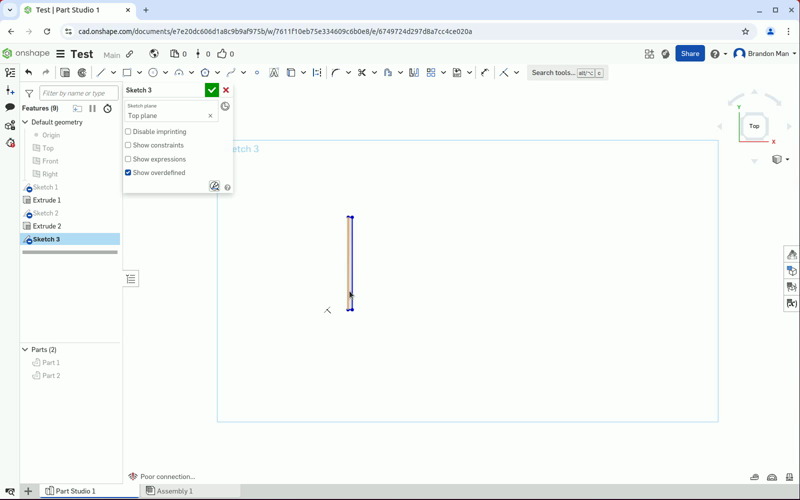
scroll(6)
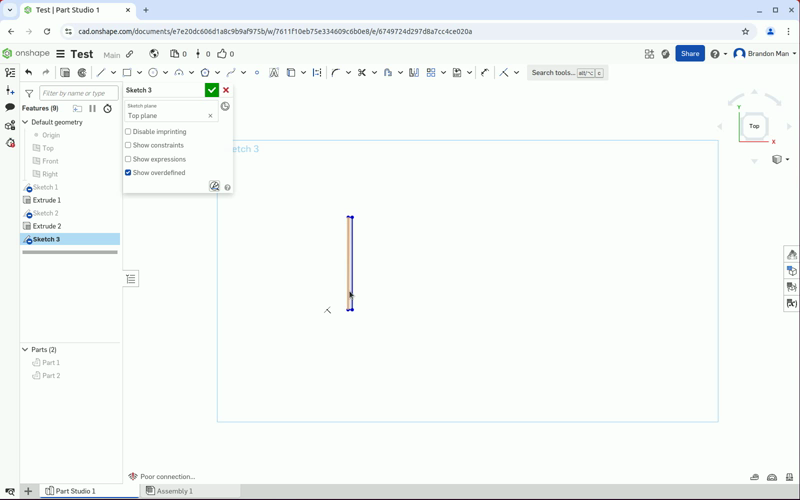
scroll(6)
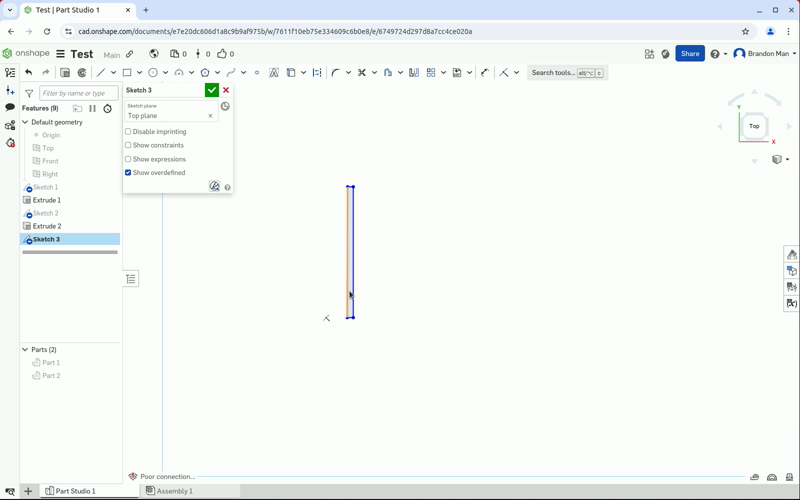
scroll(6)
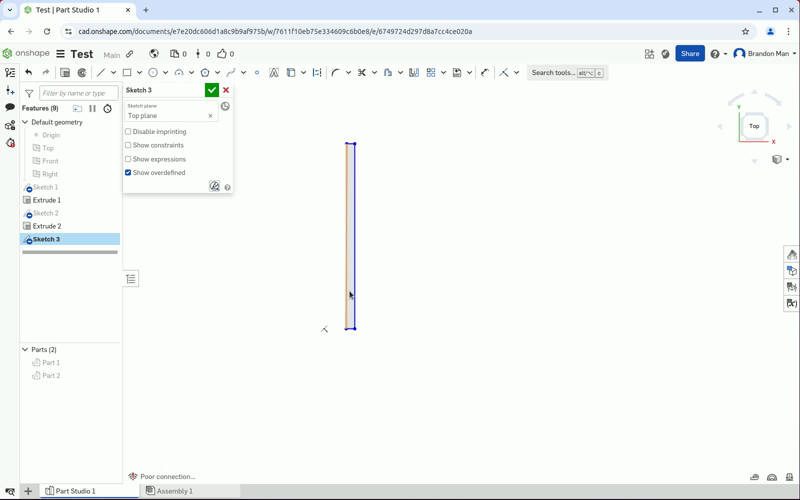
scroll(6)
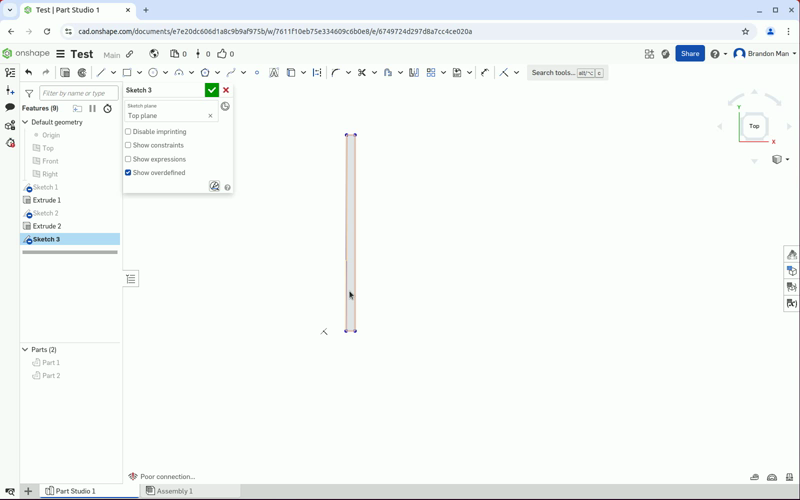
scroll(6)
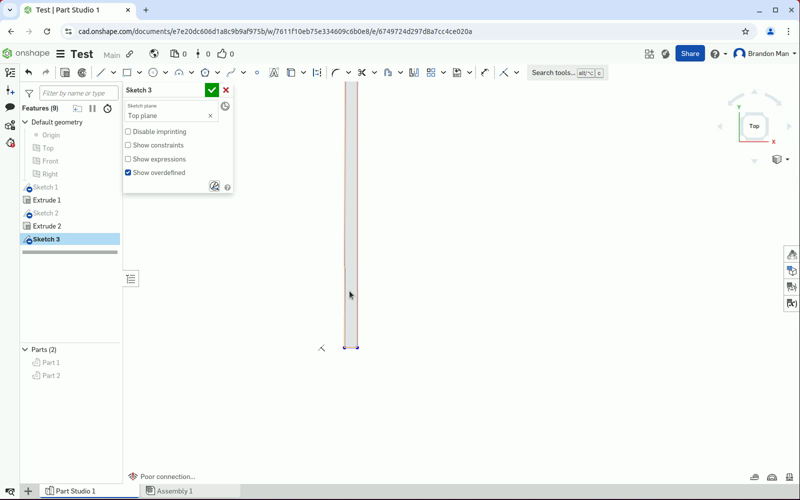
scroll(6)
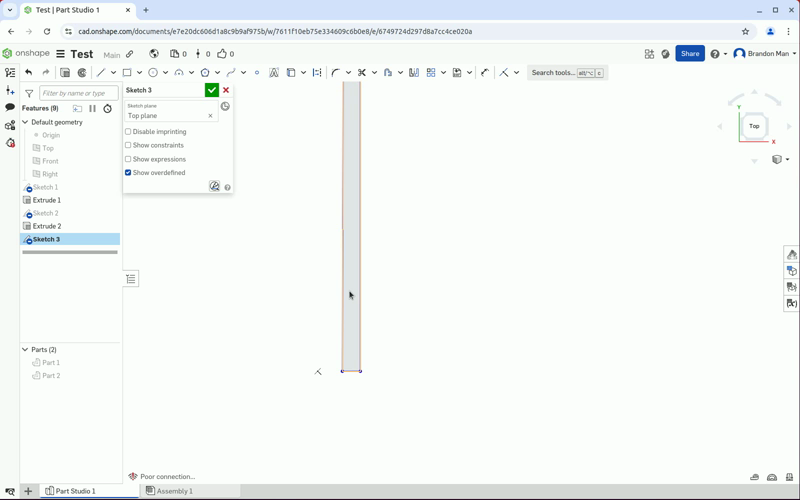
scroll(6)
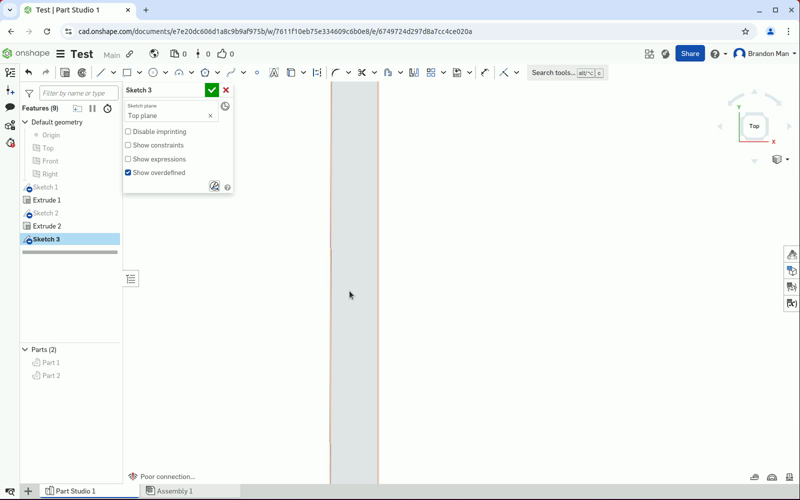
click(349, 290)
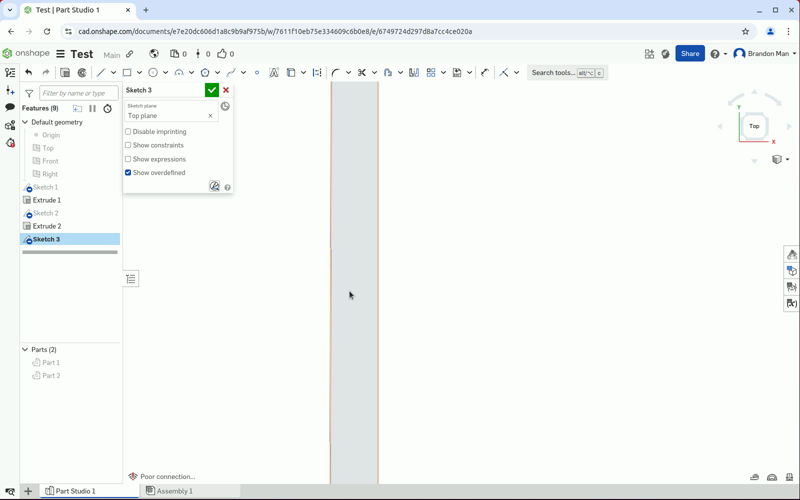
scroll(-6)
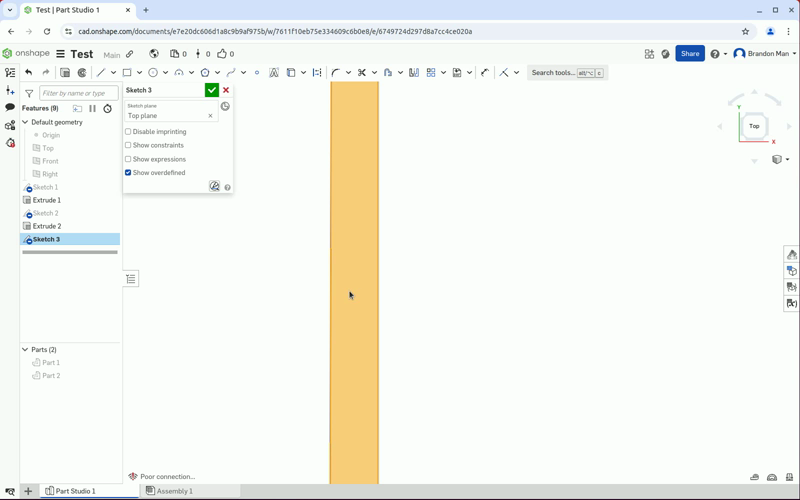
scroll(-6)
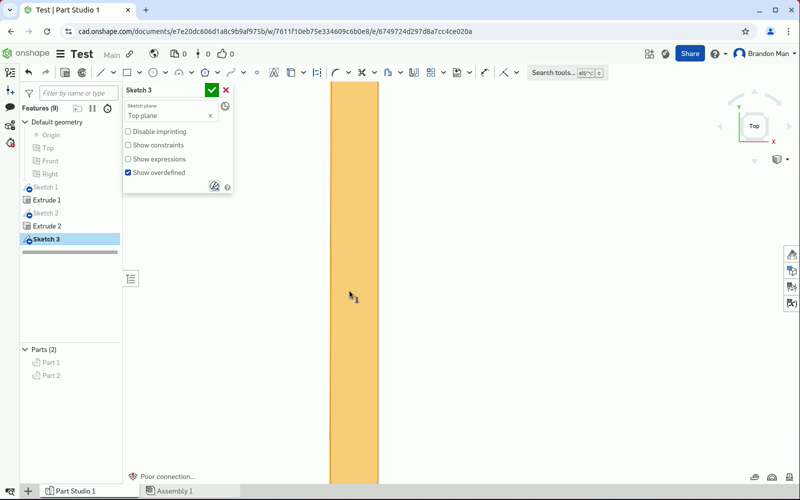
scroll(-6)
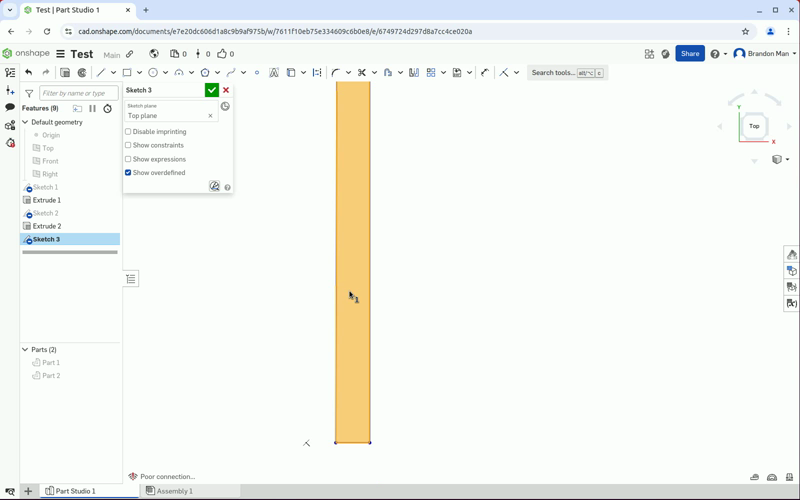
scroll(-6)
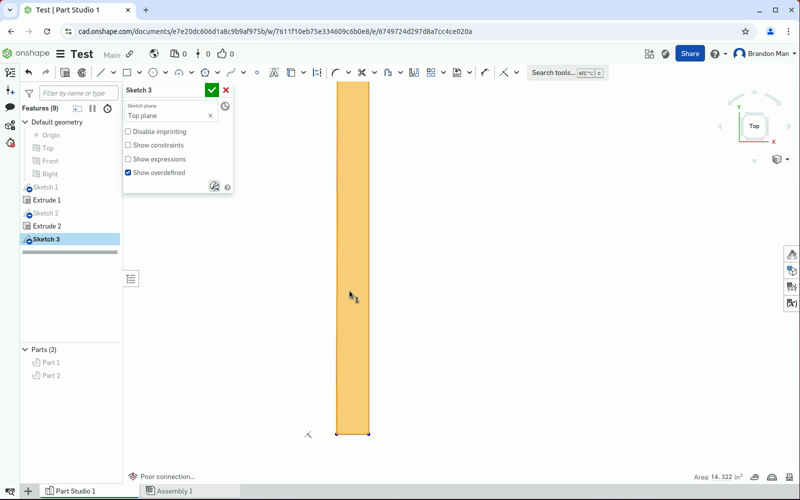
scroll(-6)
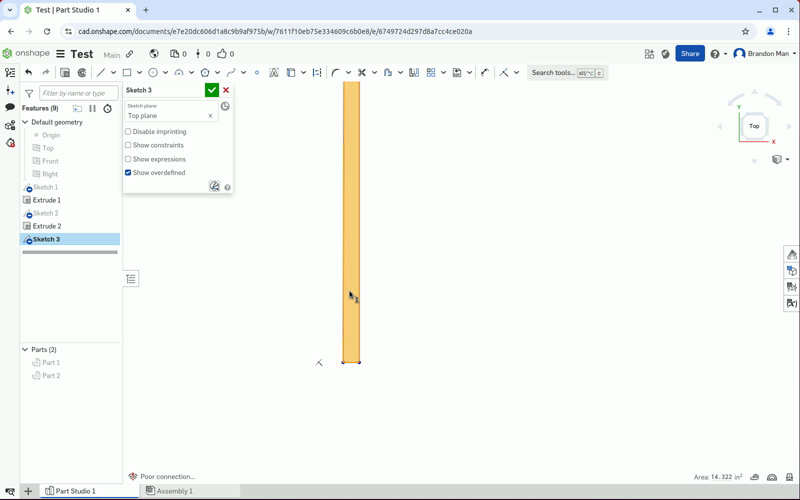
scroll(-6)
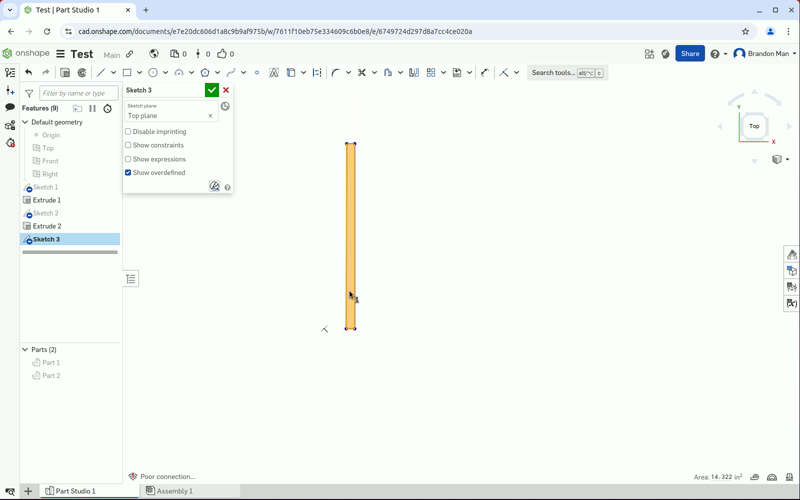
scroll(-6)
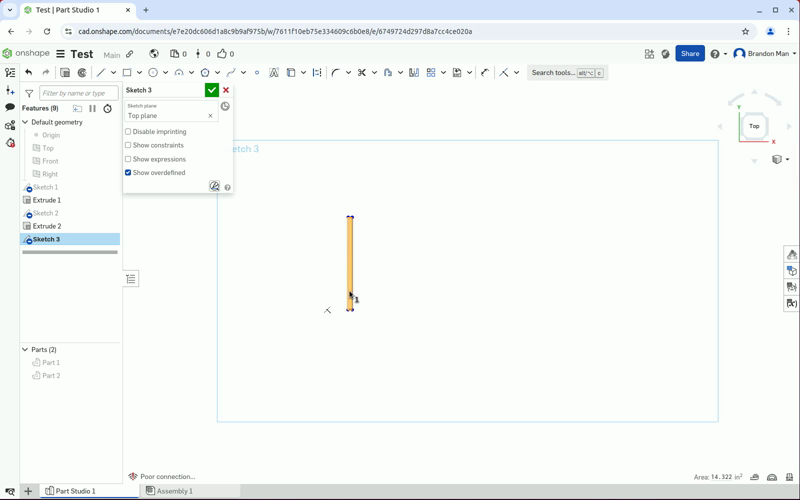
mouse_move(73, 352)
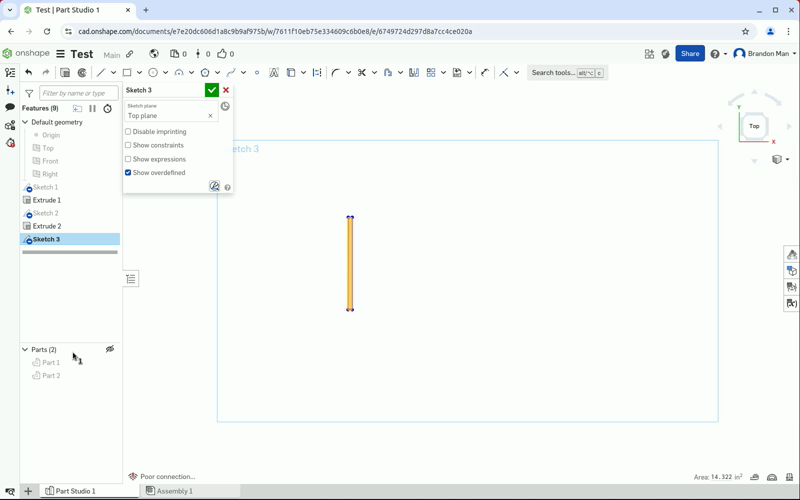
key(shift+y)
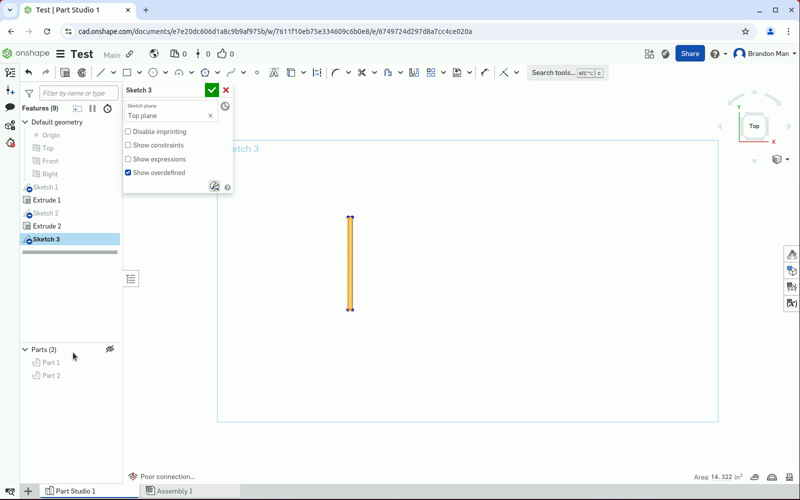
key(shift+e)
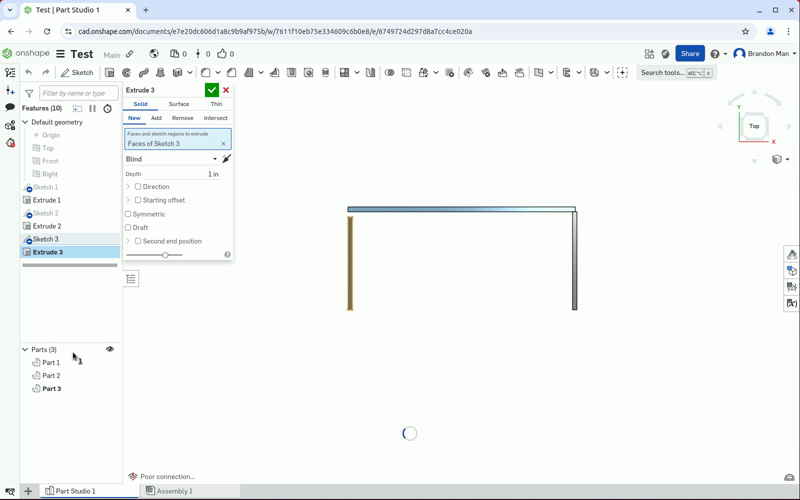
mouse_move(143, 106)
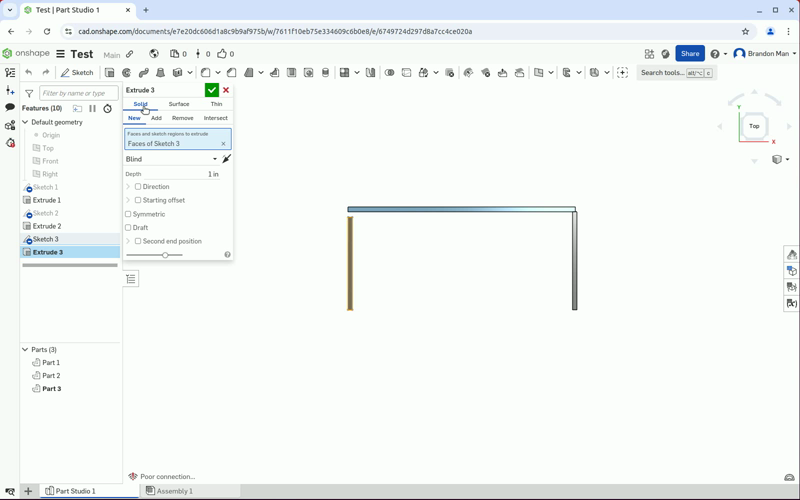
click(143, 106)
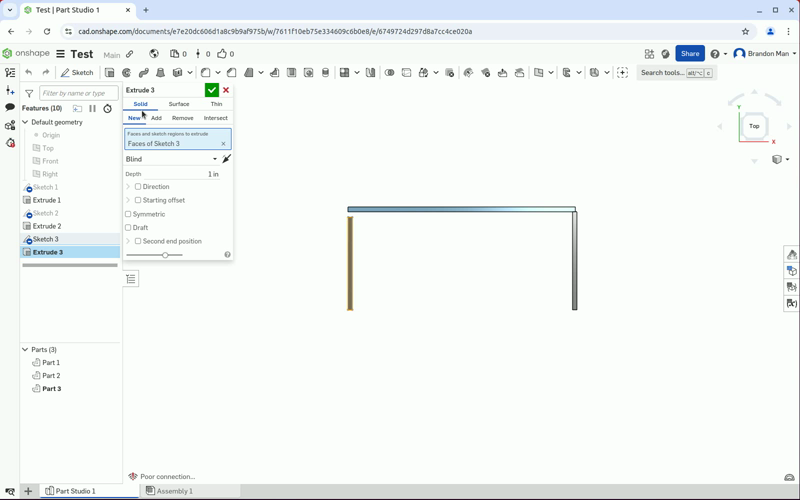
mouse_move(137, 120)
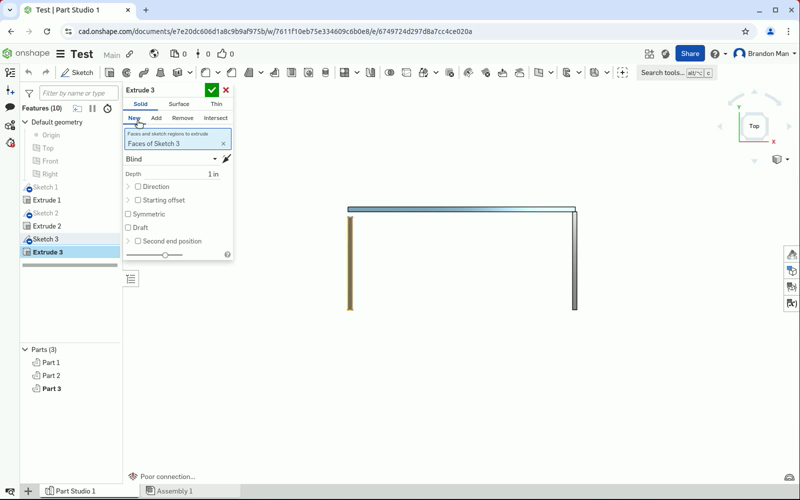
click(137, 120)
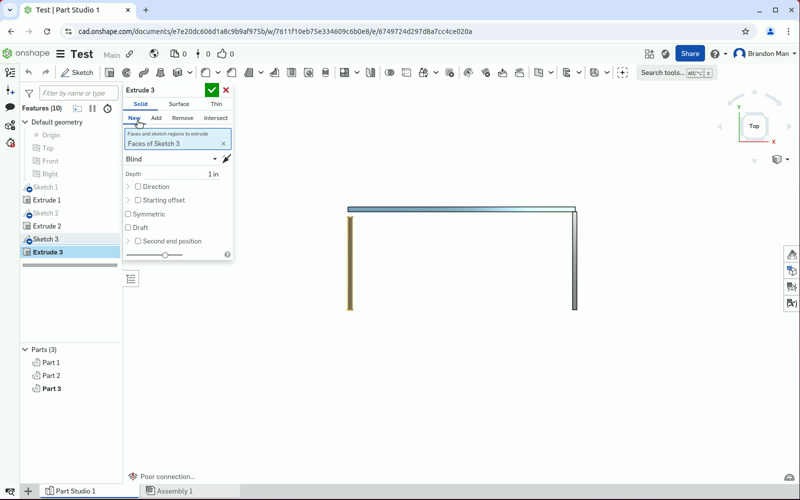
key(tab, 4)
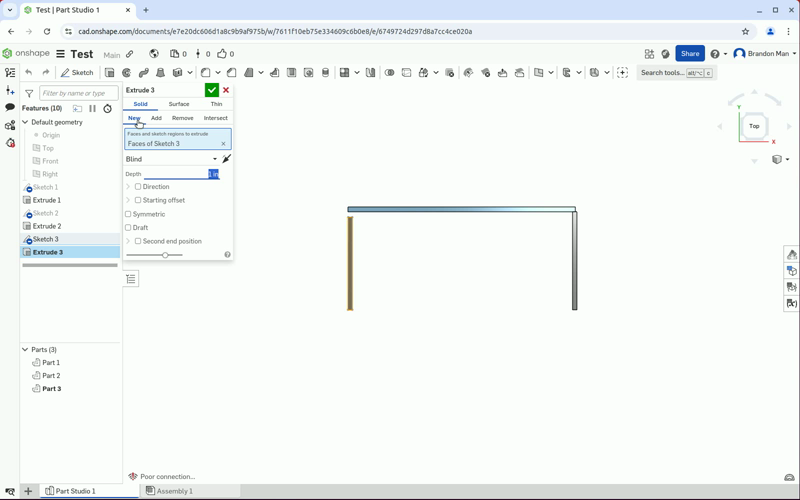
text(0.722)
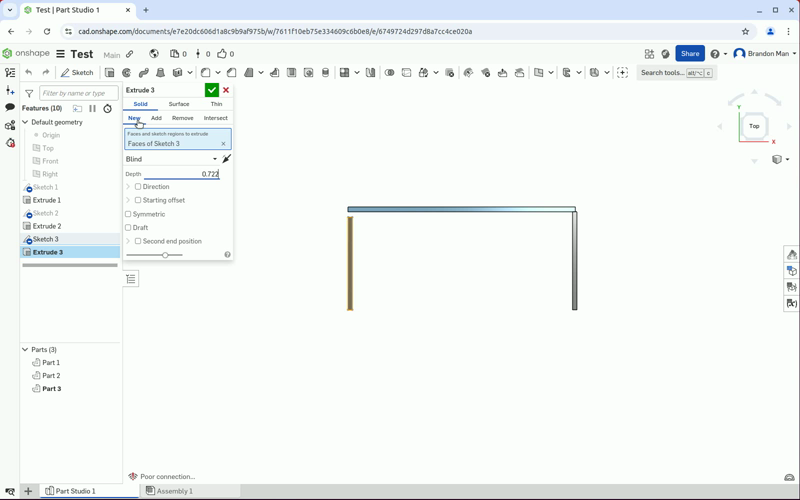
key(enter)
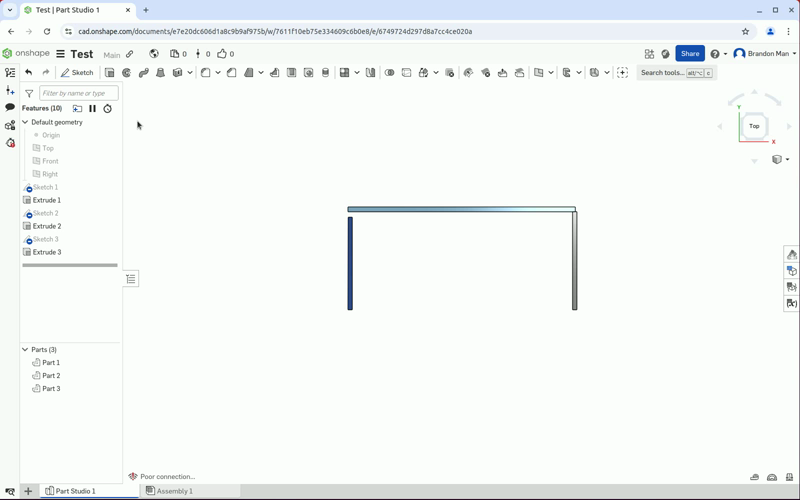
key(shift+h)
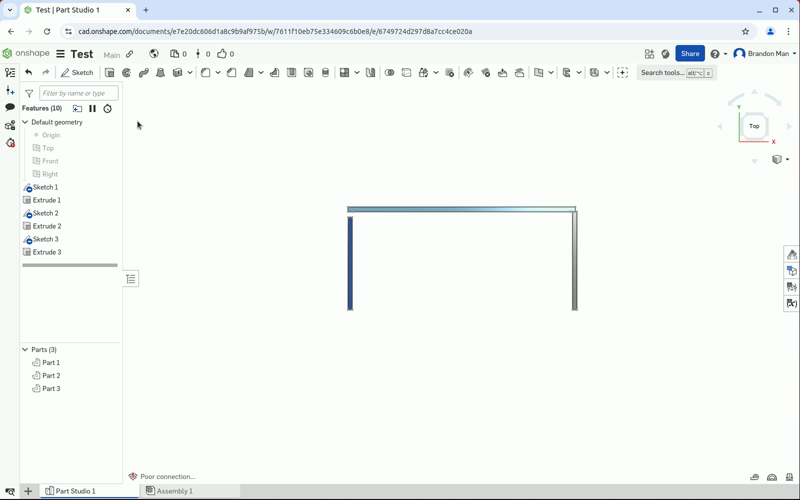
key(shift+h)
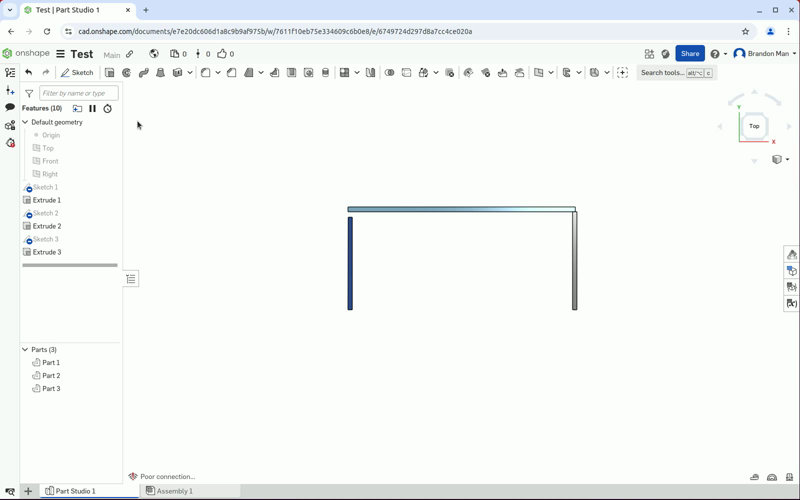
mouse_move(73, 189)
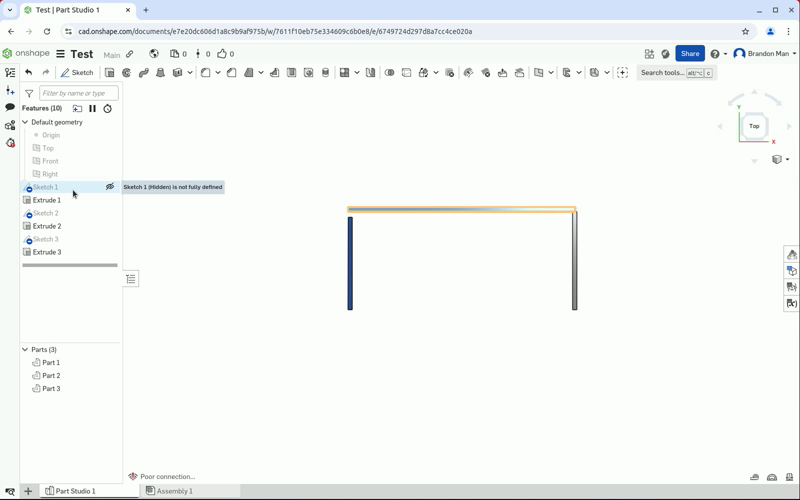
click(73, 189)
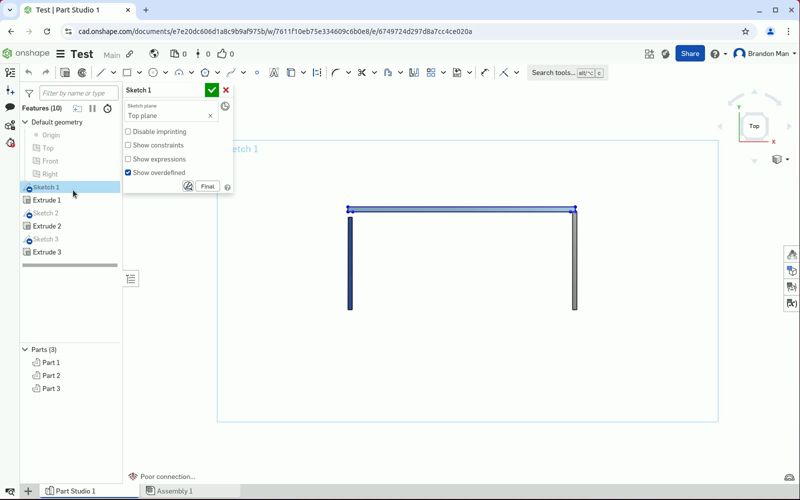
mouse_move(229, 92)
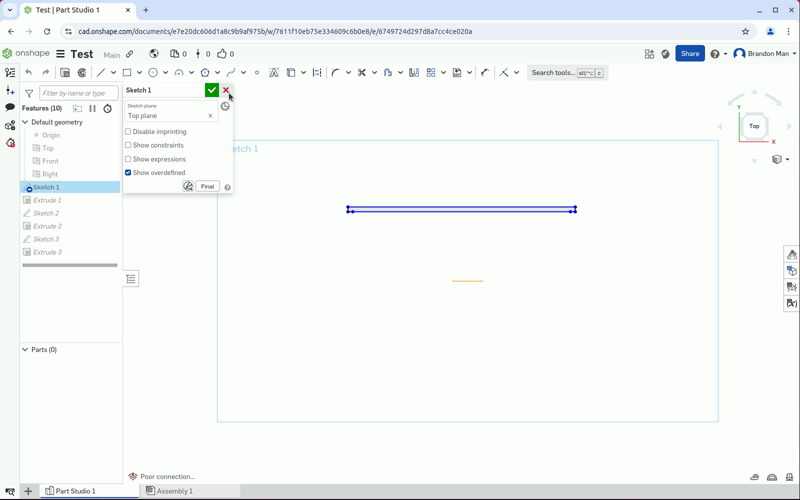
click(229, 92)
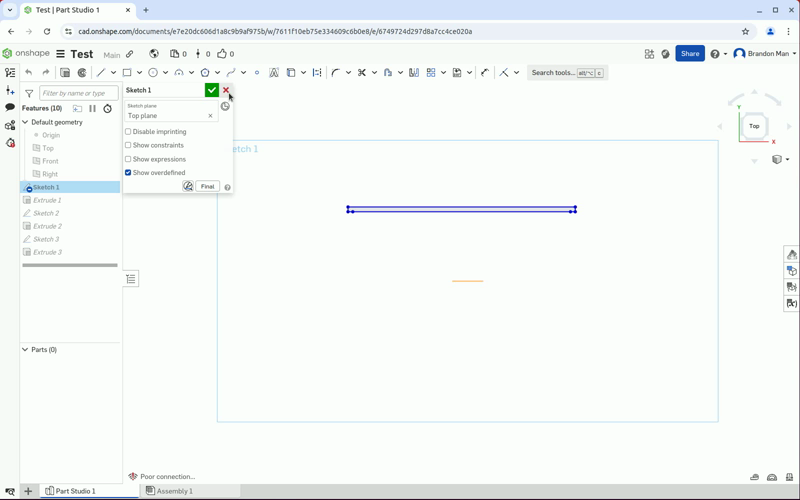
key(shift+s)
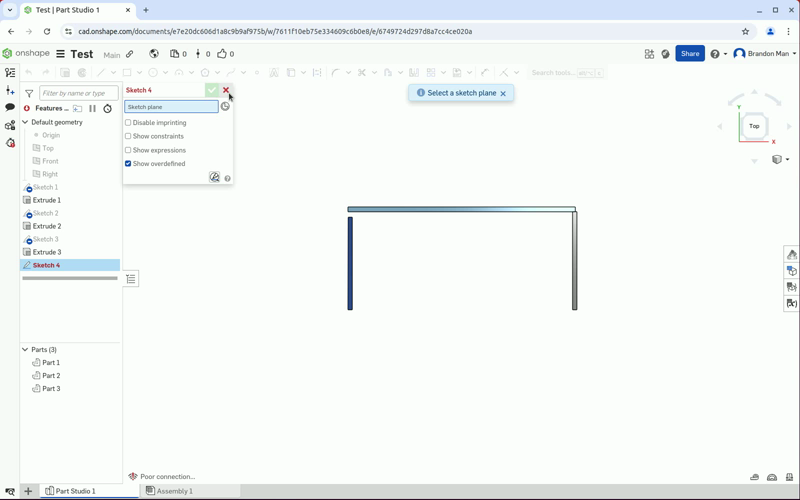
mouse_move(73, 150)
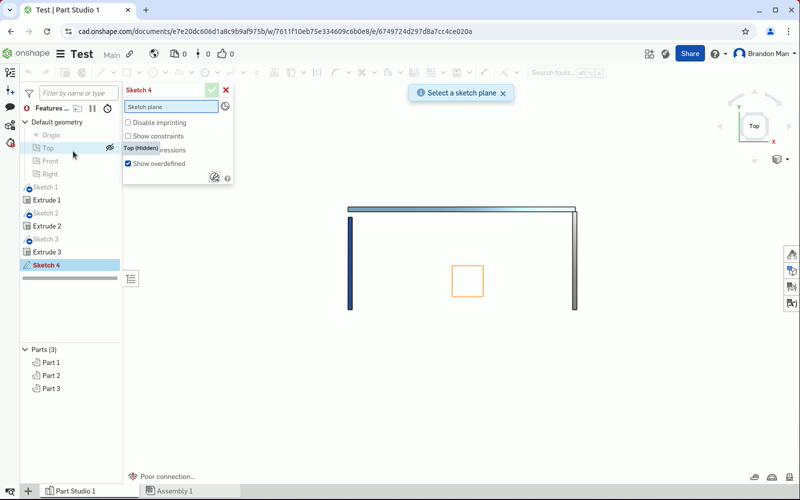
click(73, 150)
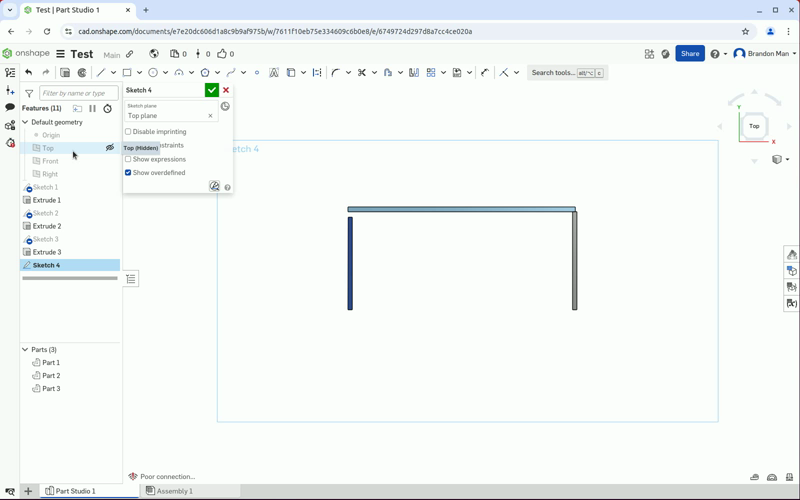
mouse_move(73, 352)
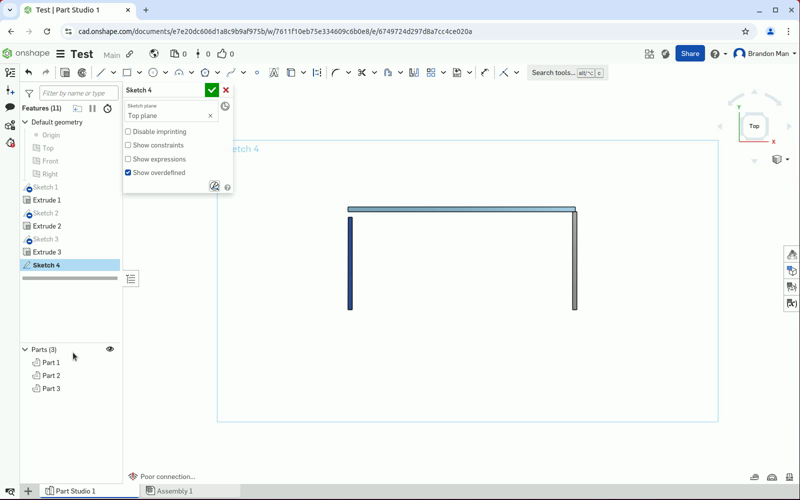
key(y)
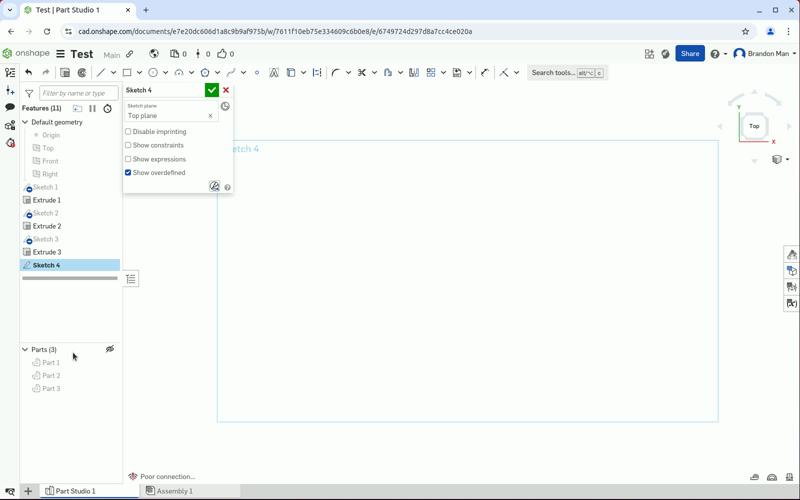
key(l)
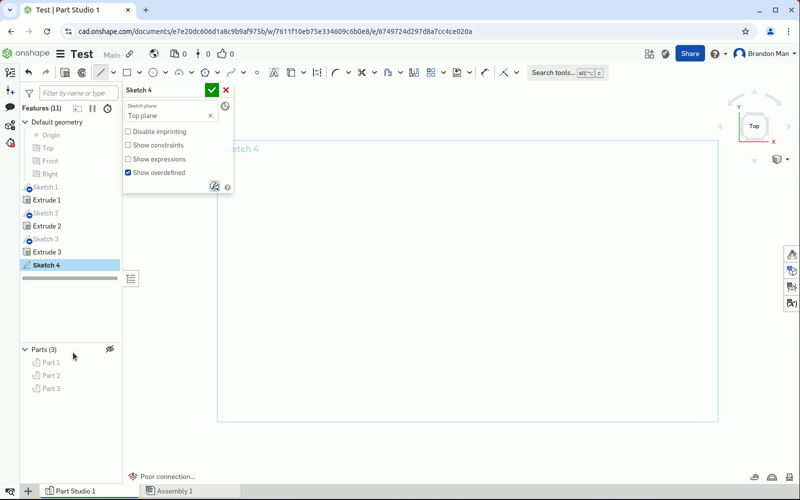
key_down(shift)
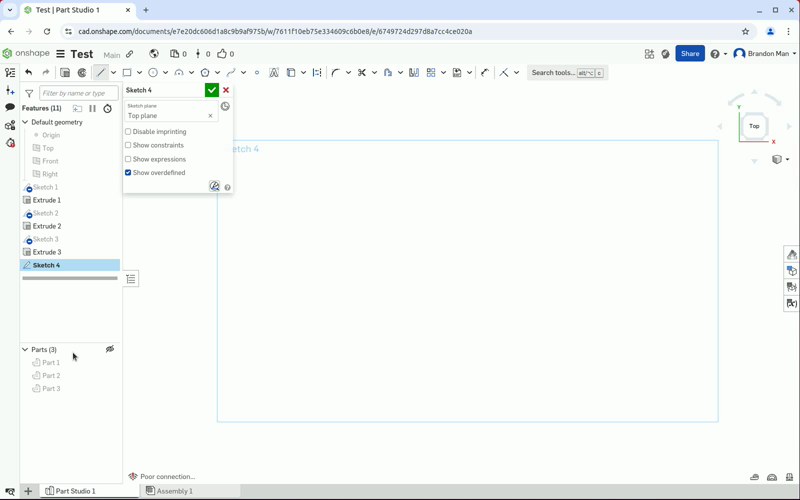
mouse_move(348, 314)
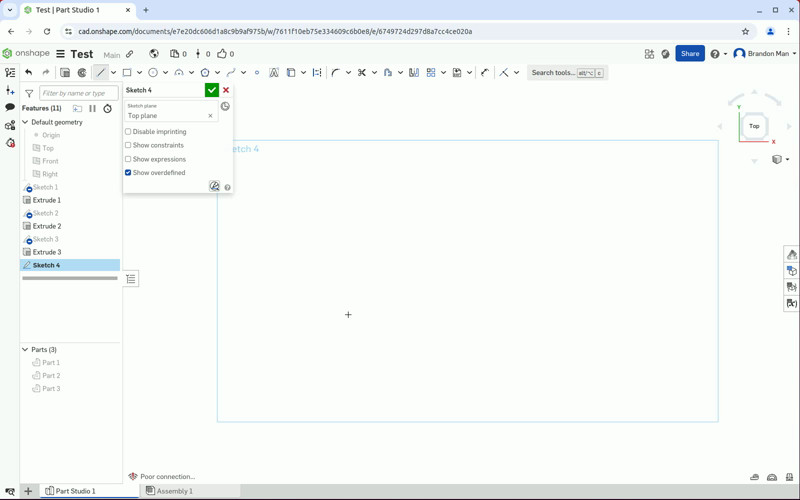
click(348, 314)
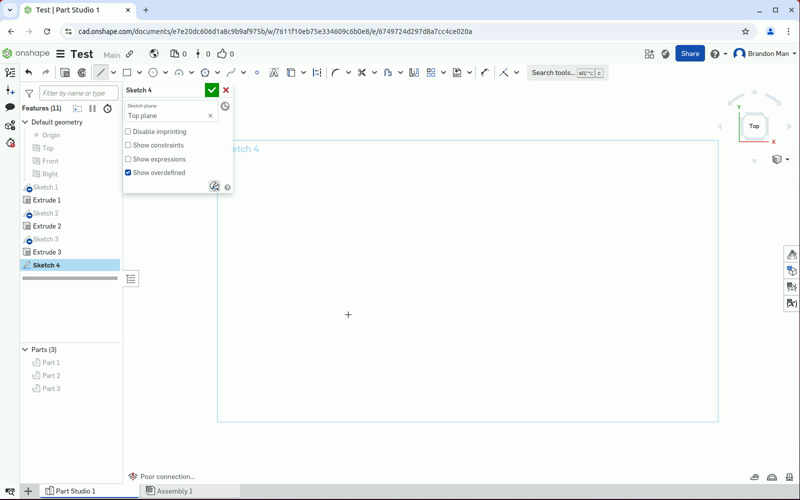
key_up(shift)
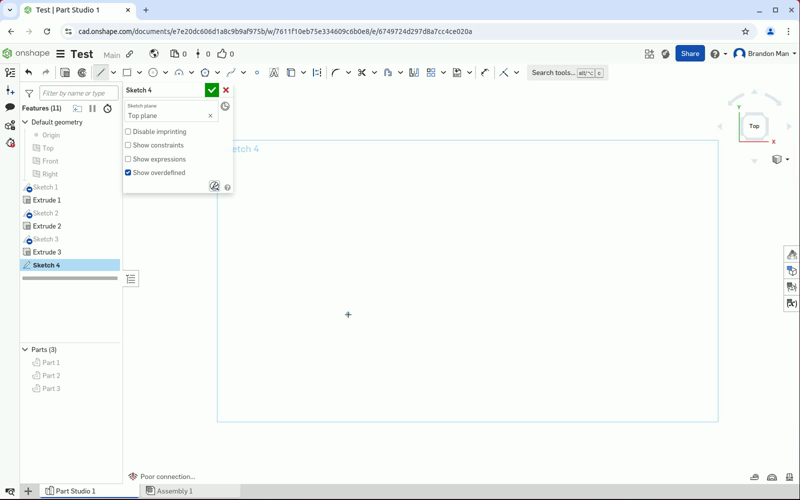
key_down(shift)
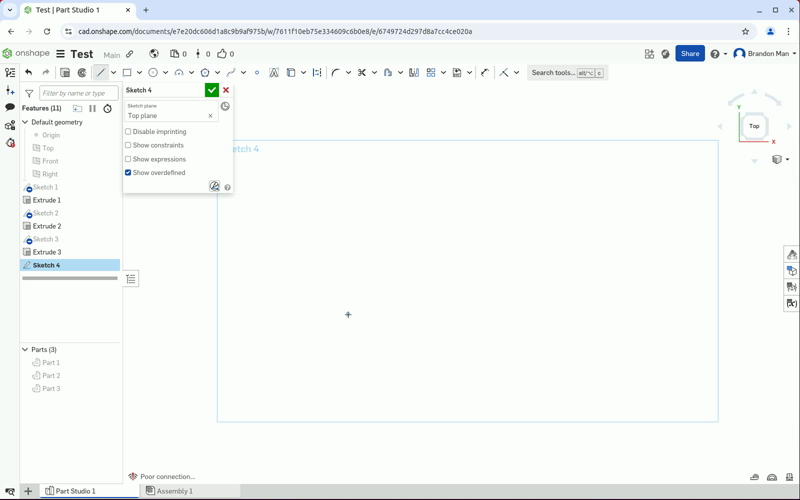
mouse_move(562, 314)
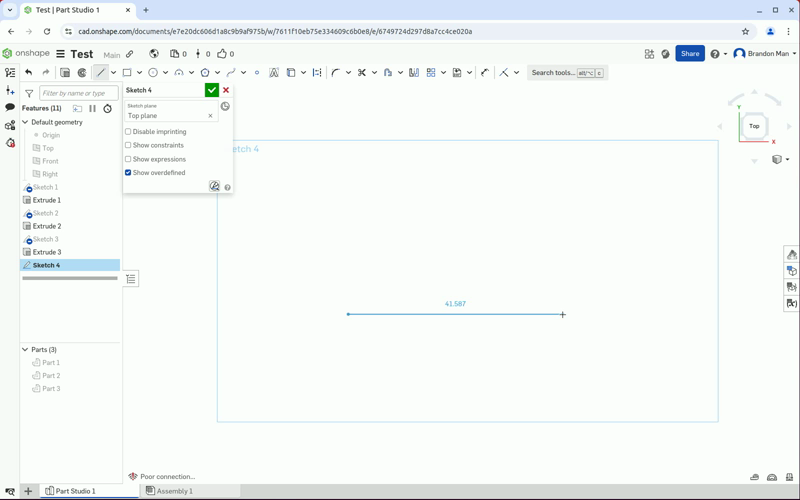
click(562, 314)
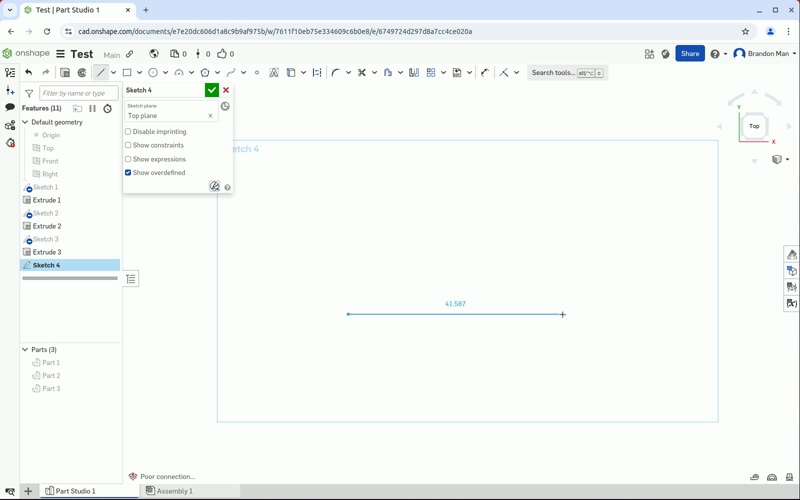
key_up(shift)
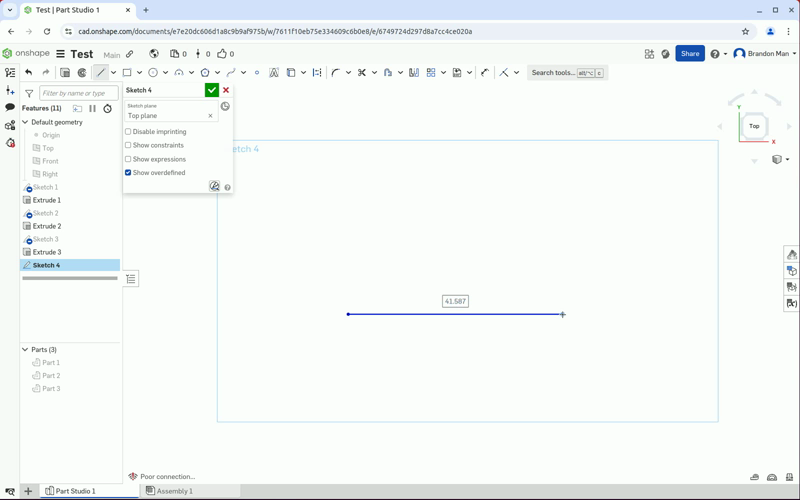
key_down(shift)
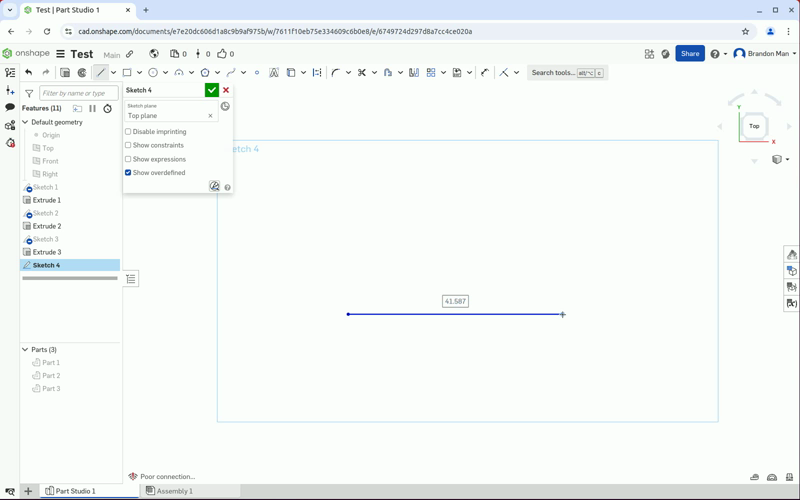
mouse_move(589, 314)
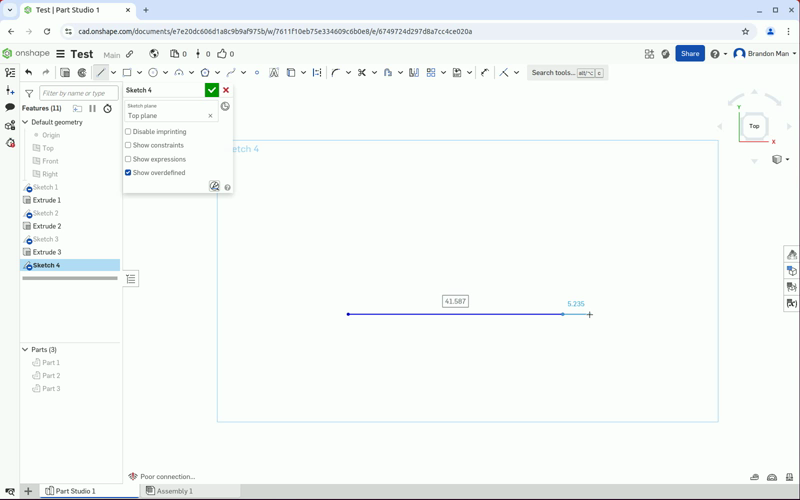
mouse_move(562, 309)
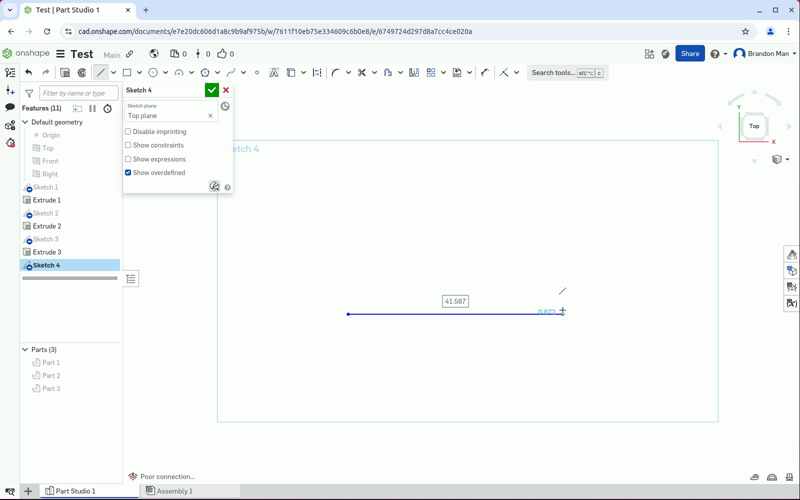
scroll(6)
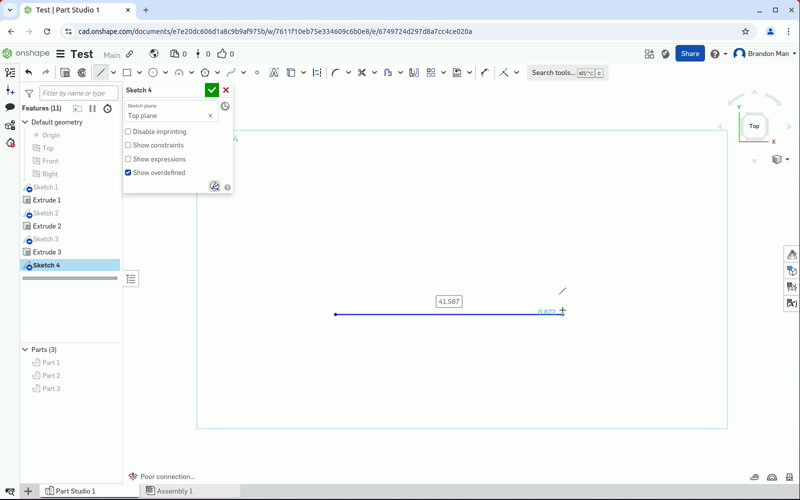
scroll(6)
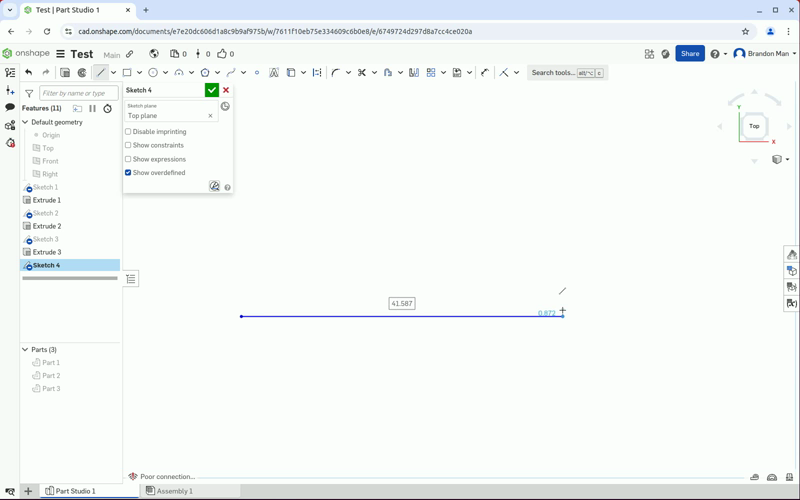
scroll(6)
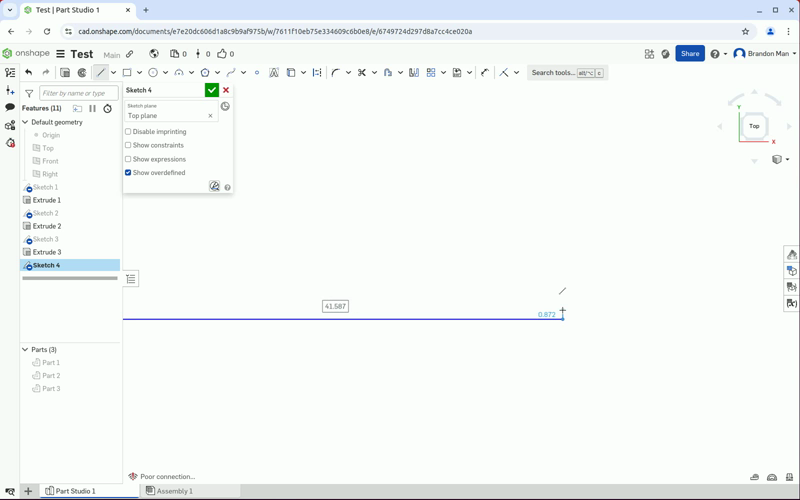
scroll(6)
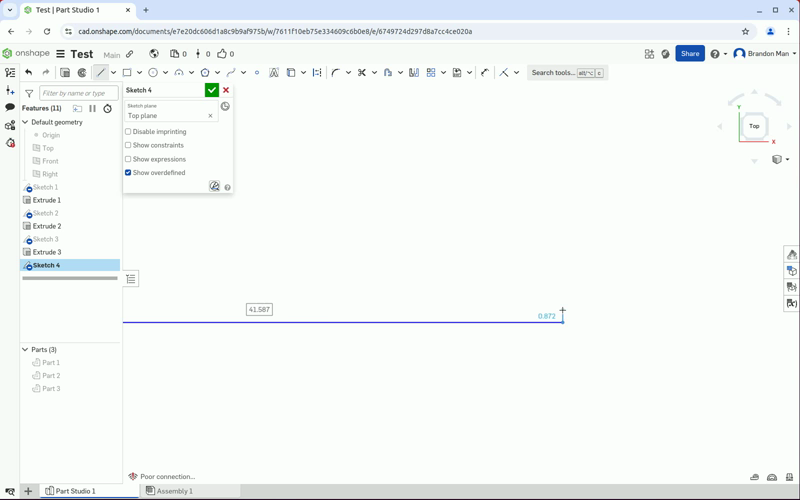
scroll(6)
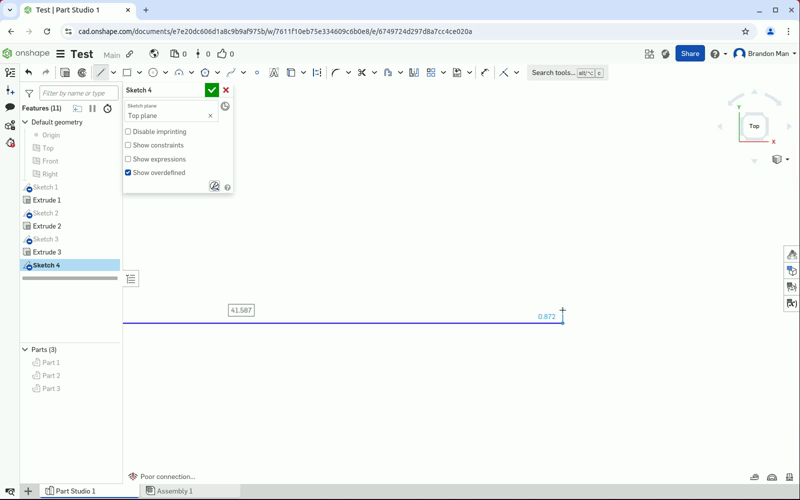
scroll(6)
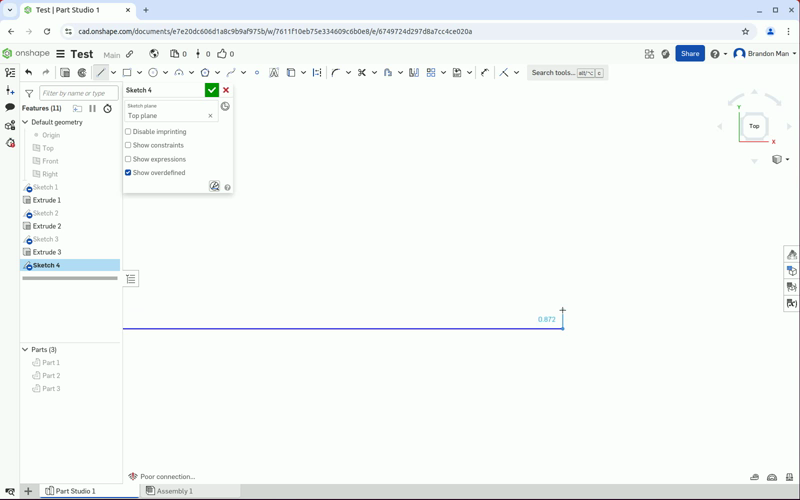
scroll(6)
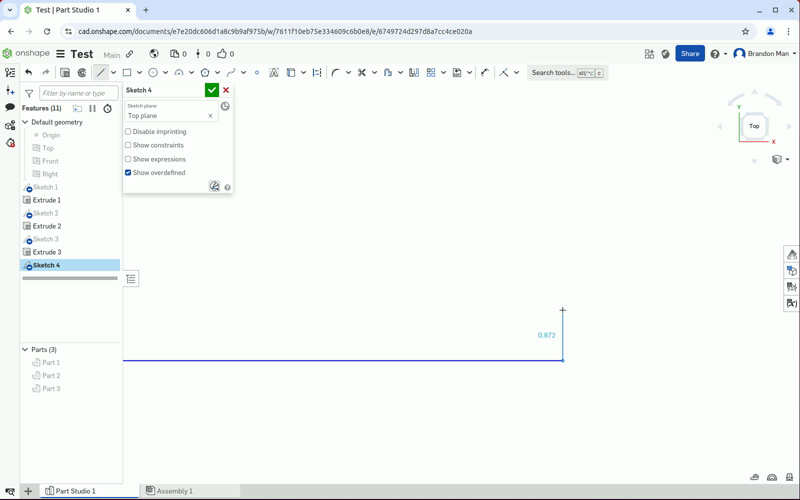
click(562, 309)
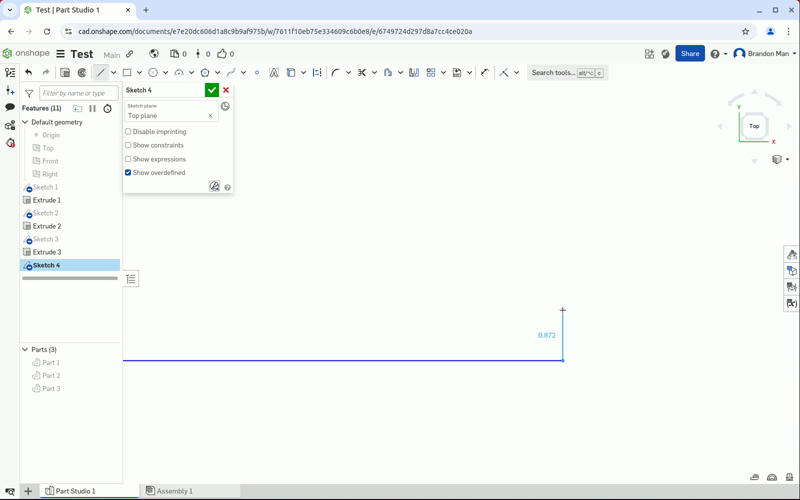
scroll(-6)
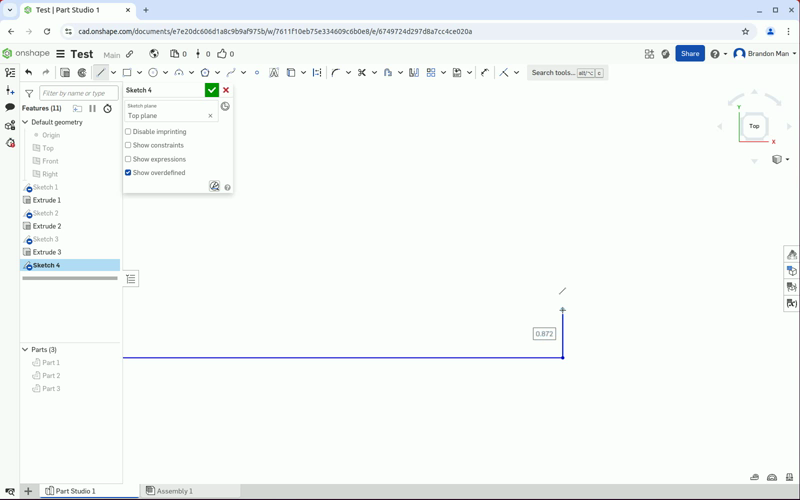
scroll(-6)
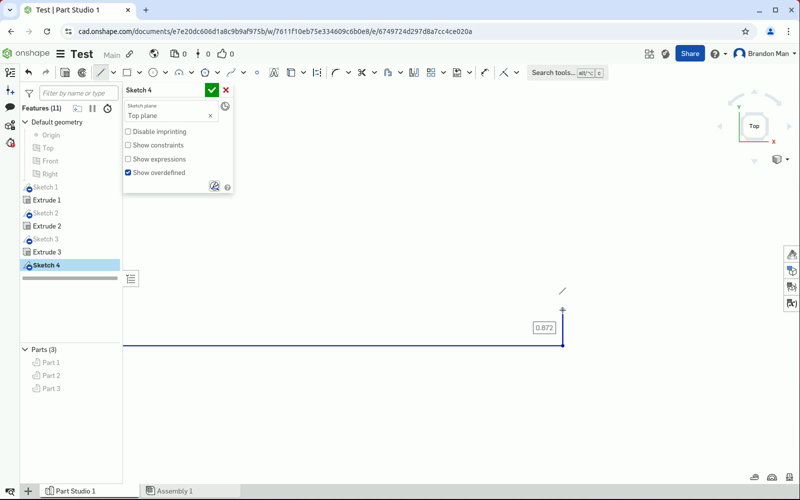
scroll(-6)
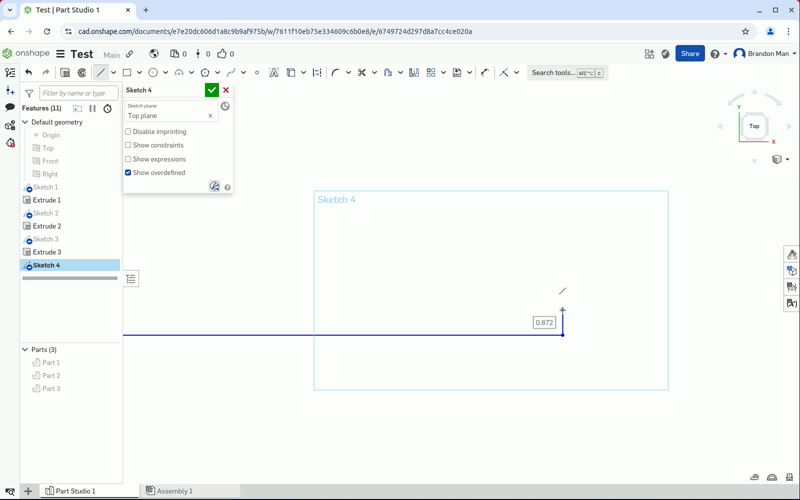
scroll(-6)
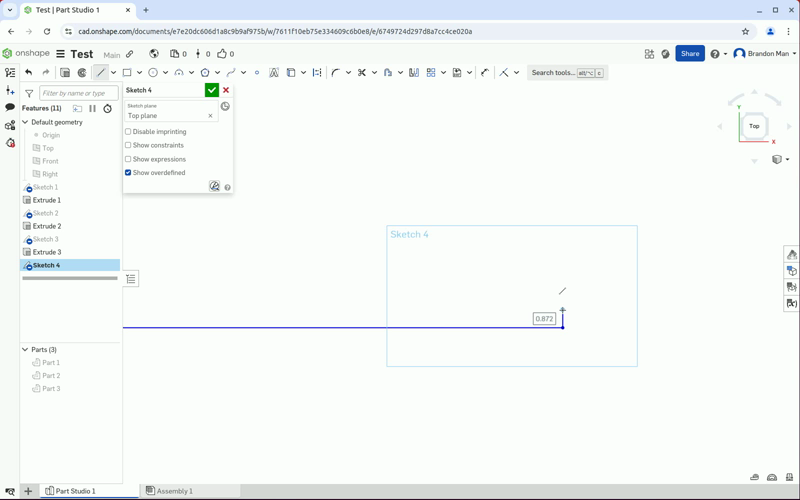
scroll(-6)
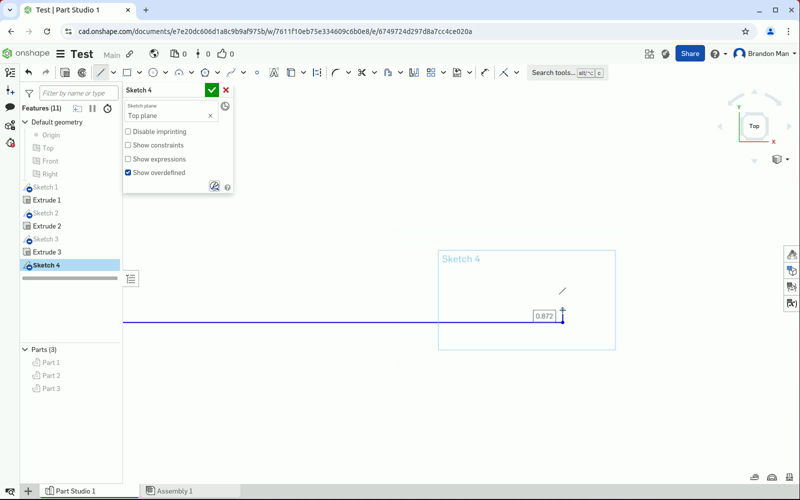
scroll(-6)
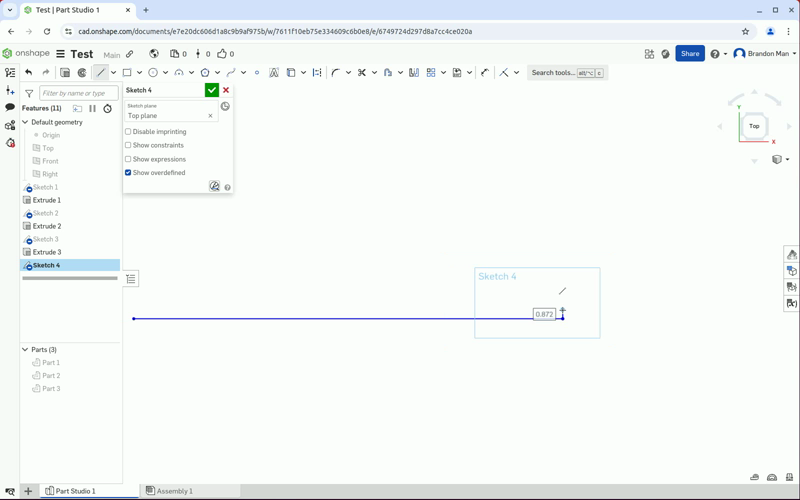
scroll(-6)
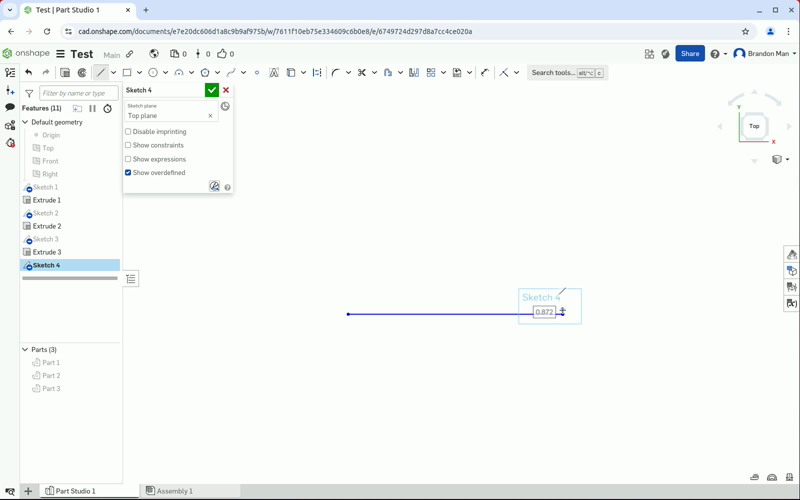
key_up(shift)
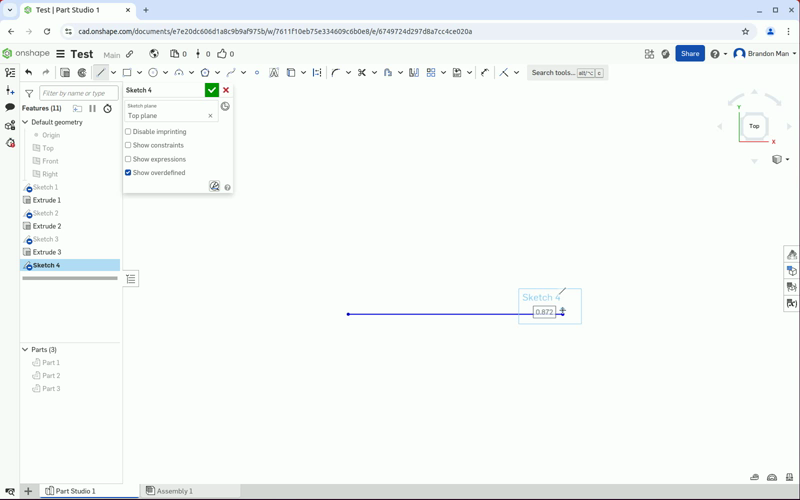
key_down(shift)
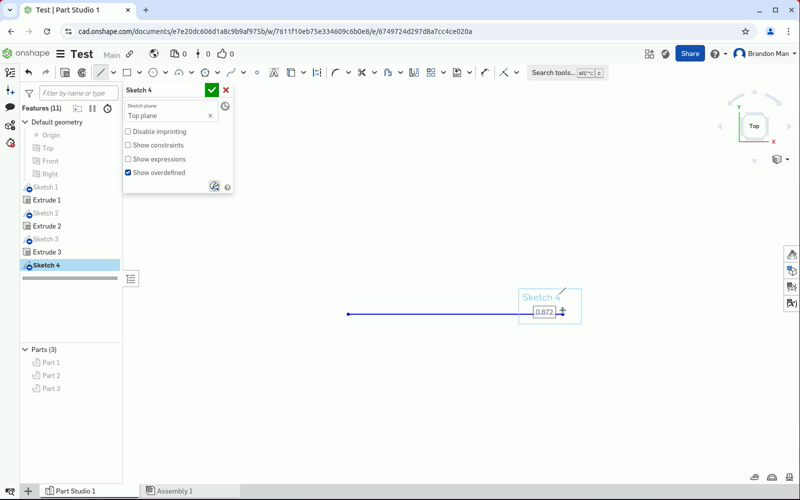
mouse_move(589, 309)
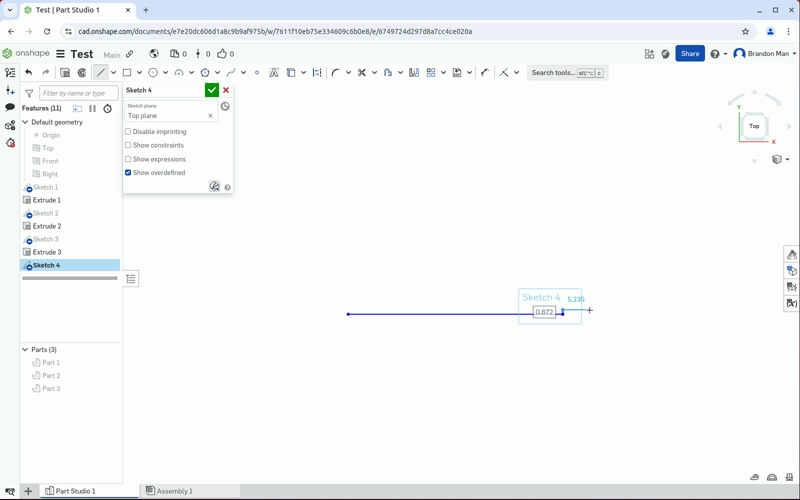
mouse_move(558, 309)
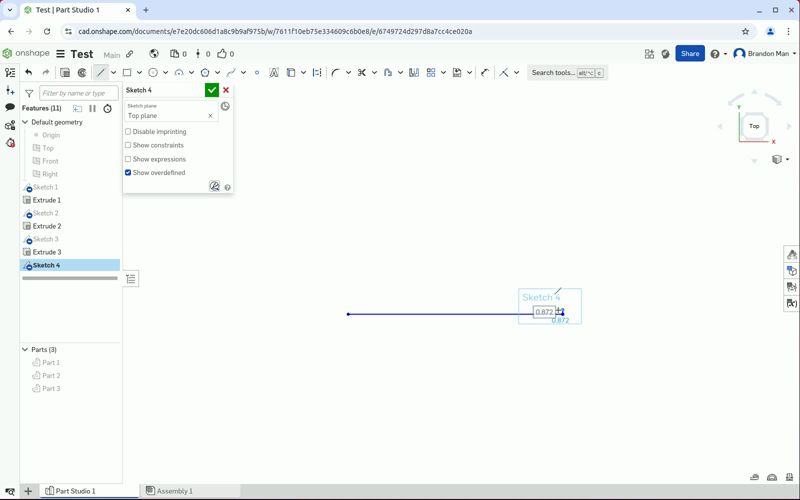
scroll(6)
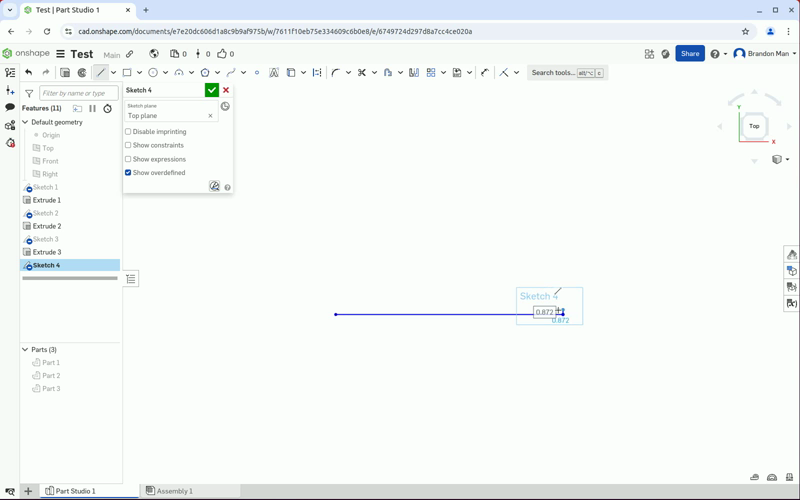
scroll(6)
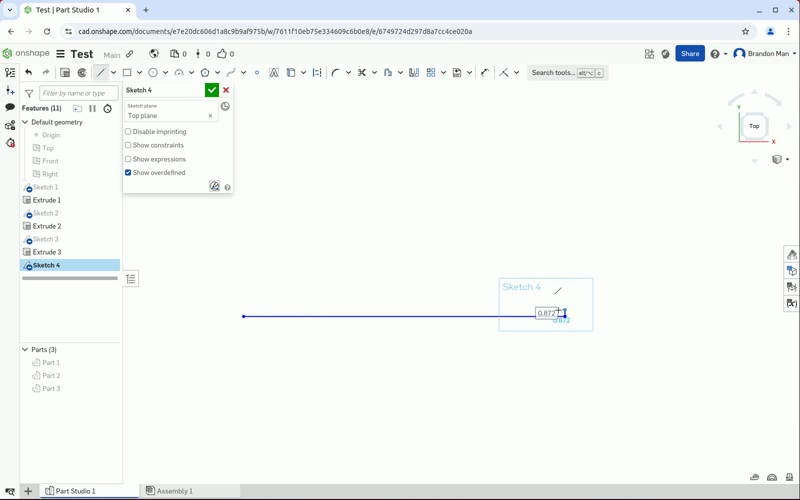
scroll(6)
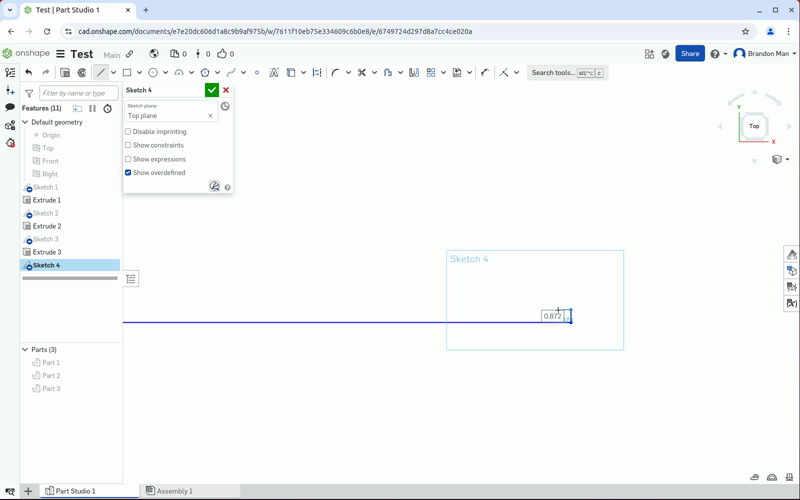
scroll(6)
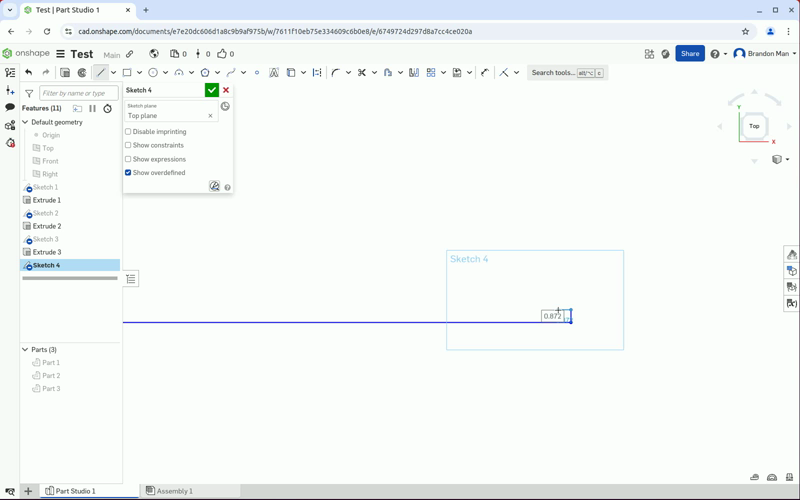
scroll(6)
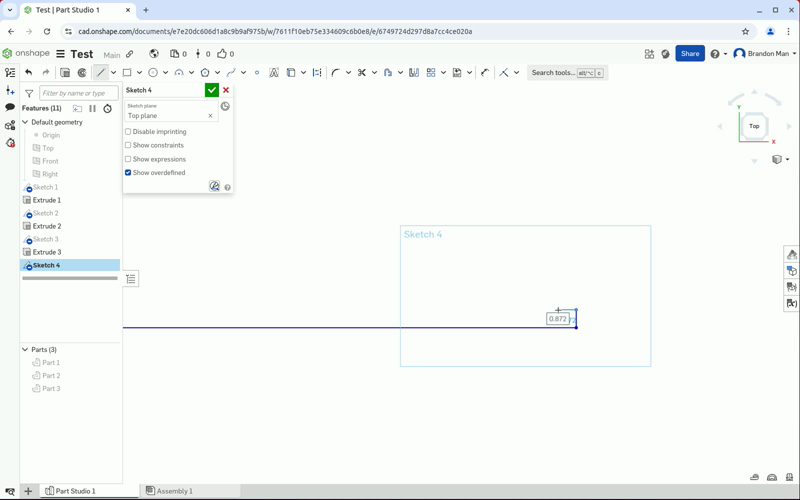
scroll(6)
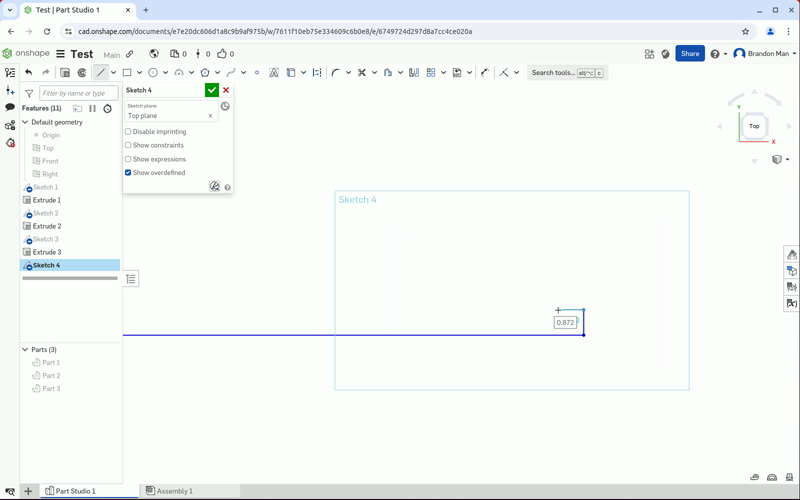
scroll(6)
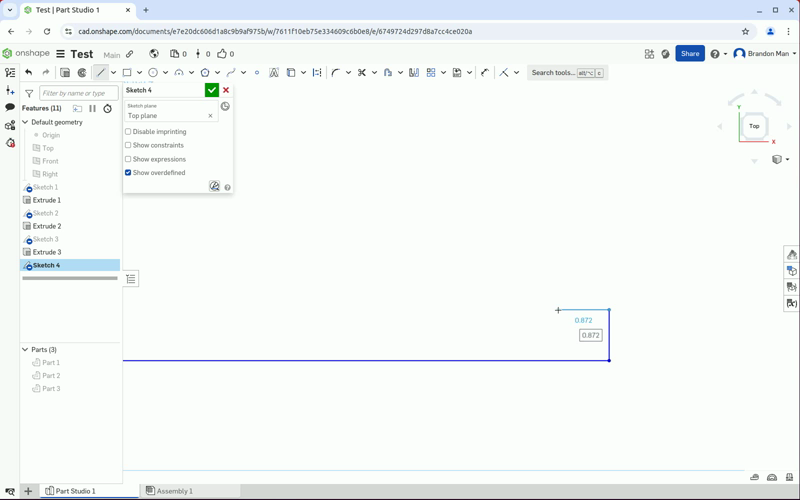
click(558, 309)
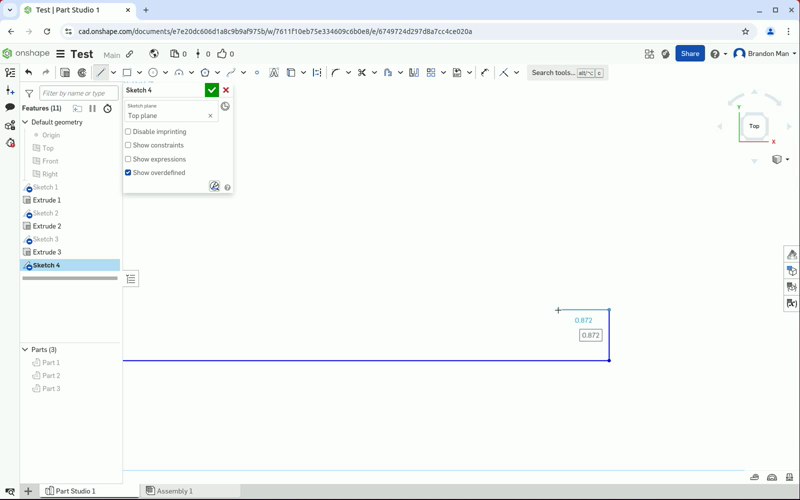
scroll(-6)
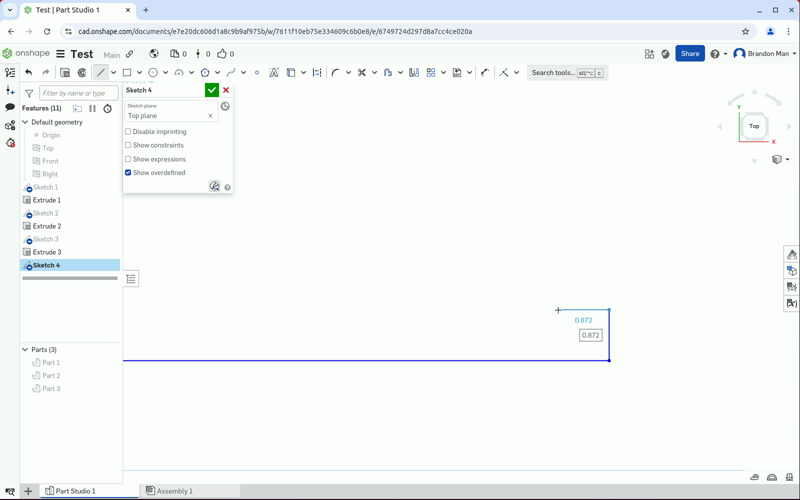
scroll(-6)
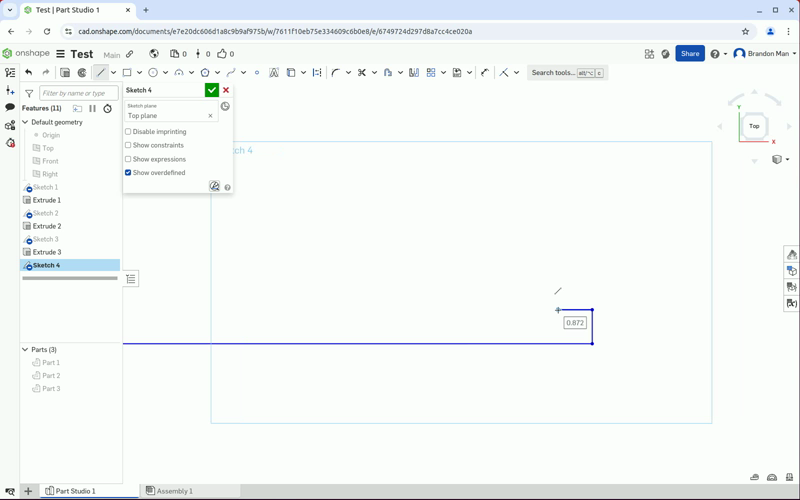
scroll(-6)
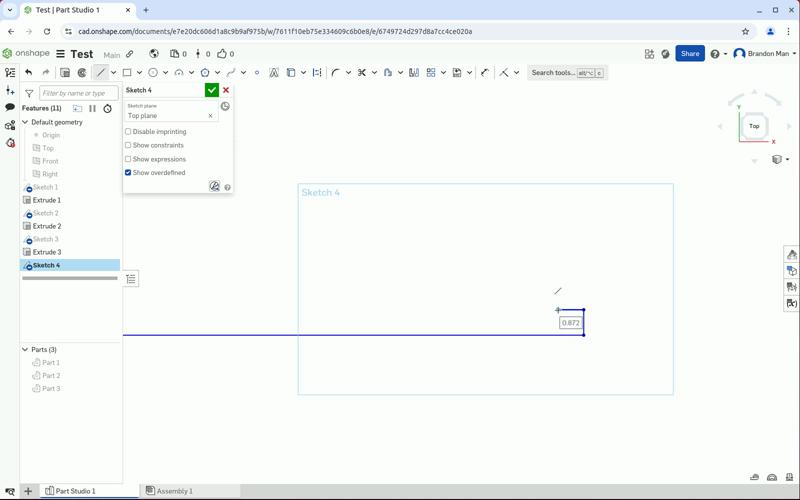
scroll(-6)
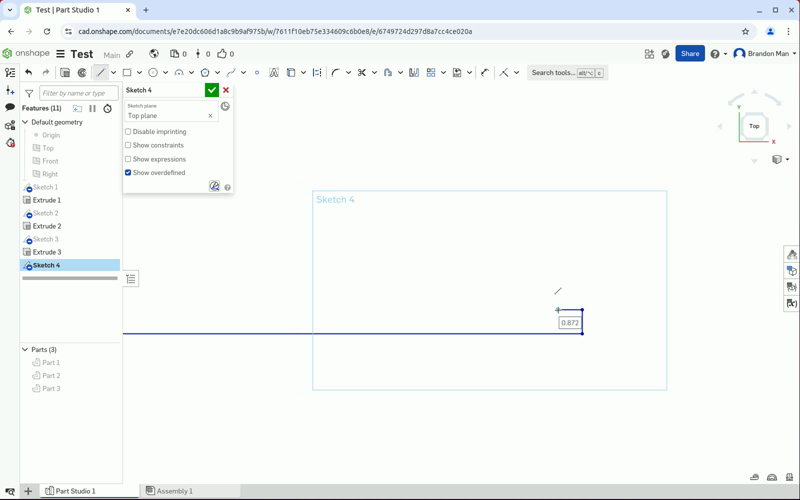
scroll(-6)
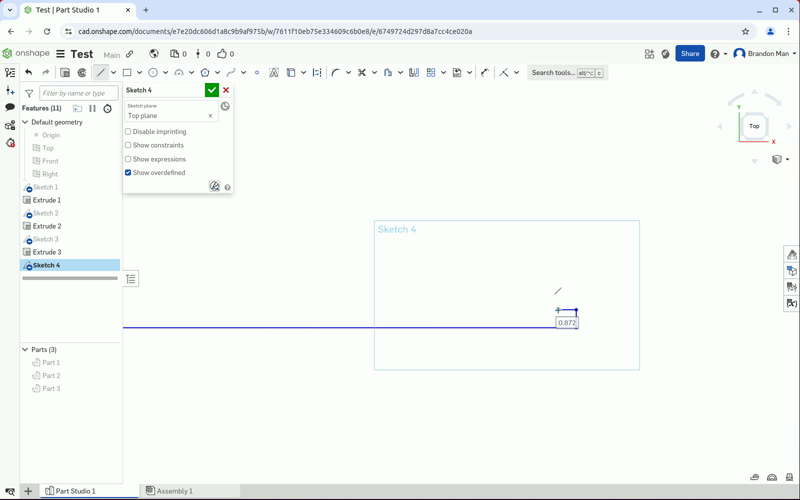
scroll(-6)
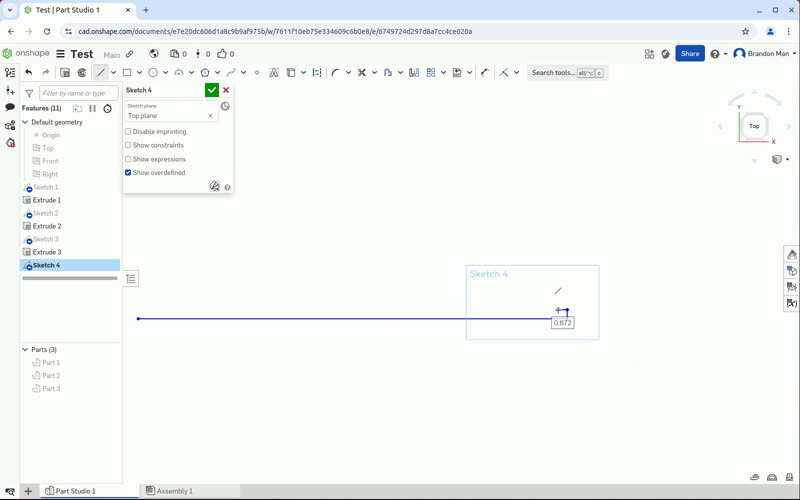
scroll(-6)
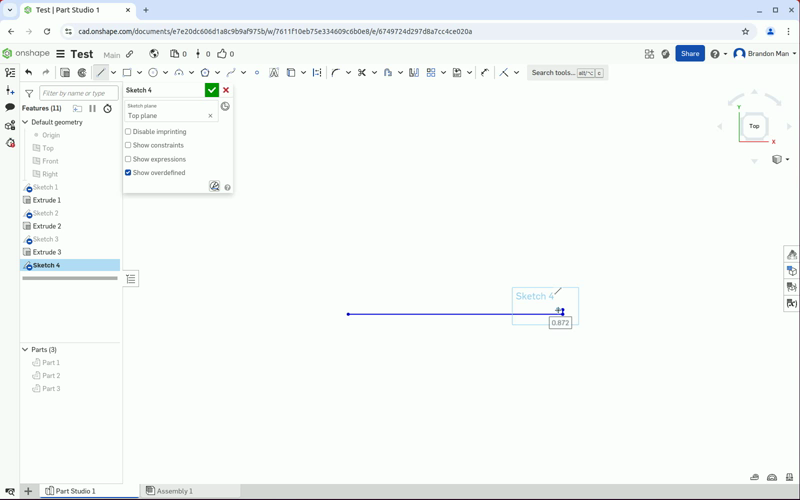
key_up(shift)
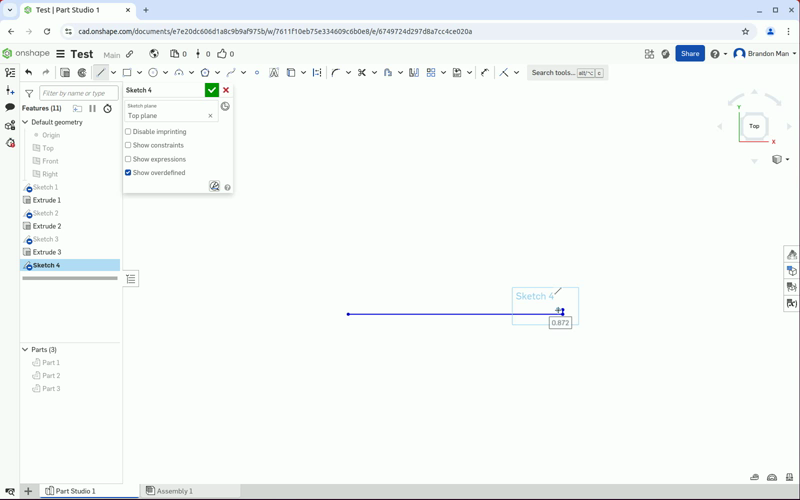
key_down(shift)
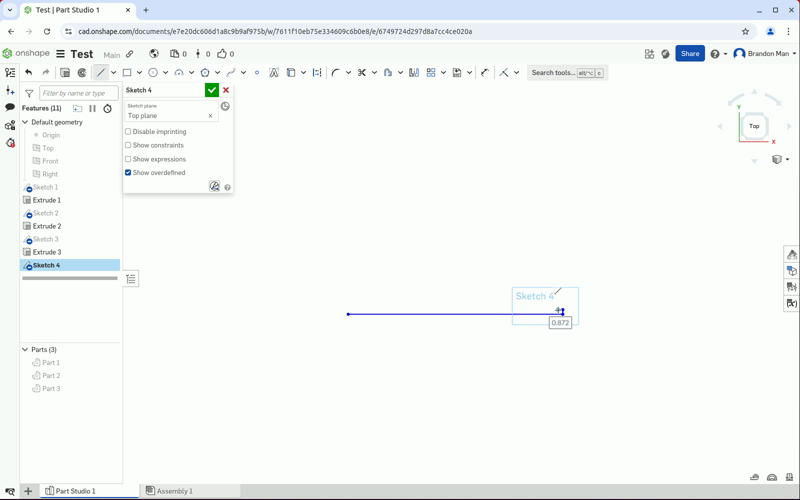
mouse_move(352, 309)
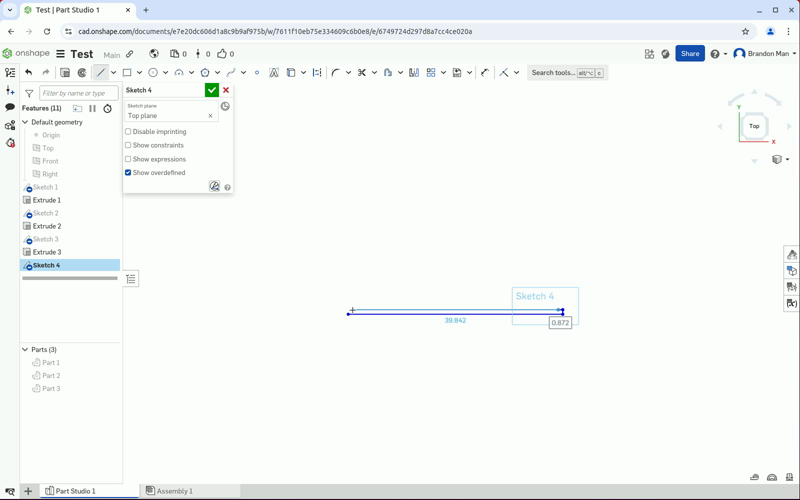
click(352, 309)
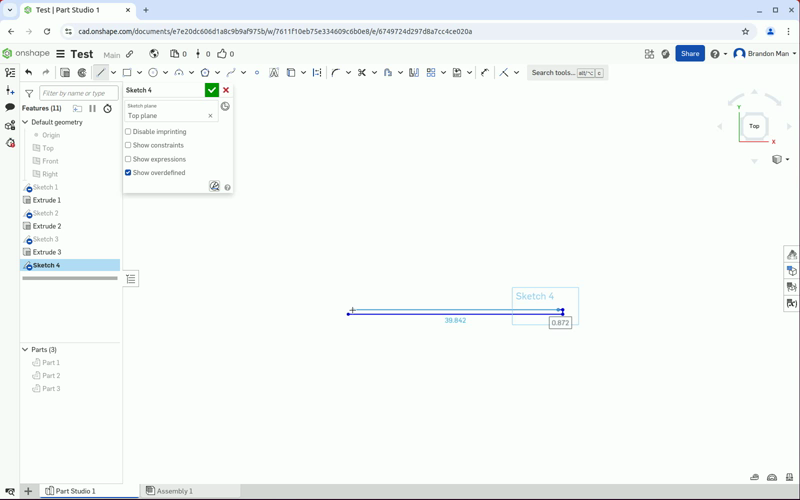
key_up(shift)
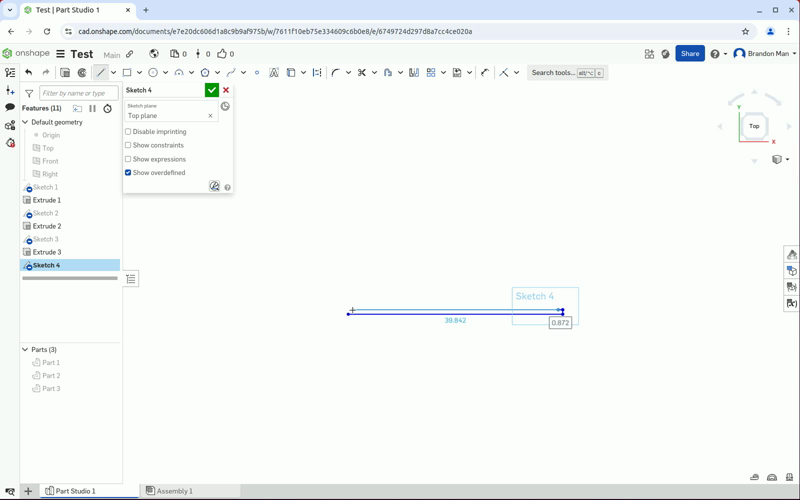
key_down(shift)
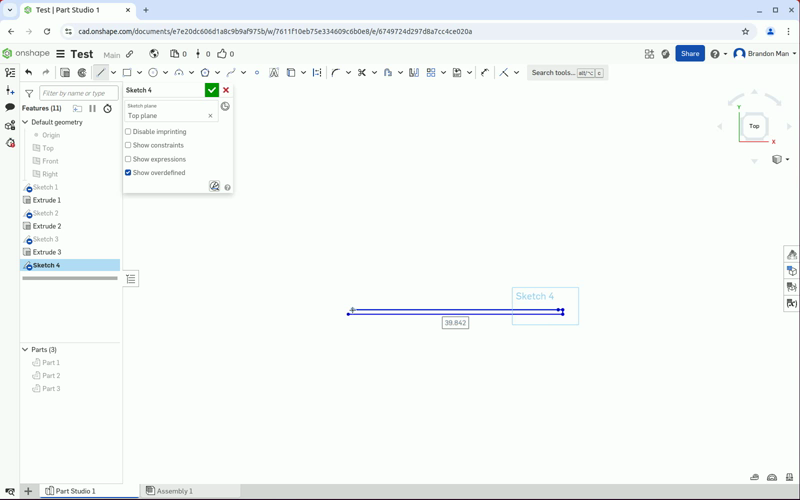
mouse_move(382, 309)
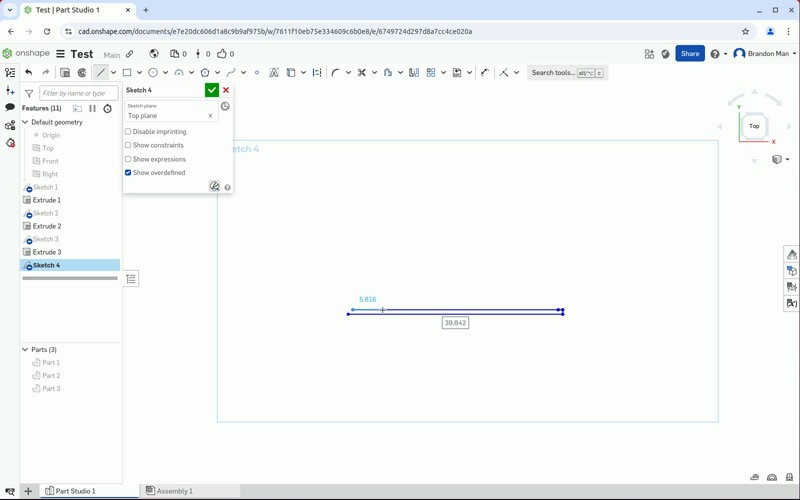
mouse_move(348, 309)
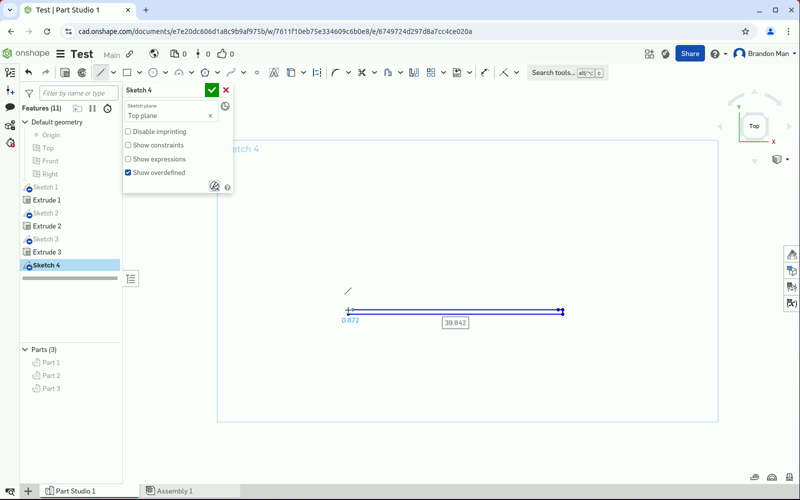
scroll(6)
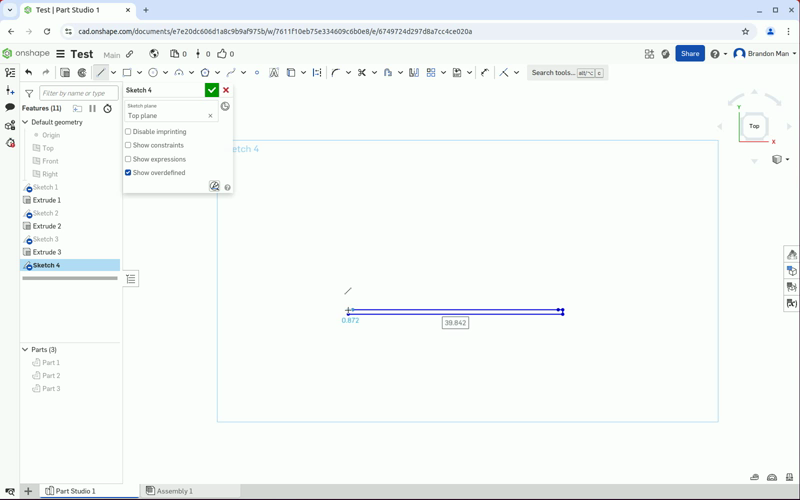
scroll(6)
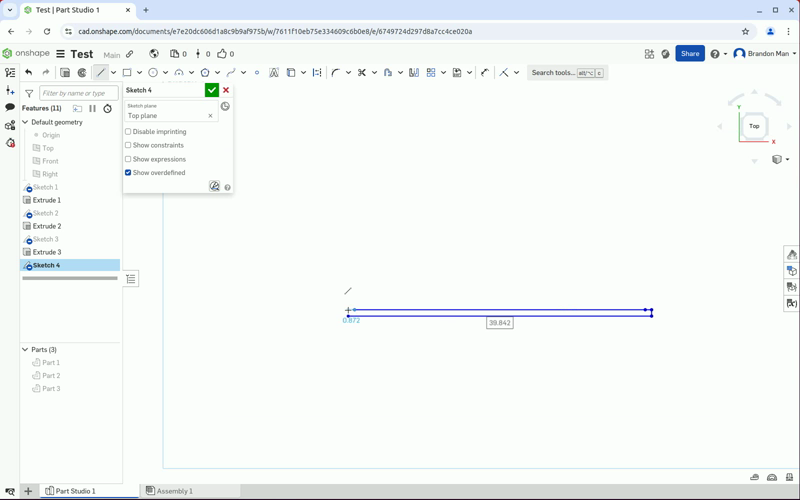
scroll(6)
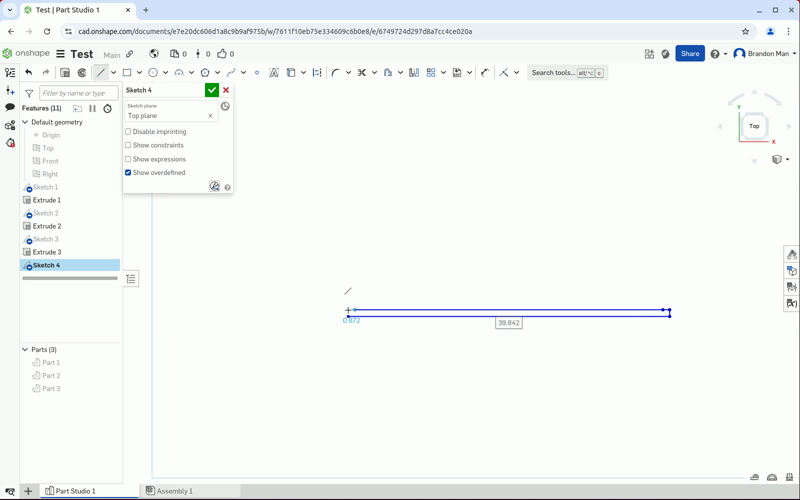
scroll(6)
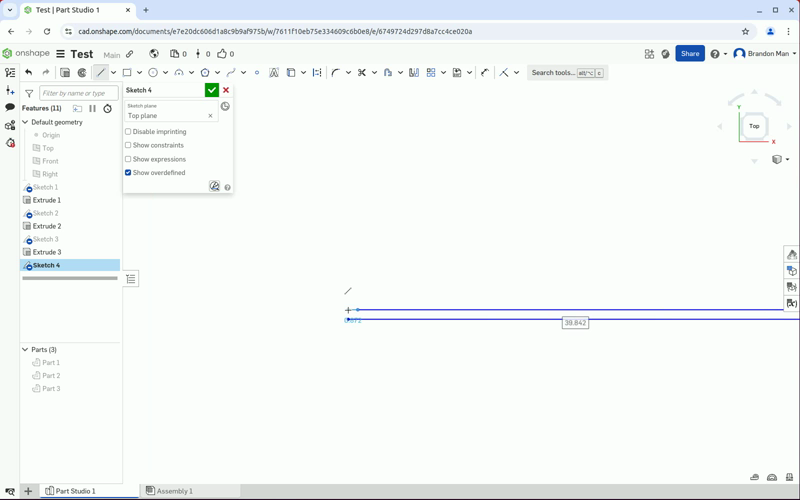
scroll(6)
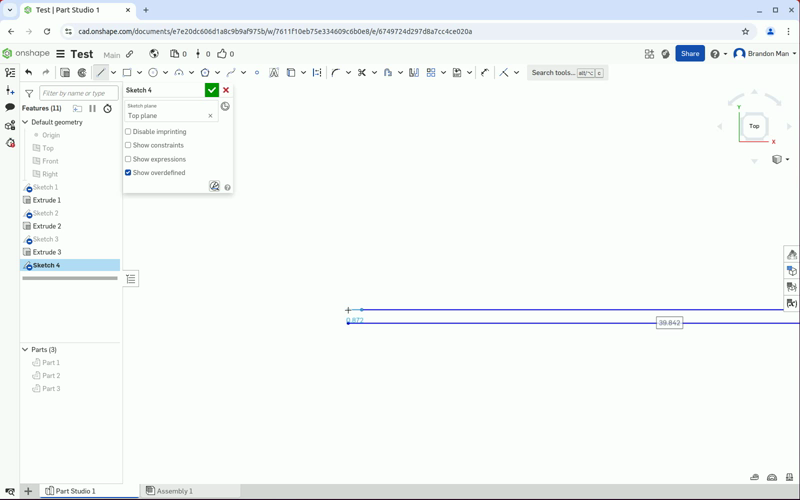
scroll(6)
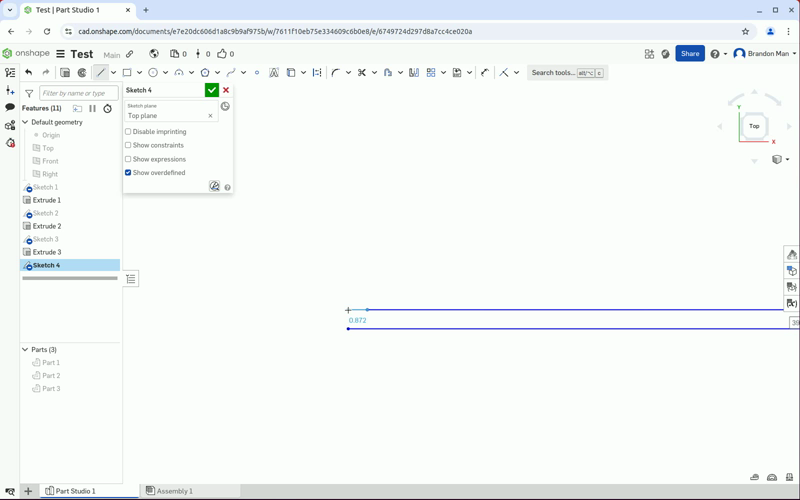
scroll(6)
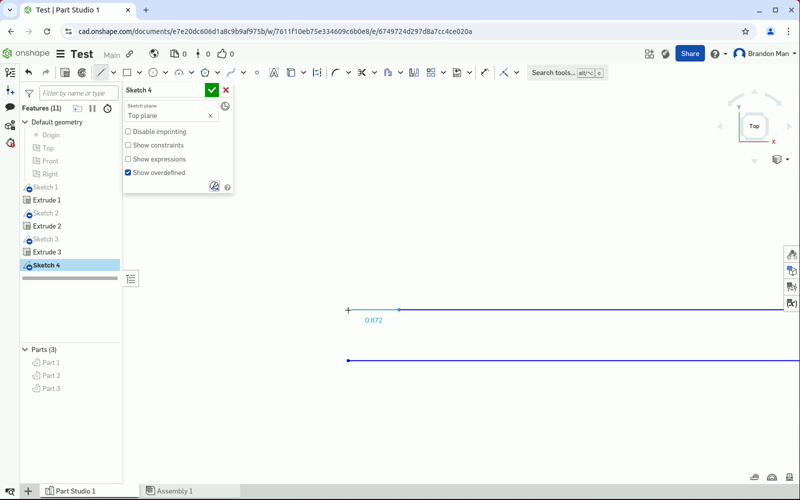
click(348, 309)
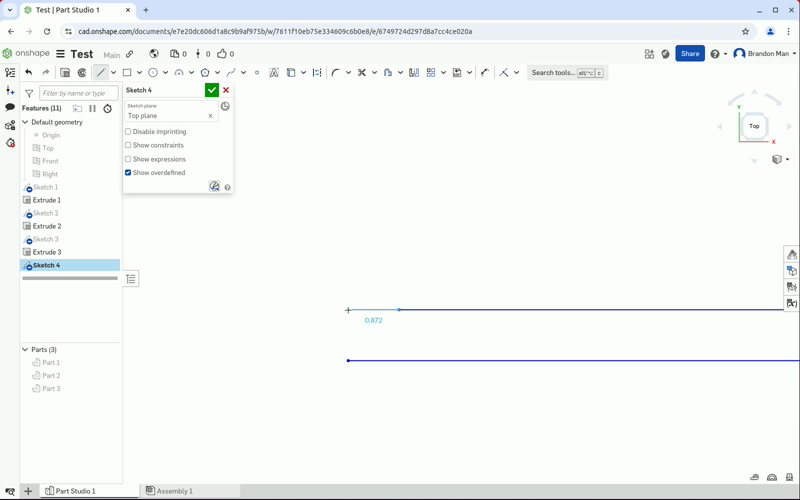
scroll(-6)
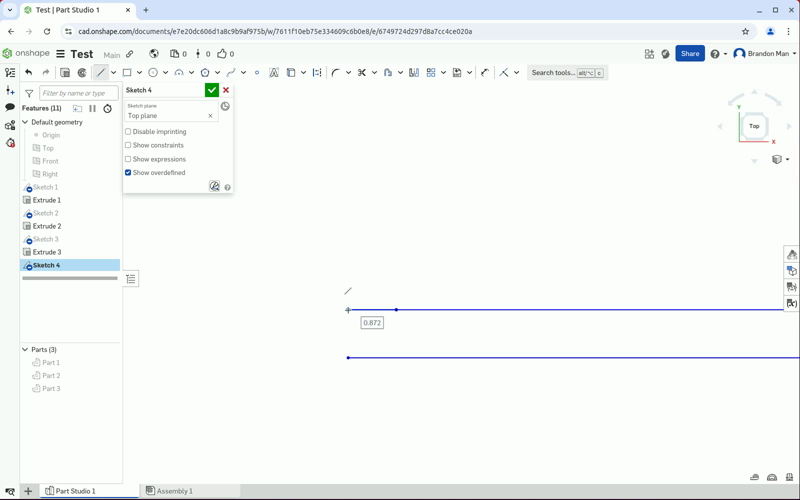
scroll(-6)
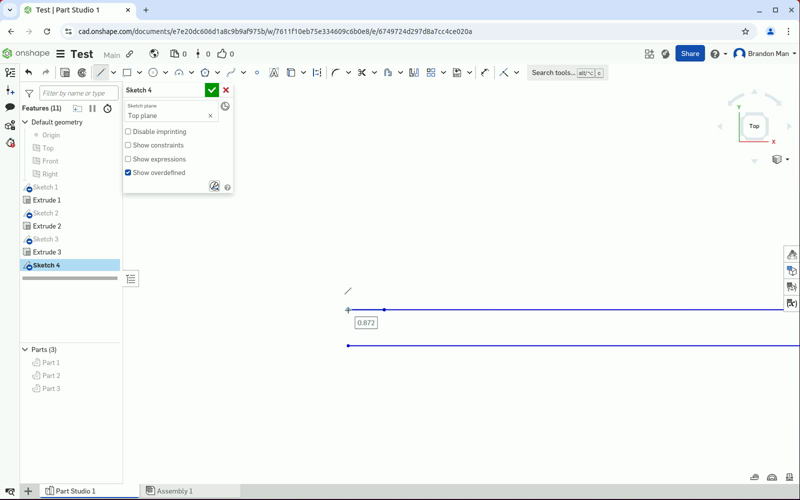
scroll(-6)
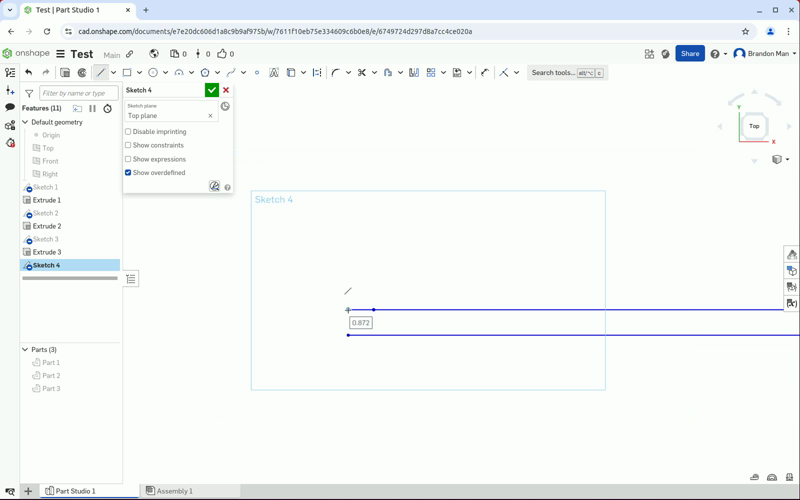
scroll(-6)
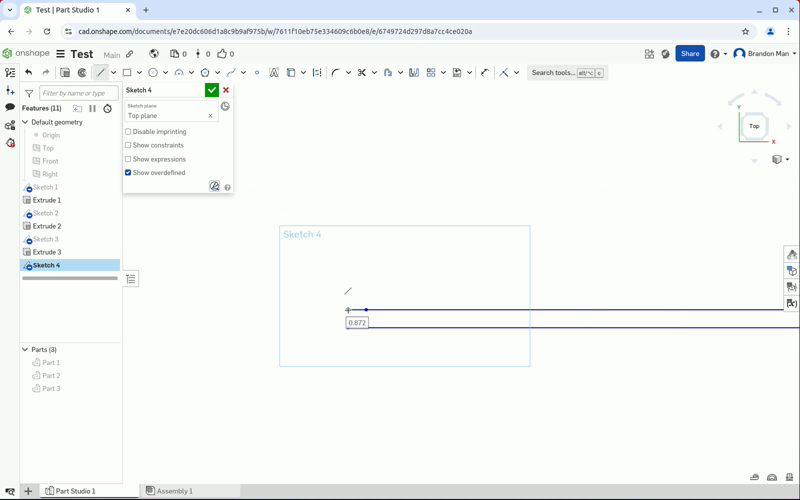
scroll(-6)
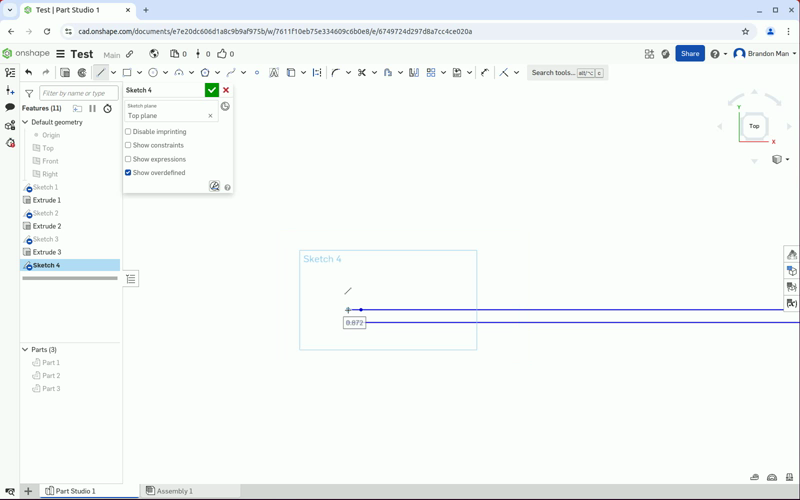
scroll(-6)
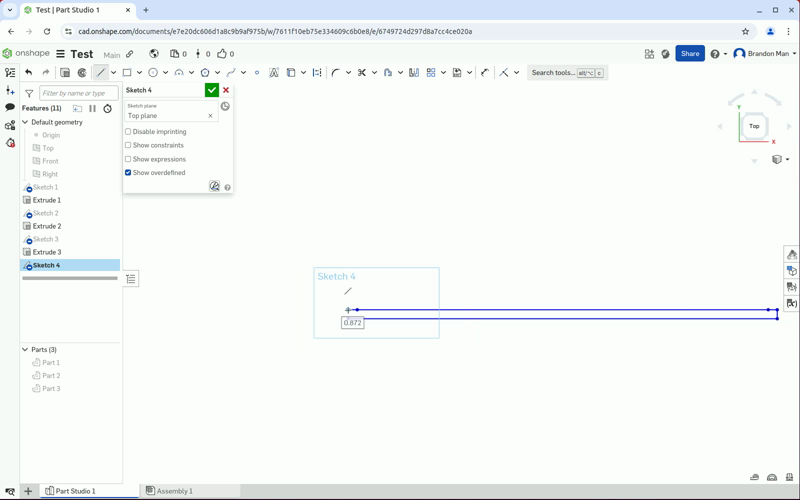
scroll(-6)
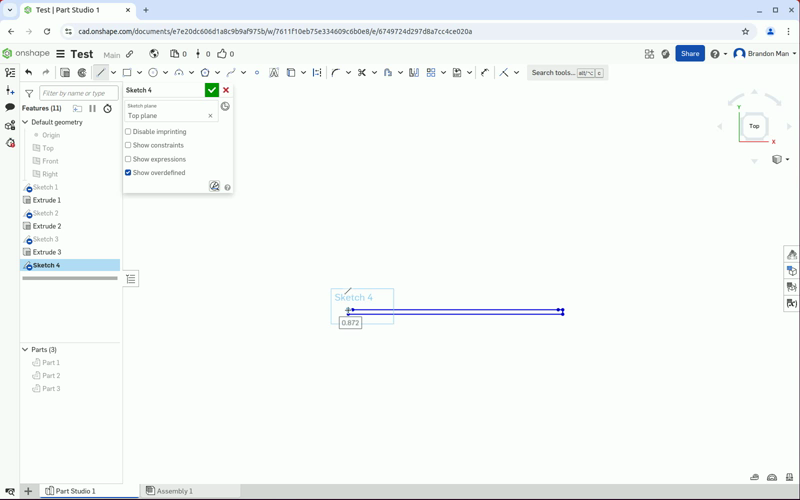
key_up(shift)
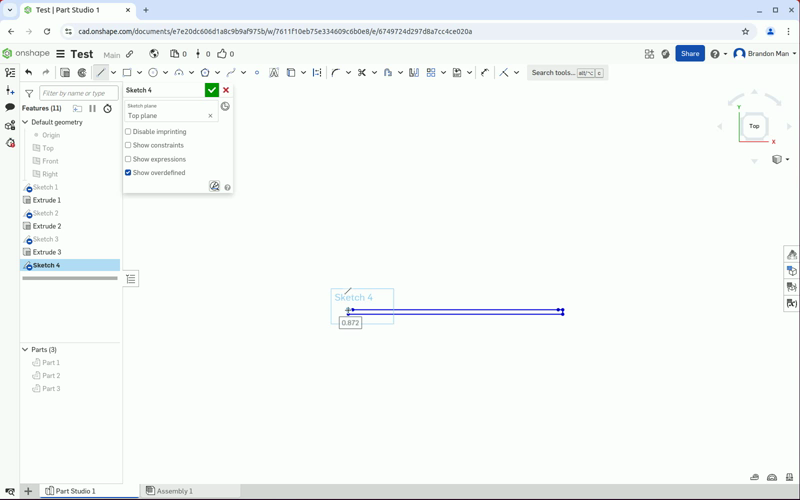
mouse_move(378, 309)
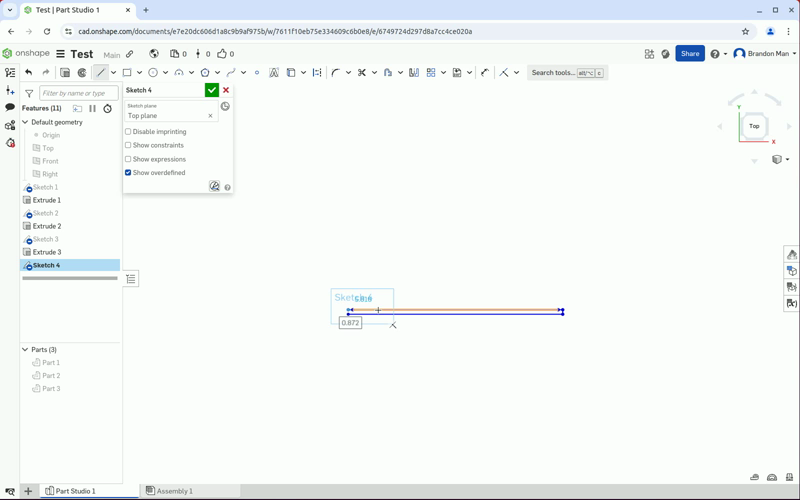
key_down(shift)
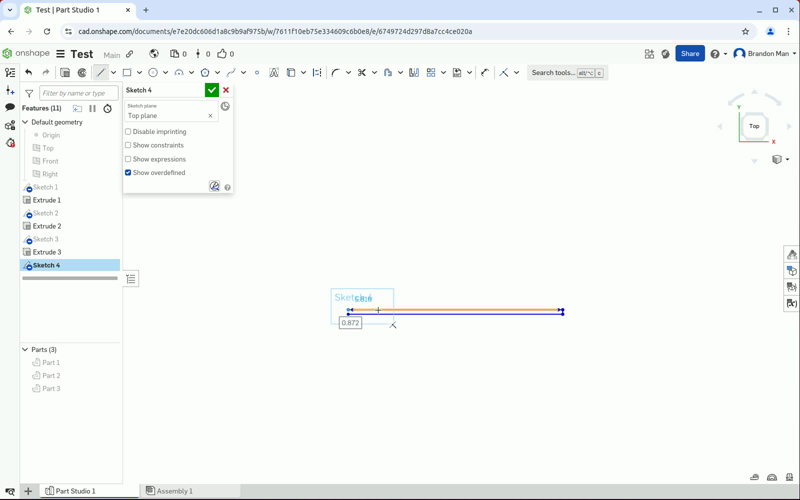
mouse_move(348, 314)
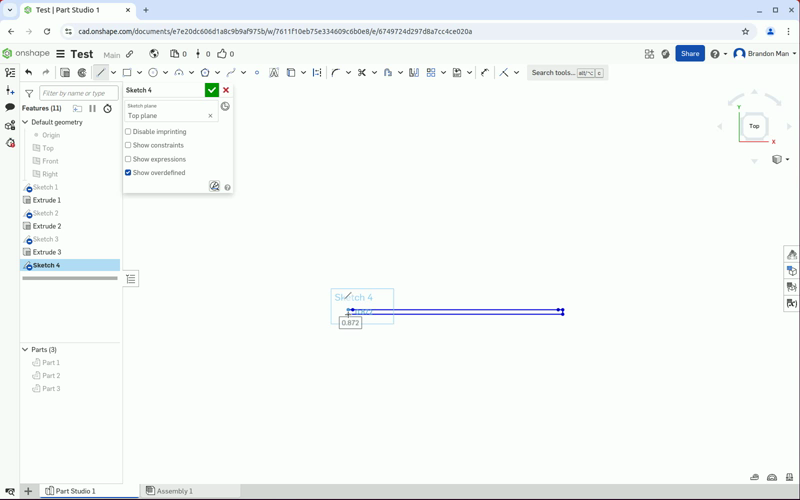
scroll(6)
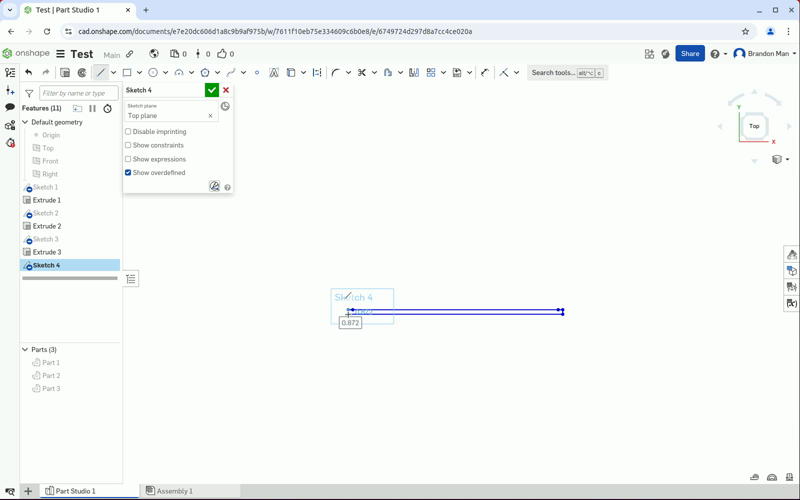
scroll(6)
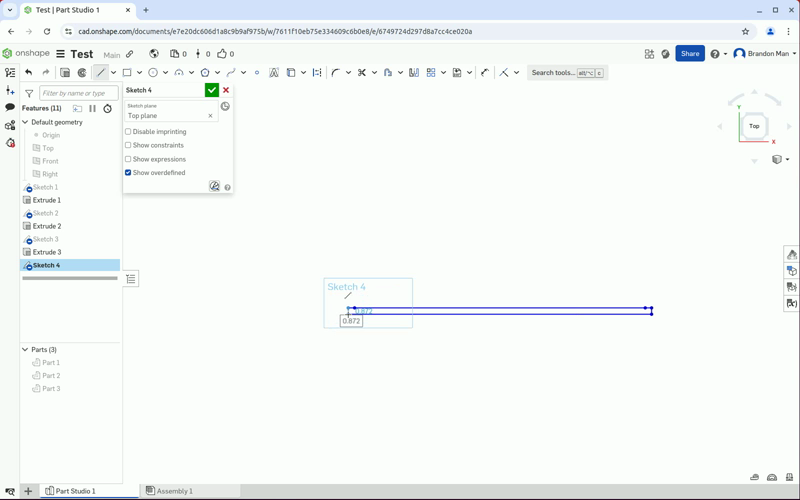
scroll(6)
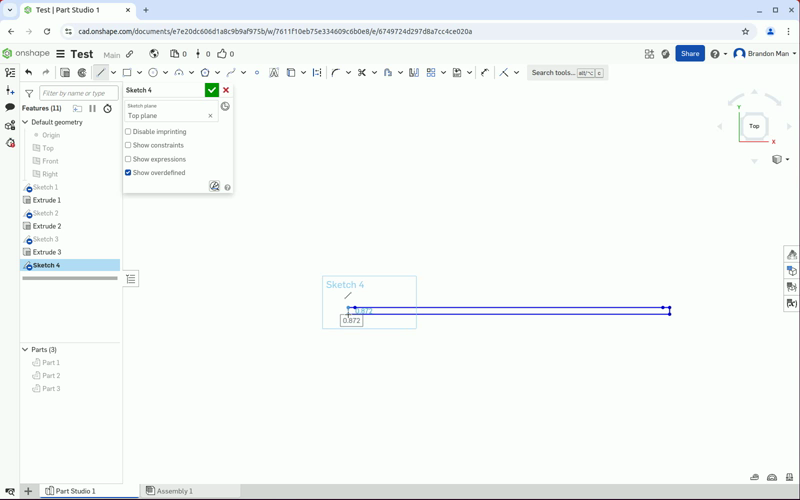
scroll(6)
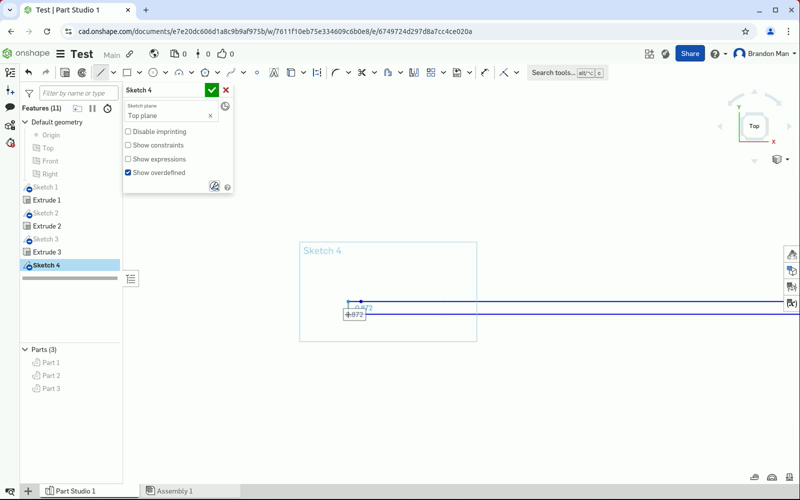
scroll(6)
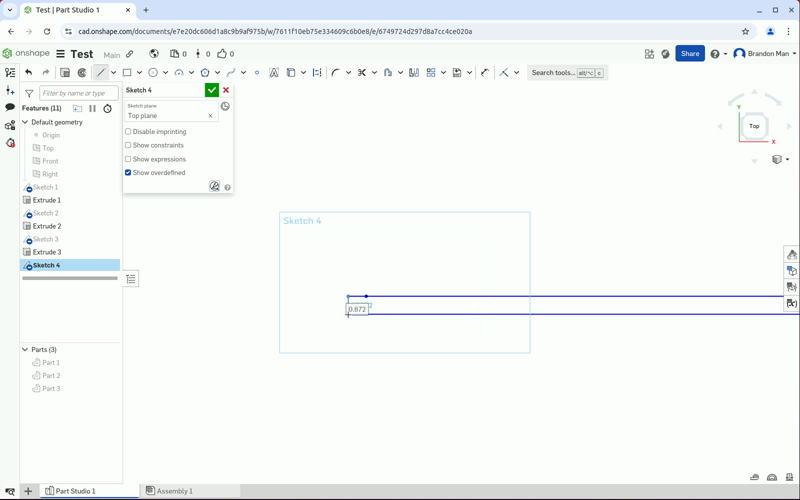
scroll(6)
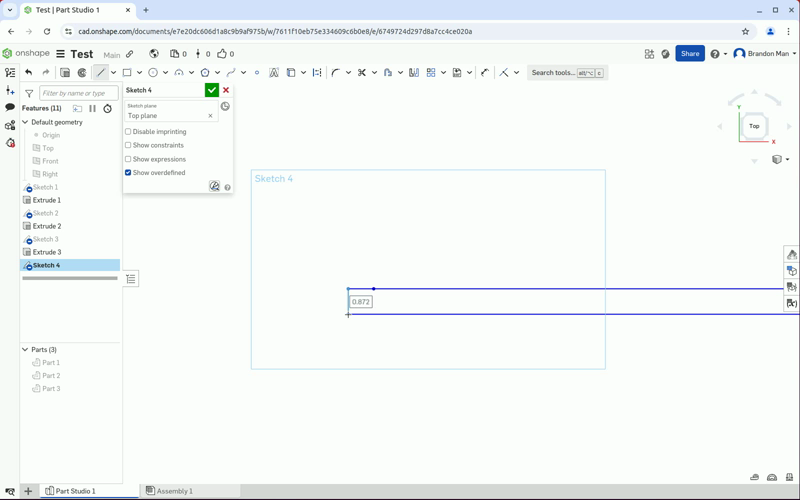
scroll(6)
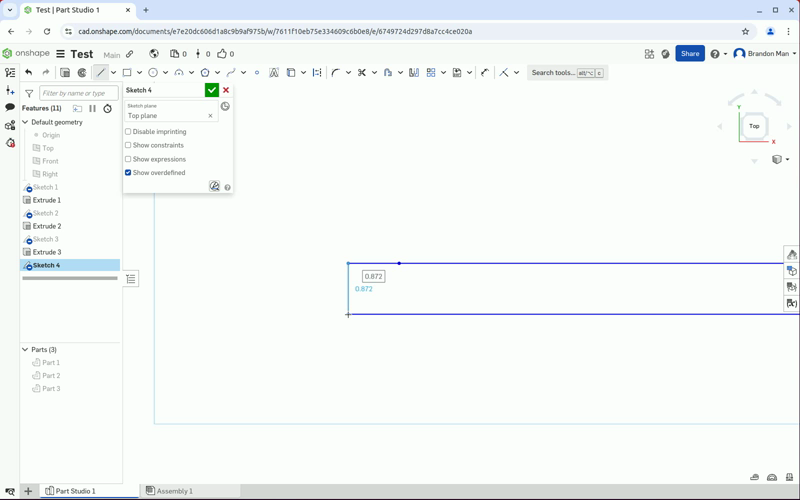
key_up(shift)
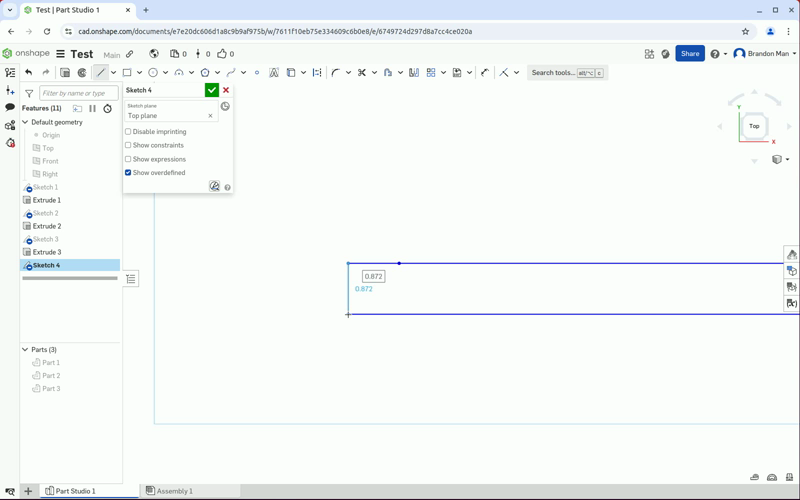
click(348, 314)
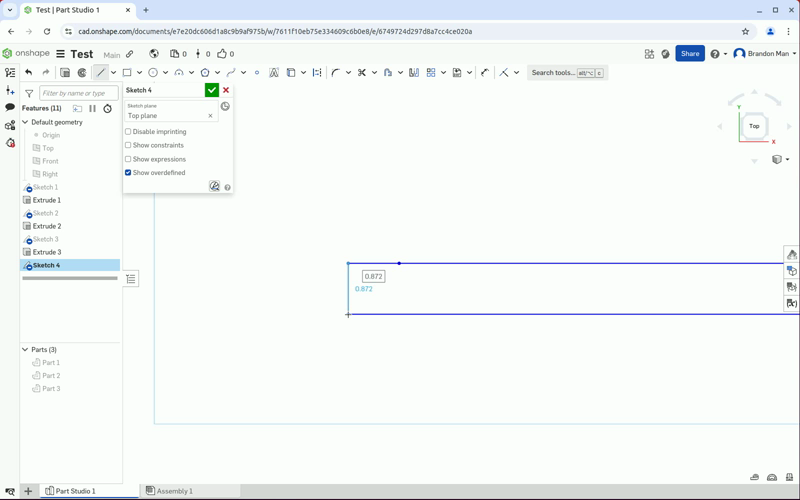
scroll(-6)
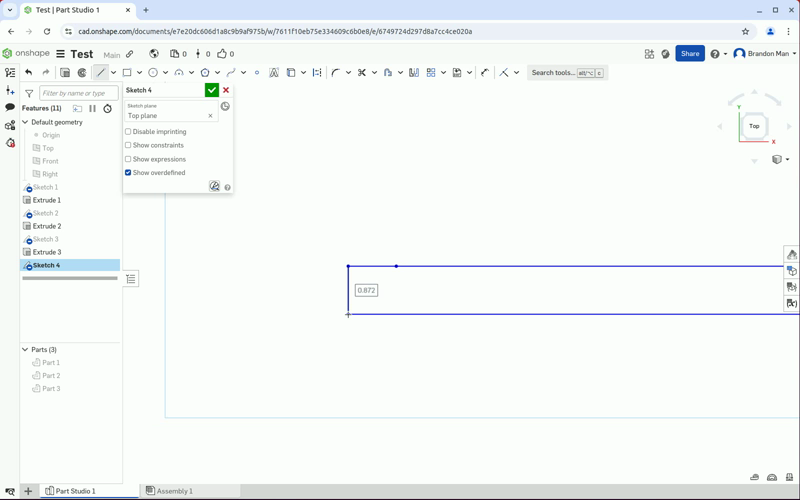
scroll(-6)
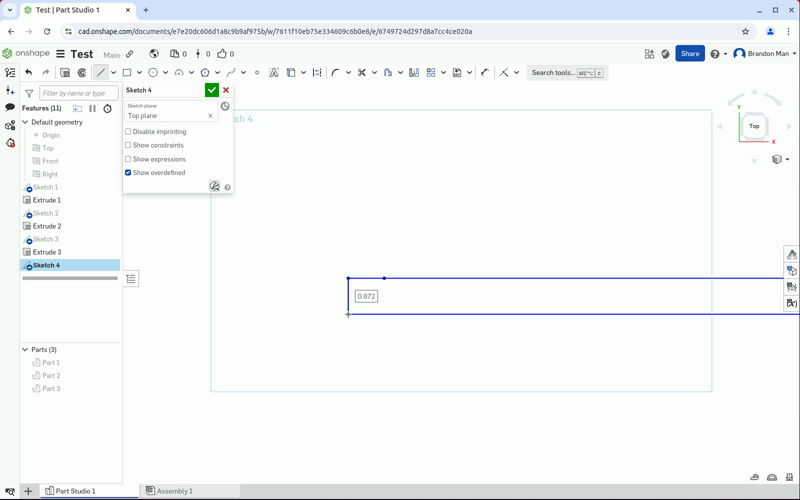
scroll(-6)
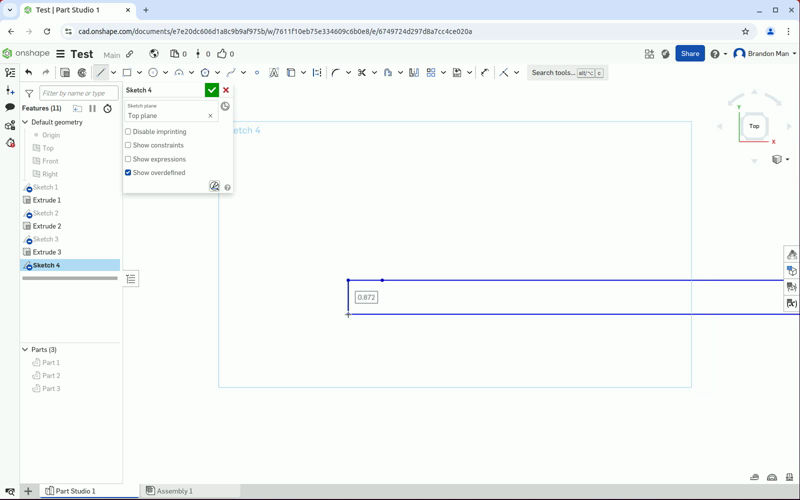
scroll(-6)
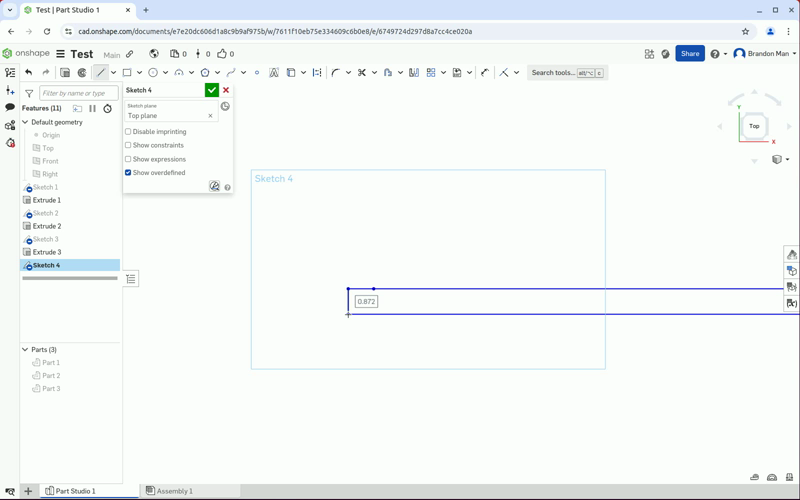
scroll(-6)
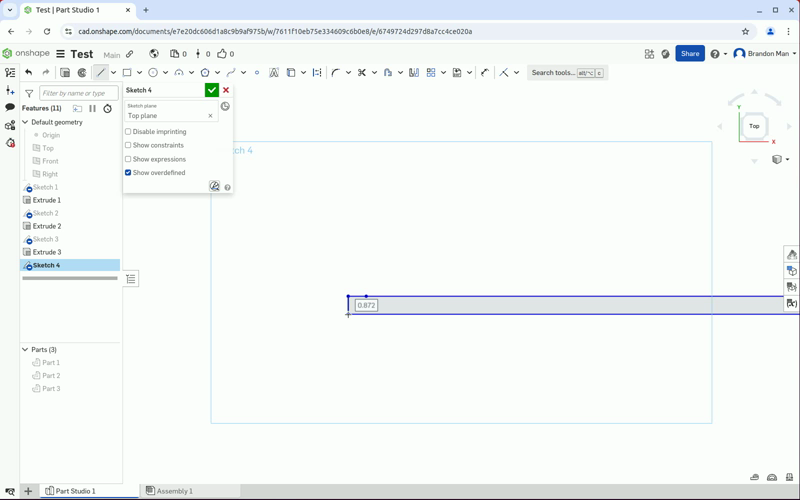
scroll(-6)
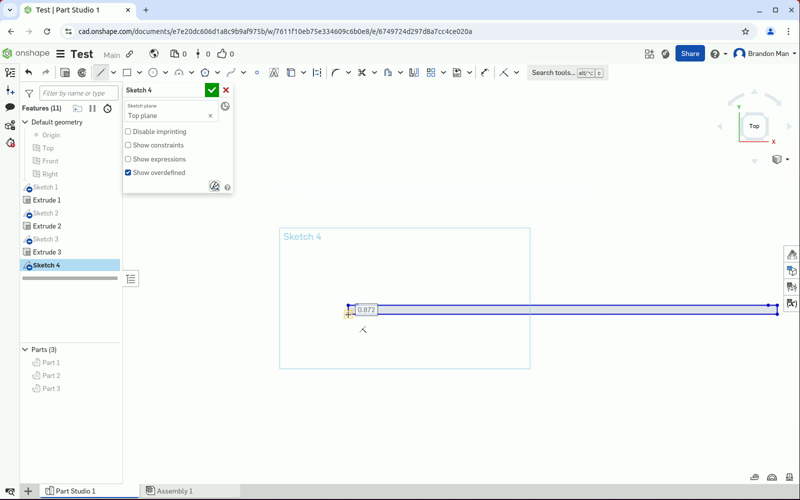
scroll(-6)
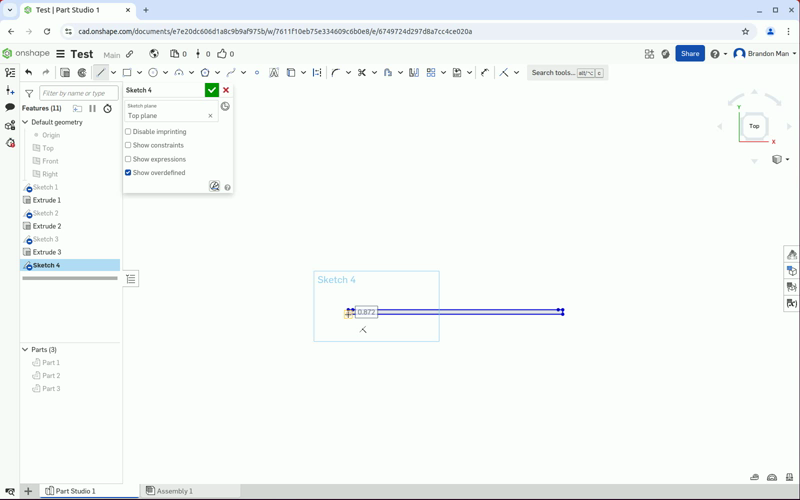
key(esc)
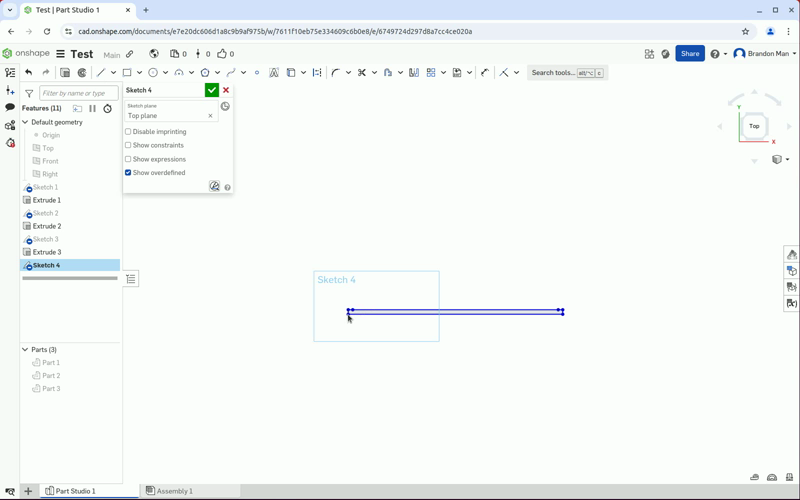
mouse_move(422, 310)
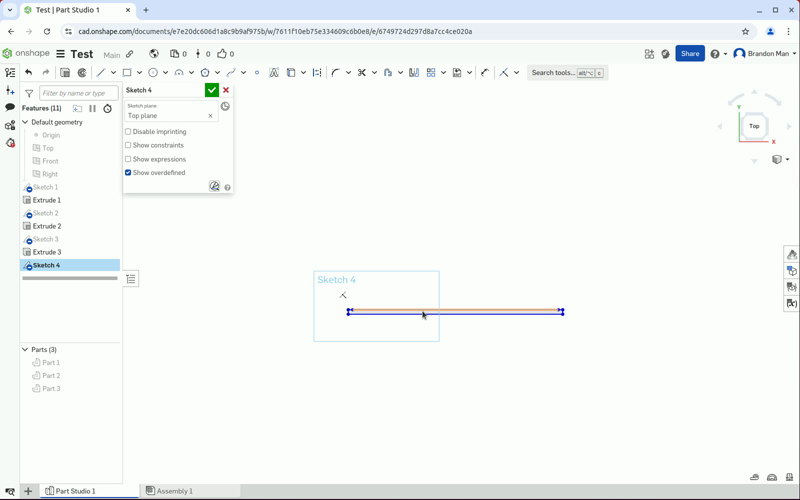
scroll(6)
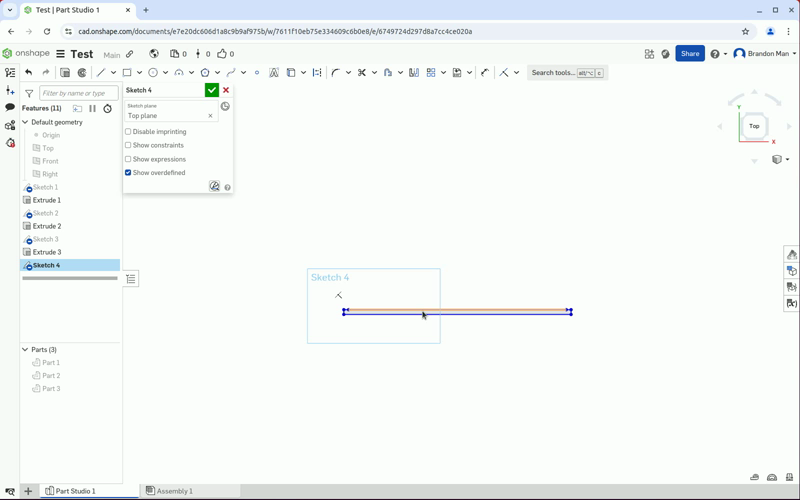
scroll(6)
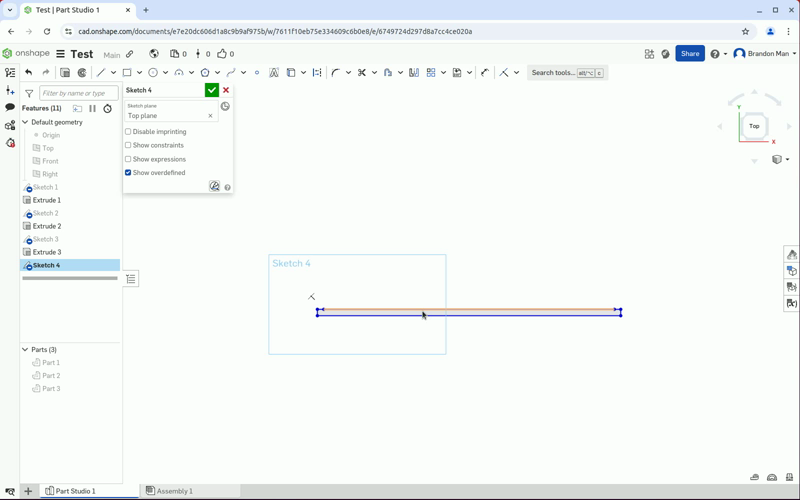
scroll(6)
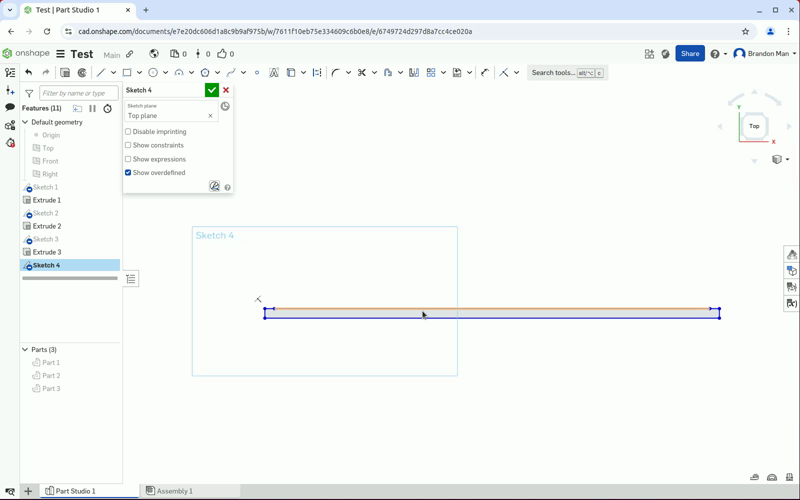
scroll(6)
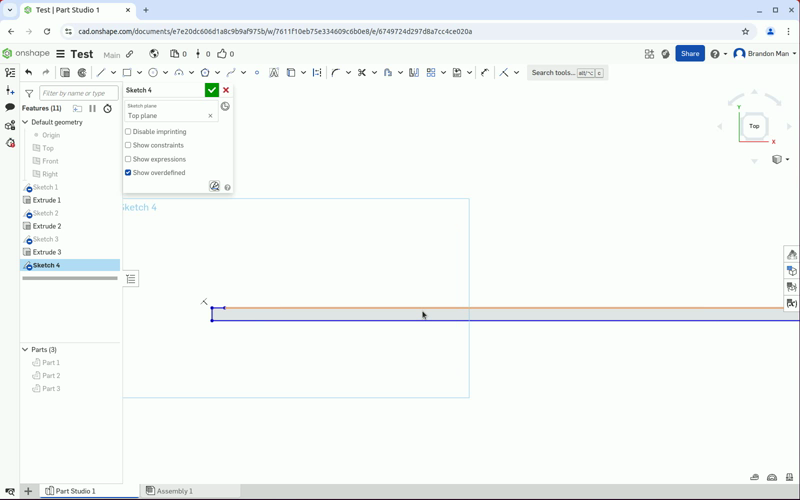
scroll(6)
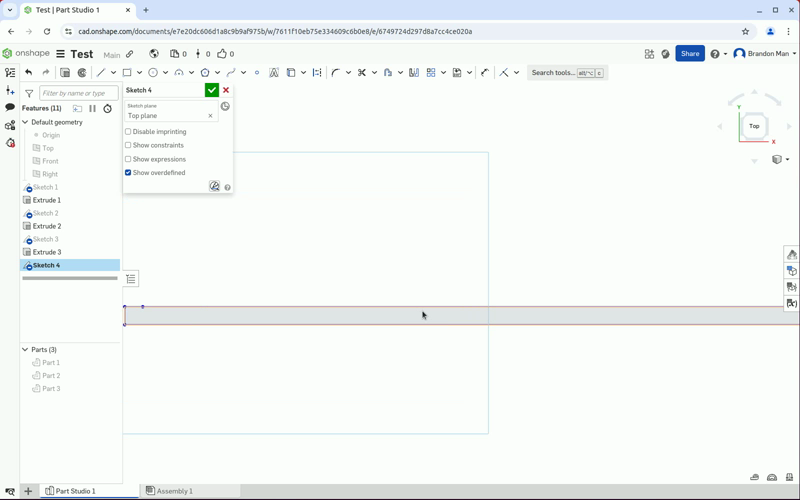
scroll(6)
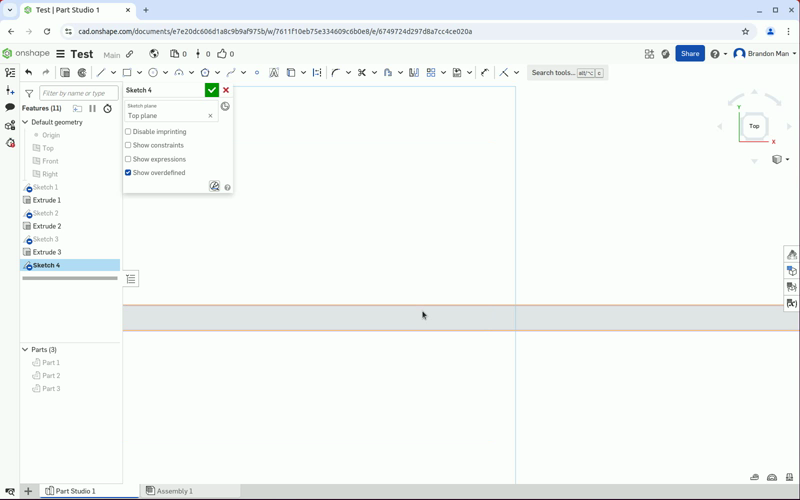
scroll(6)
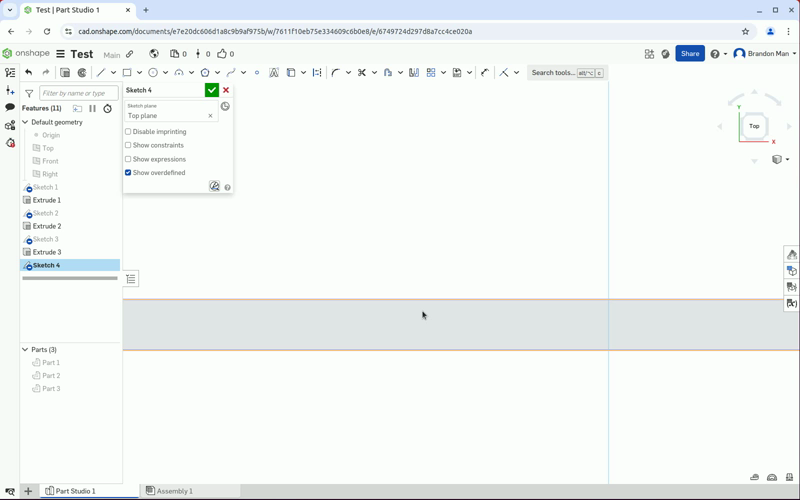
click(422, 310)
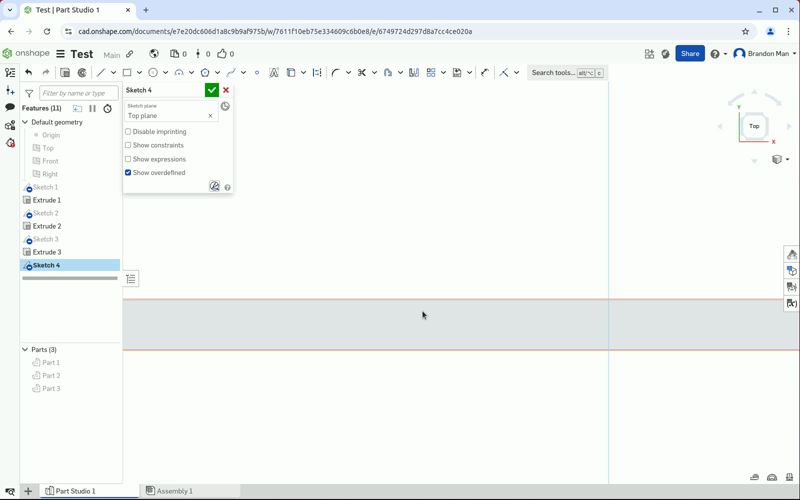
scroll(-6)
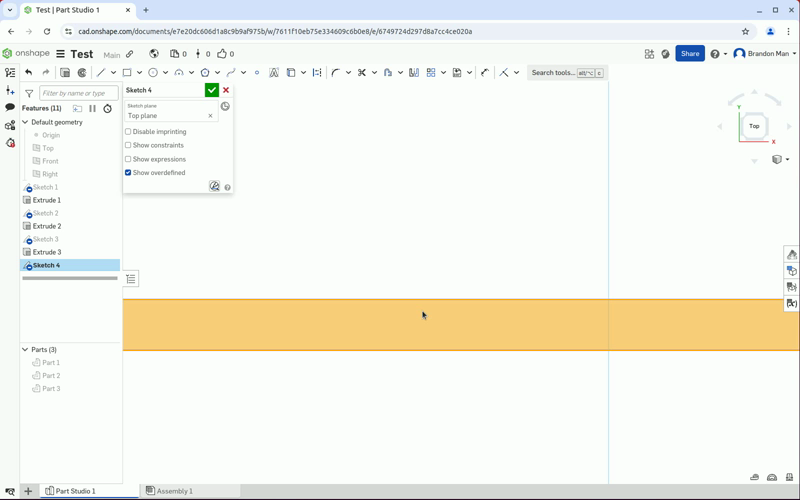
scroll(-6)
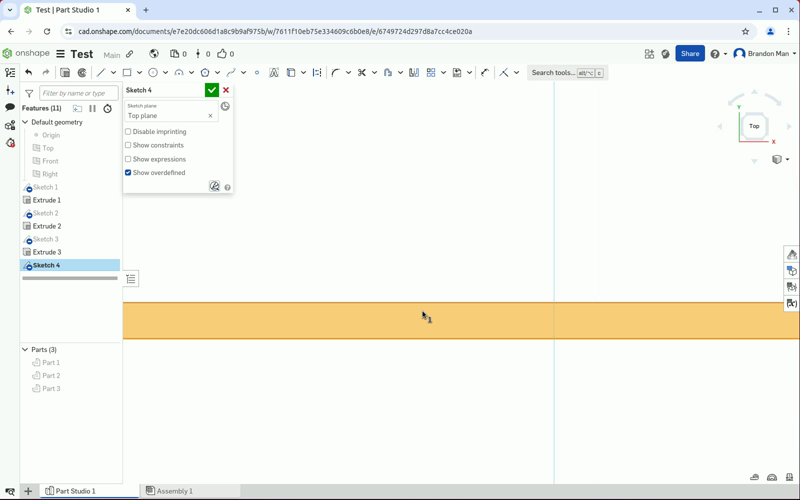
scroll(-6)
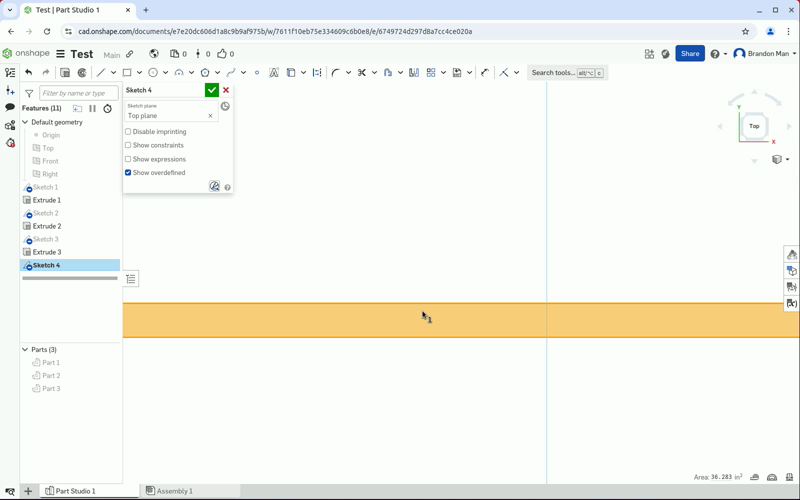
scroll(-6)
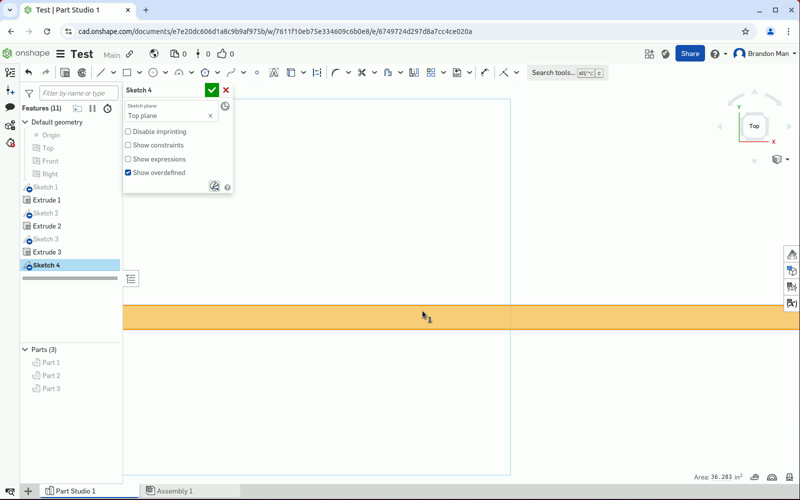
scroll(-6)
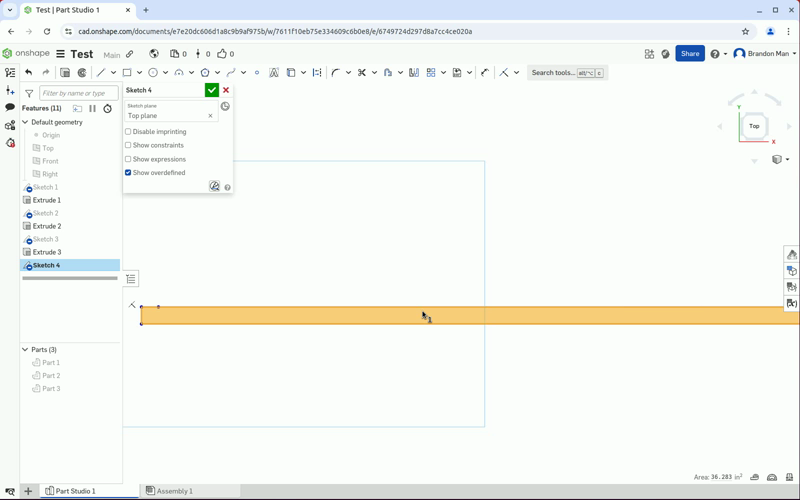
scroll(-6)
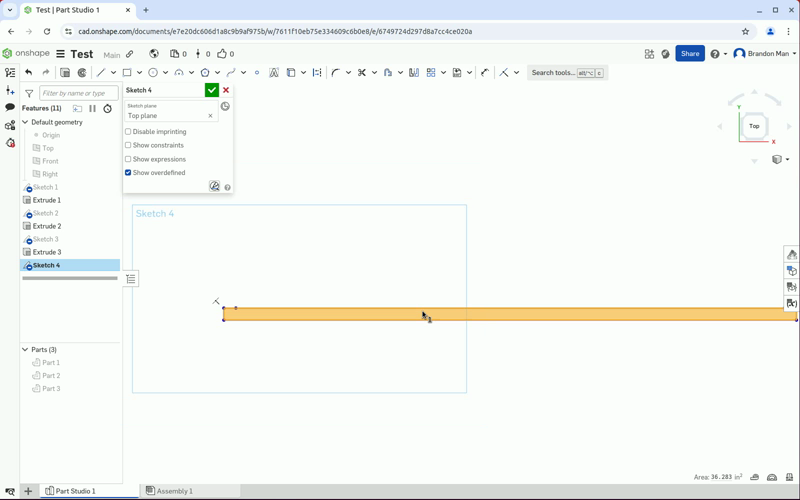
scroll(-6)
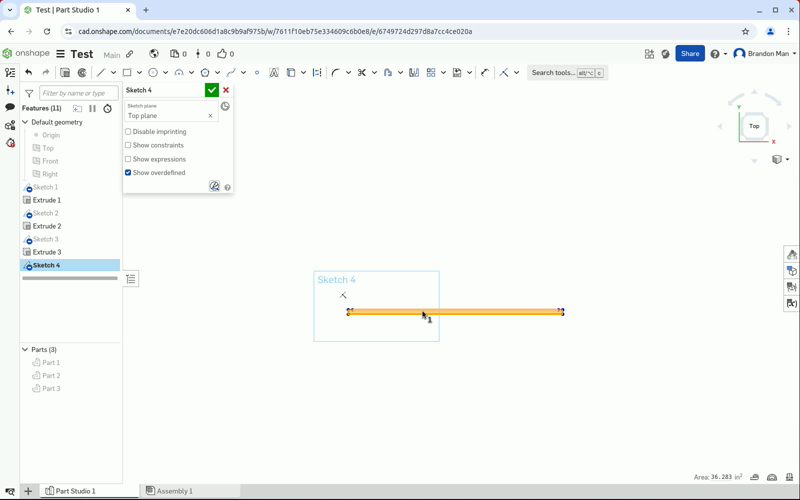
mouse_move(73, 352)
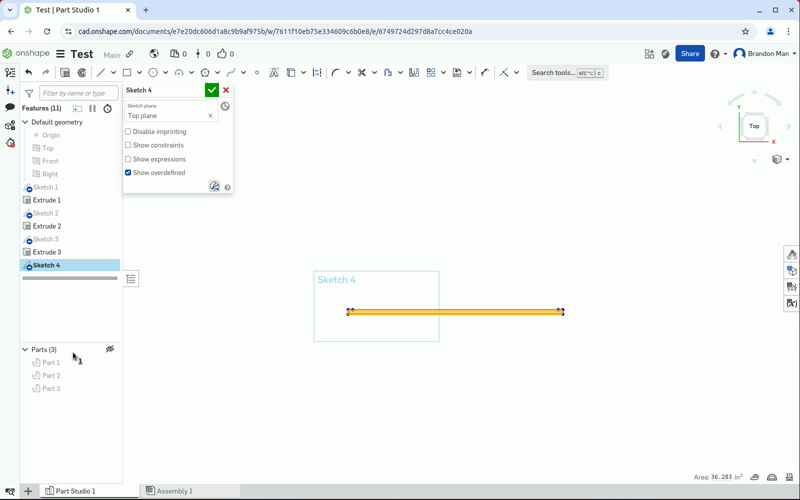
key(shift+y)
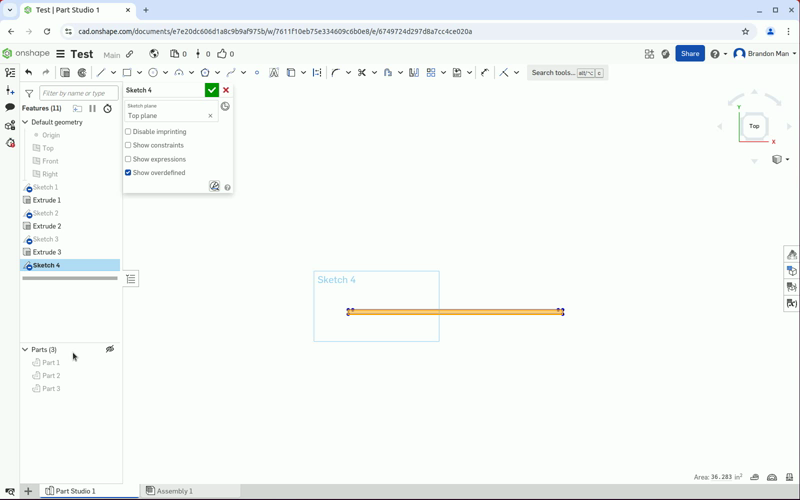
key(shift+e)
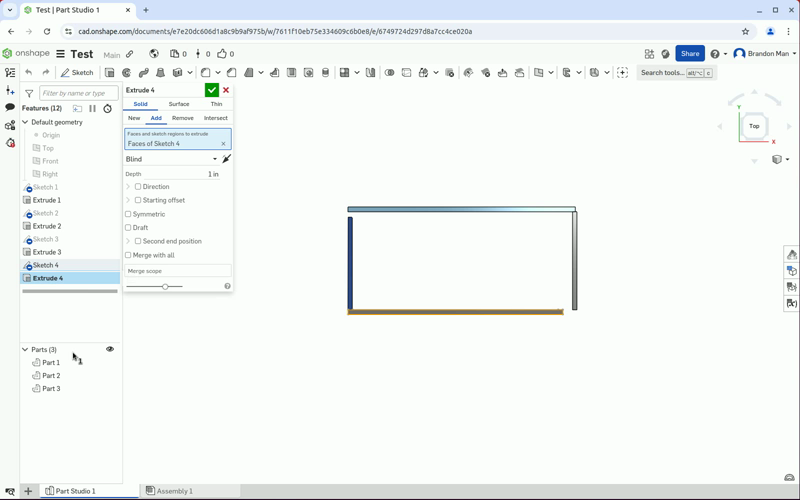
mouse_move(143, 106)
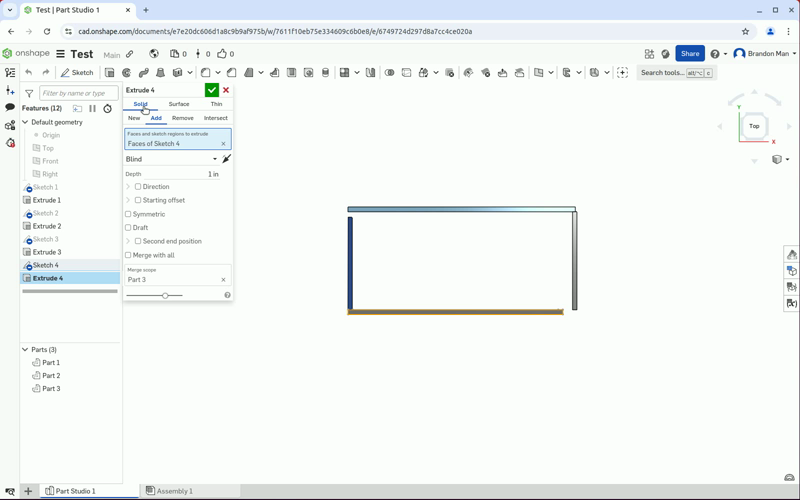
click(143, 106)
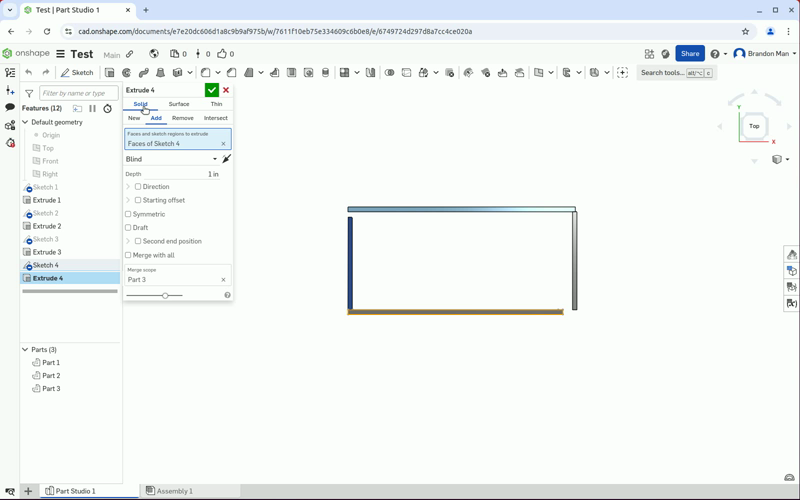
mouse_move(137, 120)
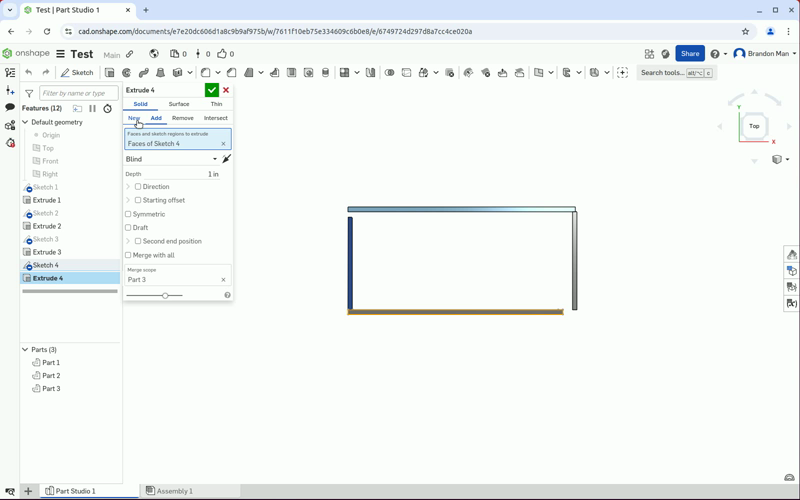
click(137, 120)
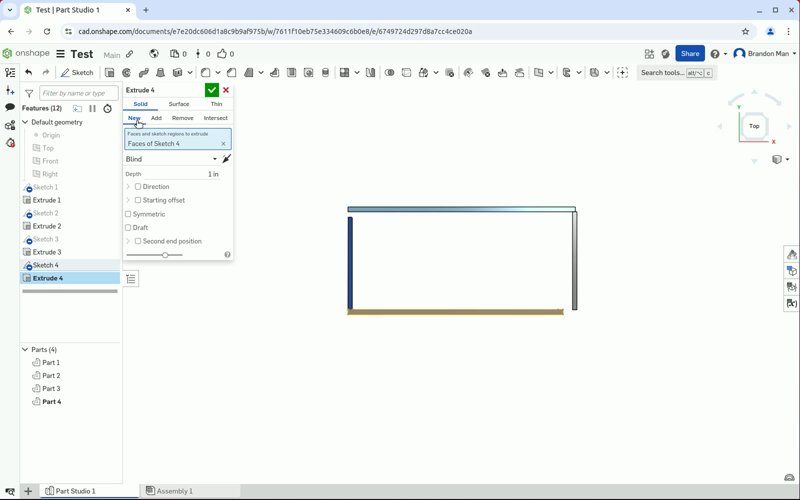
key(tab, 4)
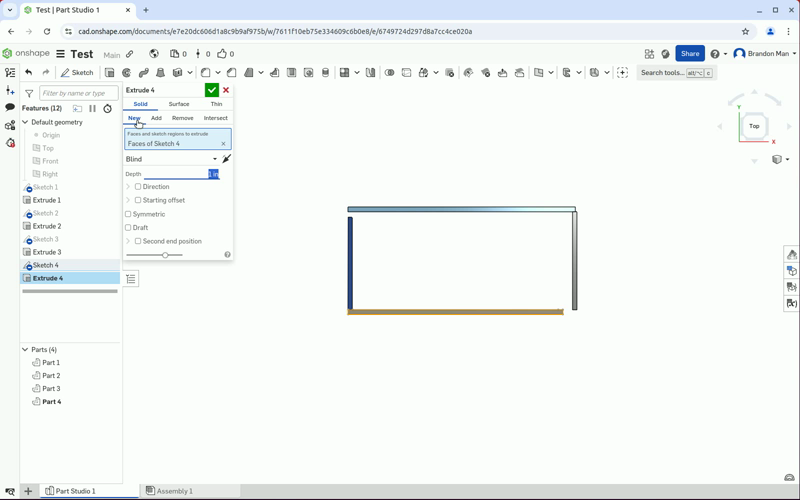
text(0.722)
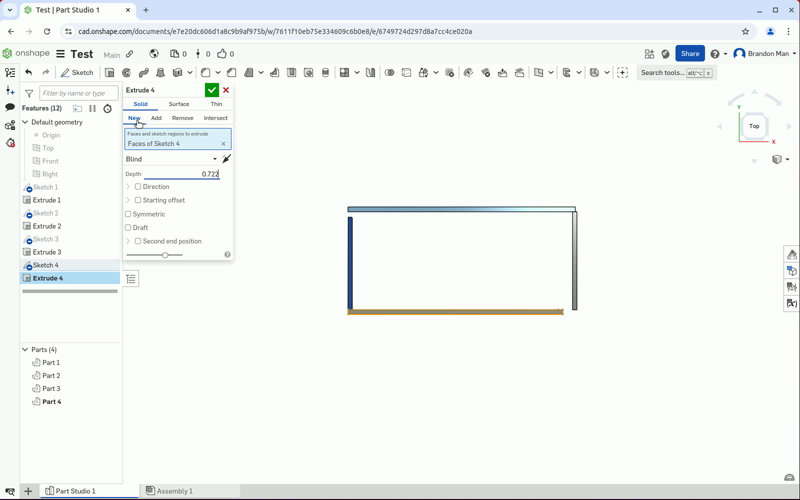
key(enter)
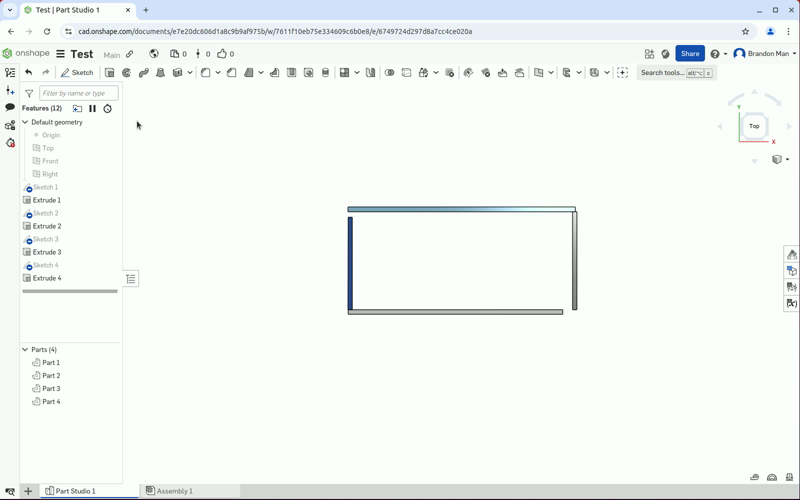
key(shift+h)
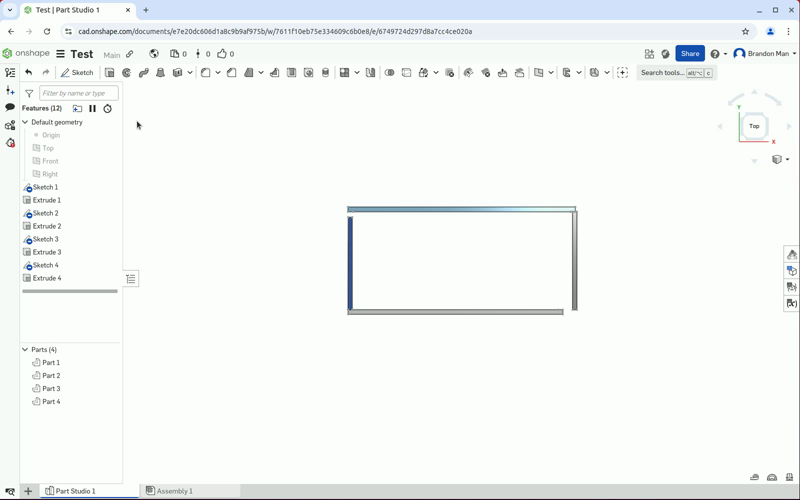
key(shift+h)
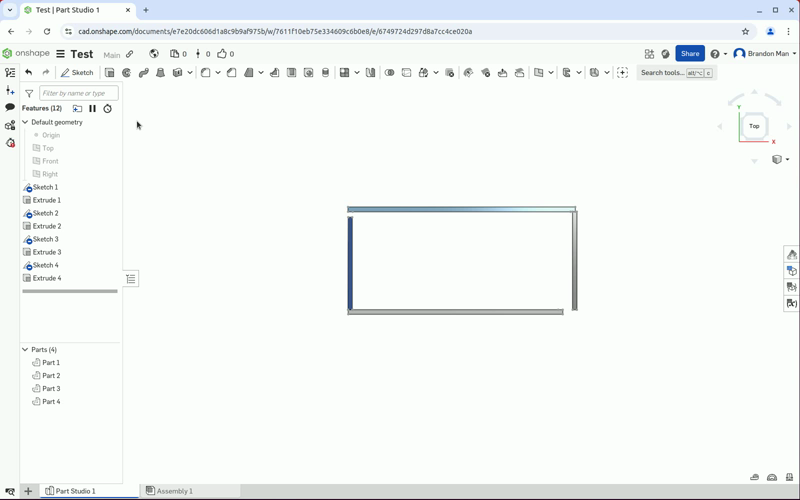
key(shift+7)
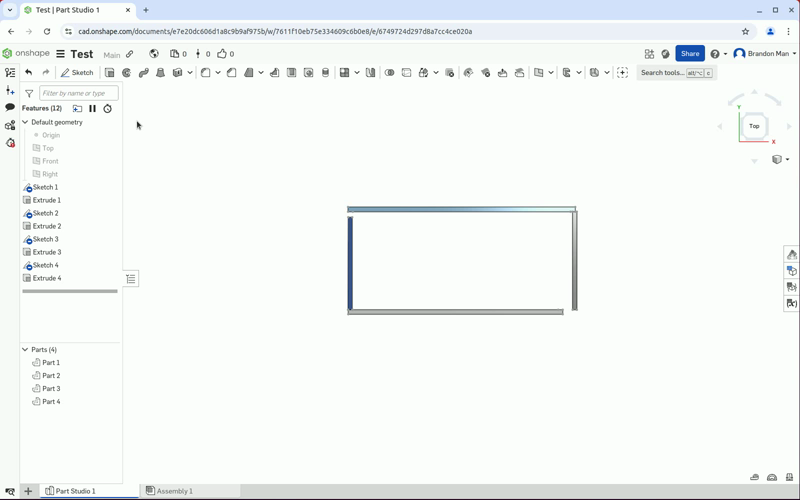
key(up, 3)
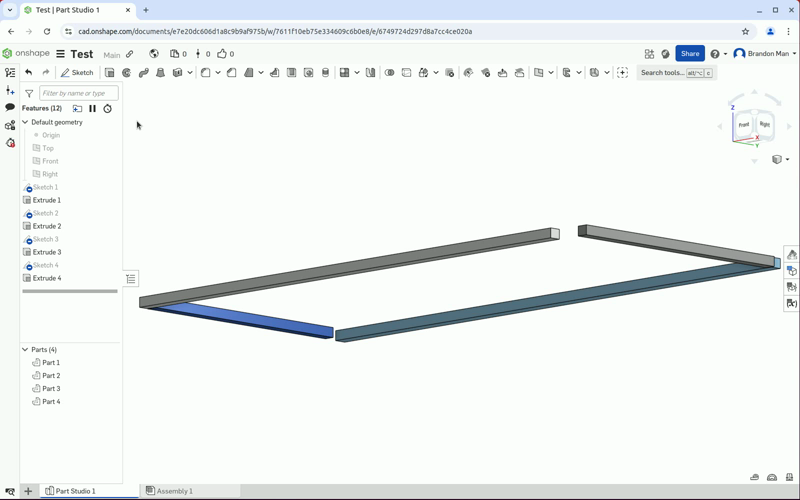
key(left, 3)
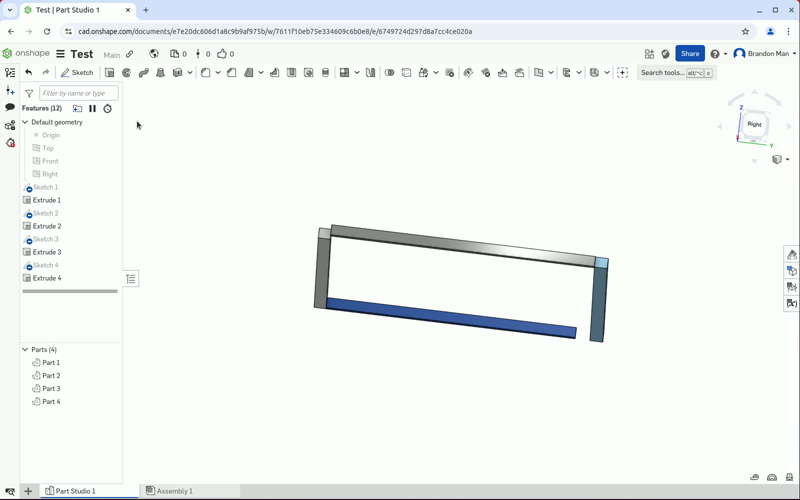
key(right, 3)
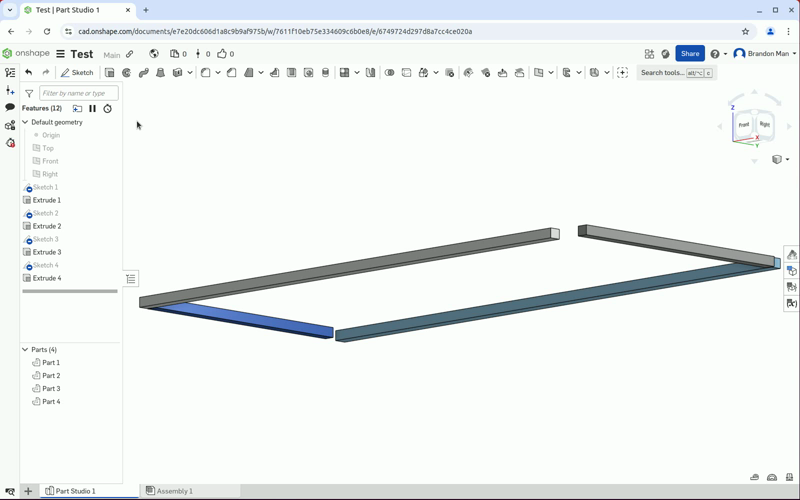
key(down, 3)
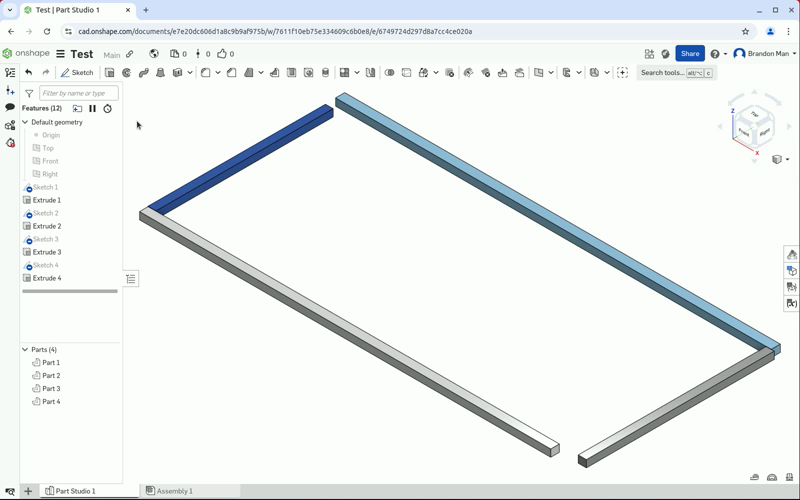
mouse_move(73, 189)
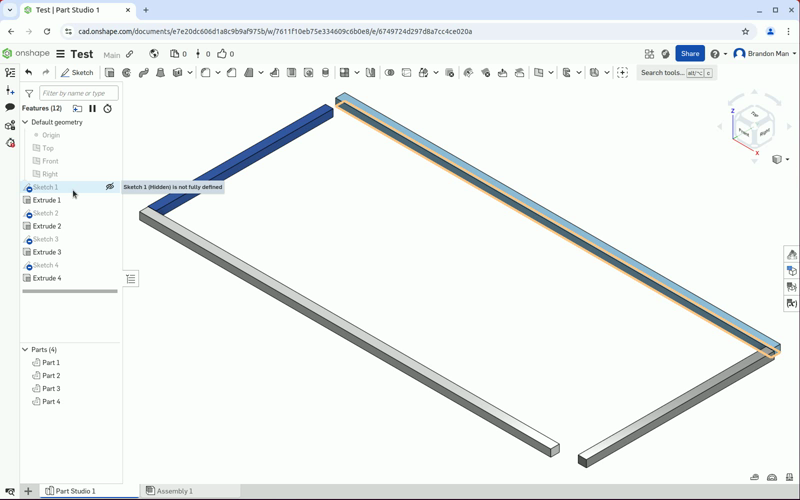
click(73, 189)